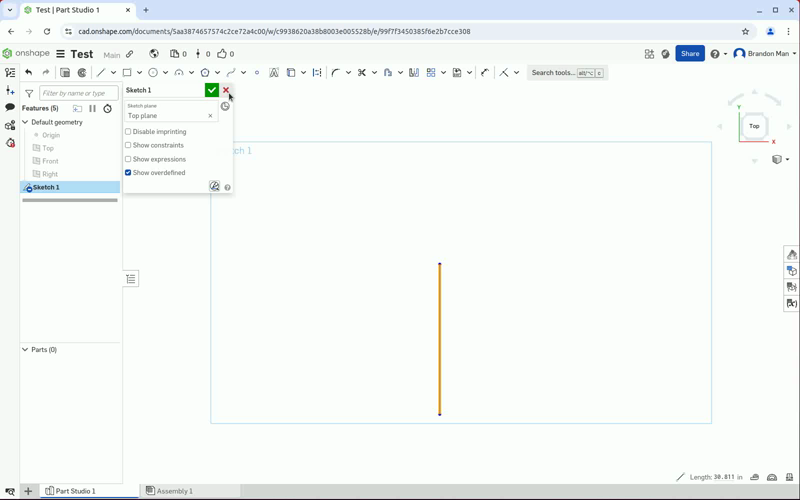
key(shift+h)
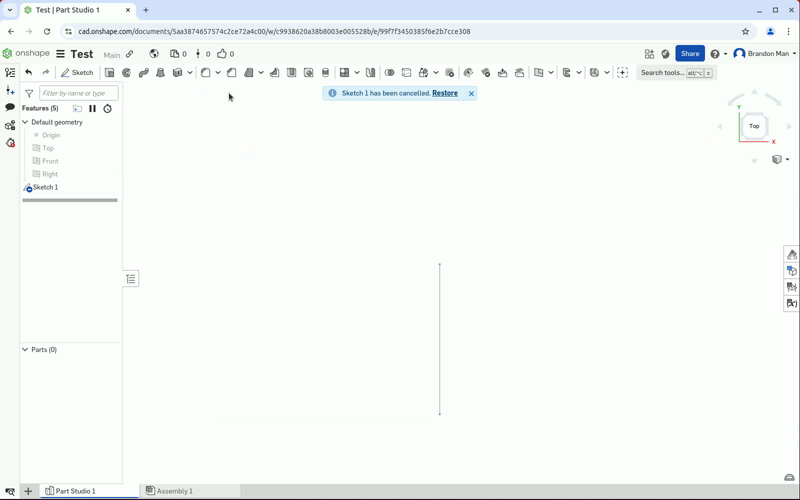
key(shift+s)
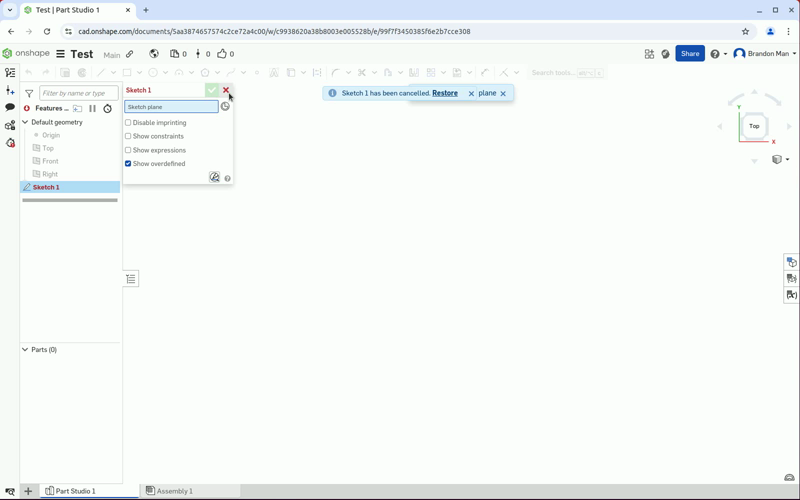
mouse_move(73, 150)
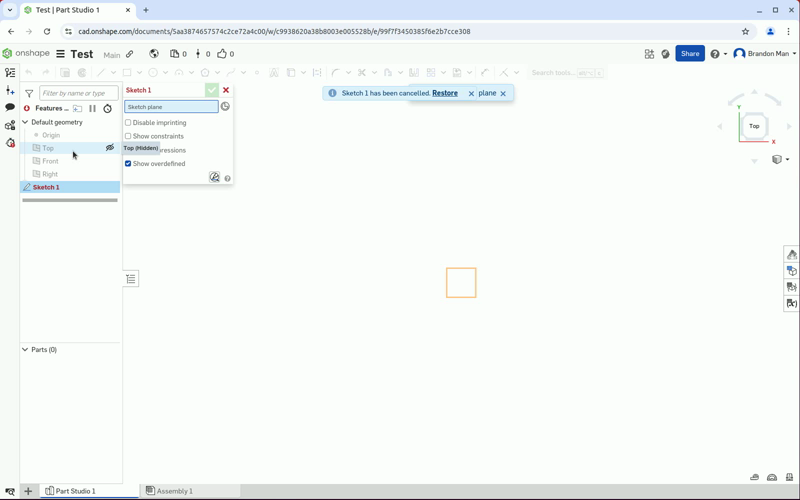
click(73, 150)
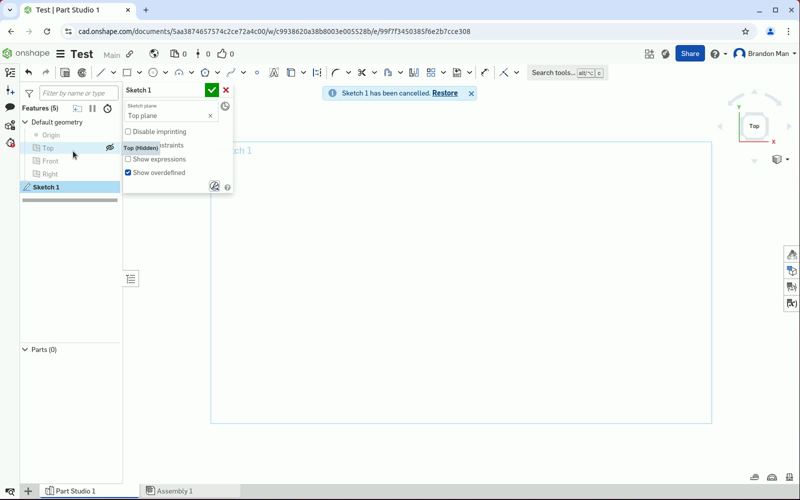
mouse_move(73, 352)
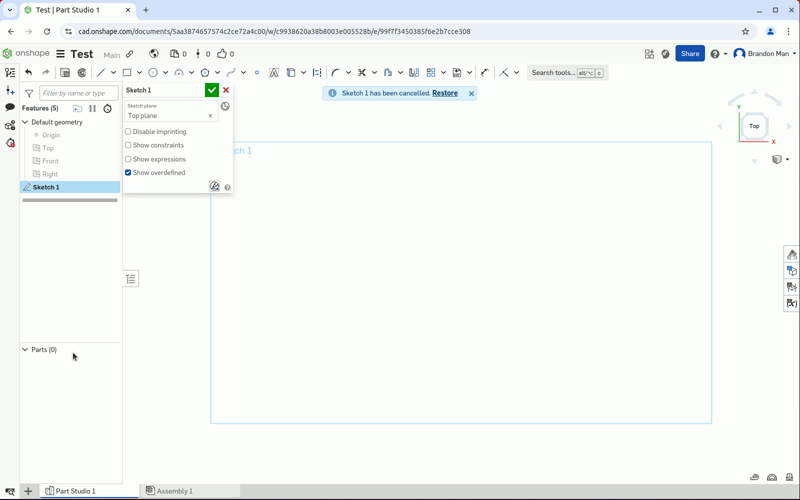
key(y)
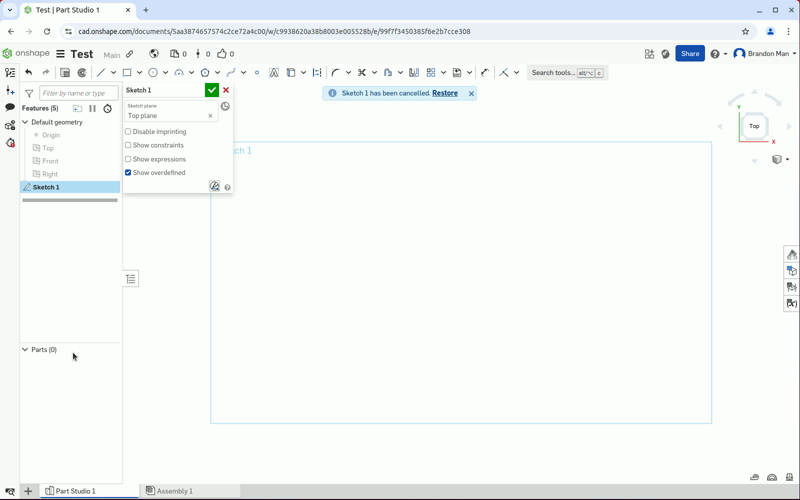
key(a)
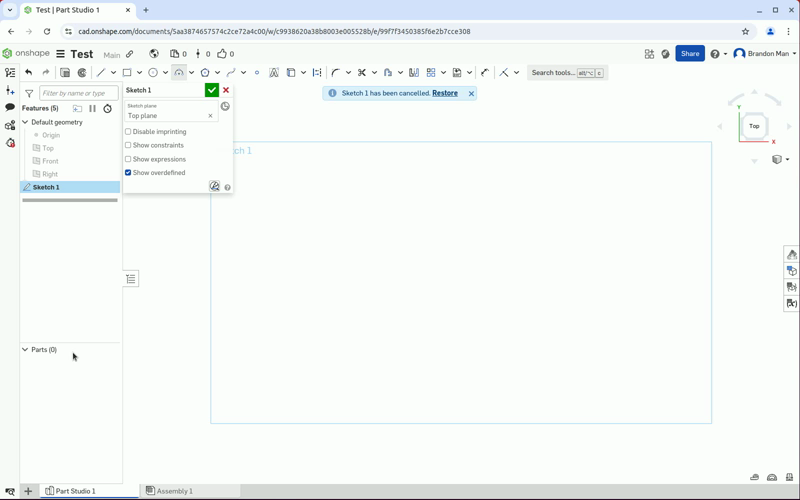
key_down(shift)
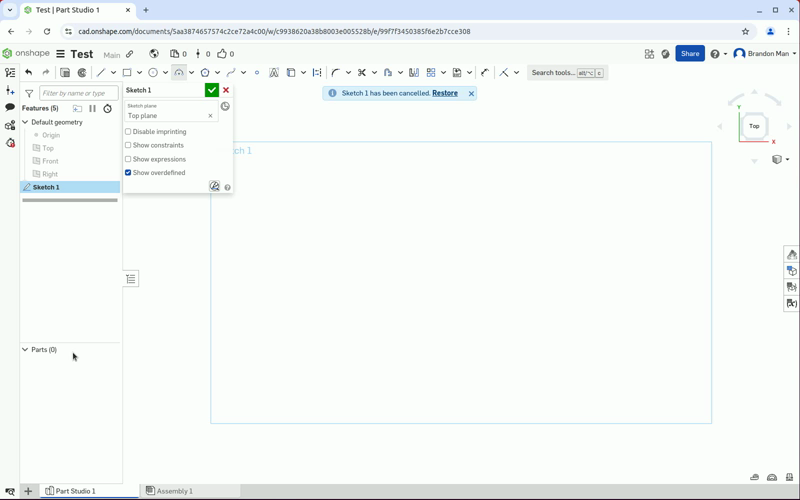
mouse_move(432, 282)
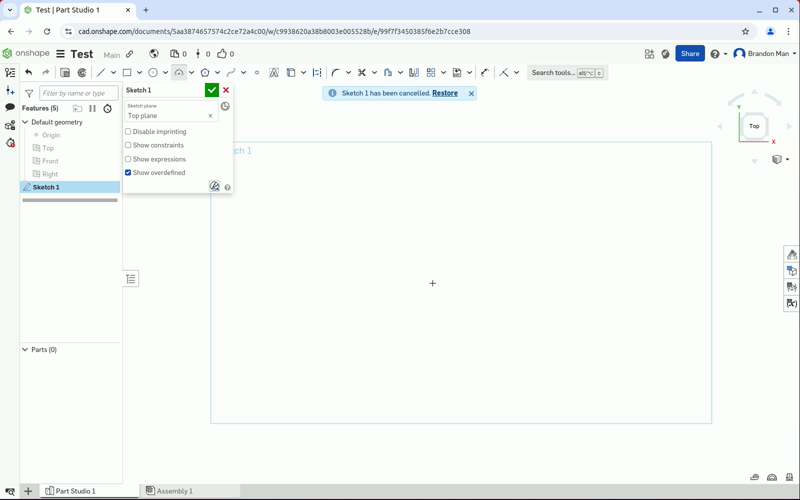
click(432, 282)
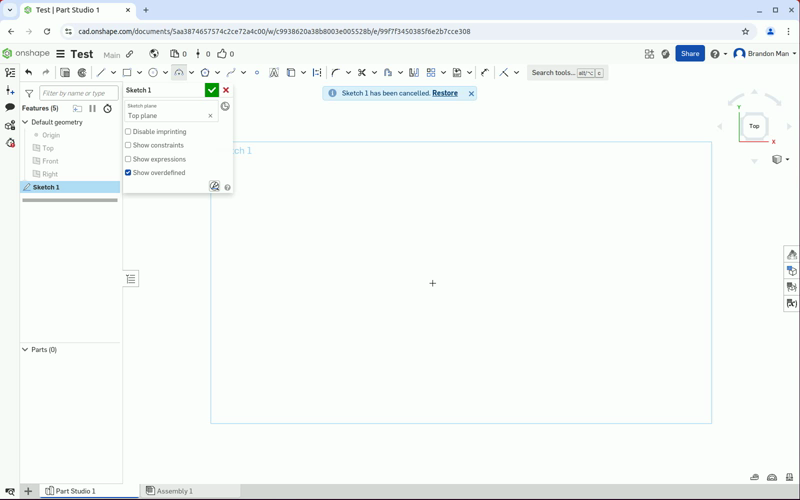
key_up(shift)
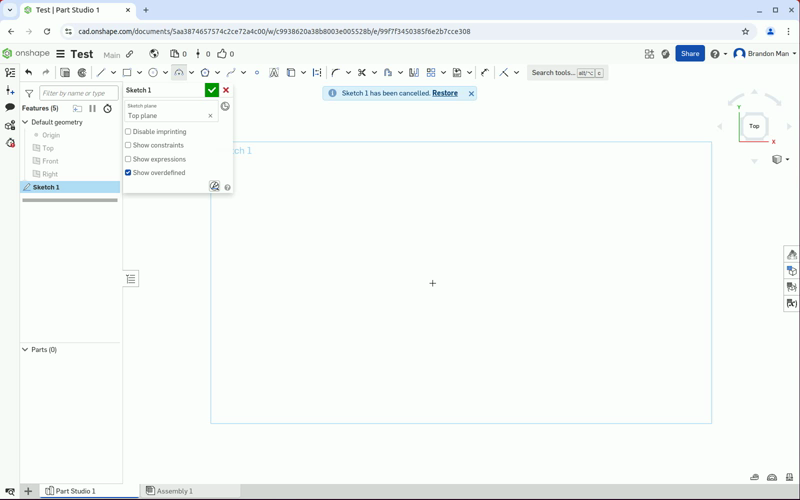
key_down(shift)
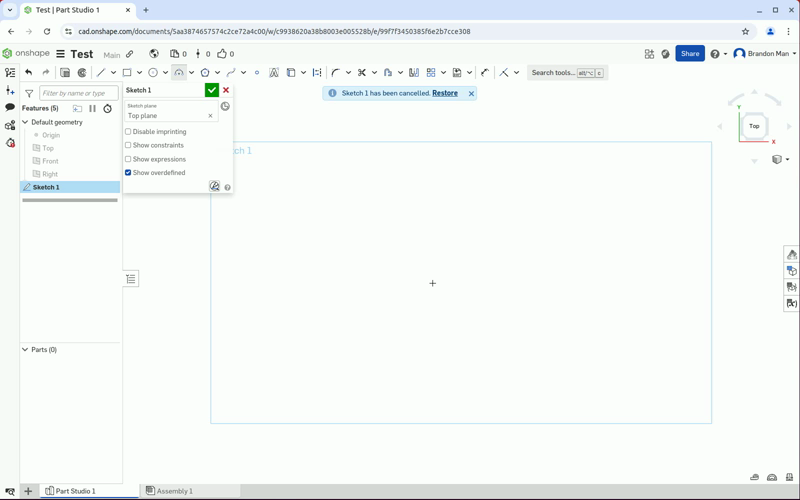
mouse_move(489, 282)
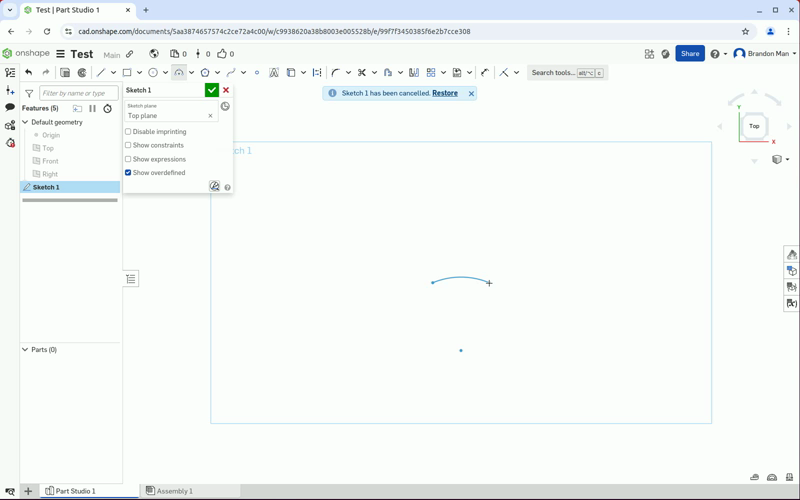
click(489, 282)
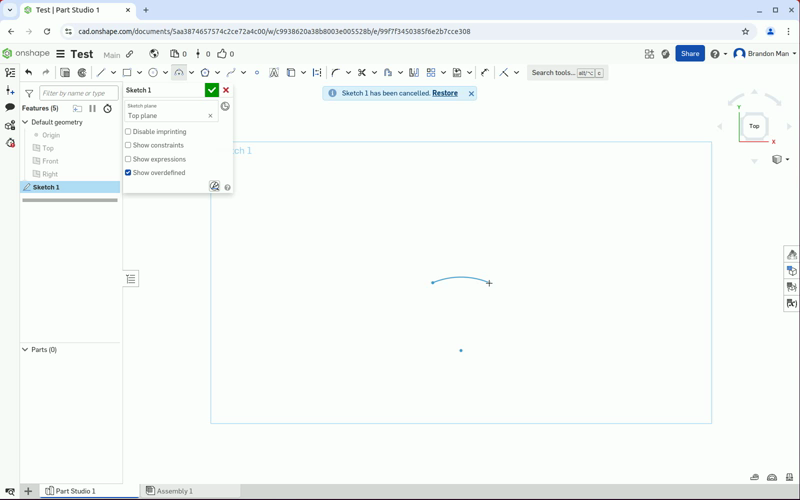
mouse_move(461, 311)
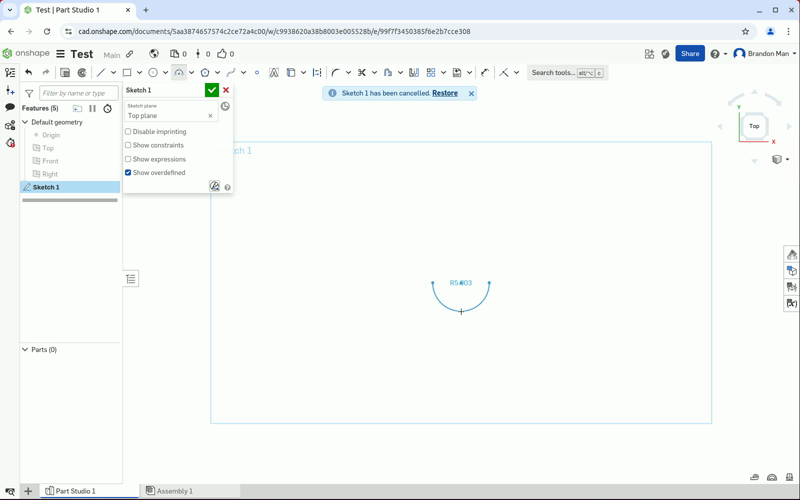
click(461, 311)
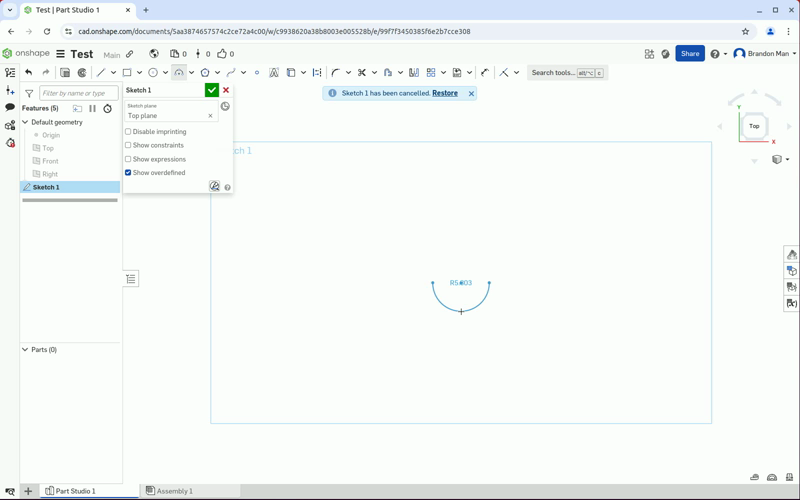
key_up(shift)
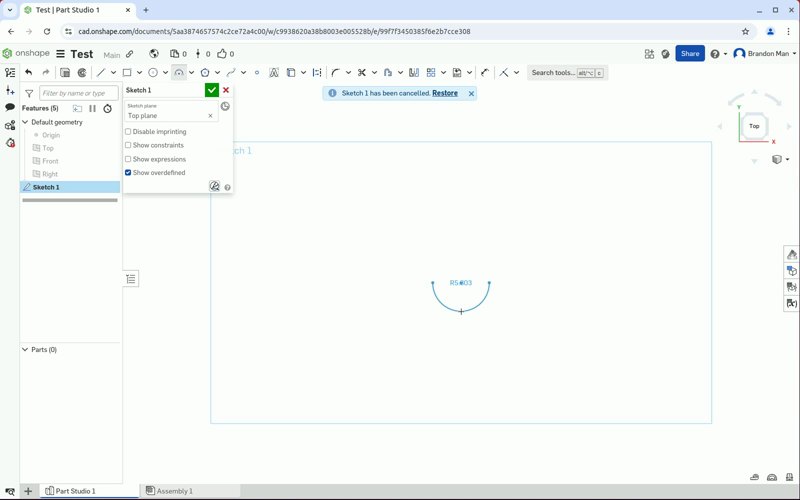
key(esc)
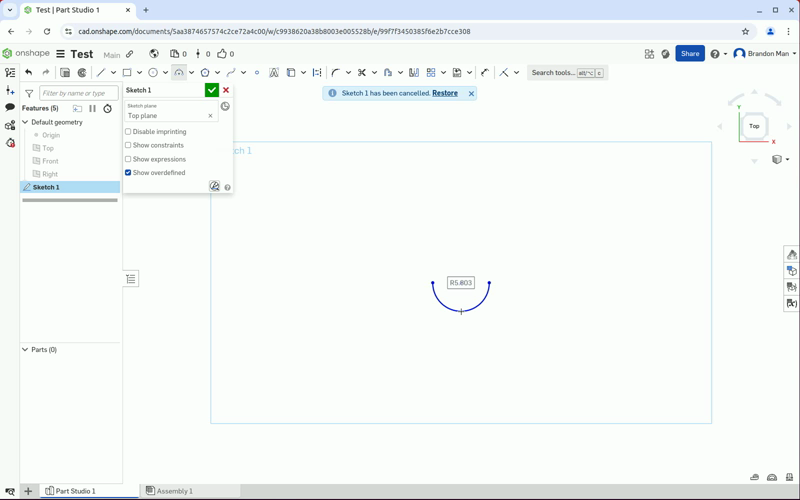
key(l)
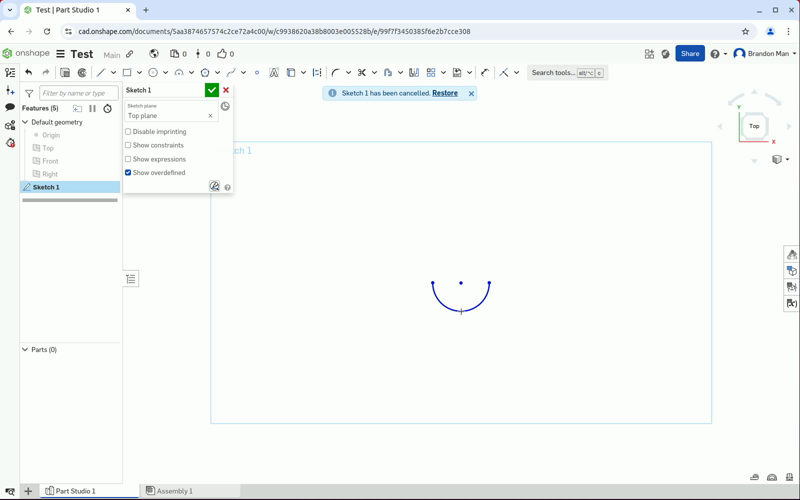
mouse_move(489, 282)
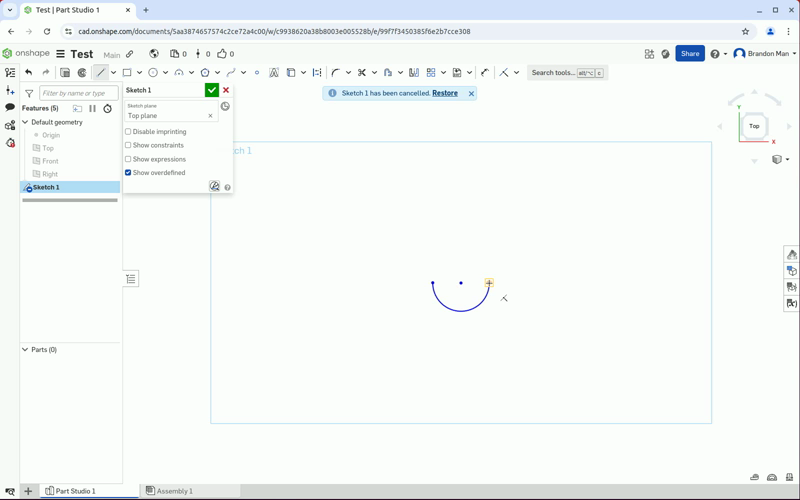
click(489, 282)
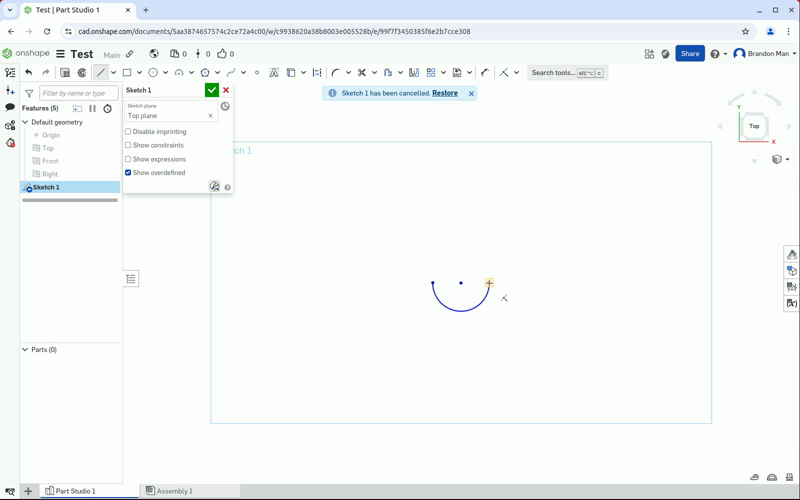
key_down(shift)
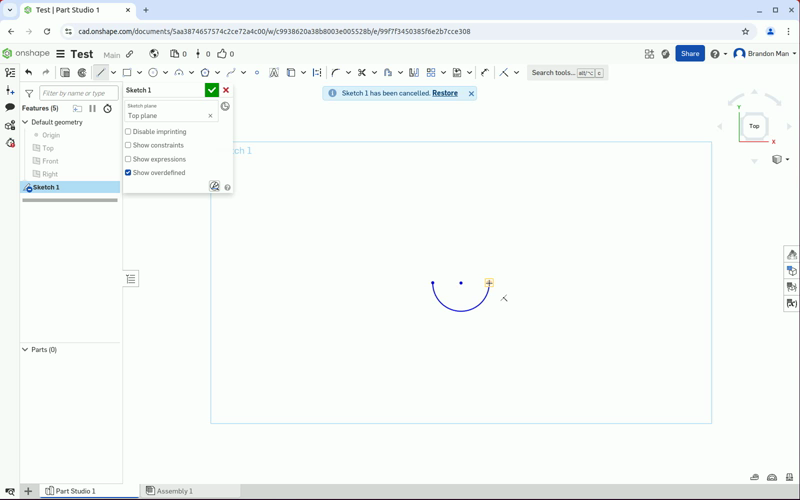
mouse_move(519, 282)
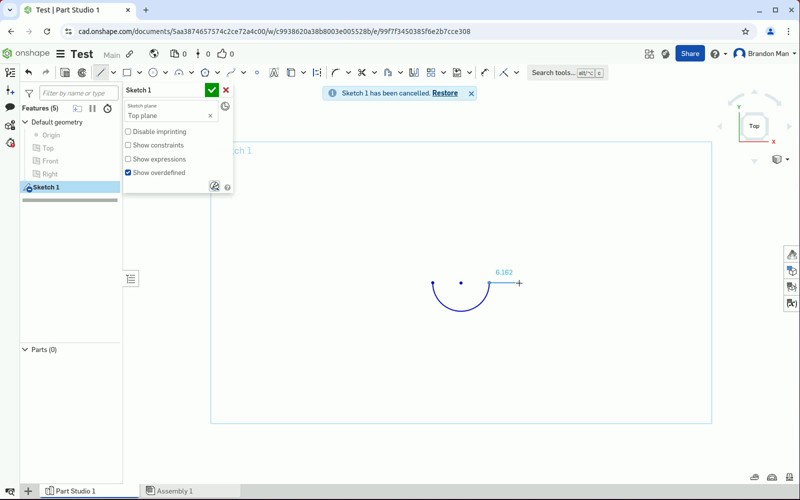
mouse_move(488, 282)
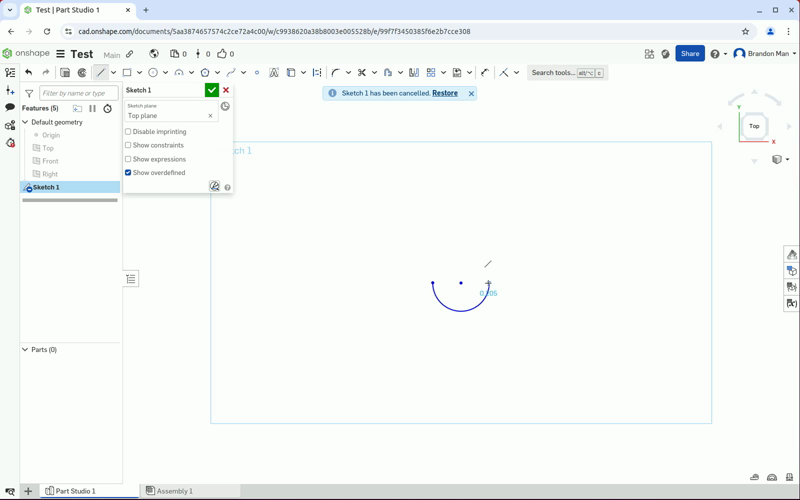
scroll(6)
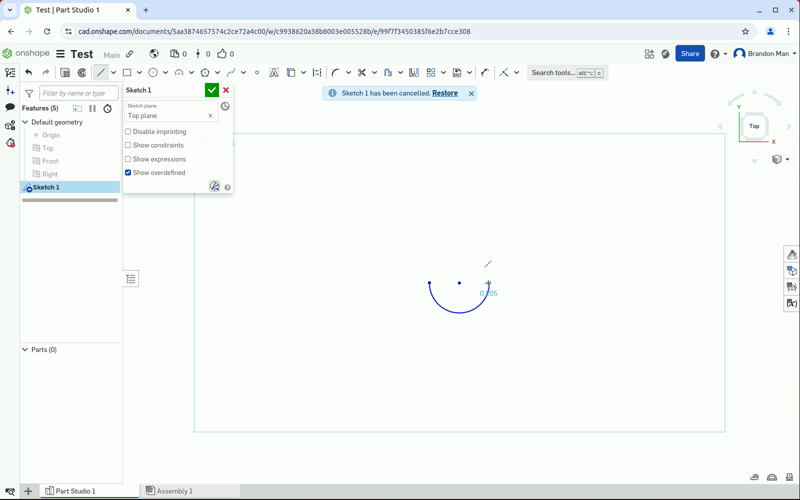
scroll(6)
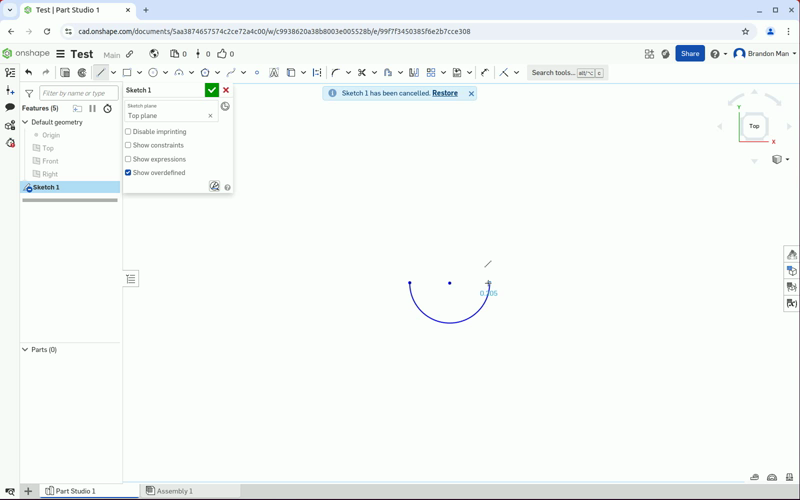
scroll(6)
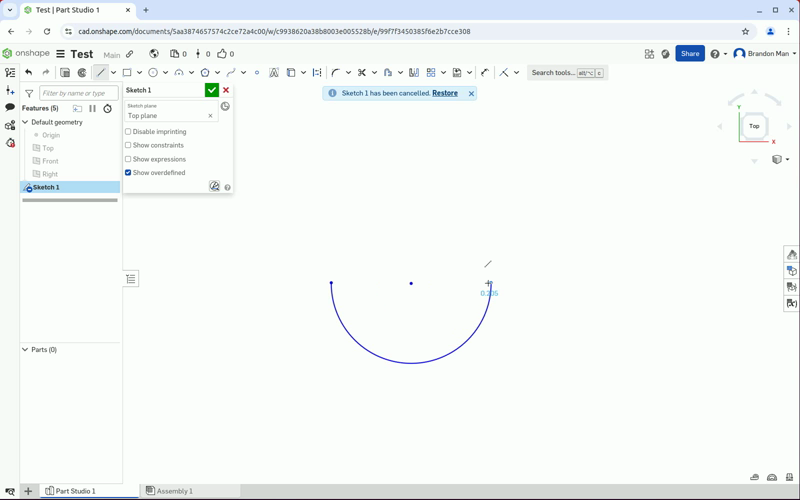
scroll(6)
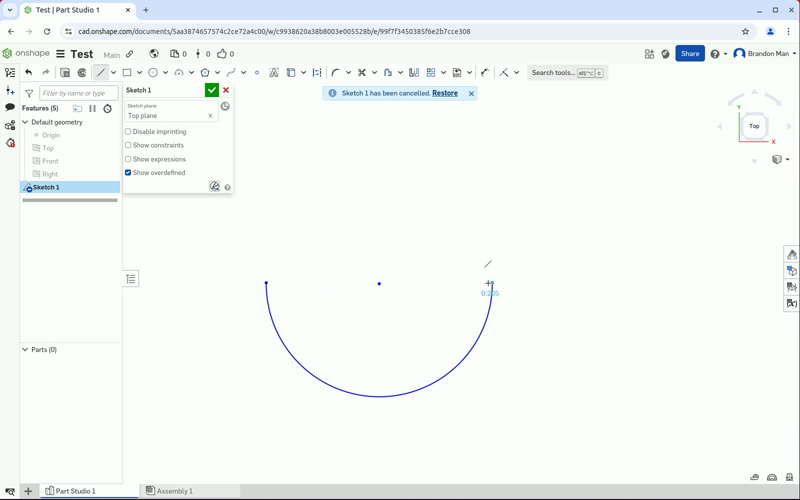
scroll(6)
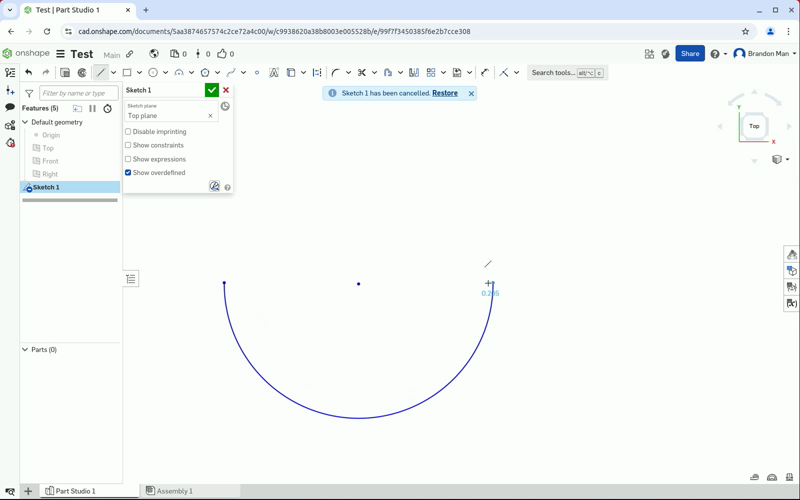
scroll(6)
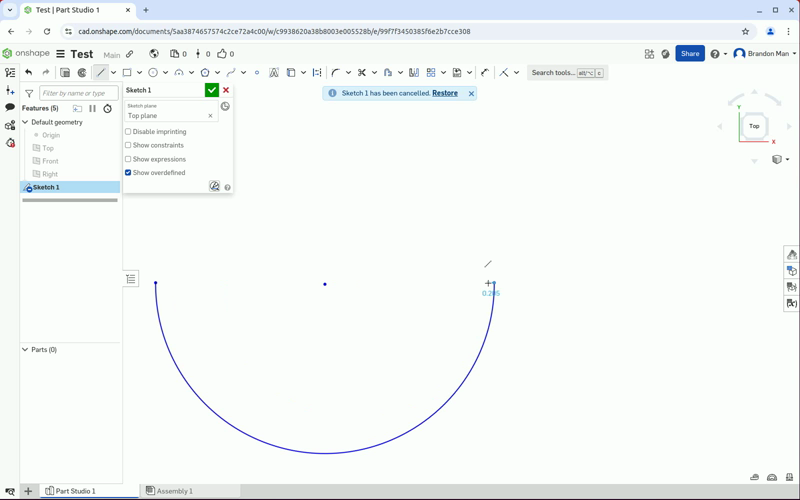
scroll(6)
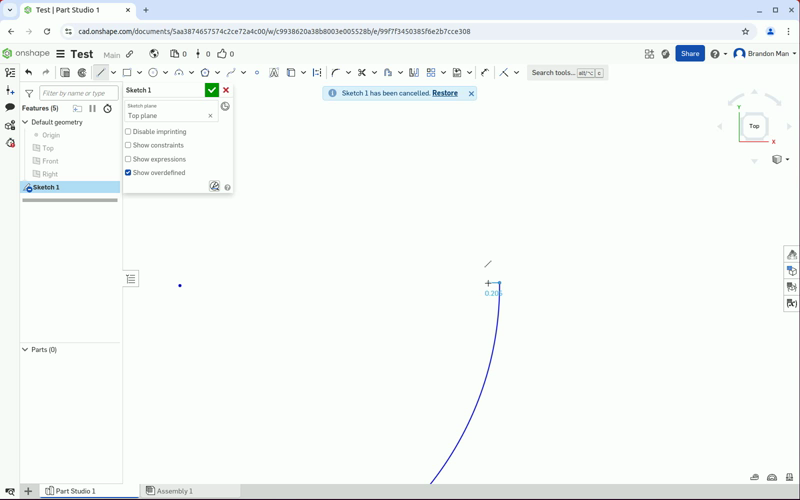
click(488, 282)
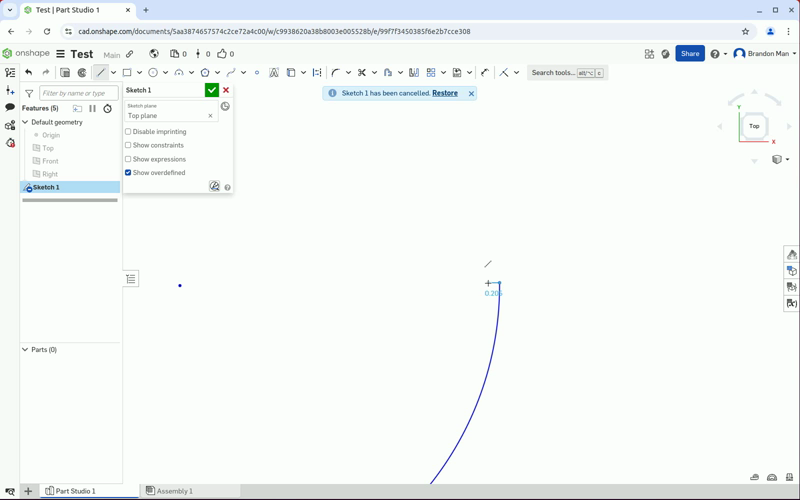
scroll(-6)
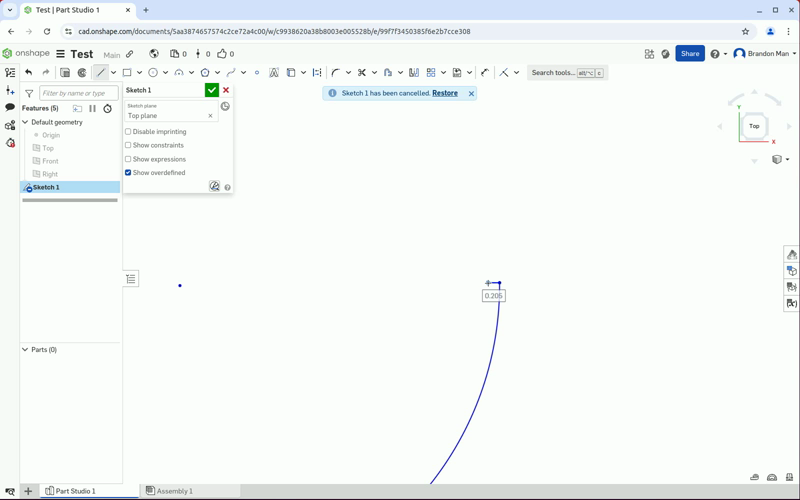
scroll(-6)
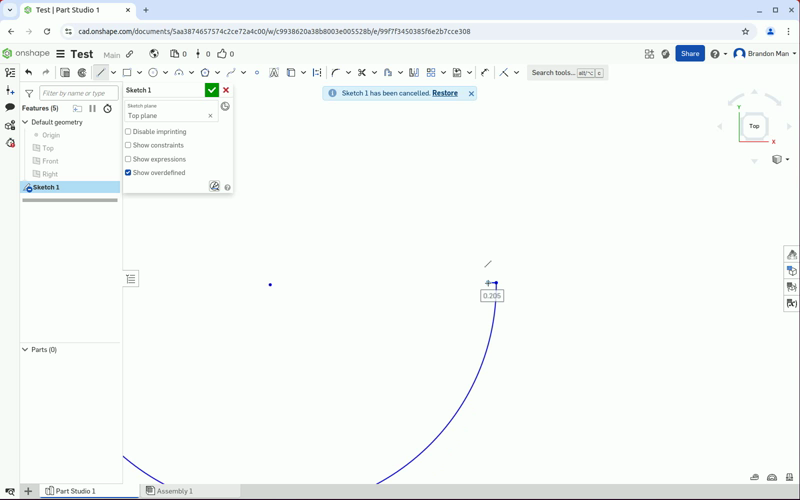
scroll(-6)
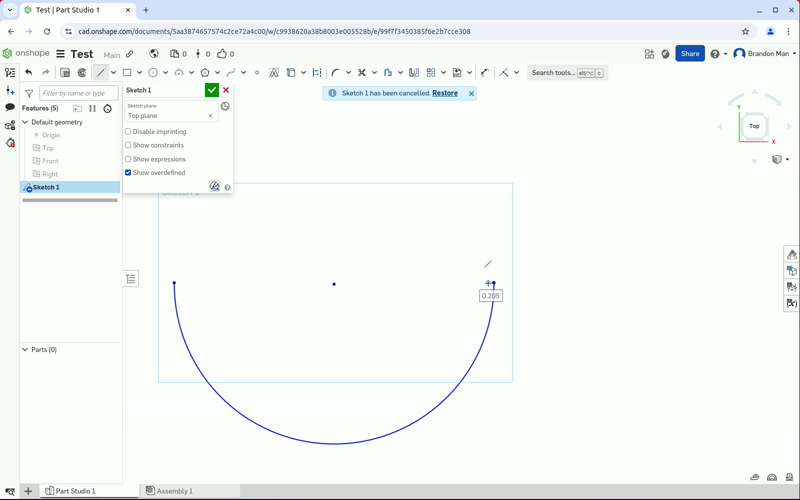
scroll(-6)
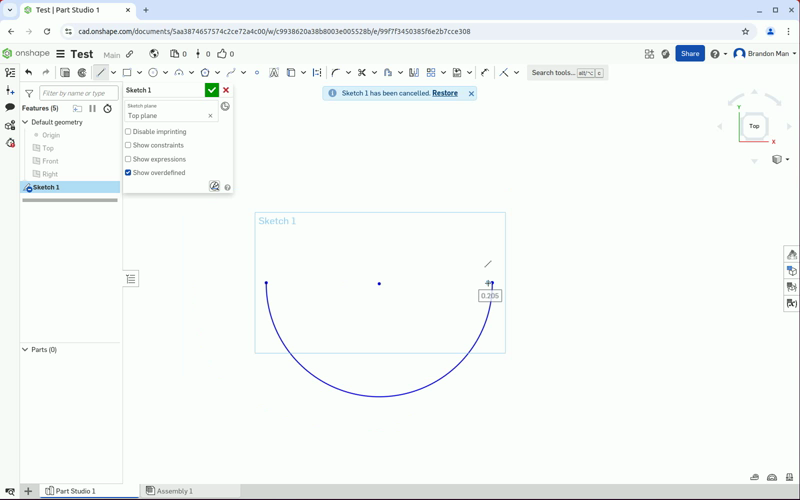
scroll(-6)
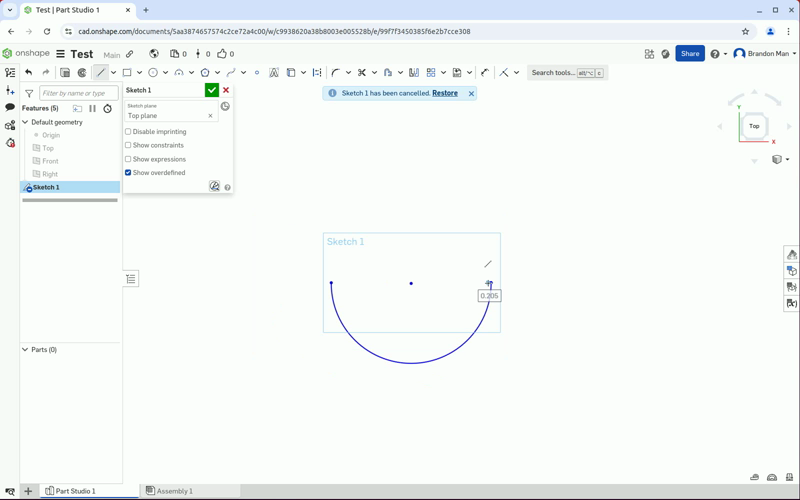
scroll(-6)
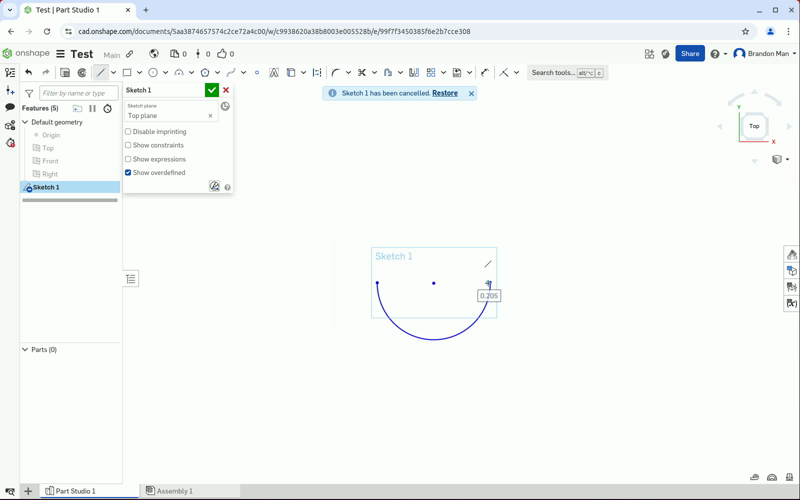
scroll(-6)
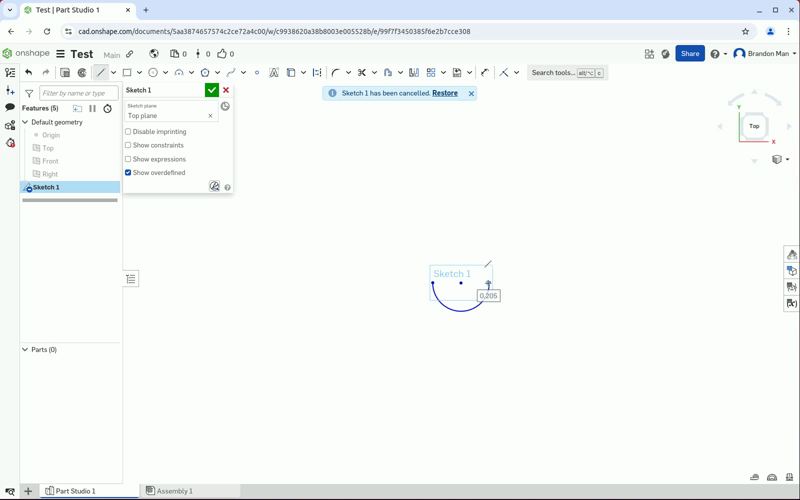
key_up(shift)
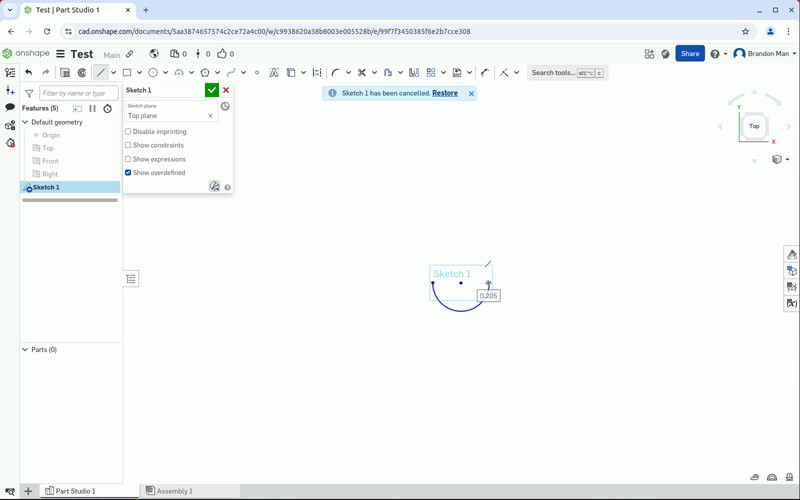
key(esc)
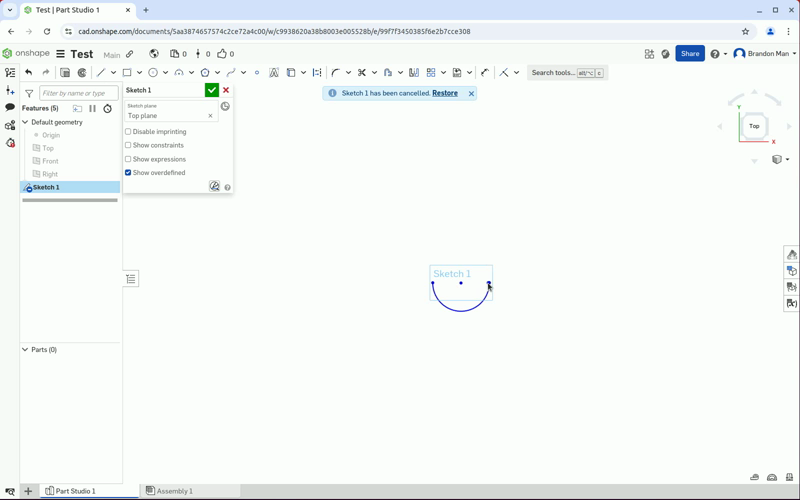
key(a)
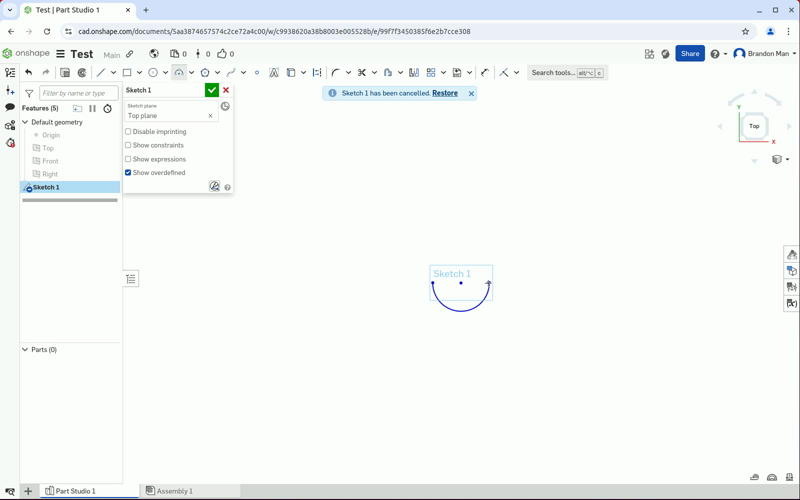
mouse_move(488, 282)
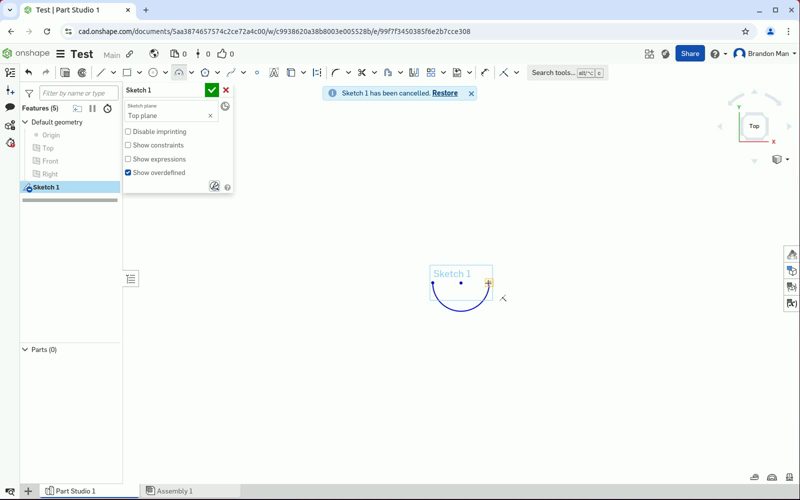
scroll(6)
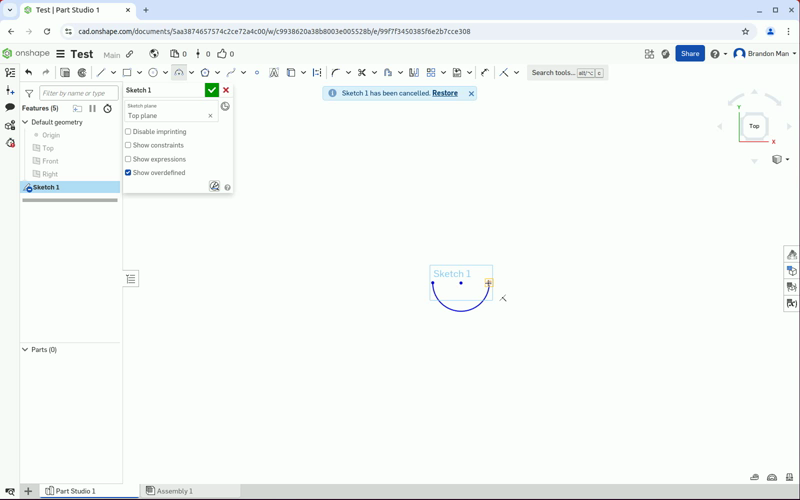
scroll(6)
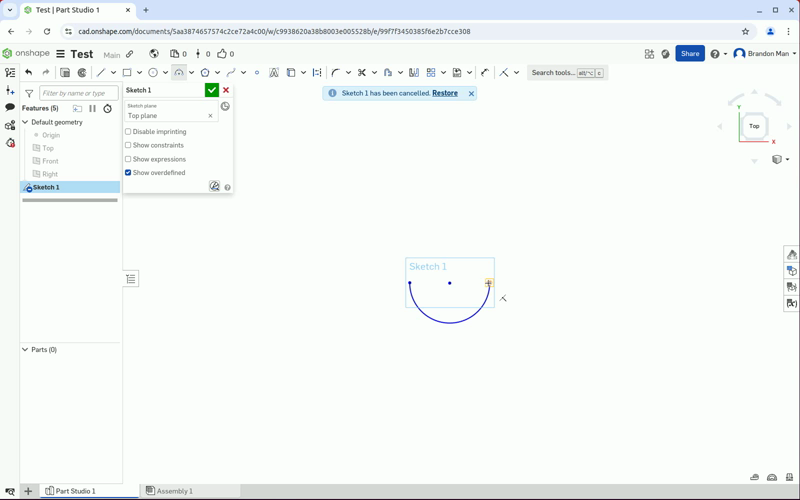
scroll(6)
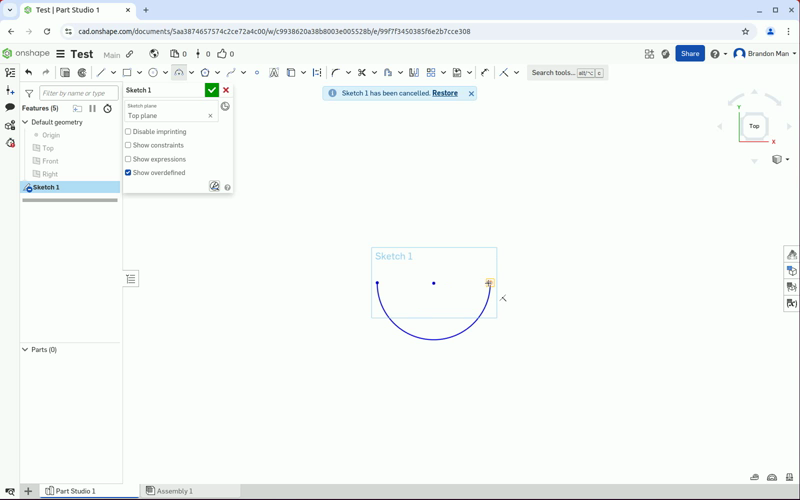
scroll(6)
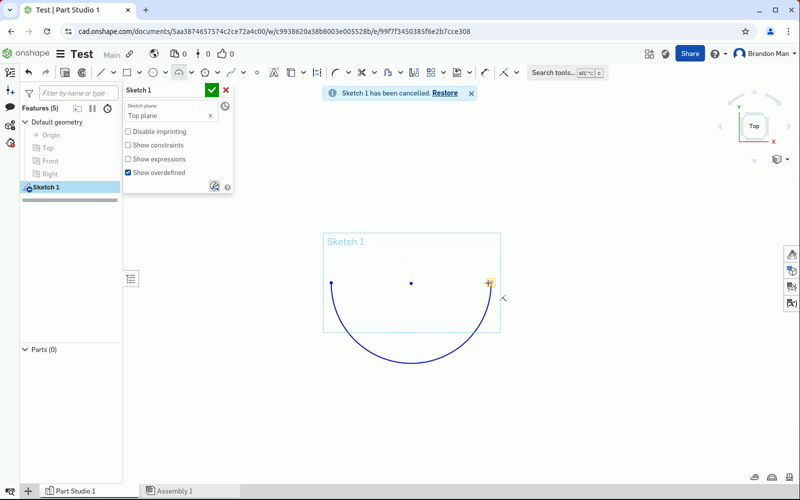
scroll(6)
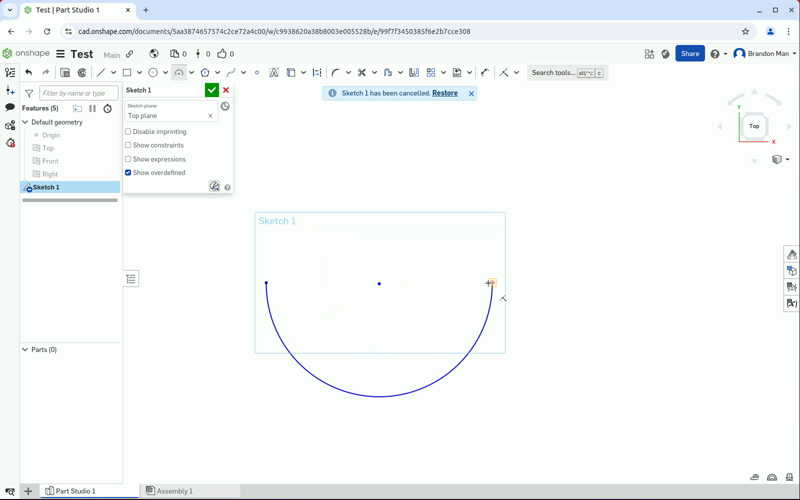
scroll(6)
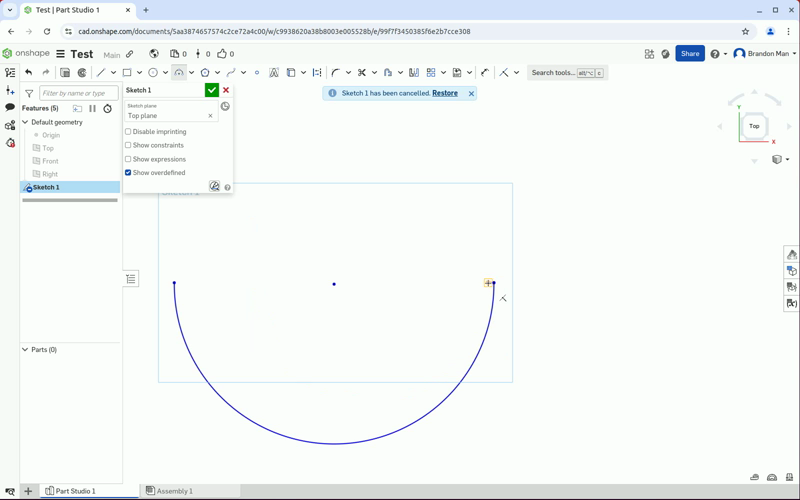
scroll(6)
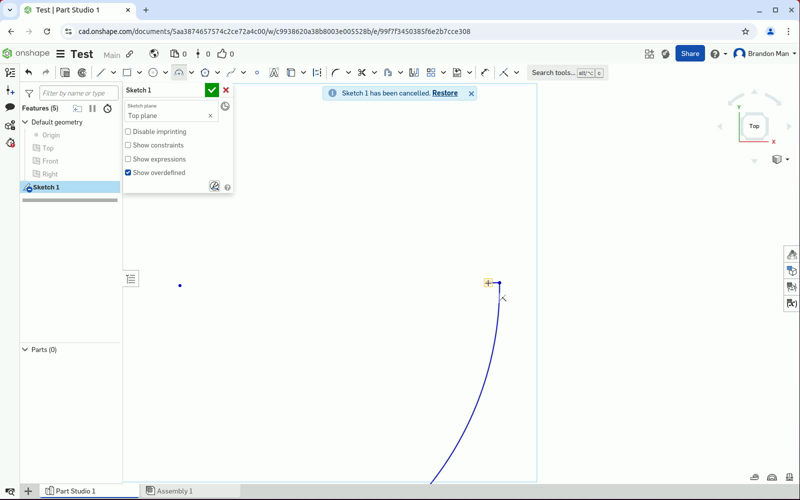
click(488, 282)
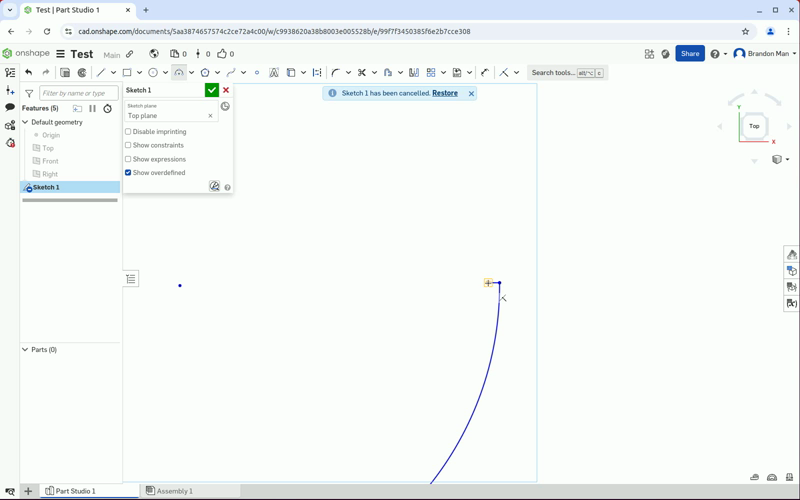
scroll(-6)
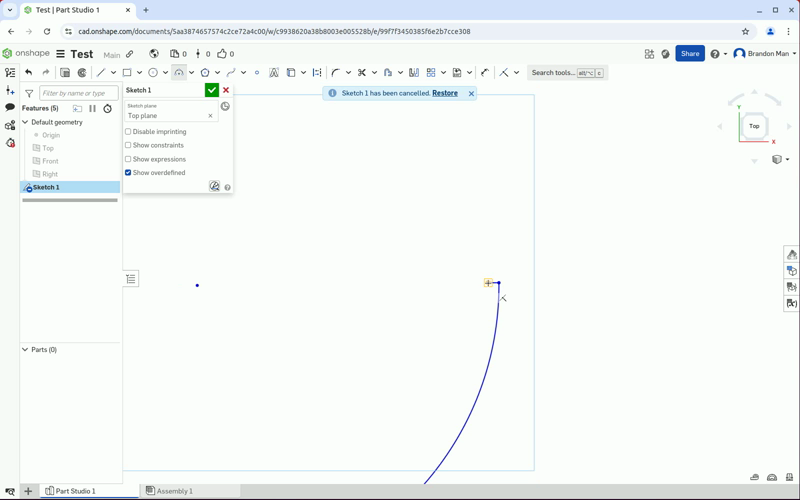
scroll(-6)
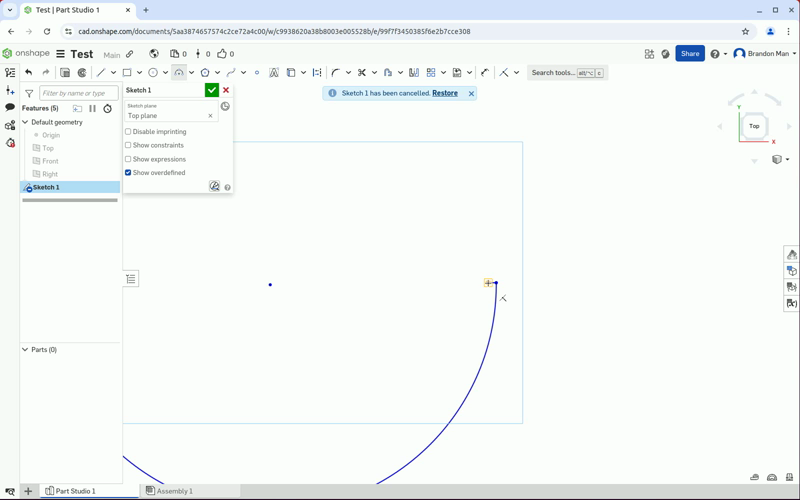
scroll(-6)
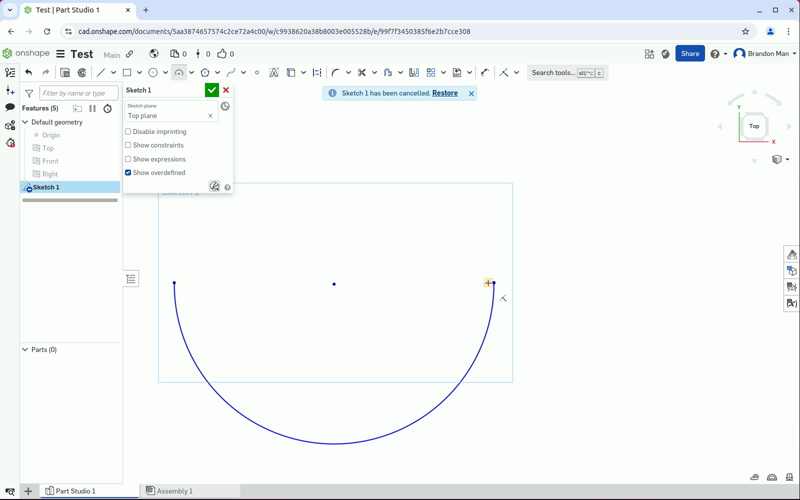
scroll(-6)
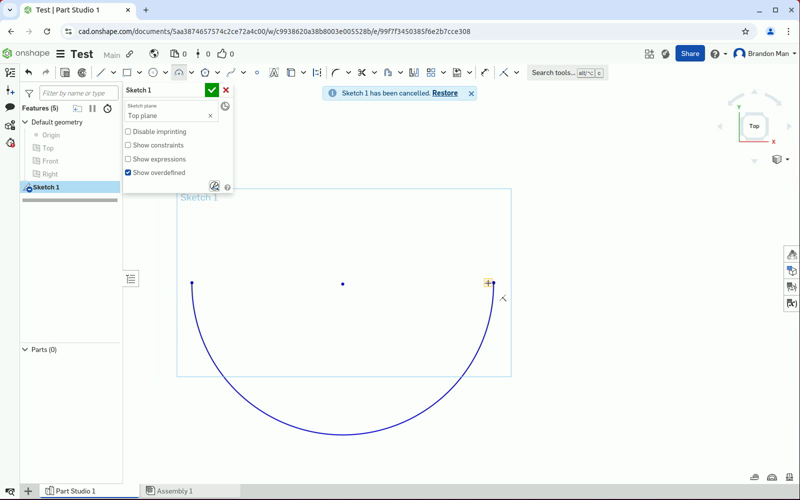
scroll(-6)
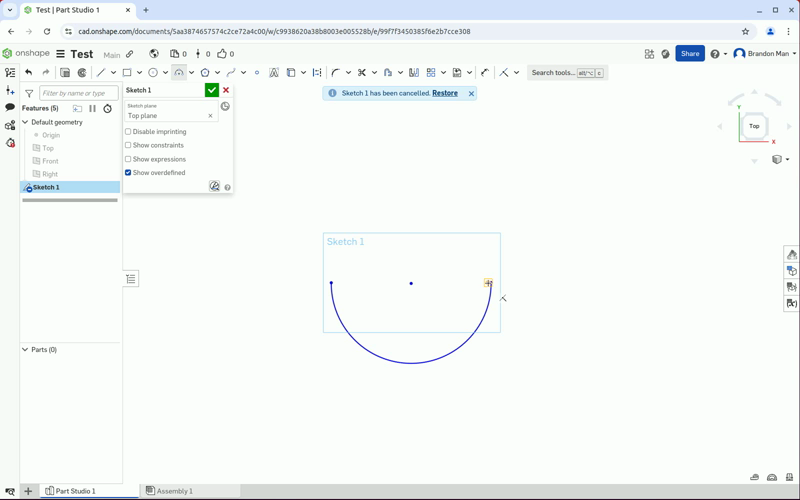
scroll(-6)
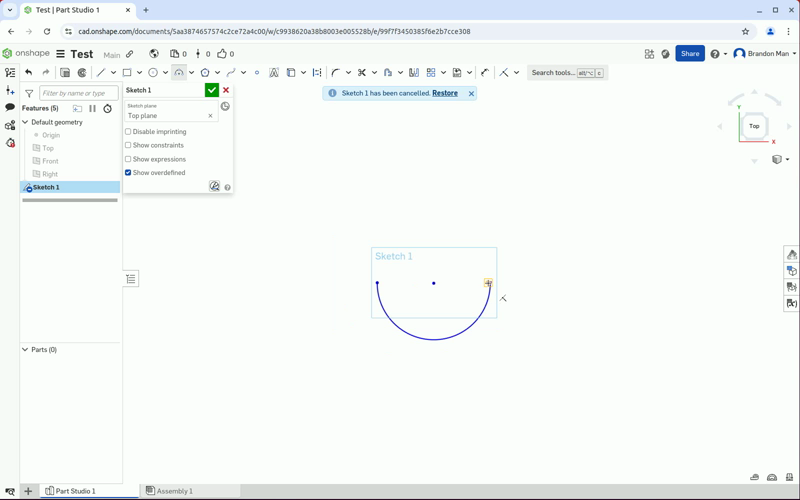
scroll(-6)
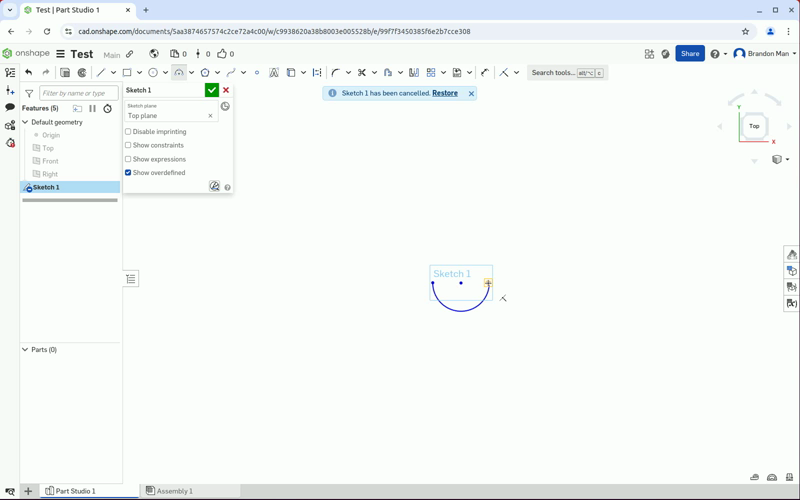
key_down(shift)
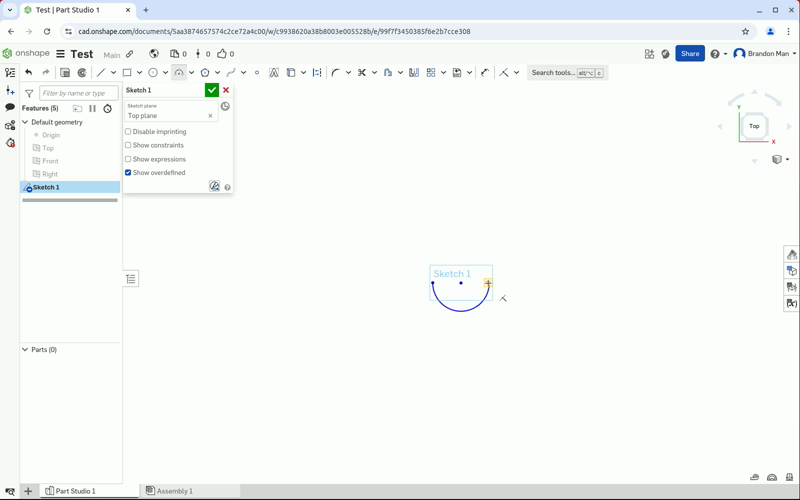
mouse_move(433, 282)
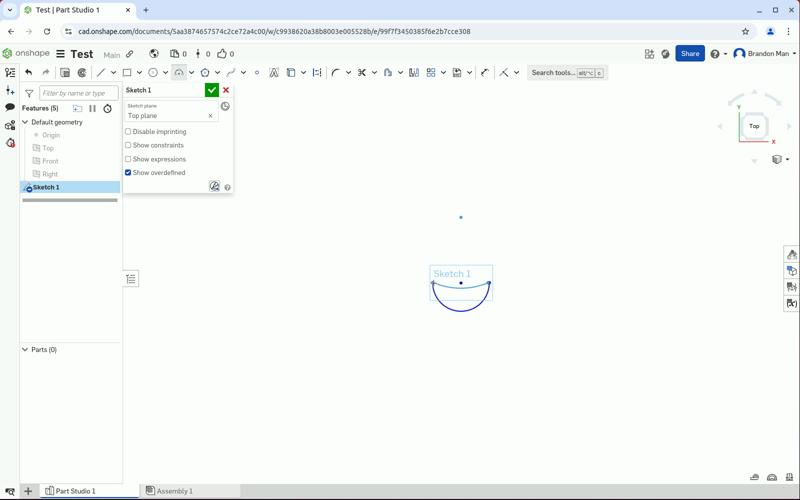
scroll(6)
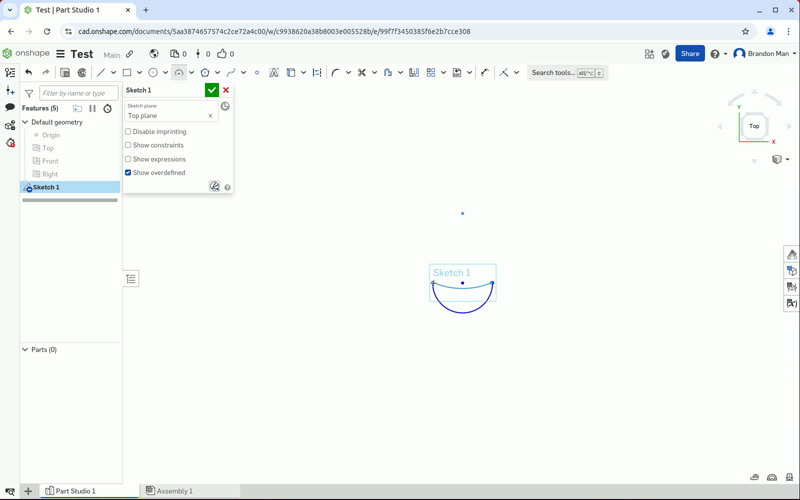
scroll(6)
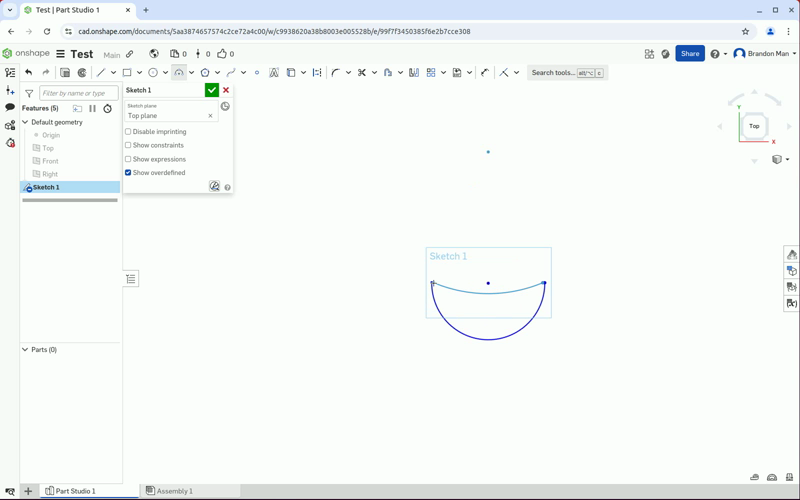
scroll(6)
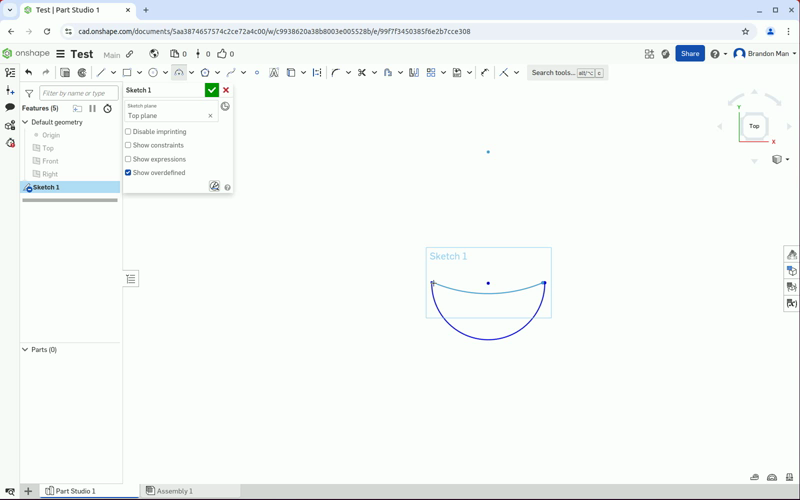
scroll(6)
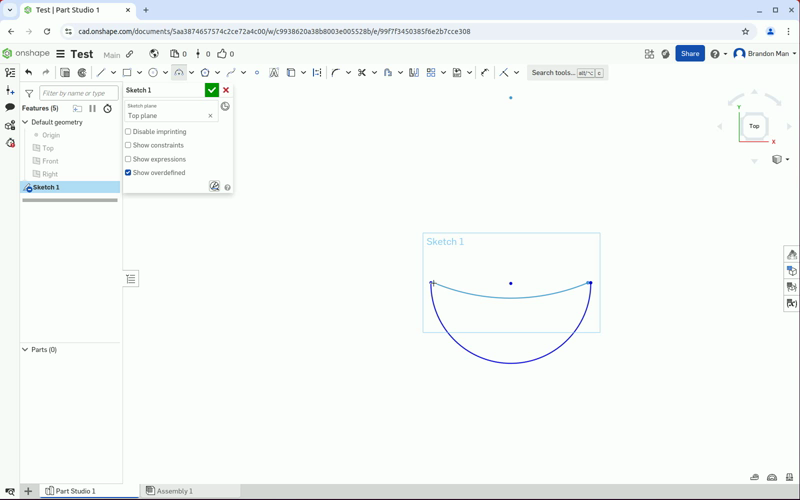
scroll(6)
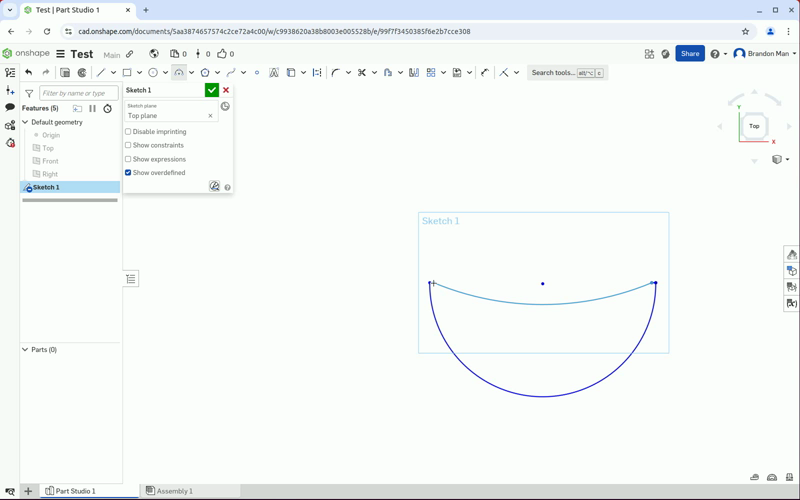
scroll(6)
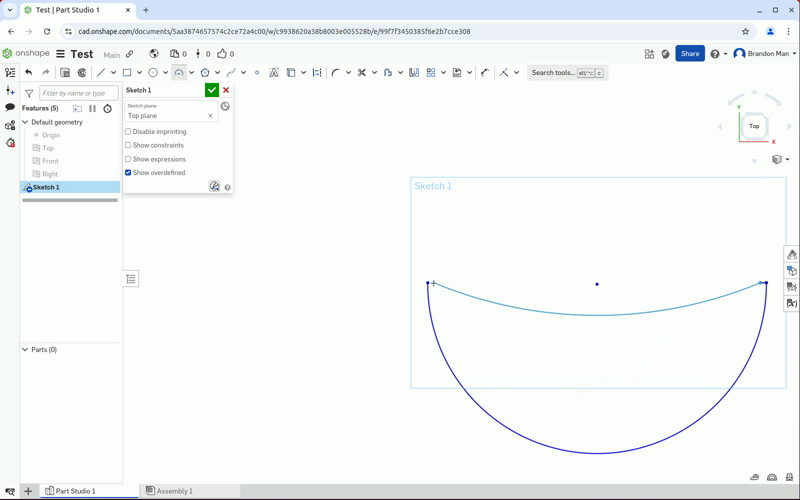
scroll(6)
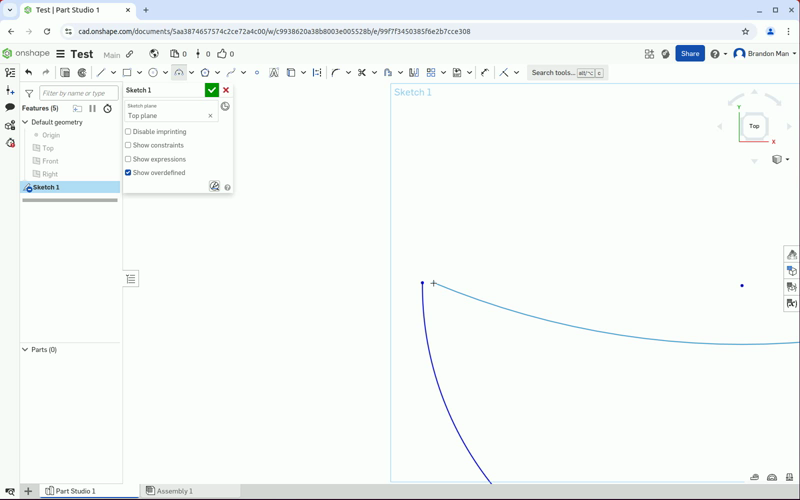
click(433, 282)
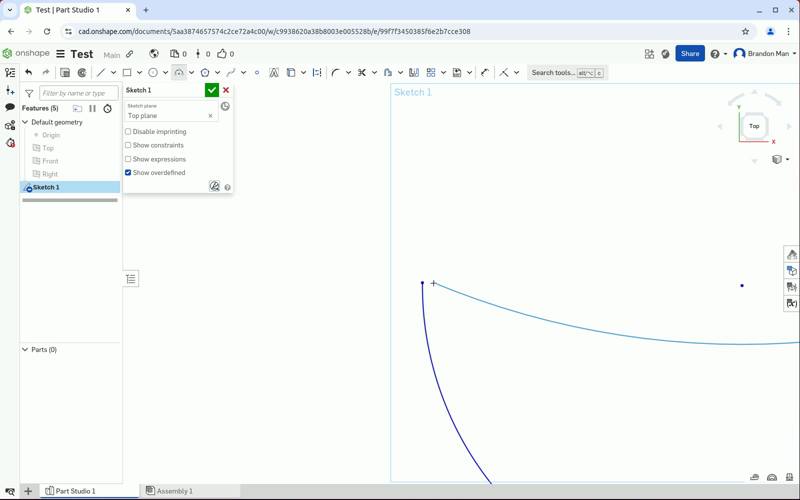
scroll(-6)
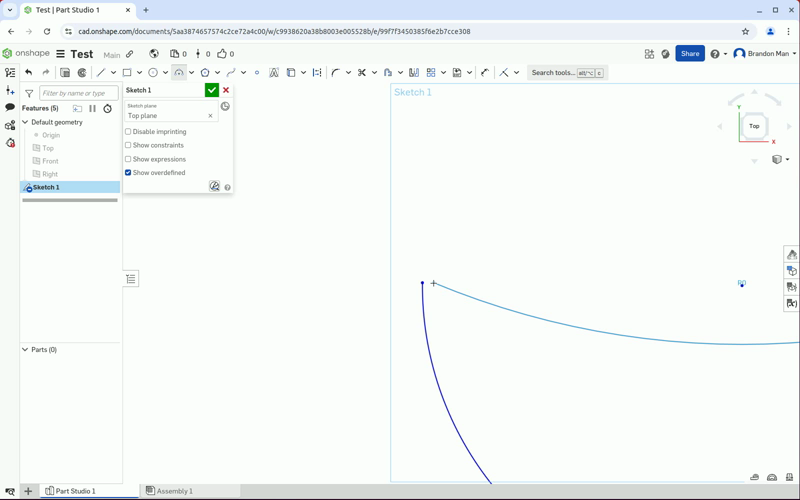
scroll(-6)
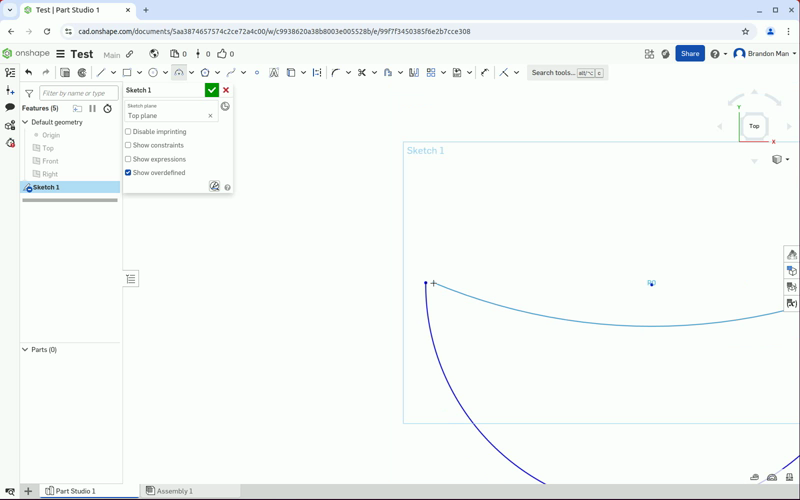
scroll(-6)
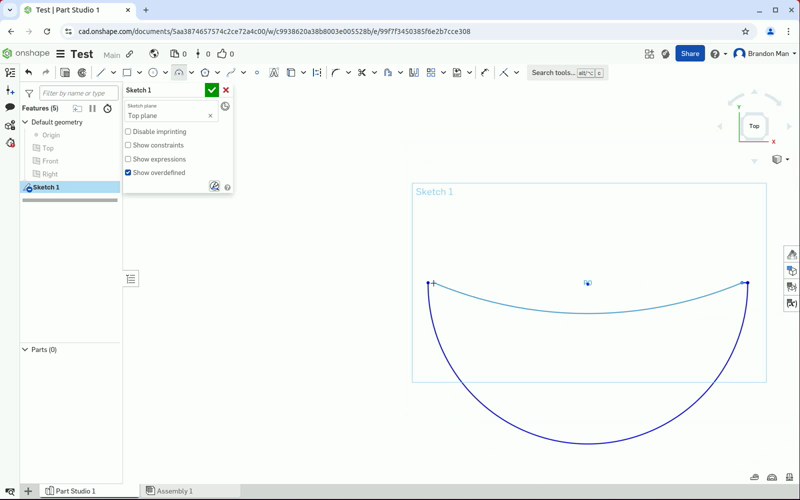
scroll(-6)
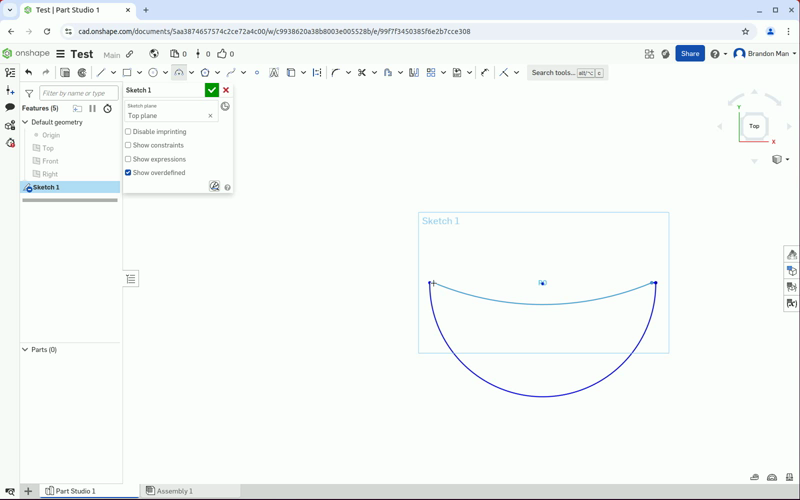
scroll(-6)
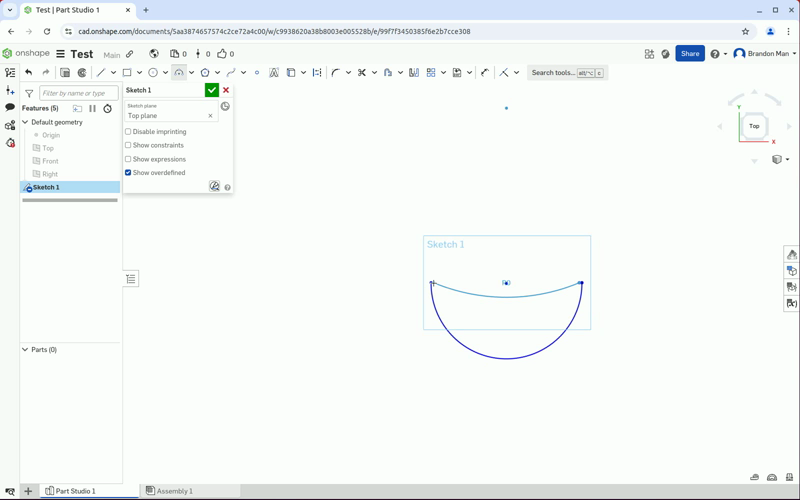
scroll(-6)
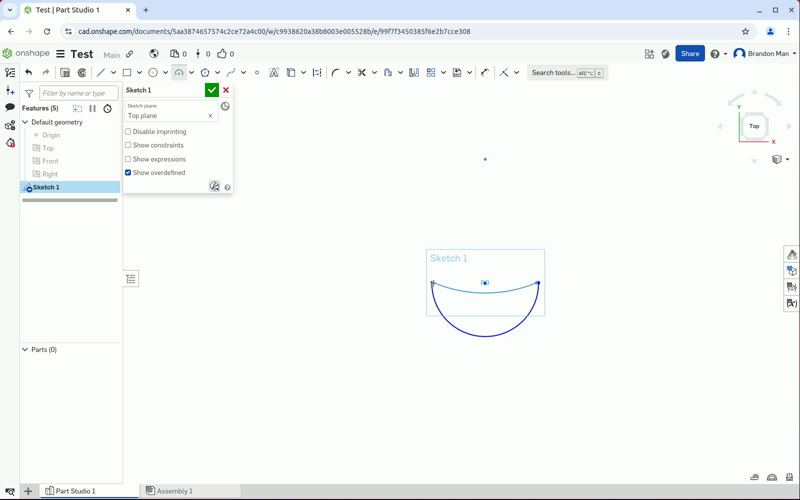
scroll(-6)
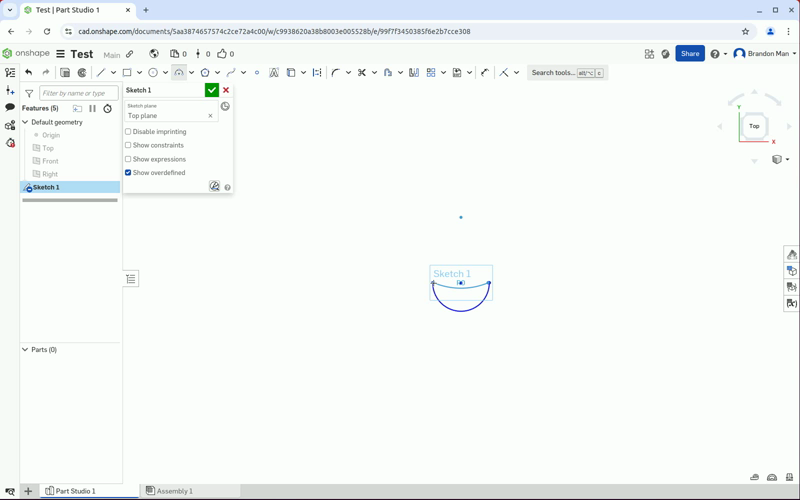
mouse_move(461, 310)
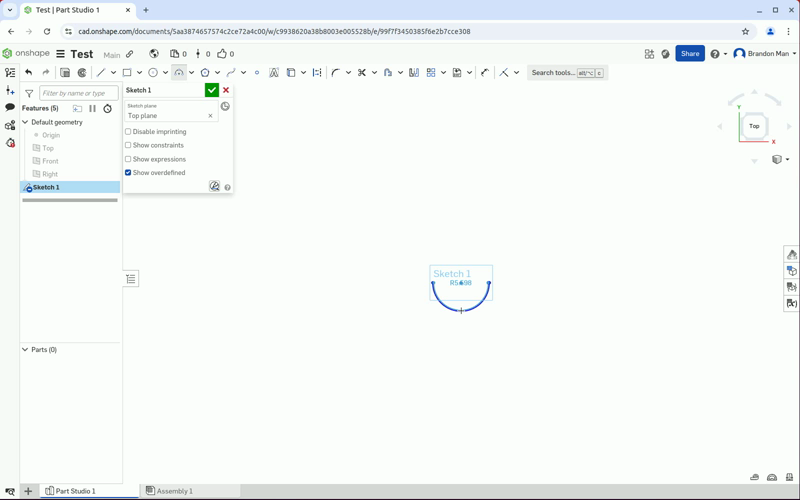
scroll(6)
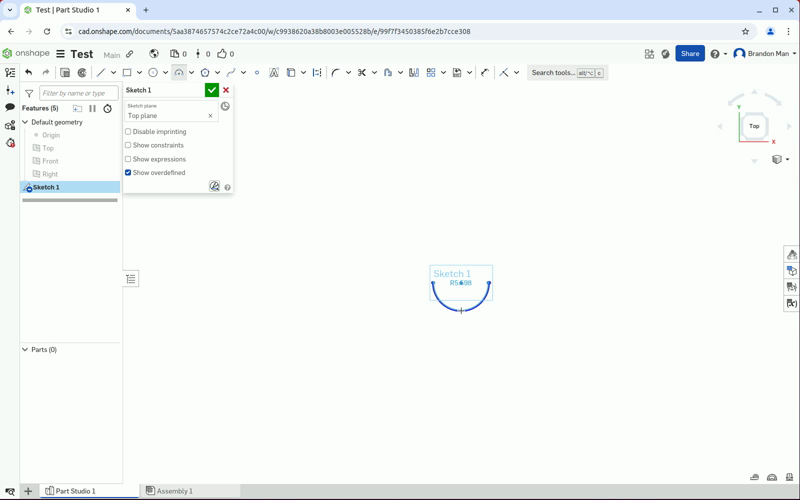
scroll(6)
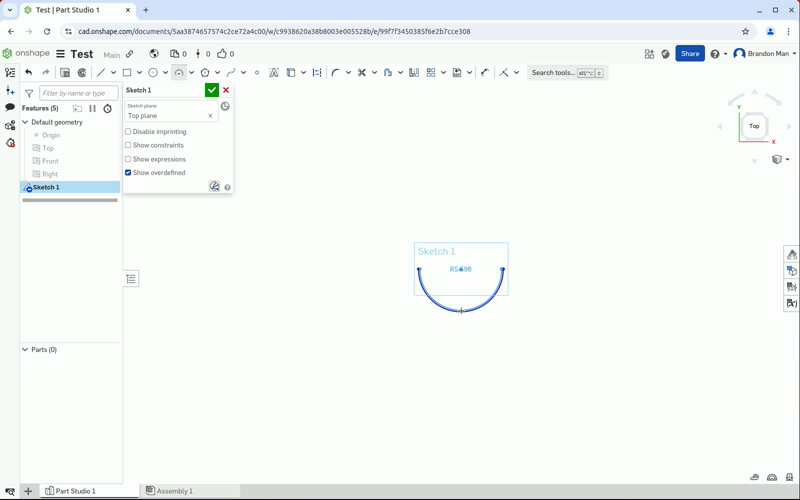
scroll(6)
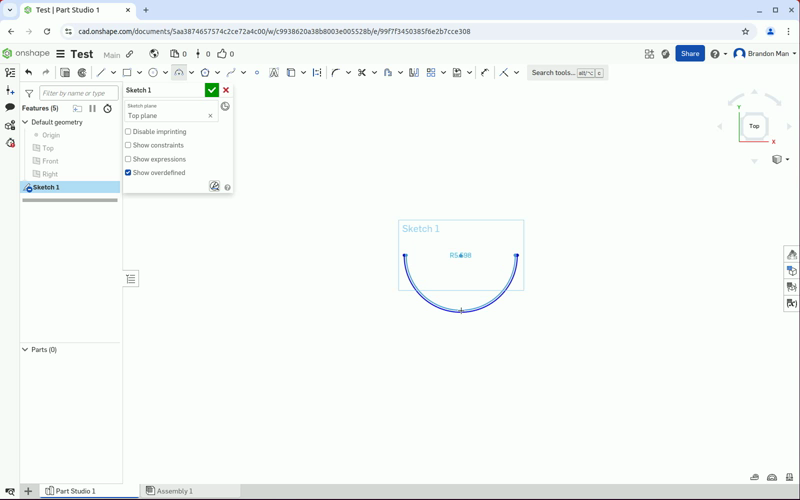
scroll(6)
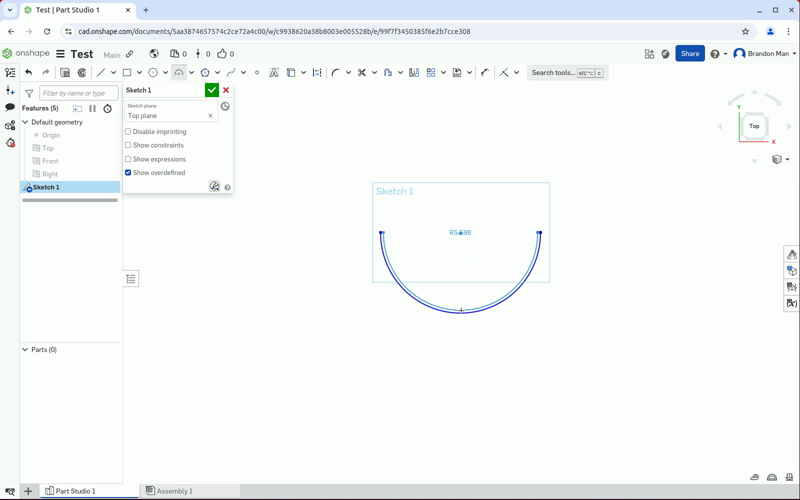
scroll(6)
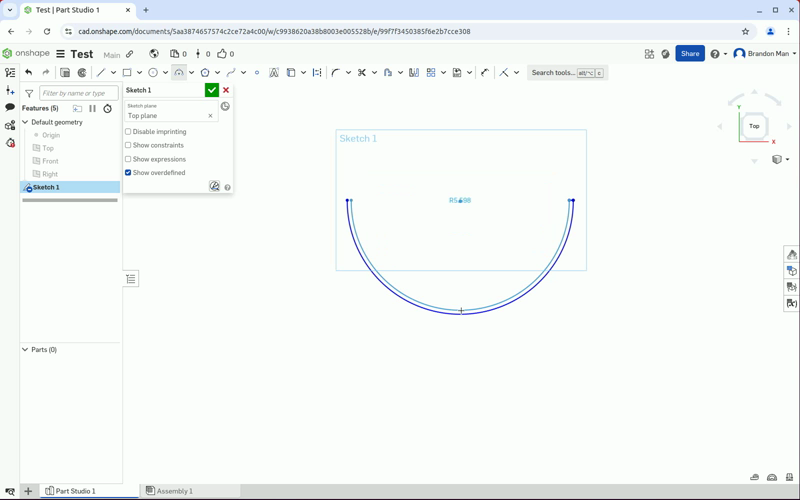
scroll(6)
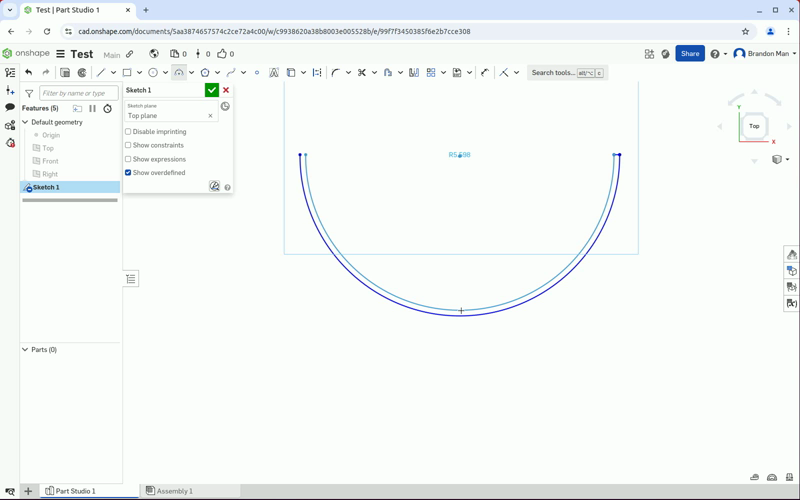
scroll(6)
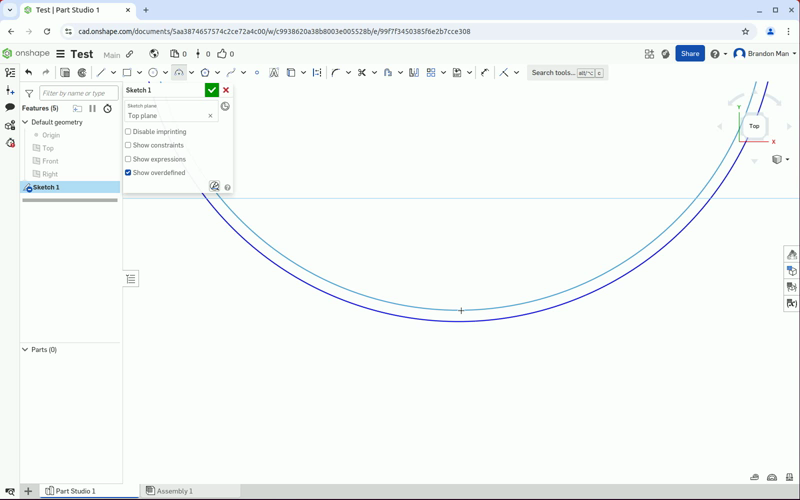
click(461, 310)
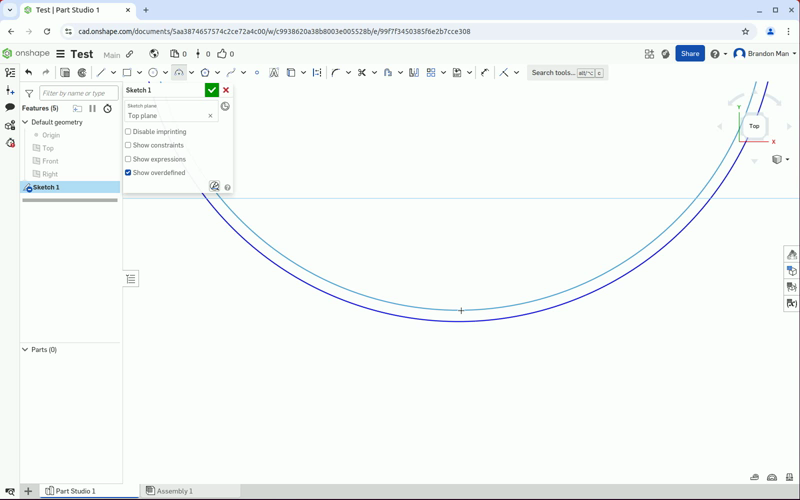
scroll(-6)
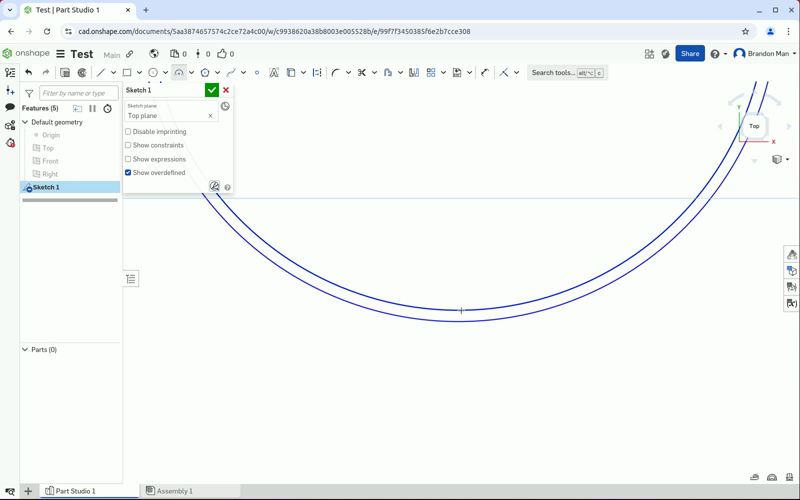
scroll(-6)
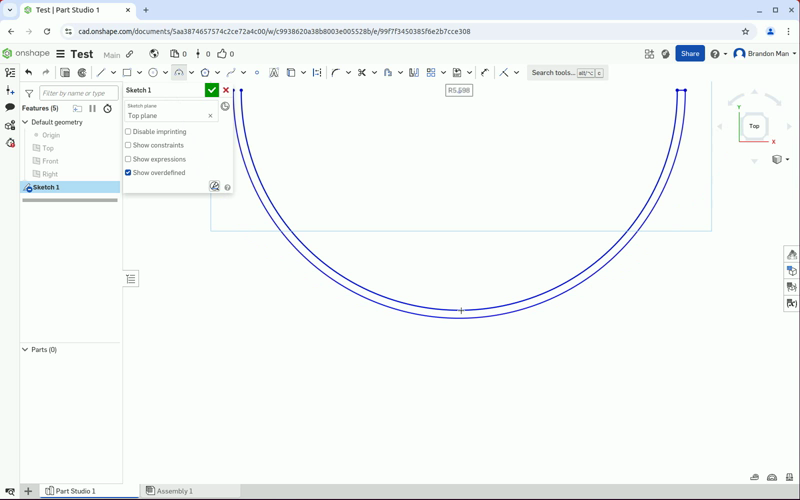
scroll(-6)
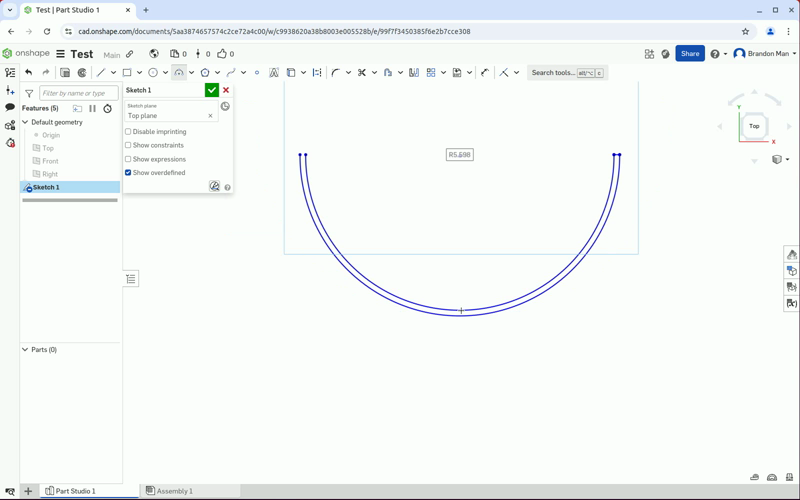
scroll(-6)
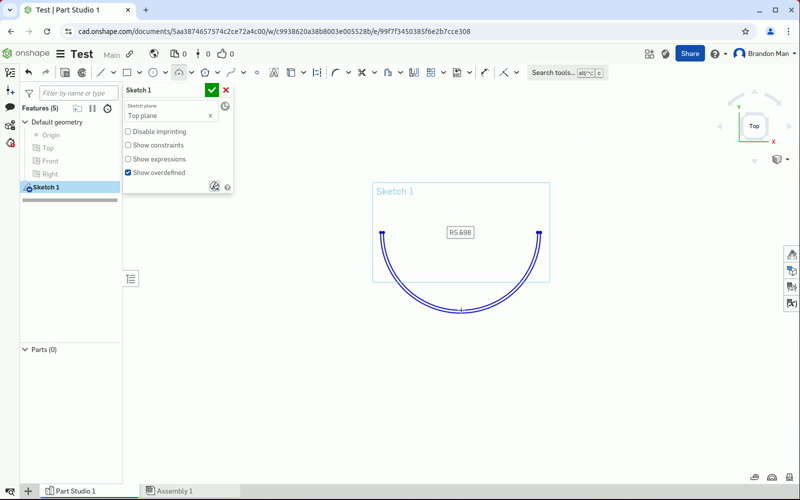
scroll(-6)
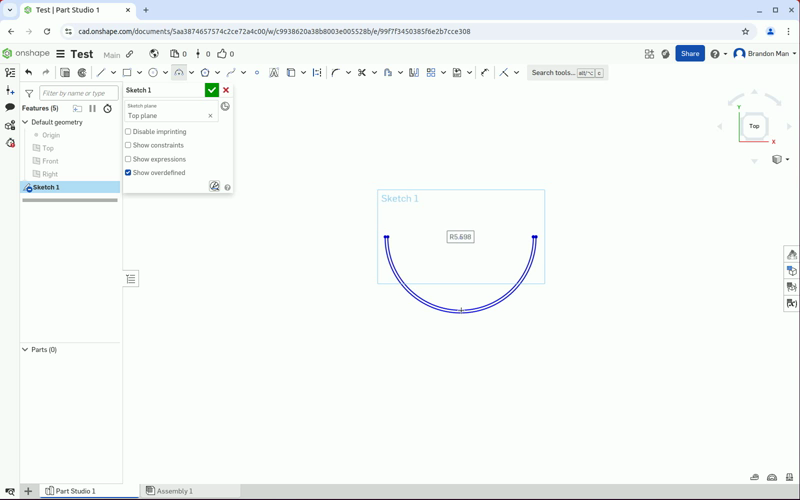
scroll(-6)
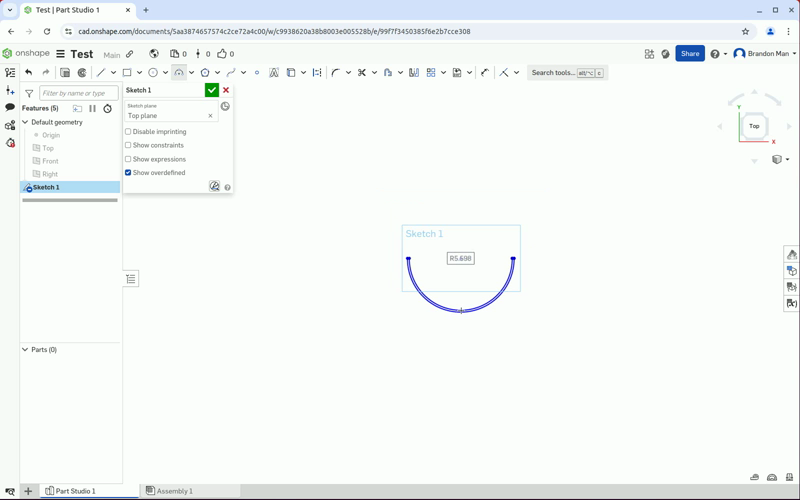
scroll(-6)
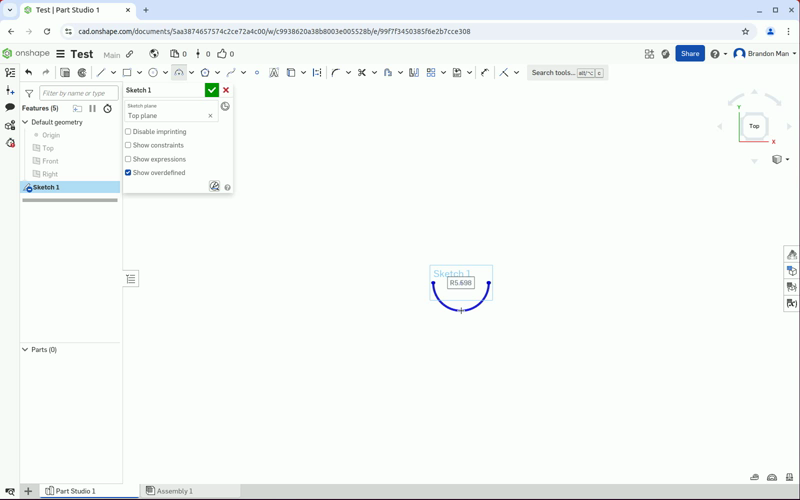
key_up(shift)
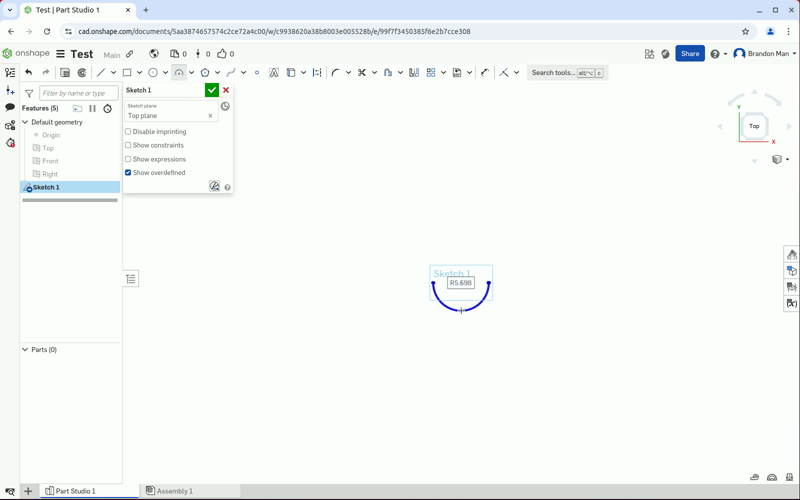
key(esc)
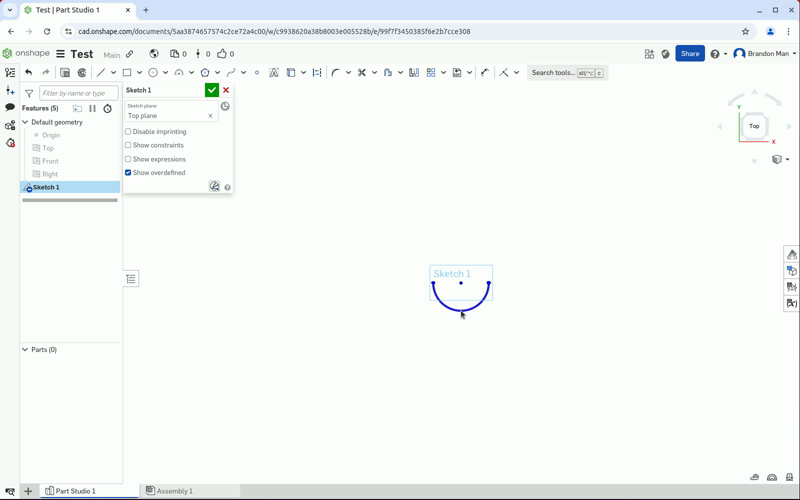
key(l)
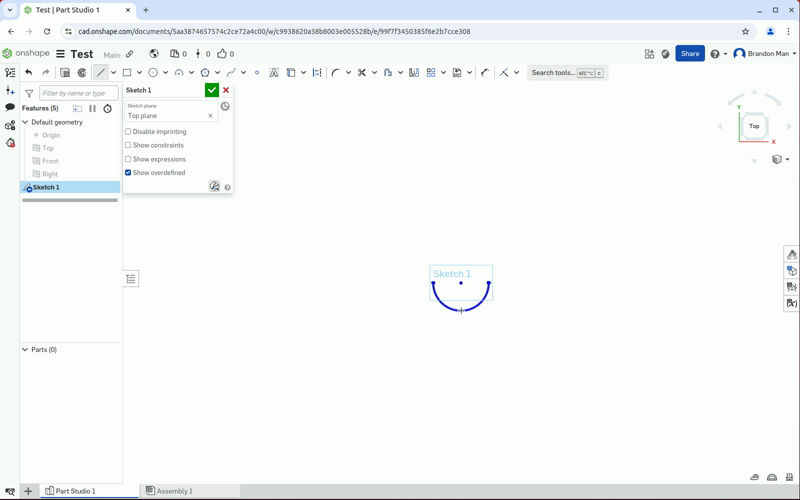
mouse_move(433, 282)
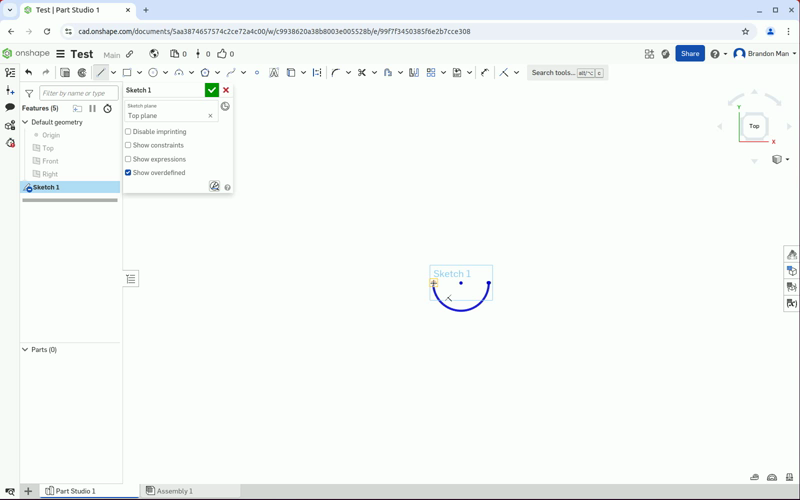
scroll(6)
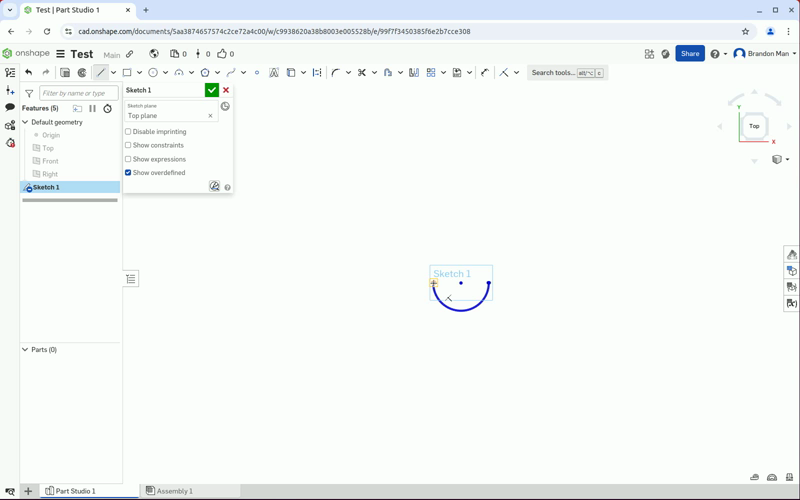
scroll(6)
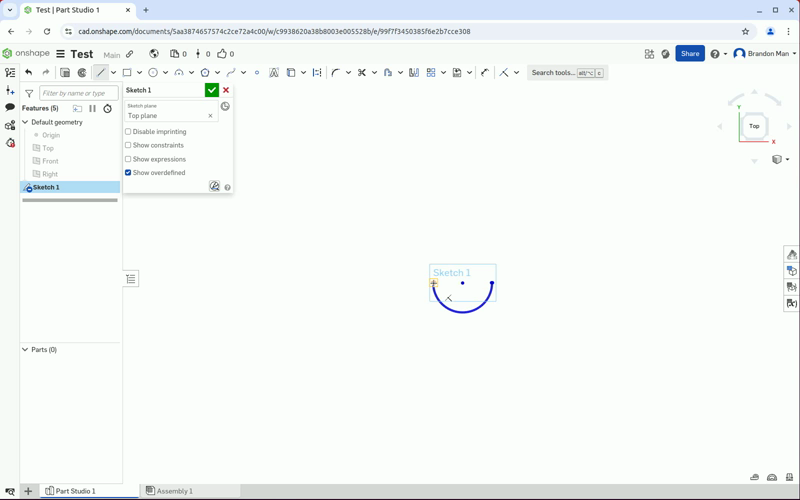
scroll(6)
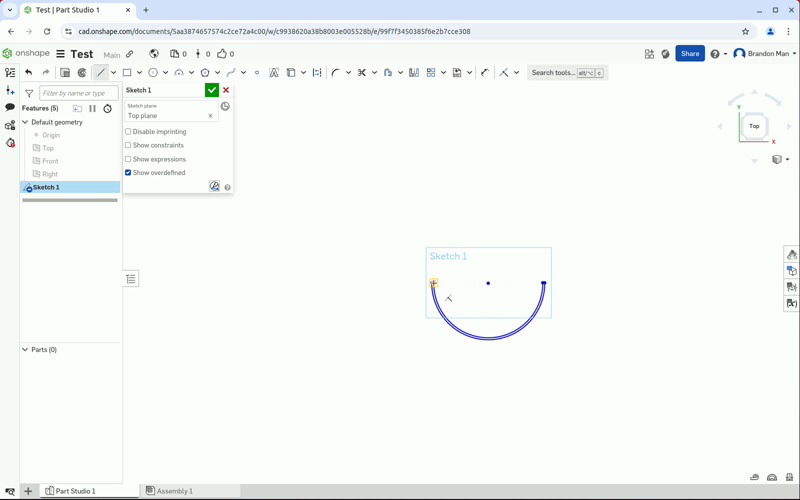
scroll(6)
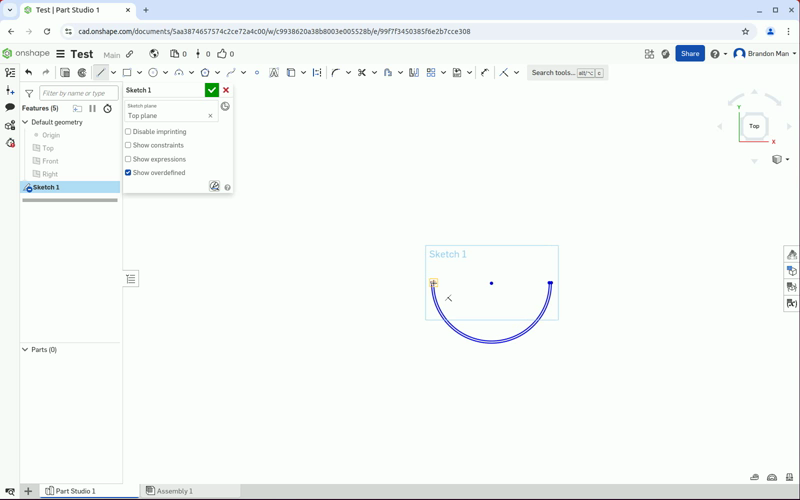
scroll(6)
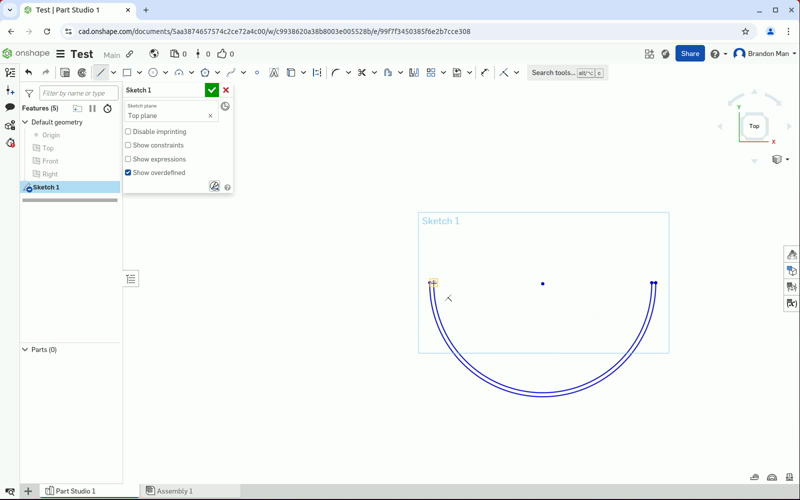
scroll(6)
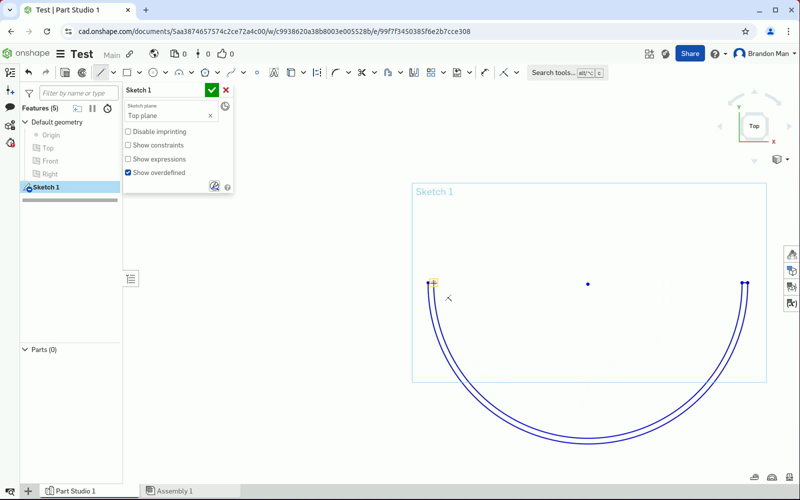
scroll(6)
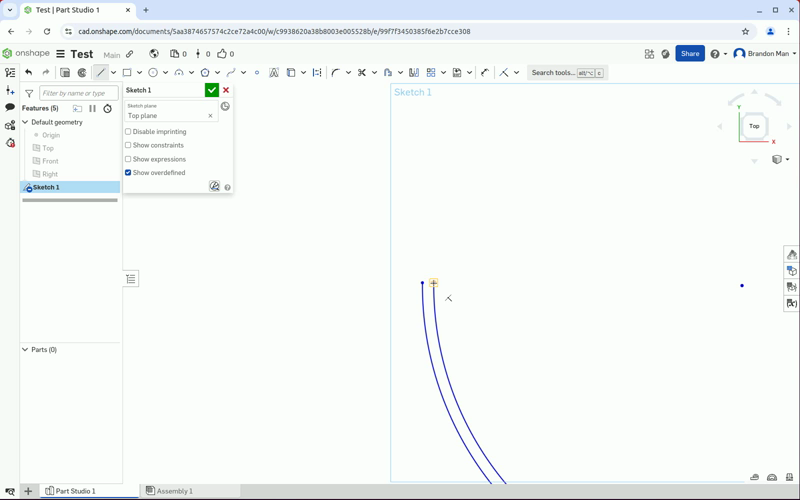
click(433, 282)
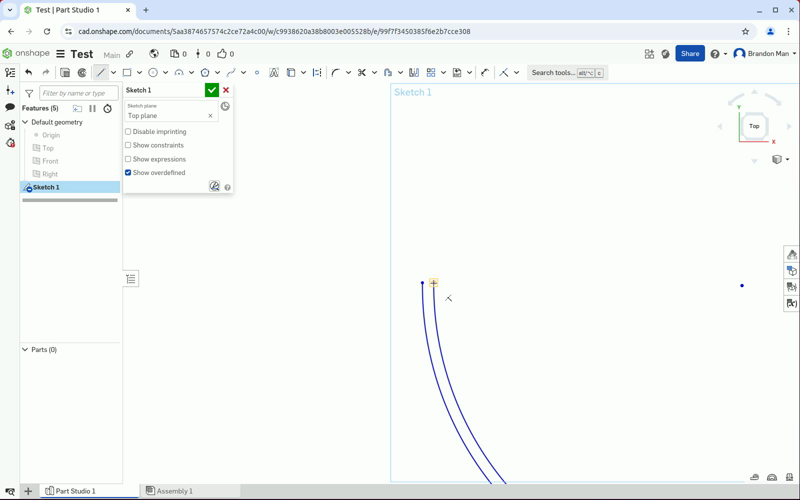
scroll(-6)
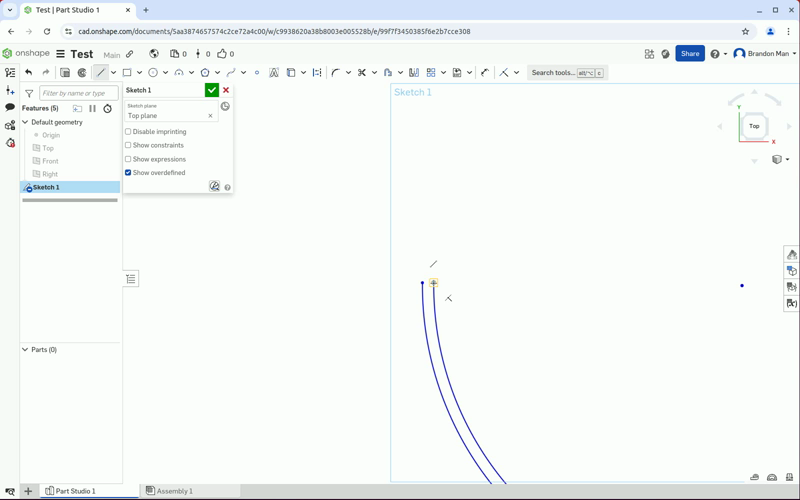
scroll(-6)
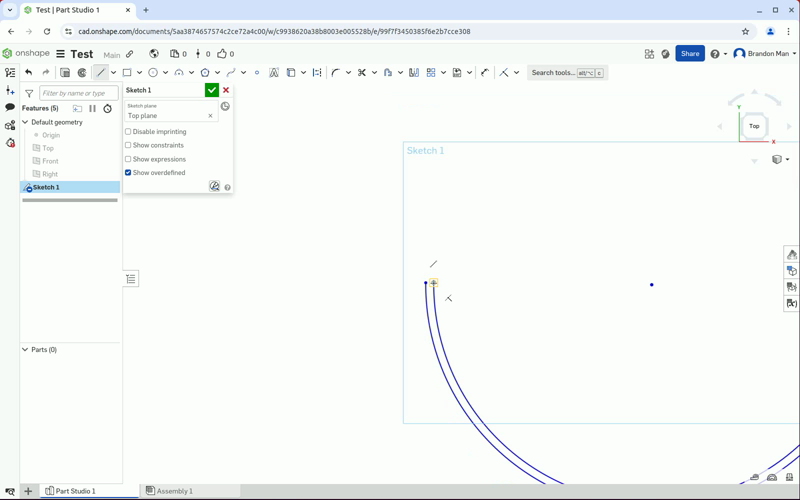
scroll(-6)
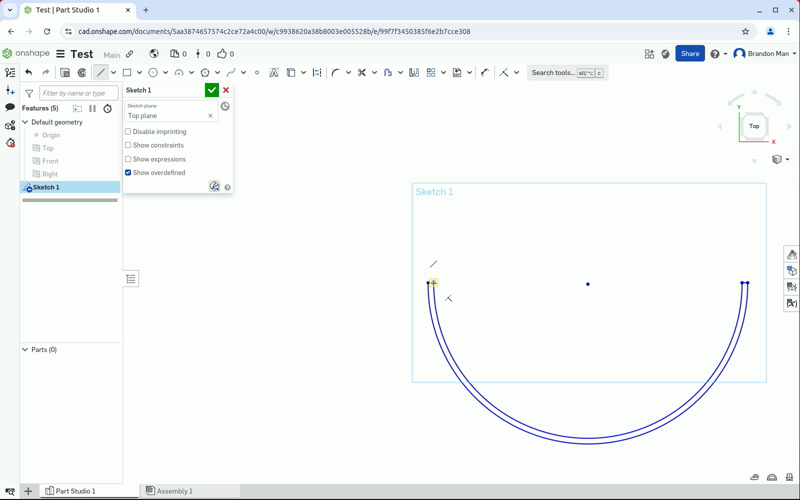
scroll(-6)
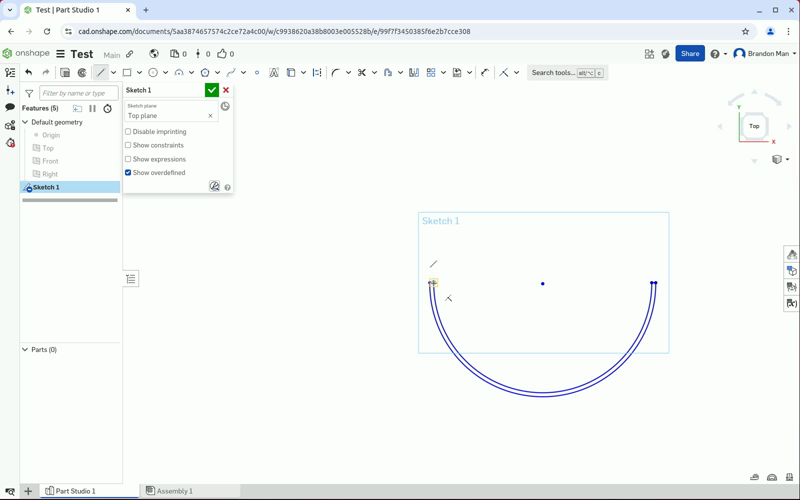
scroll(-6)
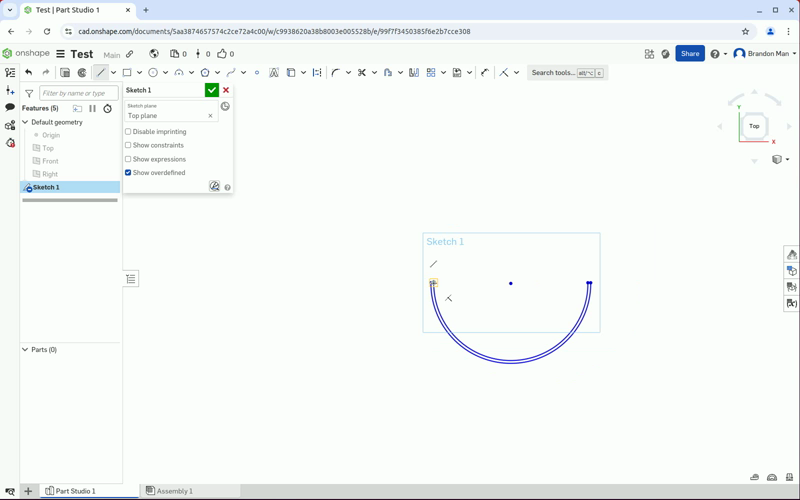
scroll(-6)
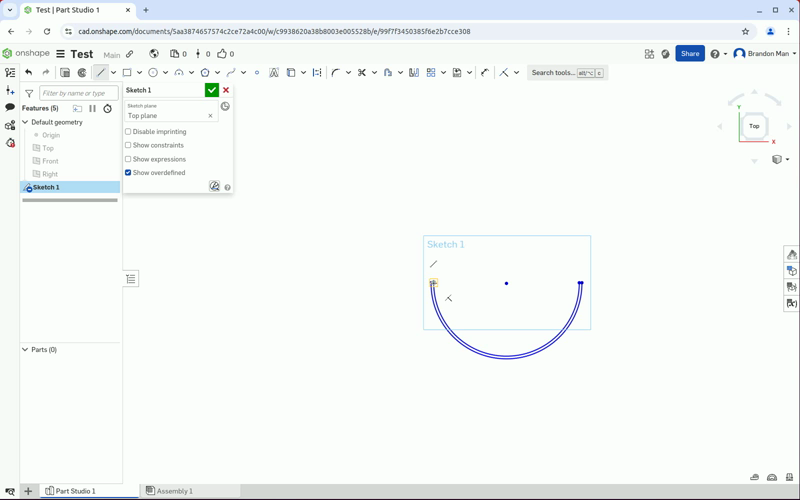
scroll(-6)
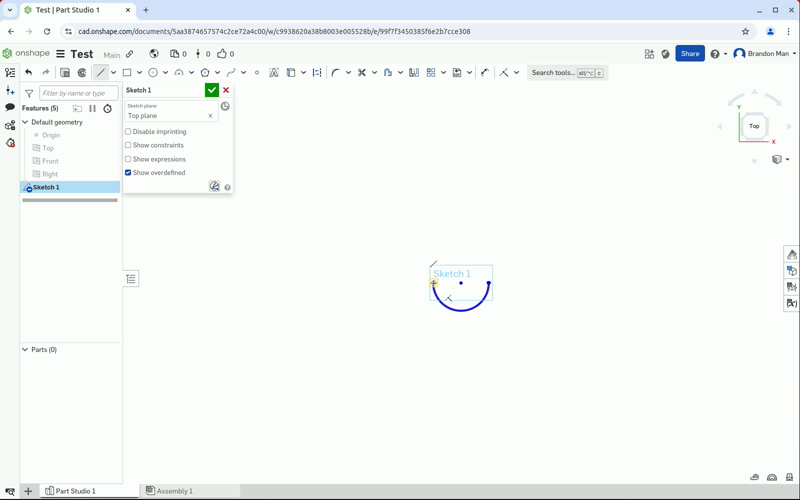
mouse_move(463, 282)
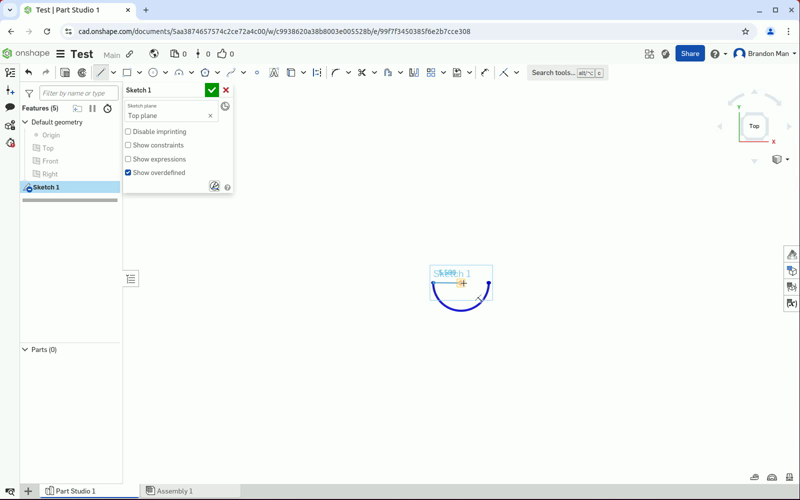
key_down(shift)
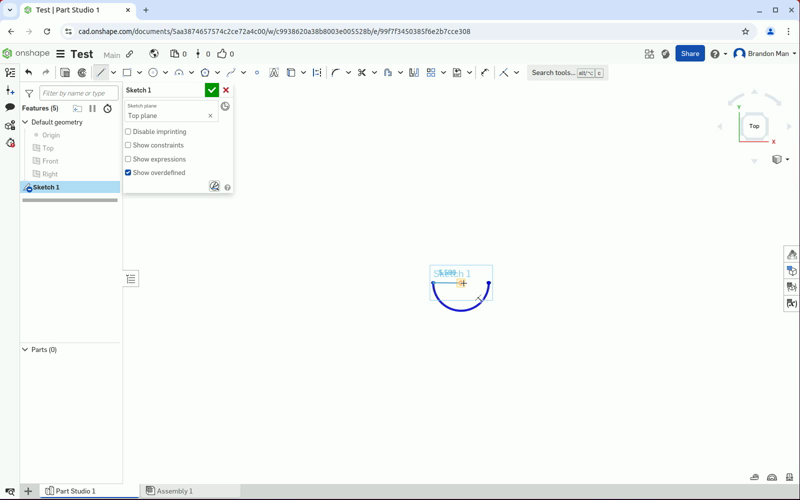
mouse_move(432, 282)
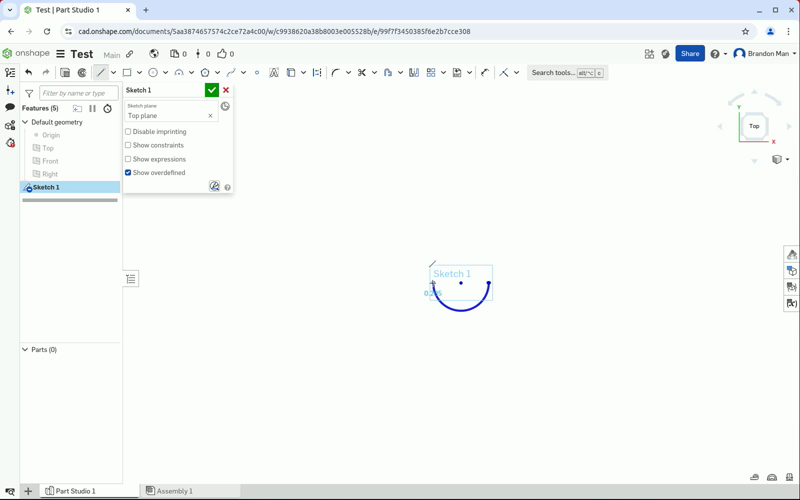
scroll(6)
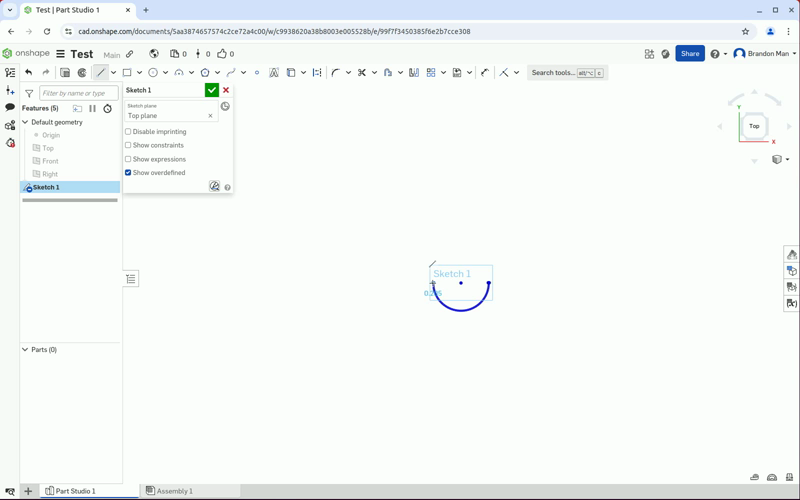
scroll(6)
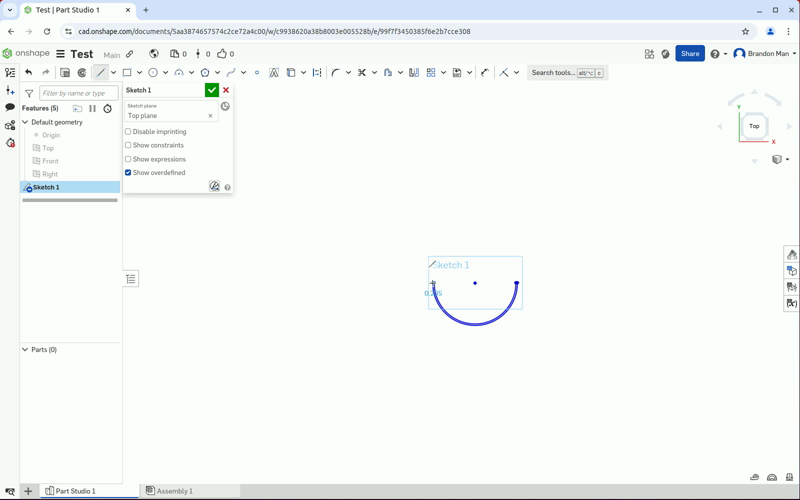
scroll(6)
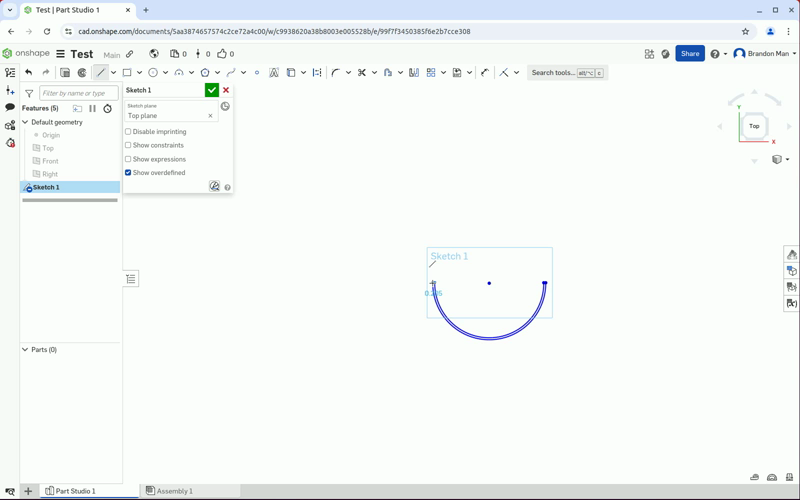
scroll(6)
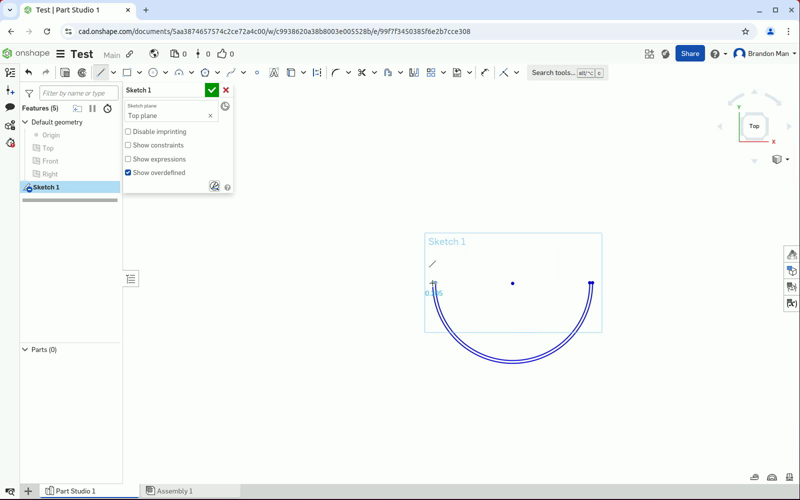
scroll(6)
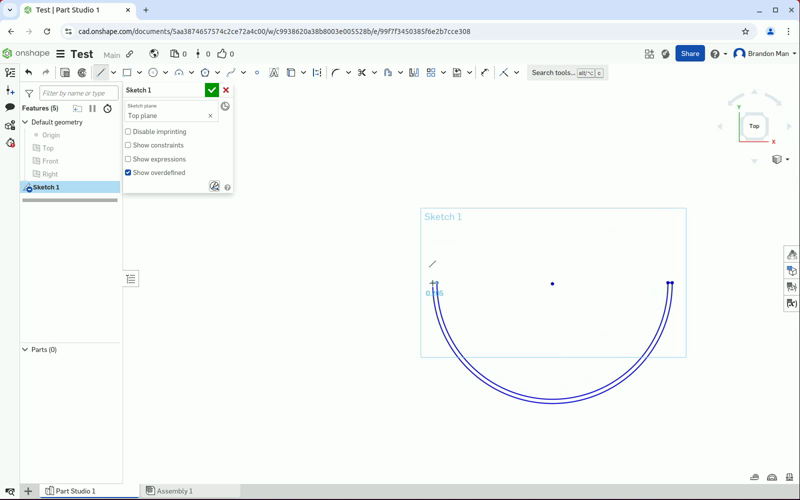
scroll(6)
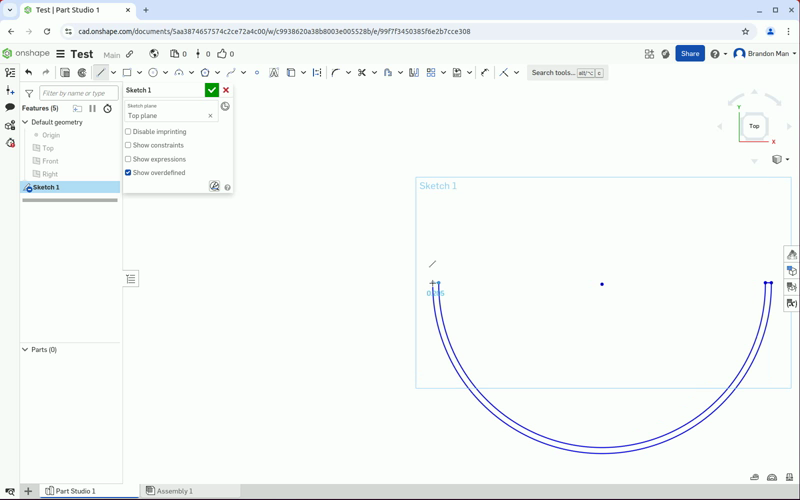
scroll(6)
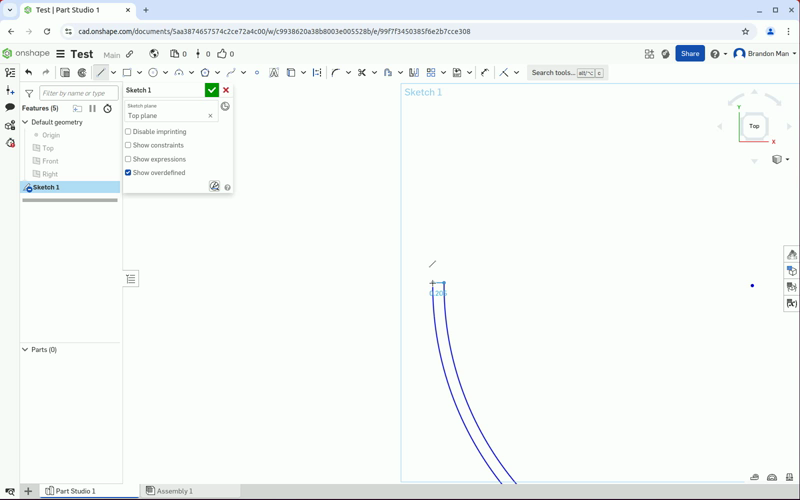
key_up(shift)
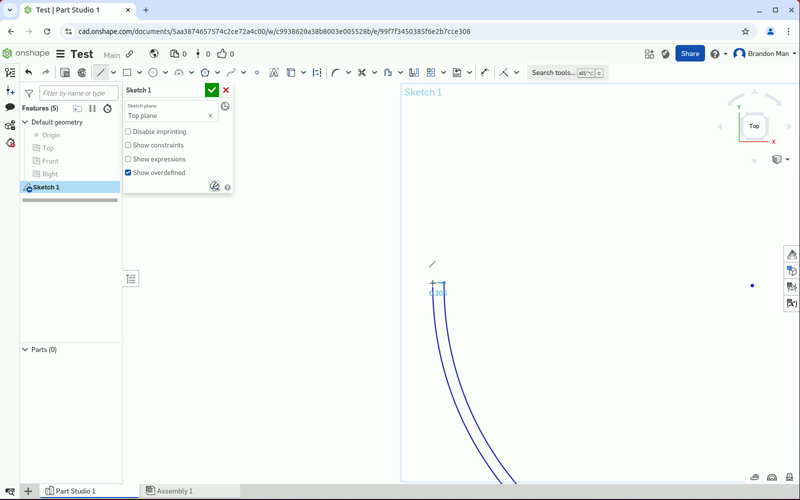
click(432, 282)
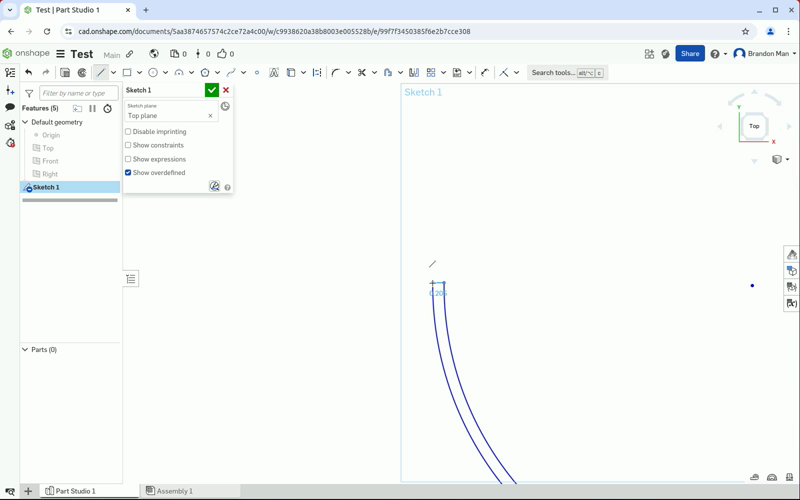
scroll(-6)
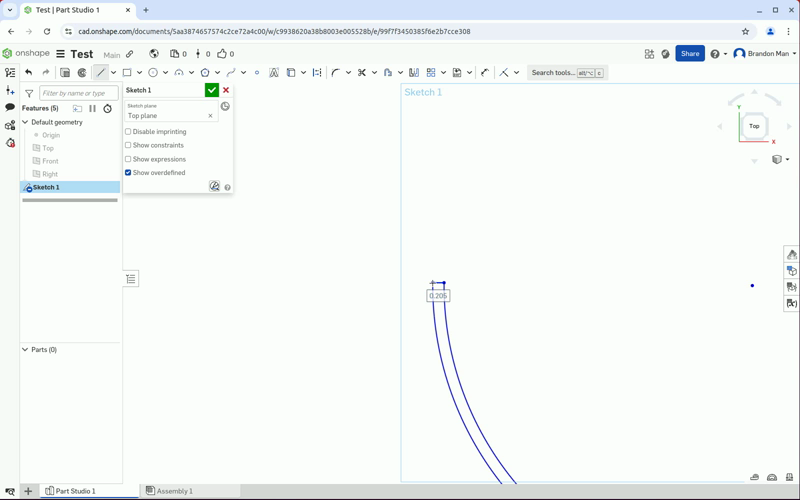
scroll(-6)
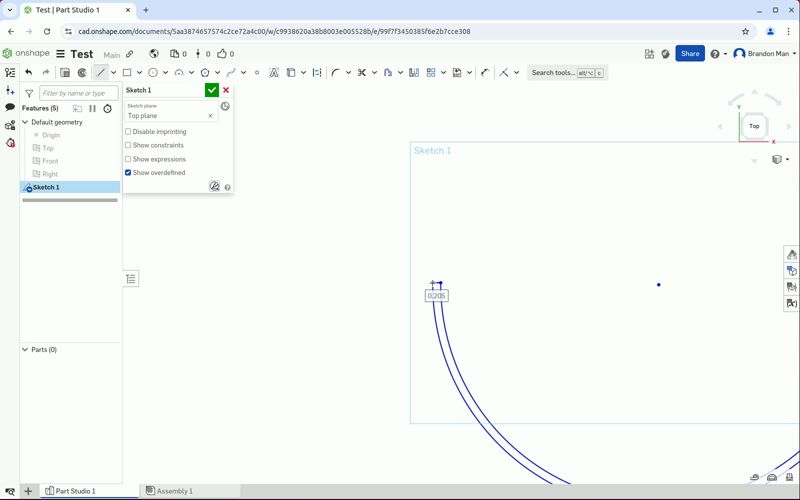
scroll(-6)
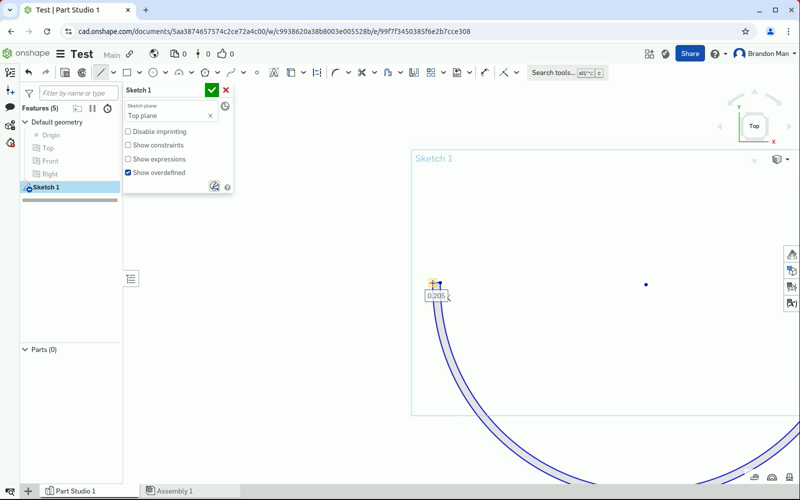
scroll(-6)
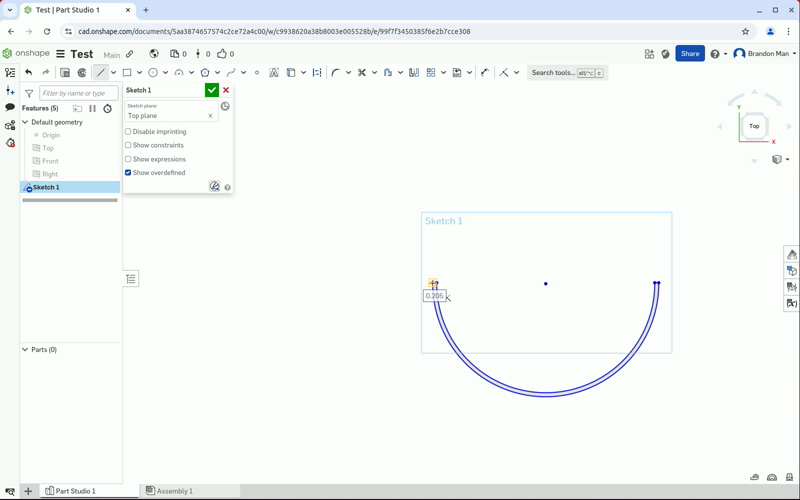
scroll(-6)
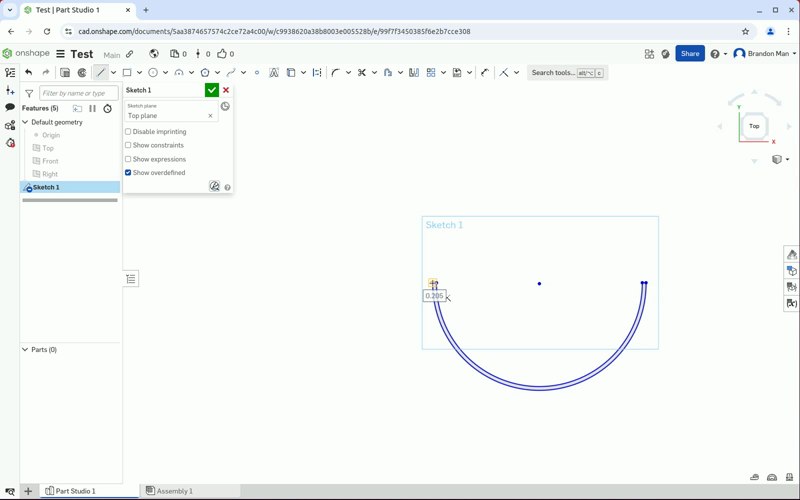
scroll(-6)
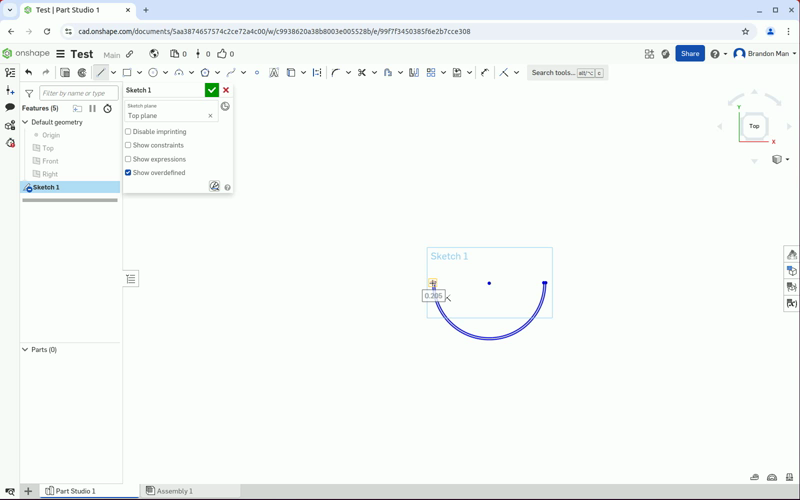
scroll(-6)
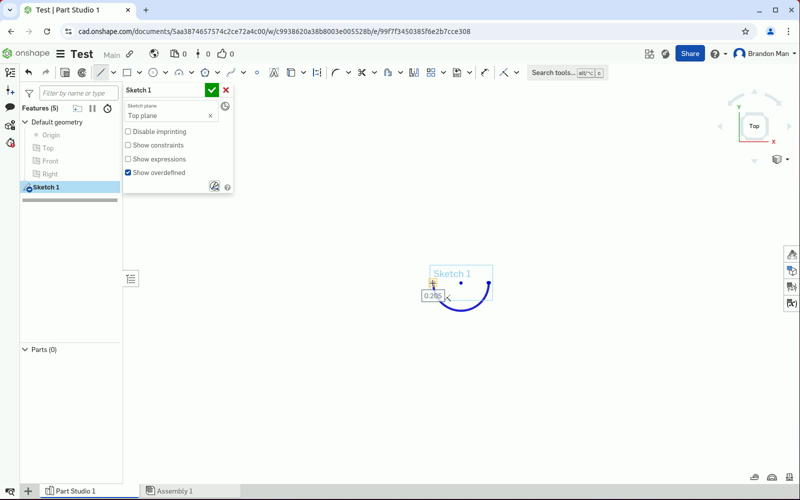
key(esc)
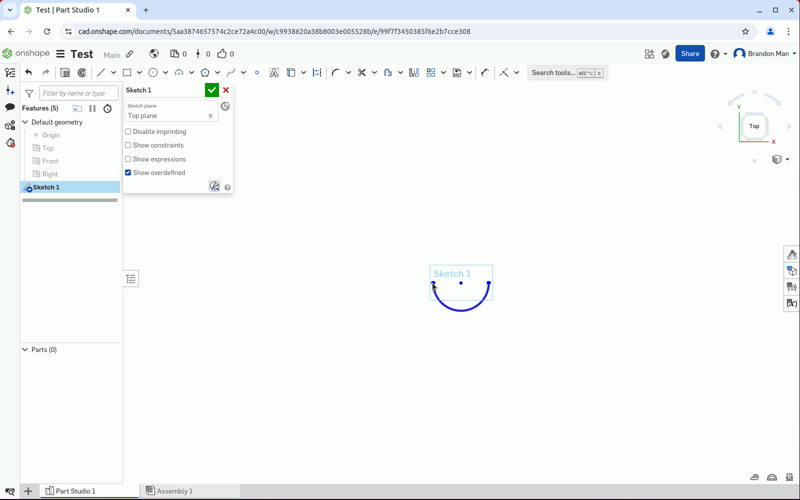
mouse_move(481, 285)
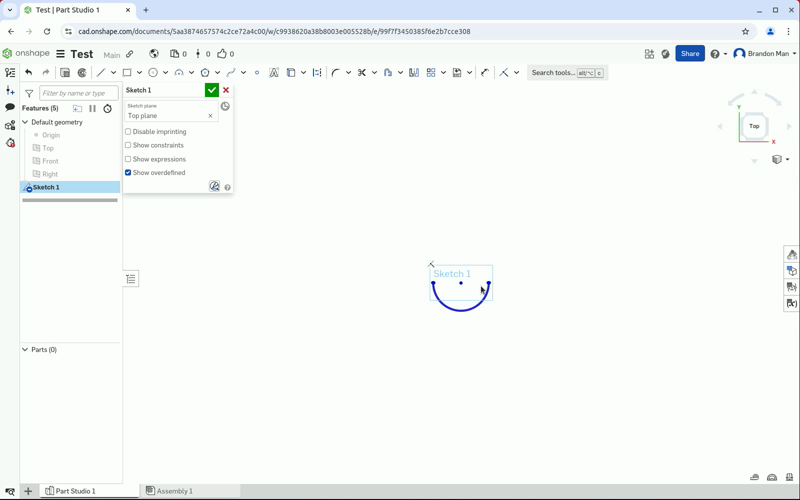
scroll(6)
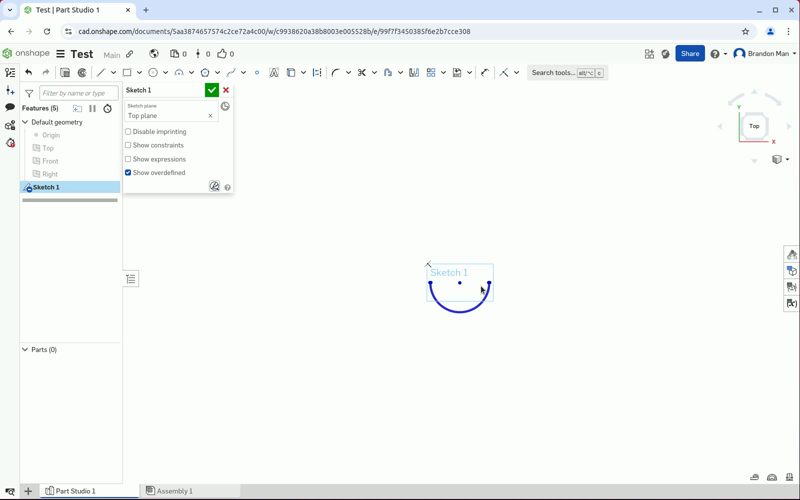
scroll(6)
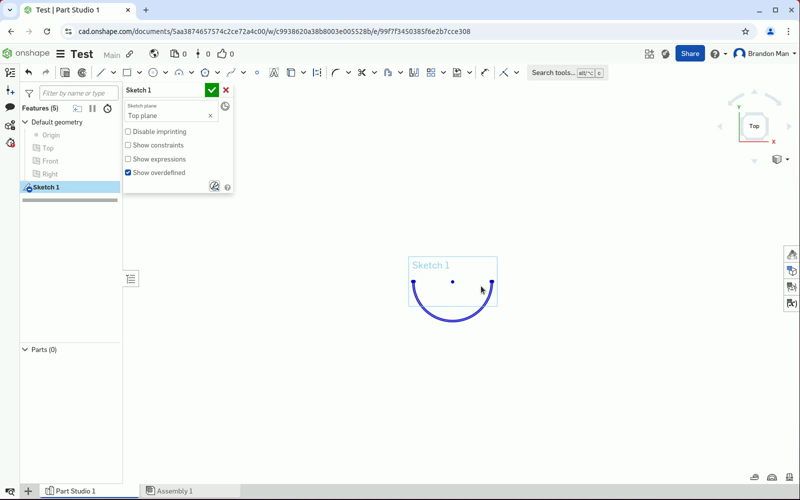
scroll(6)
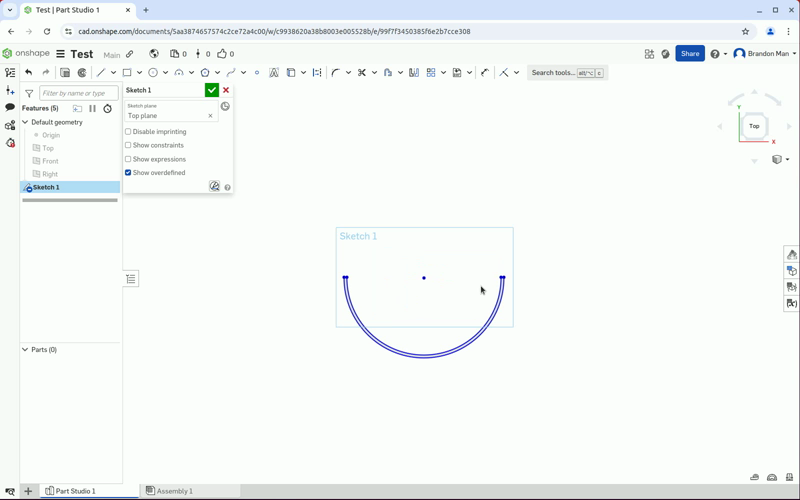
scroll(6)
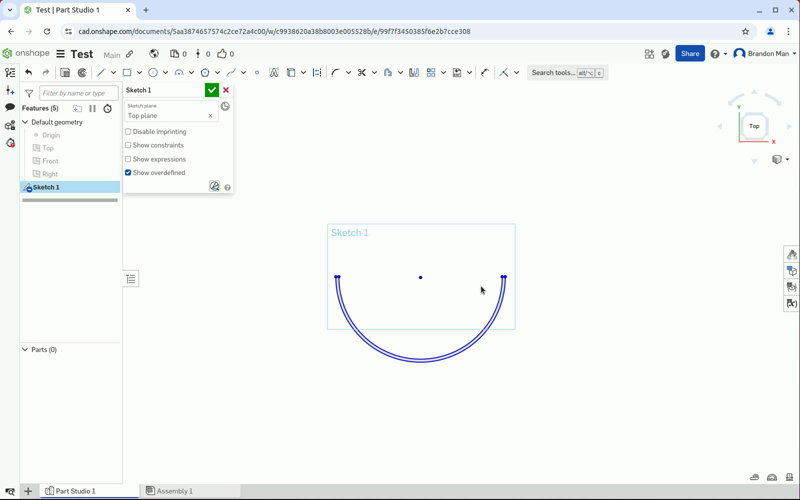
scroll(6)
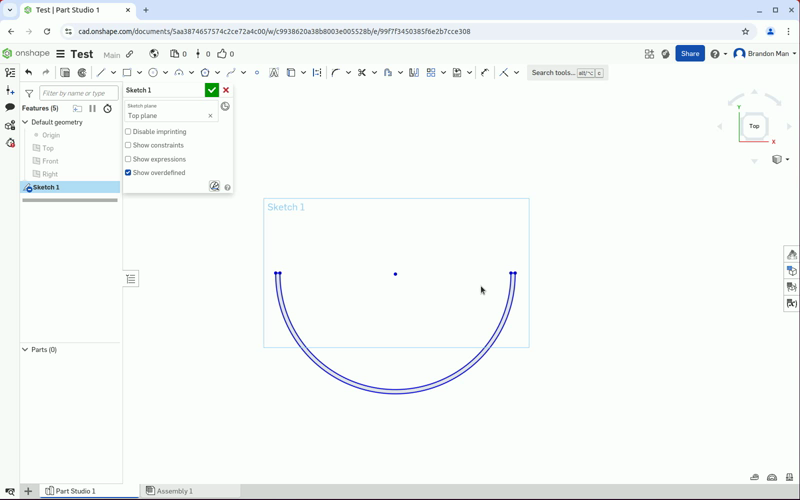
scroll(6)
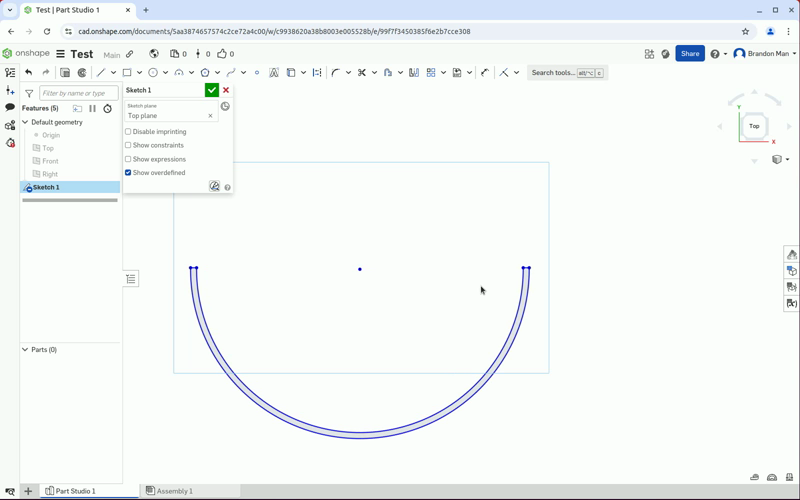
scroll(6)
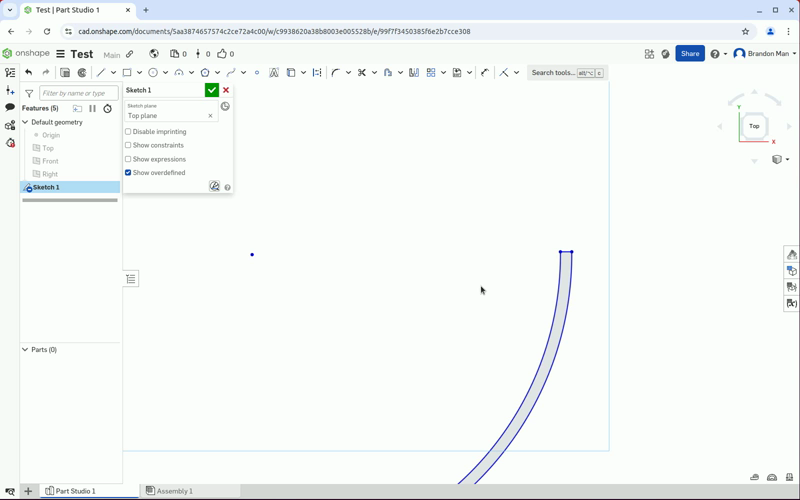
click(481, 285)
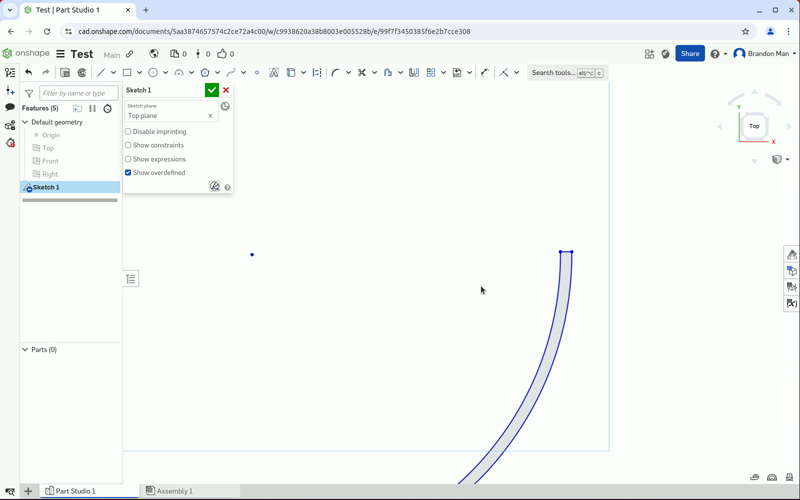
scroll(-6)
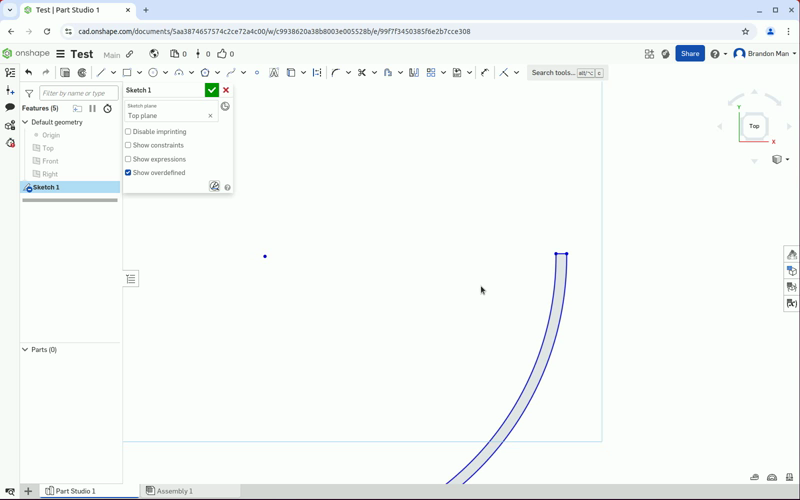
scroll(-6)
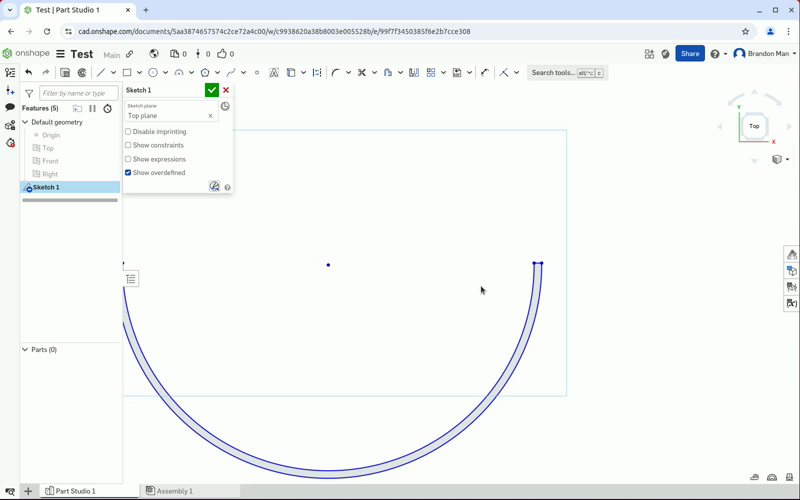
scroll(-6)
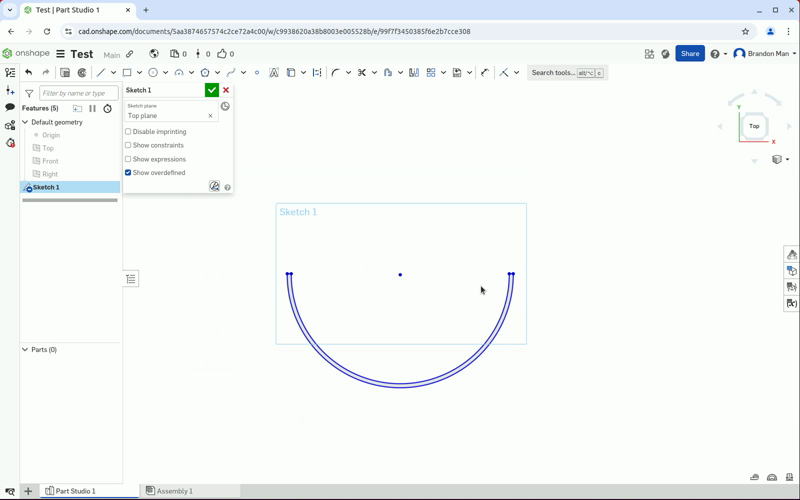
scroll(-6)
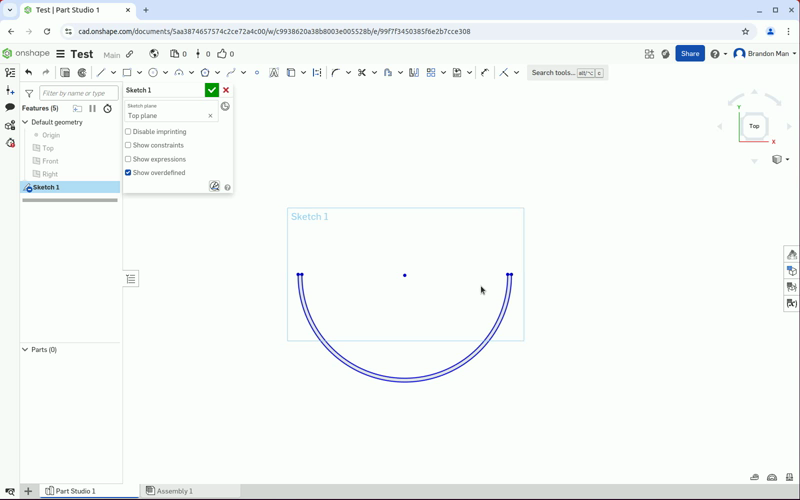
scroll(-6)
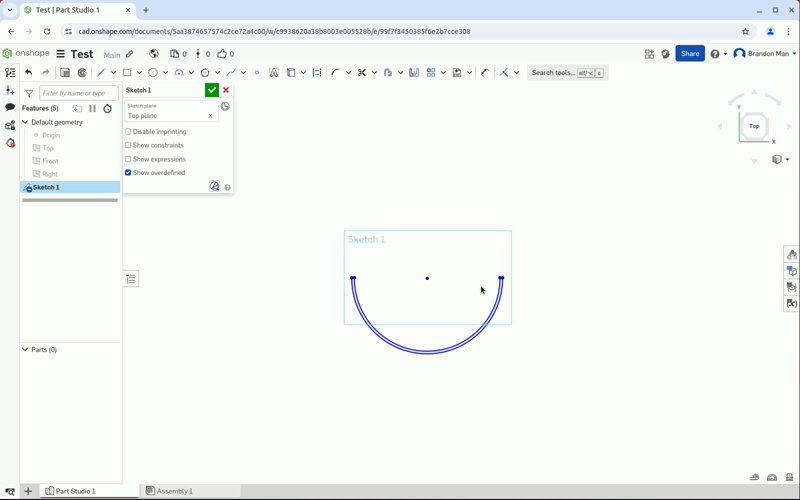
scroll(-6)
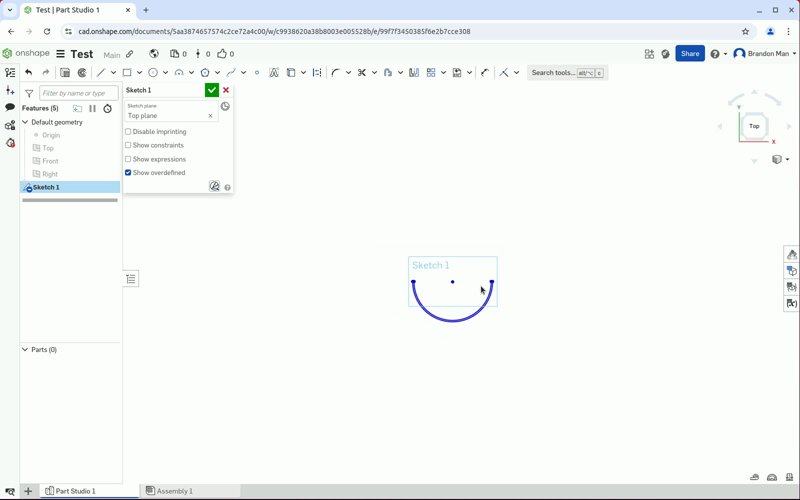
scroll(-6)
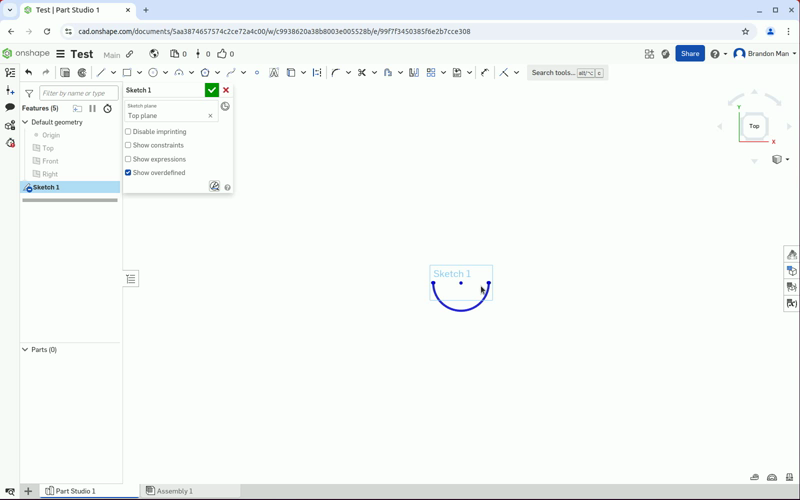
mouse_move(73, 352)
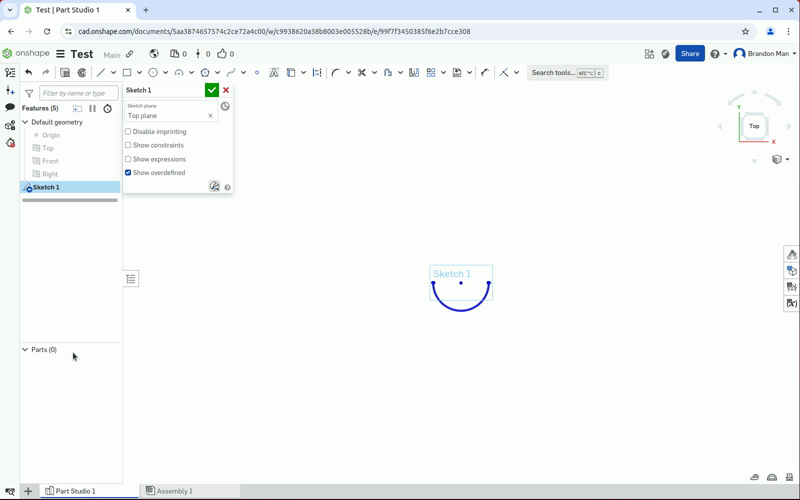
key(shift+y)
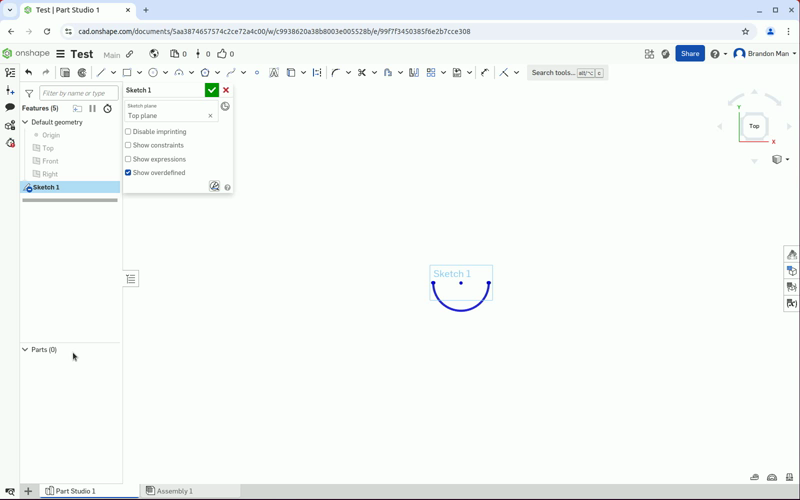
key(shift+e)
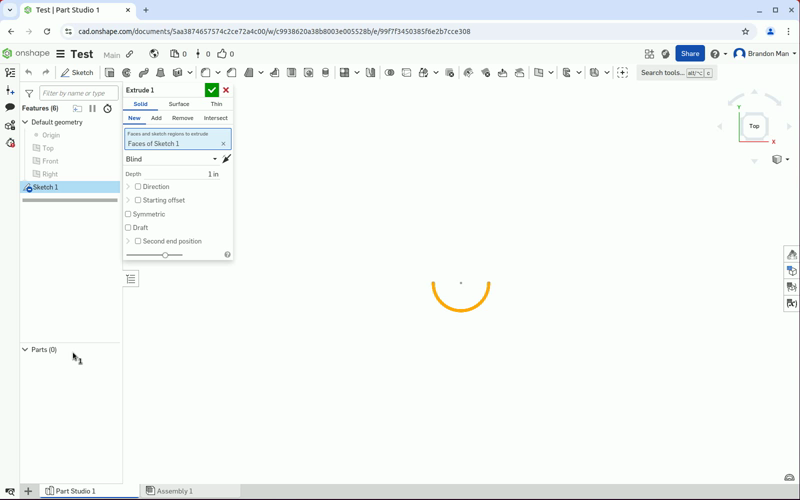
mouse_move(143, 106)
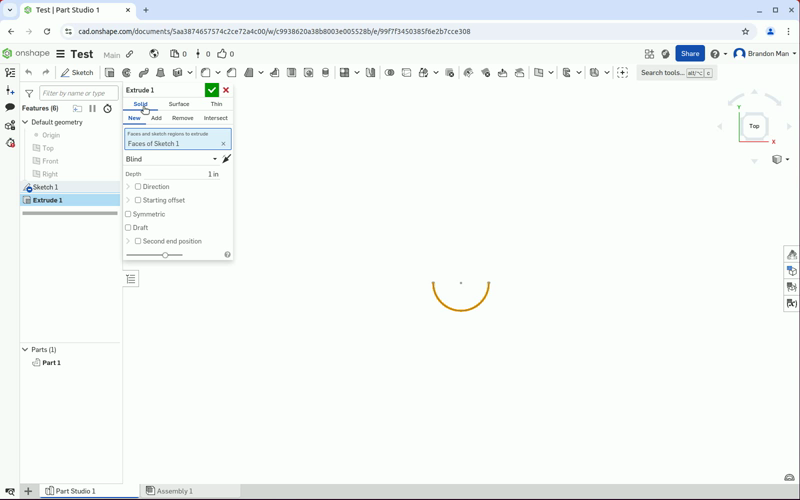
click(143, 106)
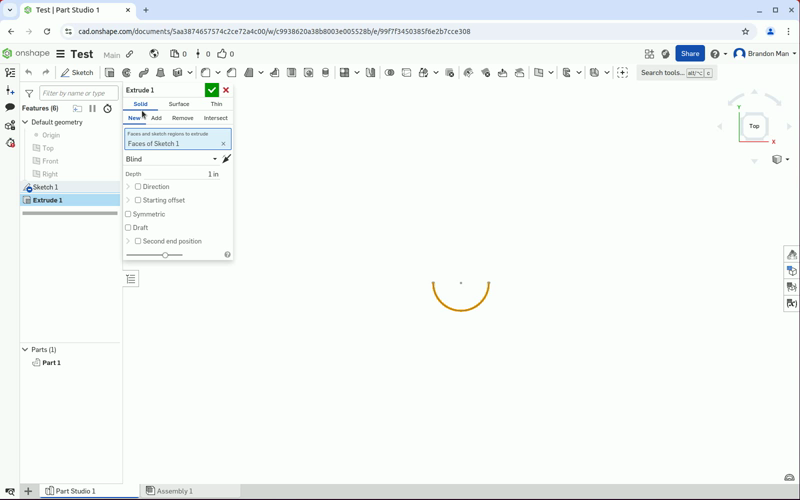
mouse_move(137, 120)
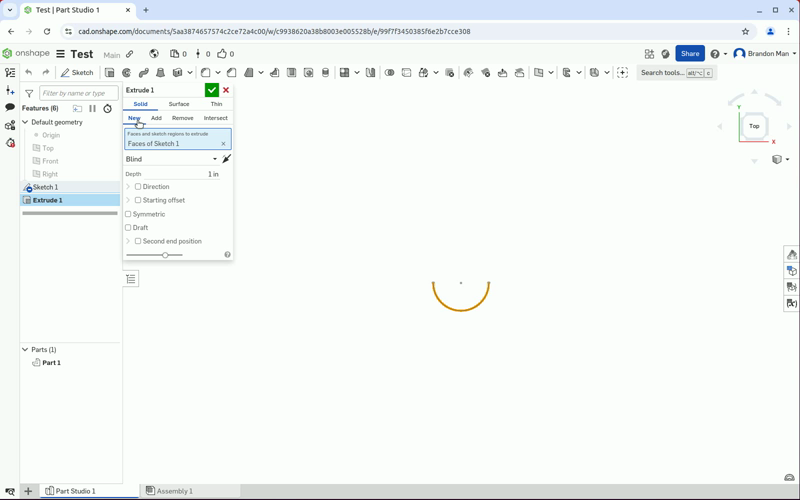
click(137, 120)
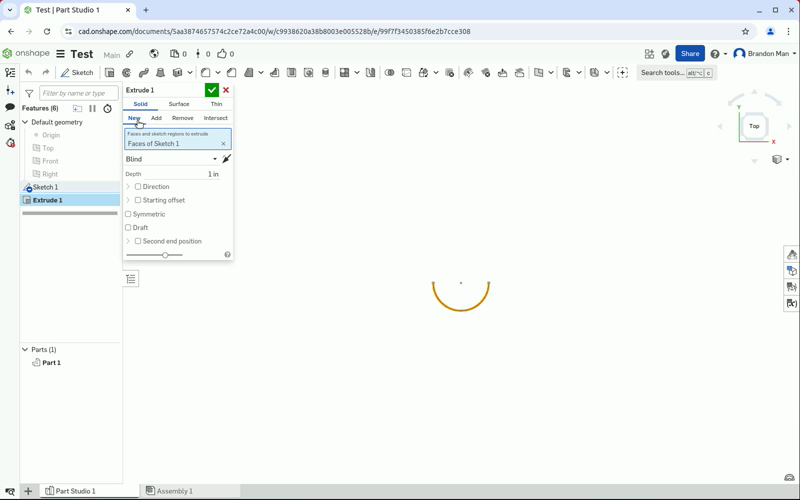
key(tab, 4)
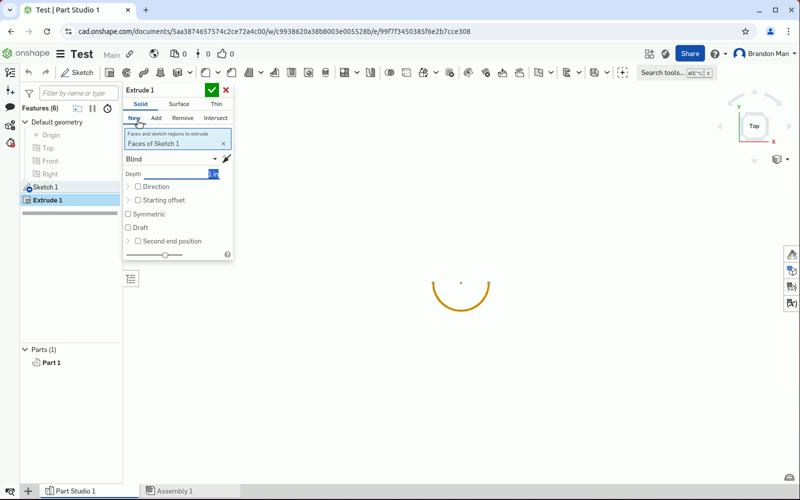
text(10.832)
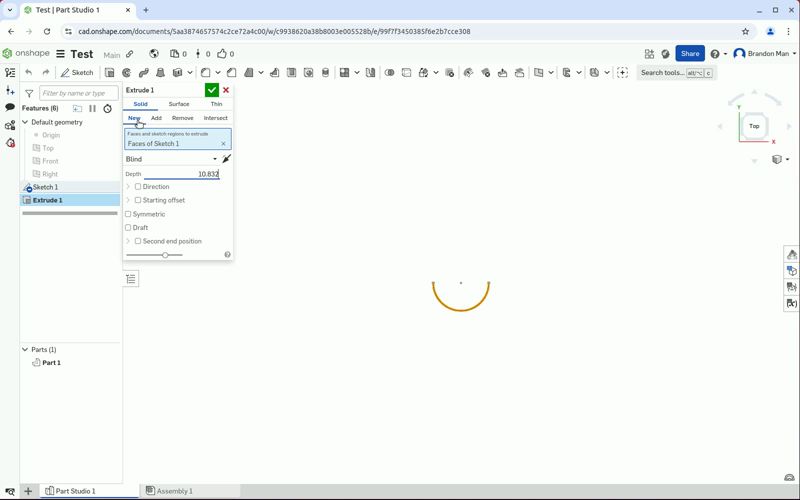
key(enter)
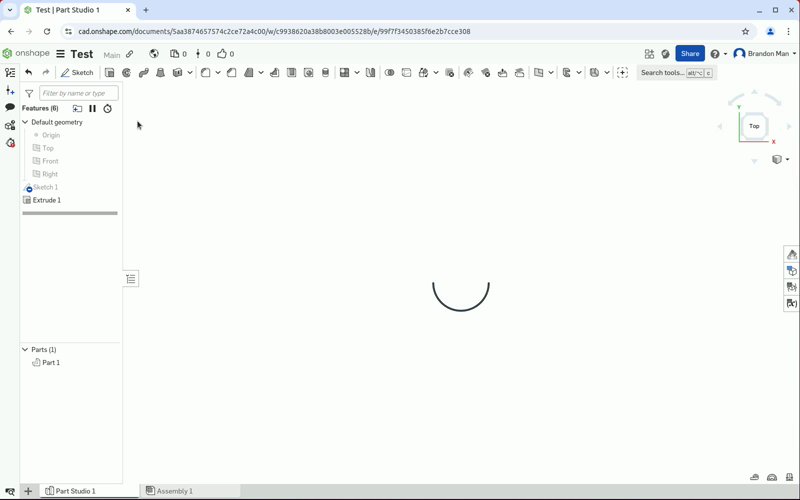
key(shift+h)
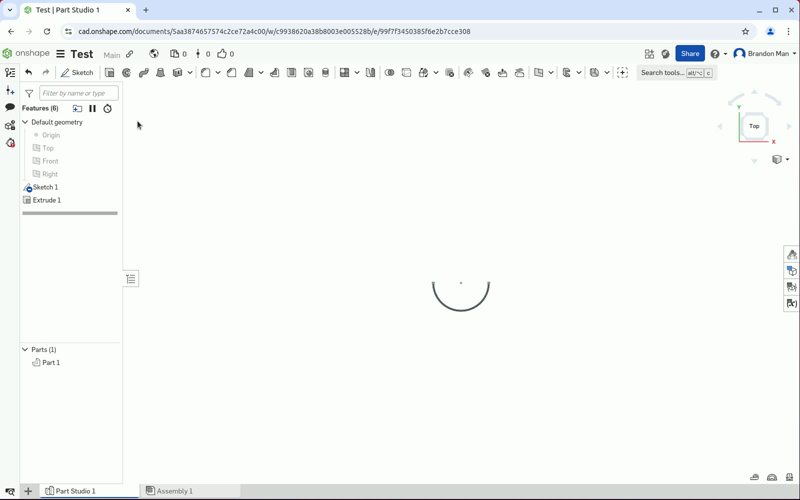
key(shift+h)
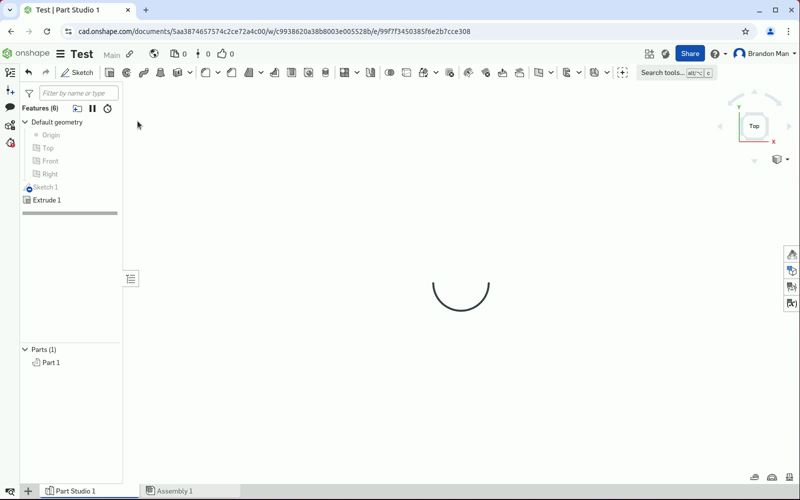
mouse_move(73, 189)
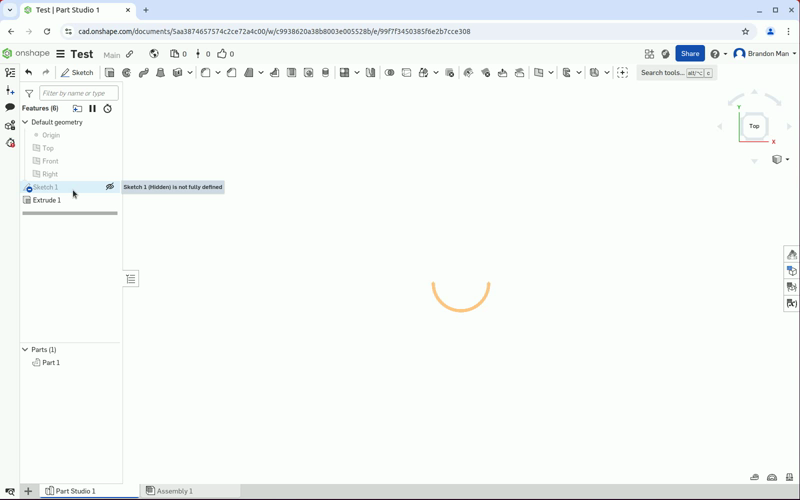
click(73, 189)
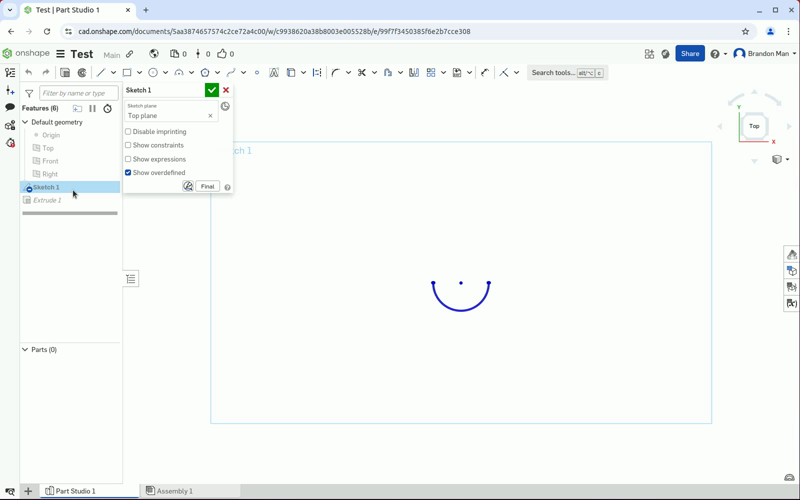
mouse_move(229, 92)
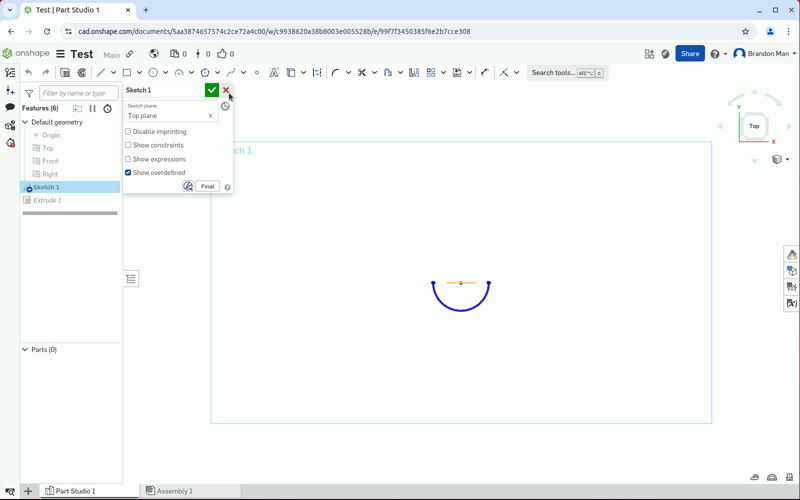
click(229, 92)
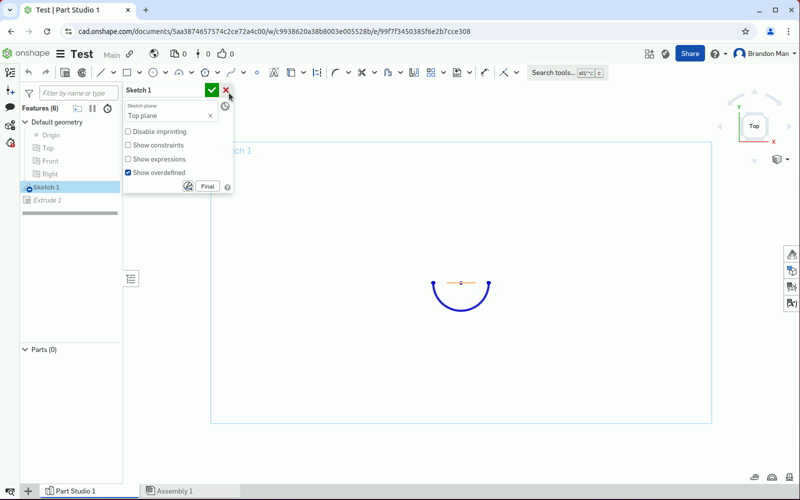
key(shift+s)
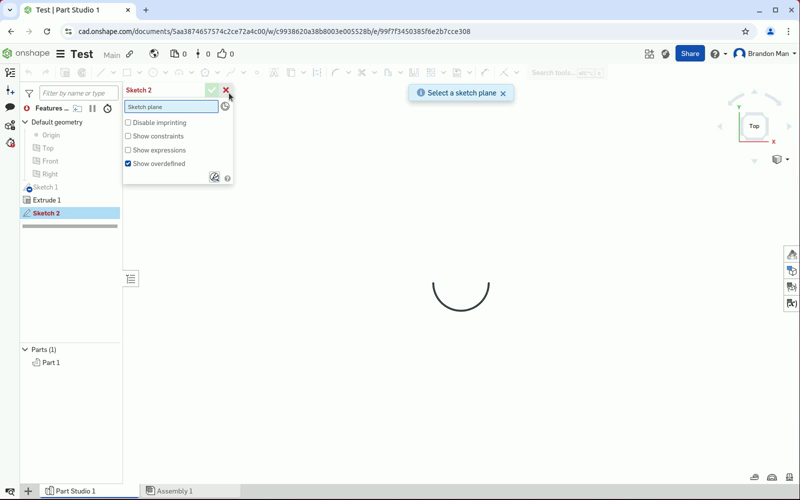
mouse_move(73, 150)
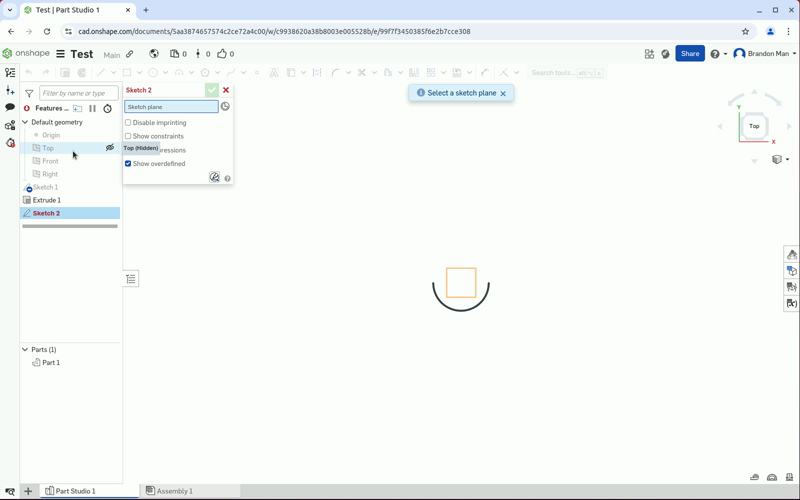
click(73, 150)
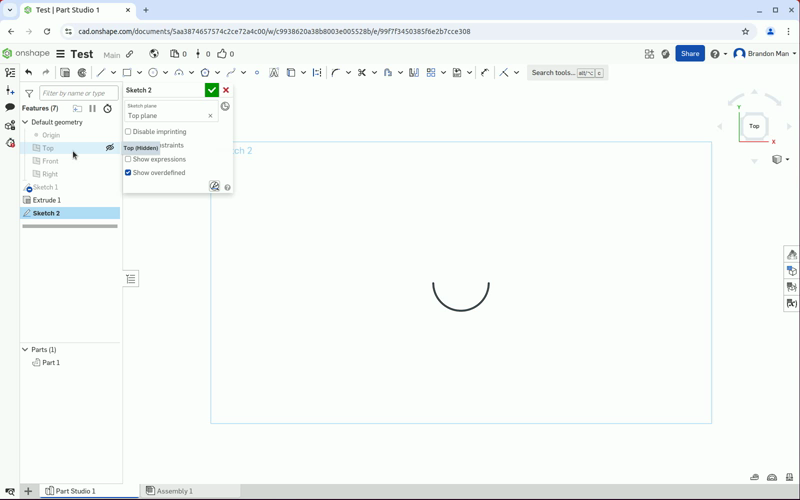
mouse_move(73, 352)
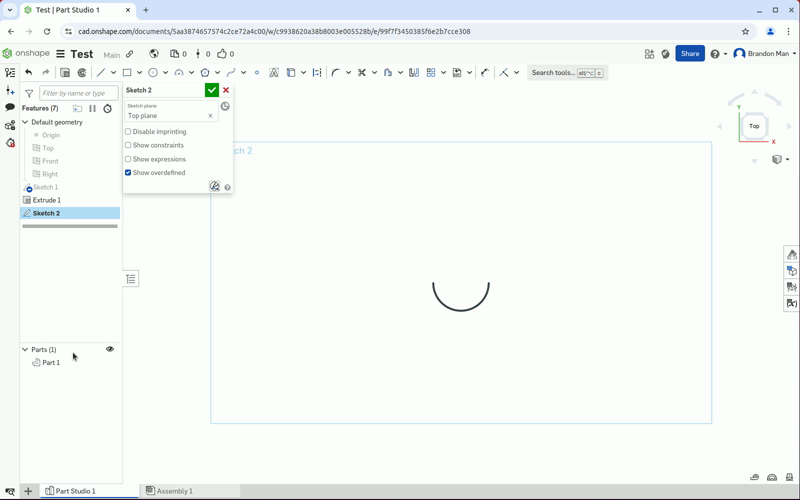
key(y)
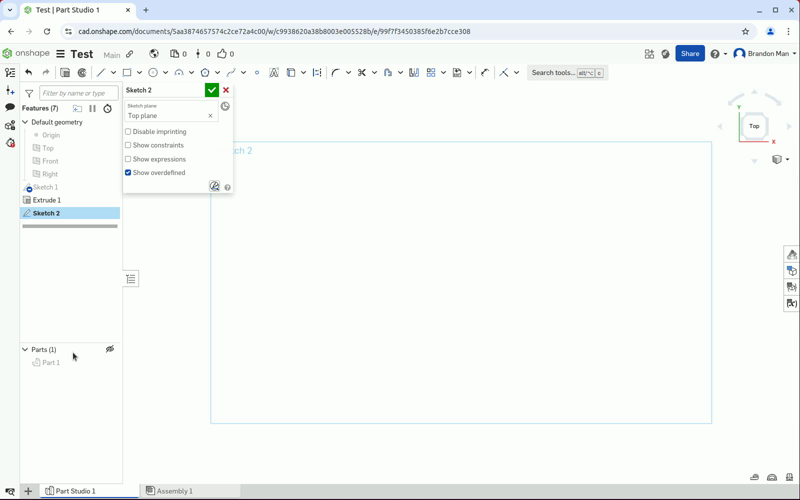
key(l)
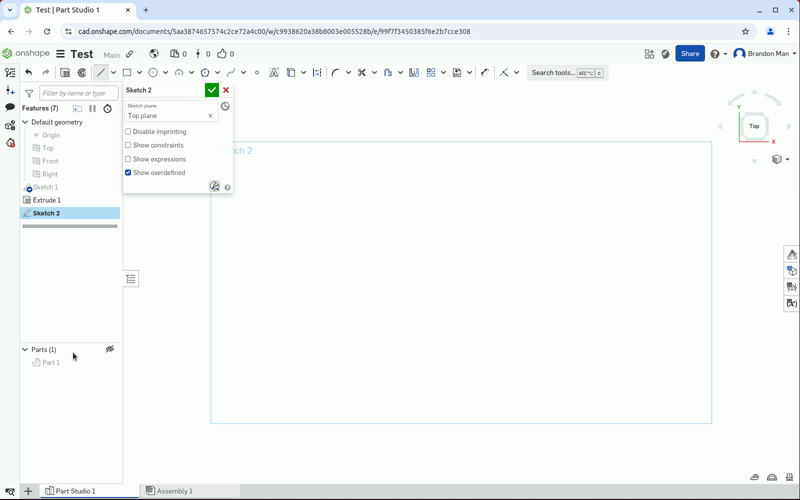
key_down(shift)
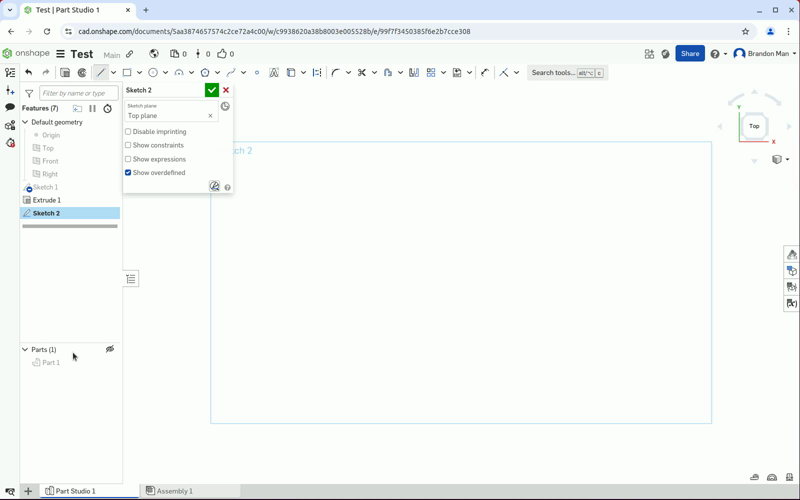
mouse_move(460, 395)
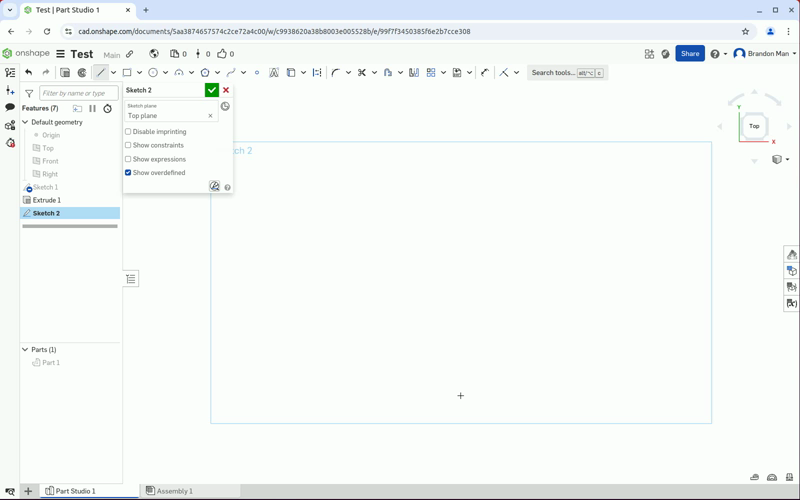
click(460, 395)
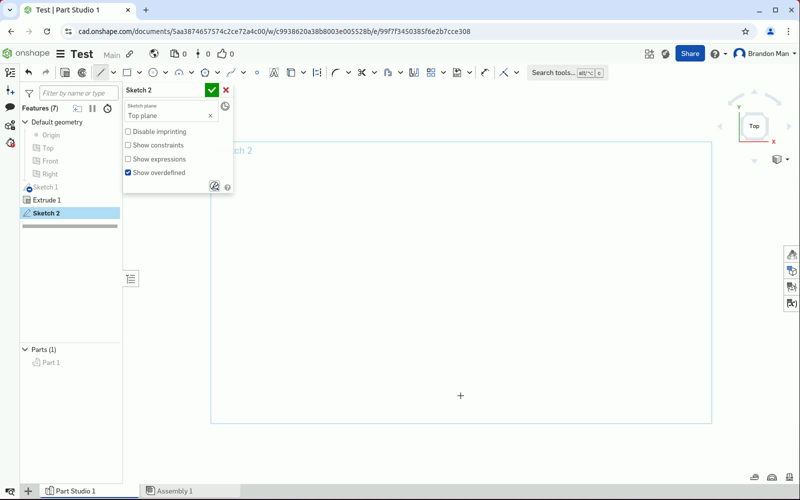
key_up(shift)
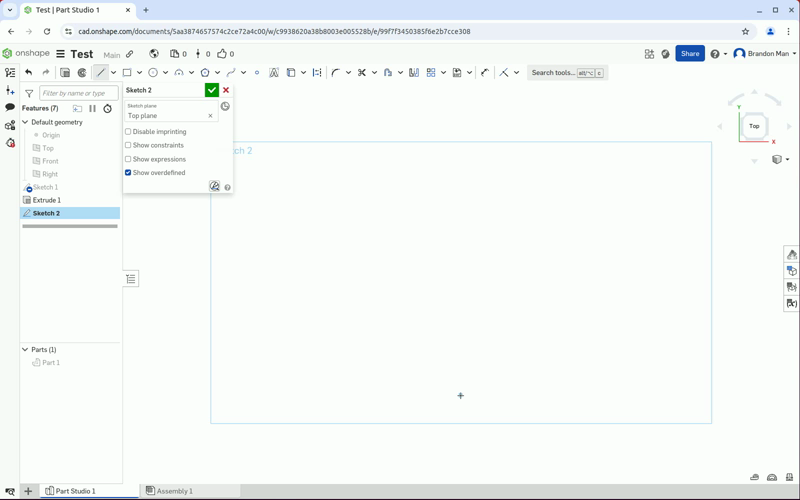
key_down(shift)
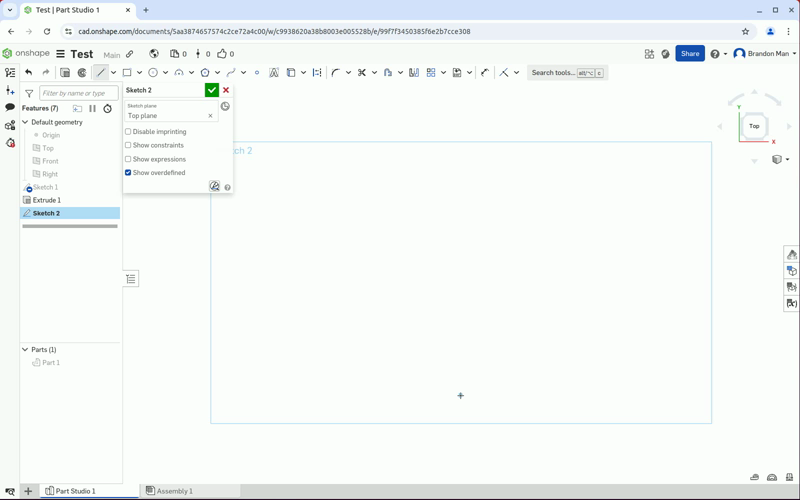
mouse_move(490, 395)
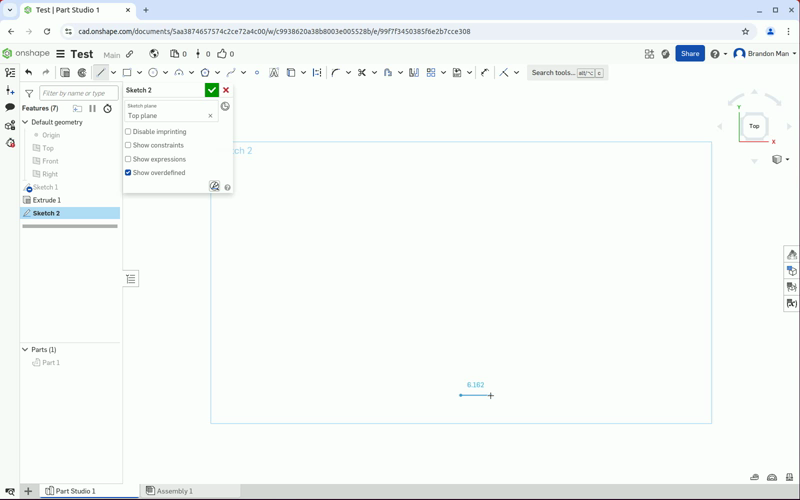
mouse_move(489, 395)
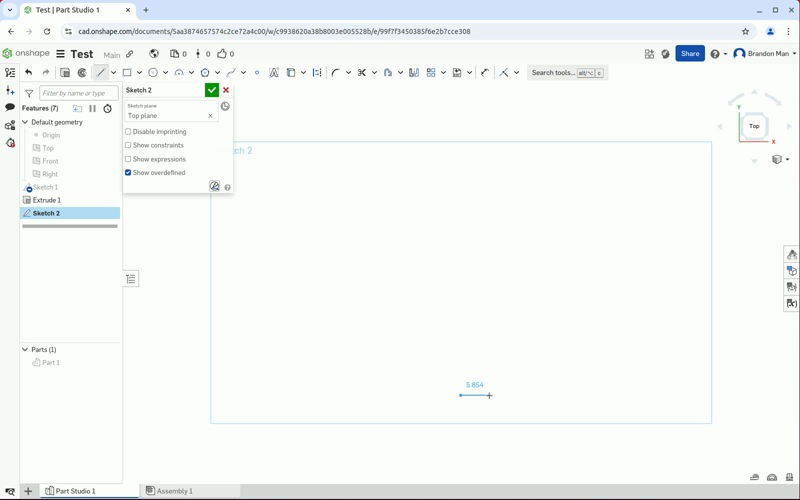
click(489, 395)
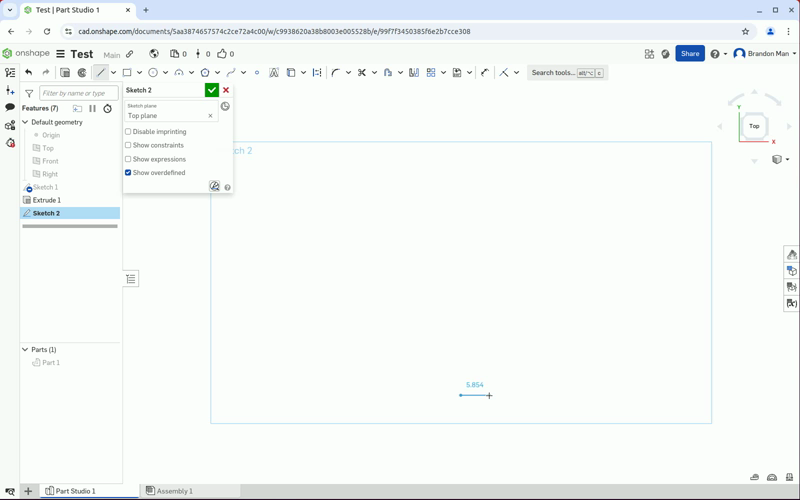
key_up(shift)
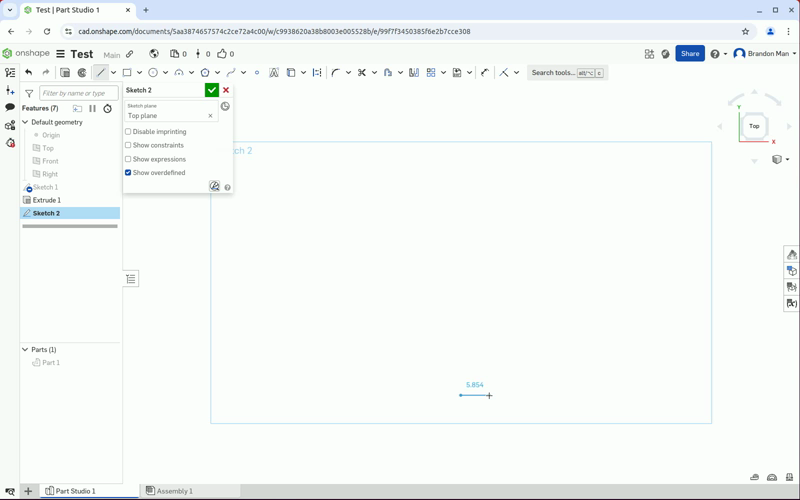
key_down(shift)
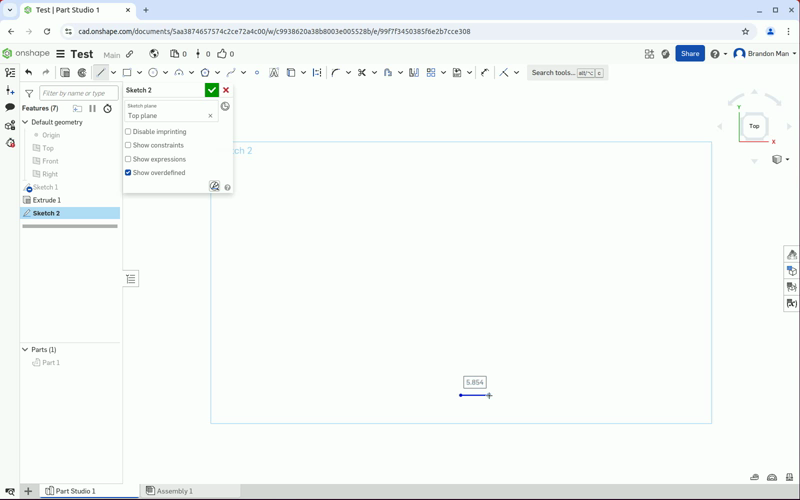
mouse_move(489, 282)
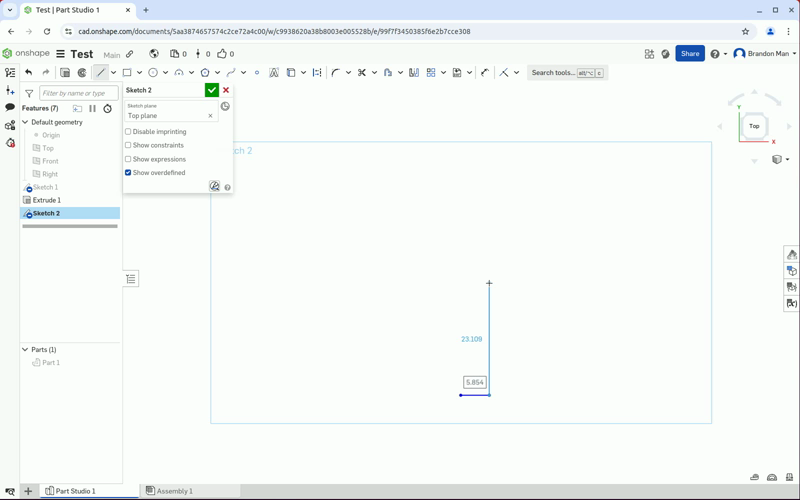
click(489, 282)
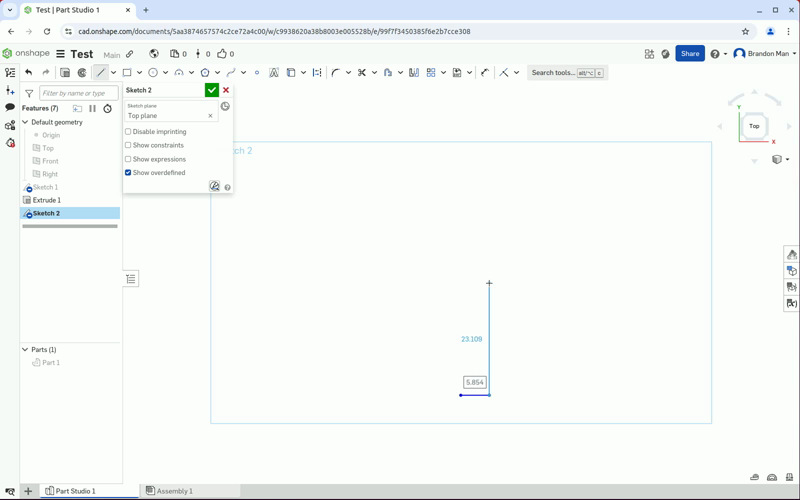
key_up(shift)
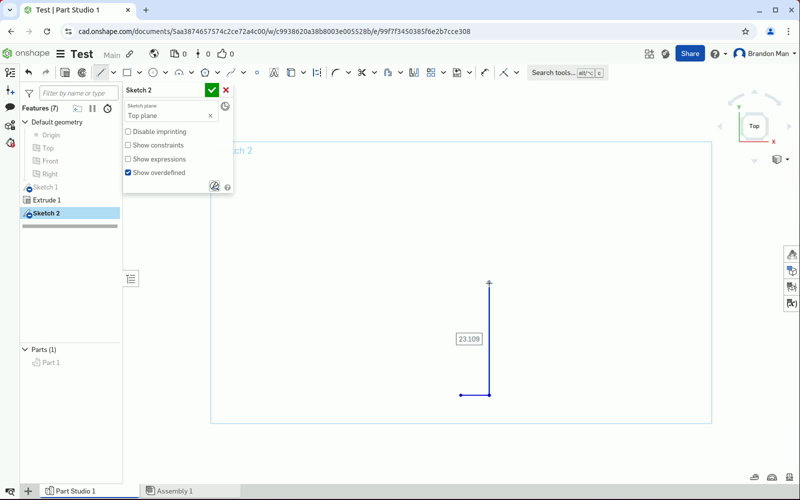
key(esc)
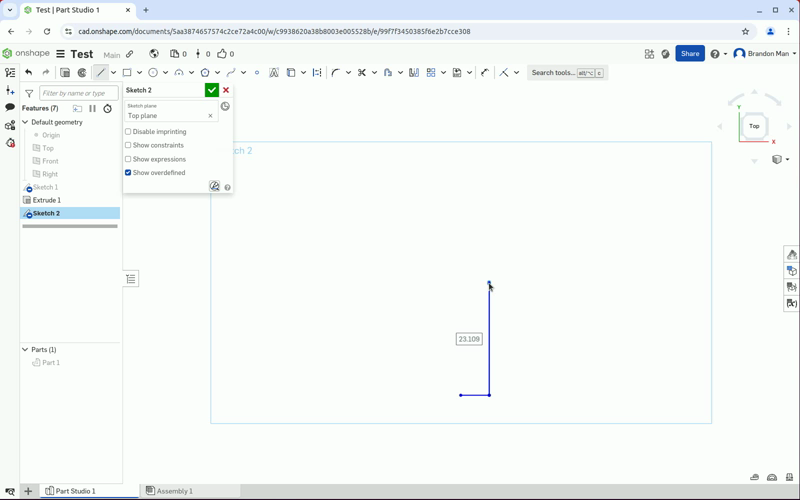
key(a)
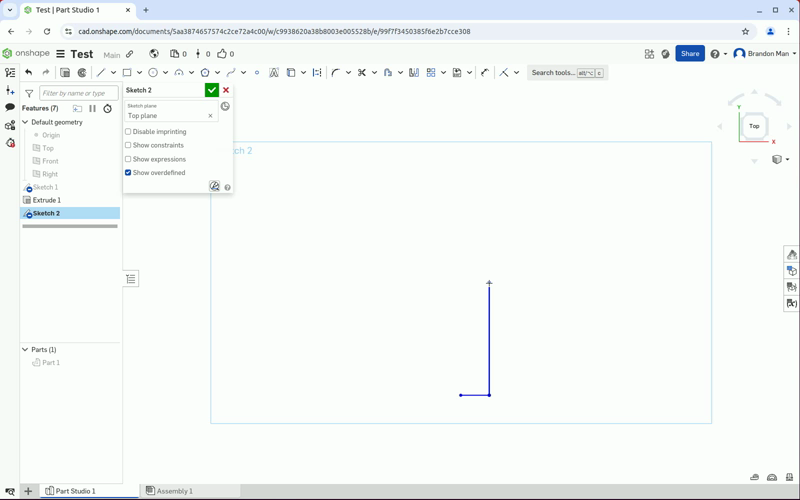
mouse_move(489, 282)
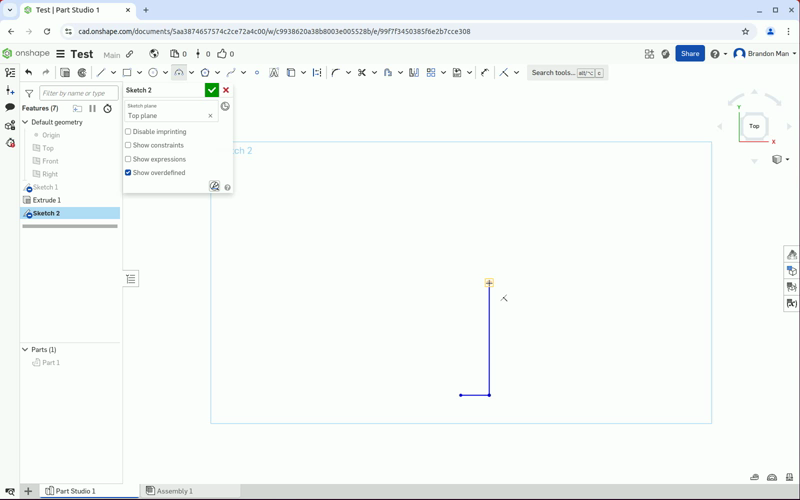
click(489, 282)
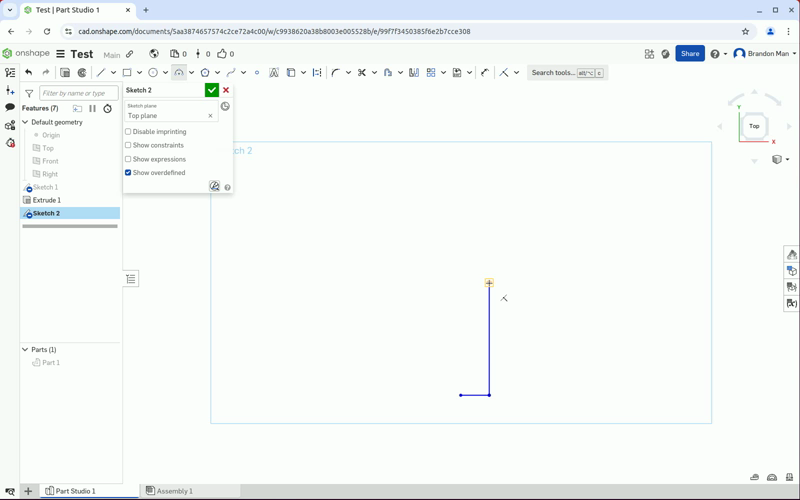
key_down(shift)
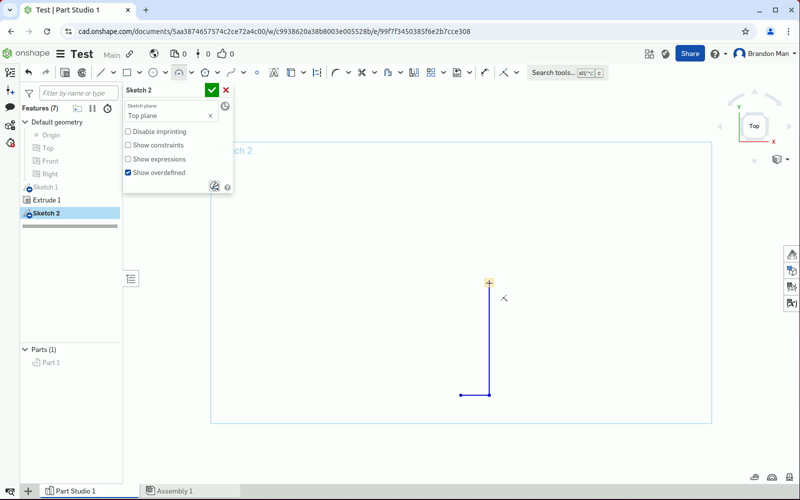
mouse_move(460, 311)
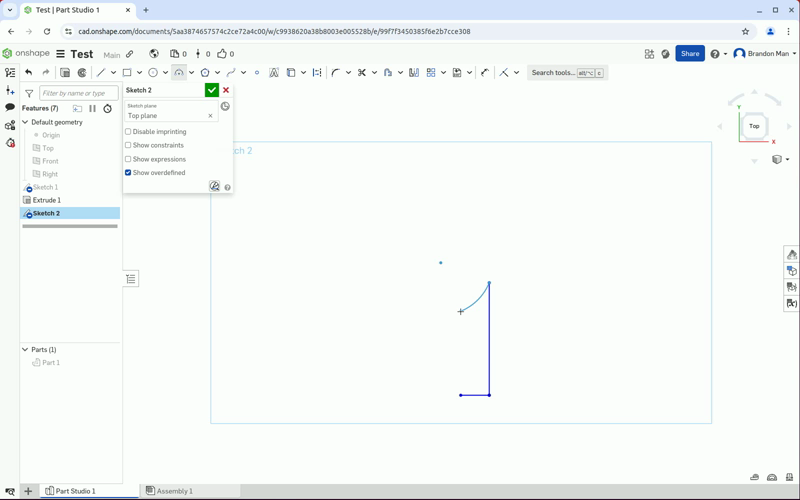
click(460, 311)
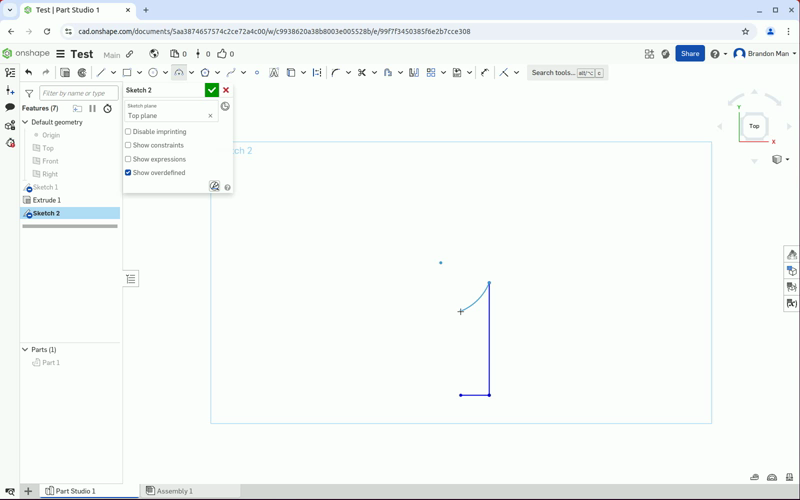
mouse_move(480, 303)
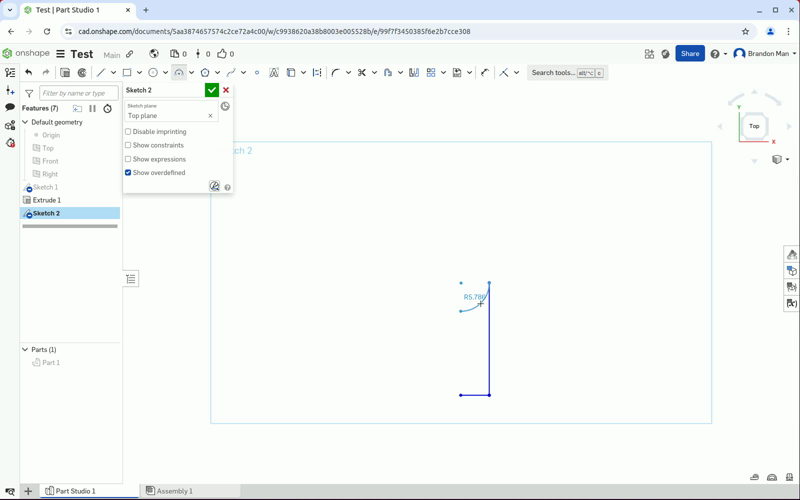
click(480, 303)
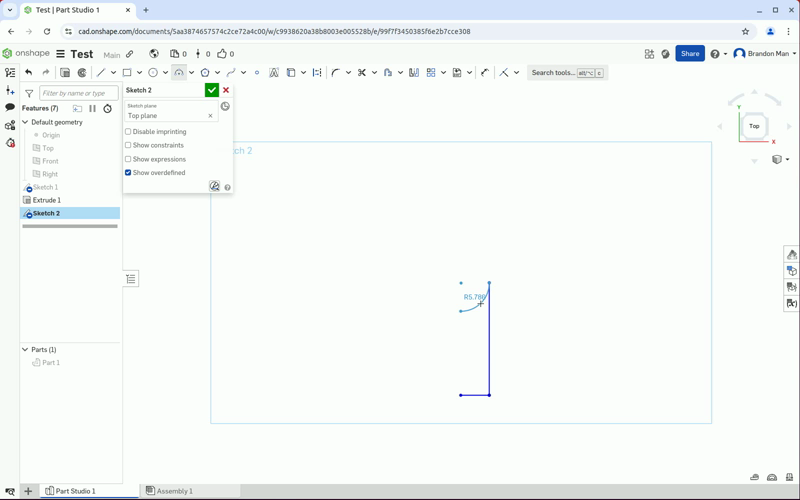
key_up(shift)
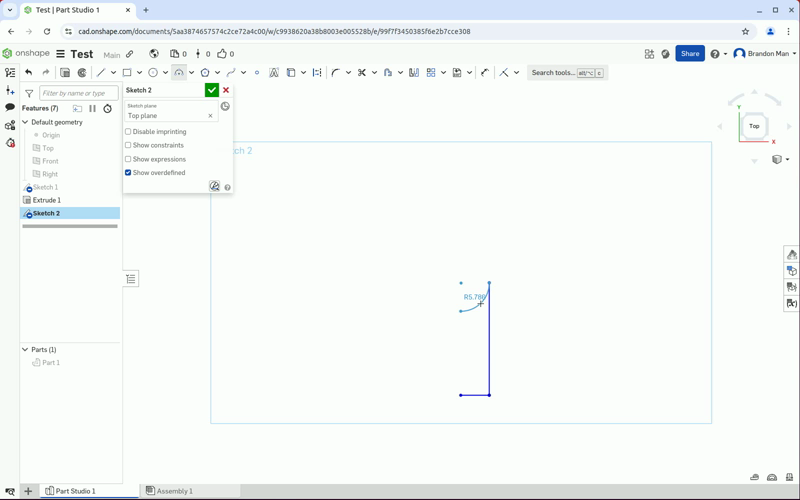
key(esc)
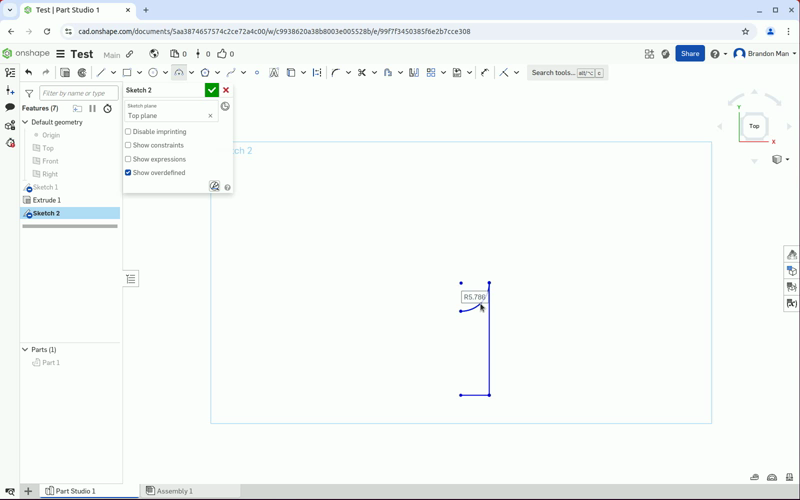
key(l)
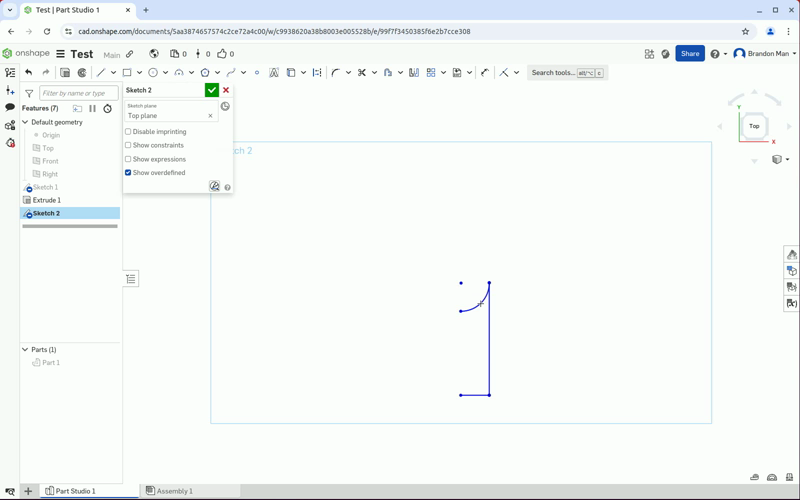
mouse_move(460, 311)
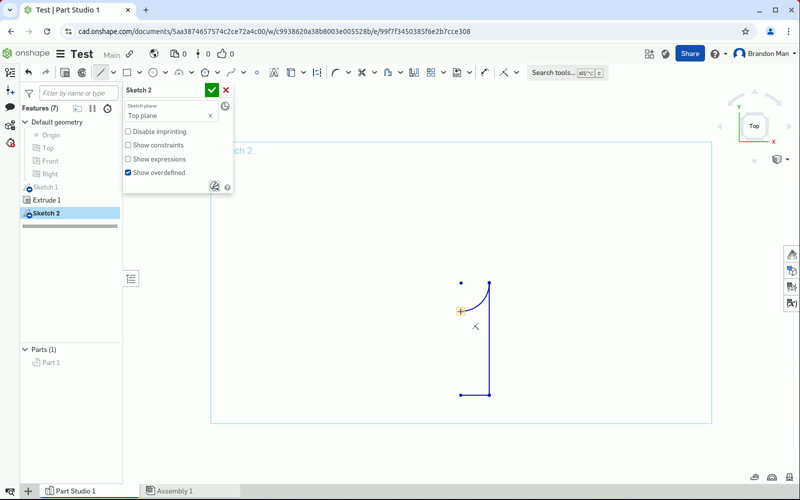
click(460, 311)
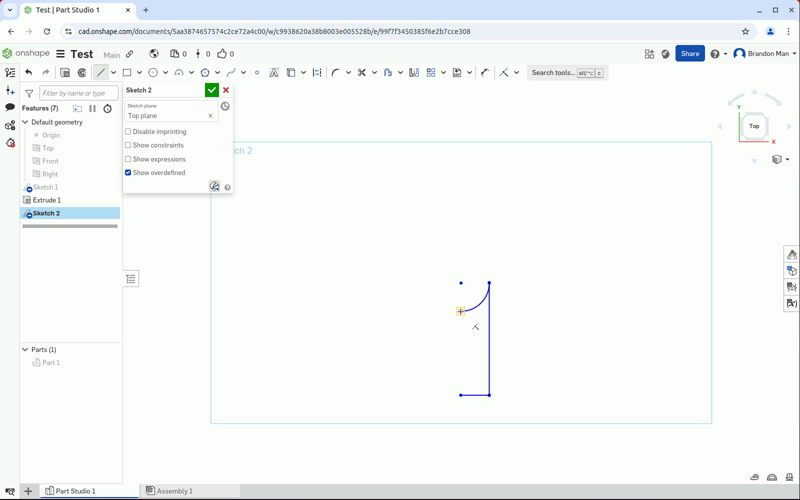
key_down(shift)
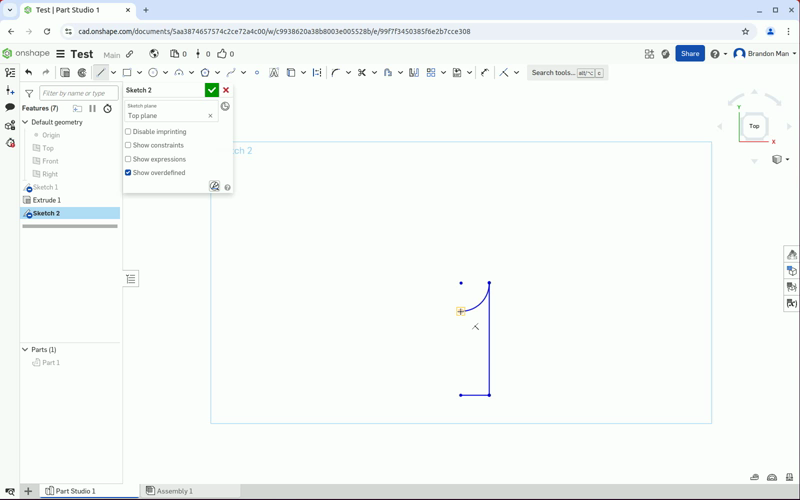
mouse_move(460, 395)
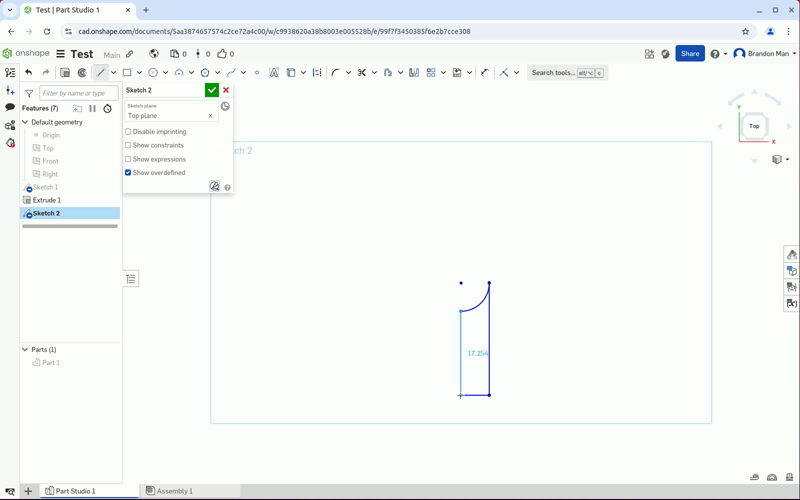
key_up(shift)
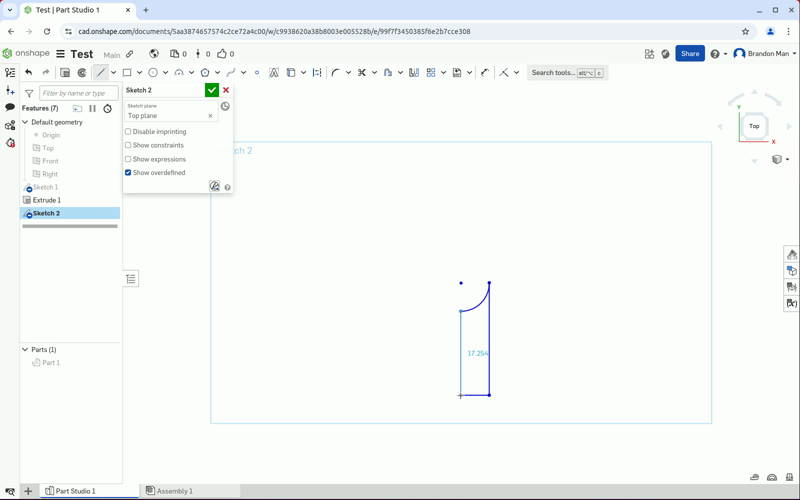
click(460, 395)
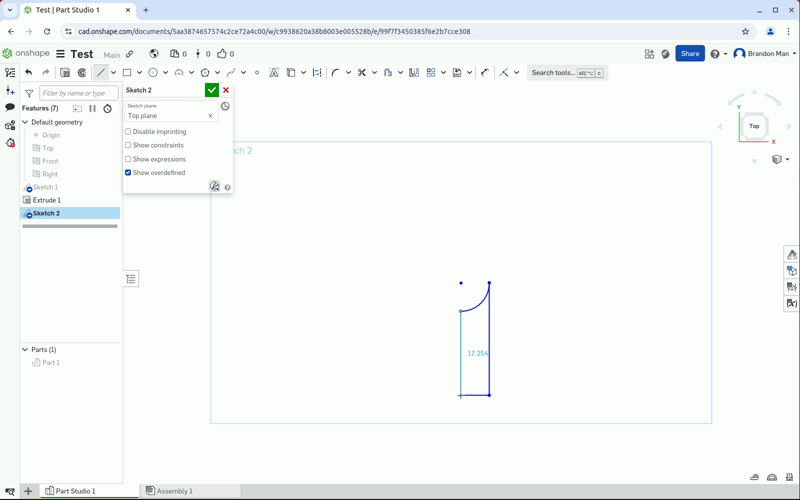
key(esc)
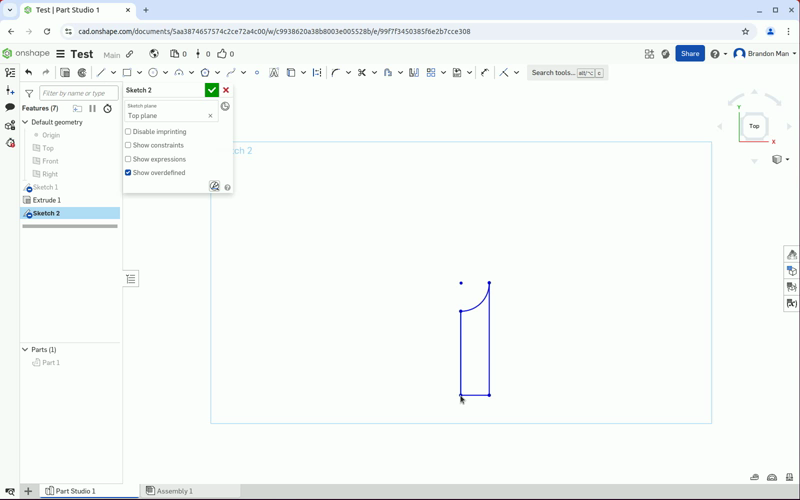
mouse_move(468, 351)
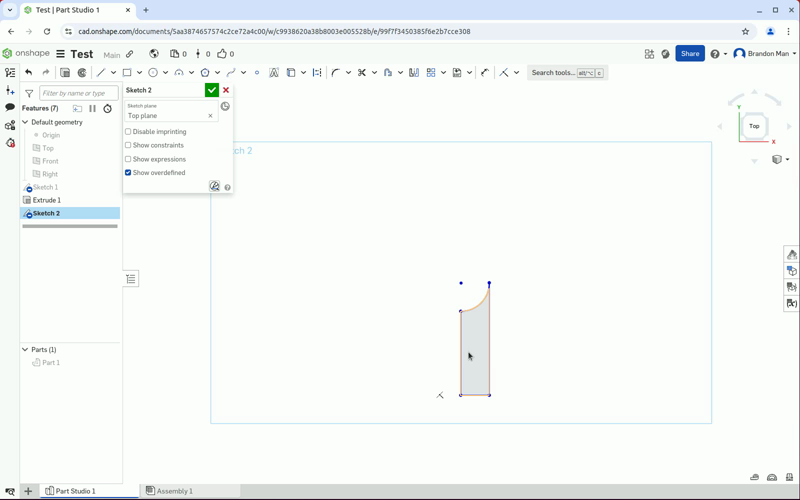
click(468, 351)
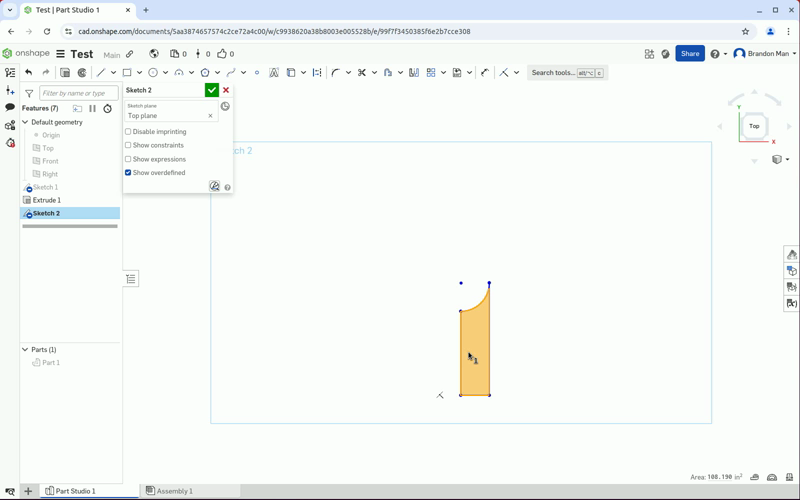
mouse_move(73, 352)
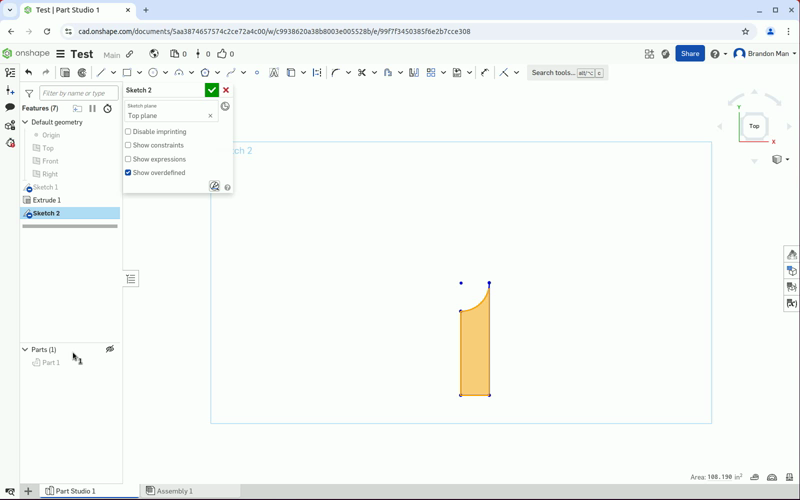
key(shift+y)
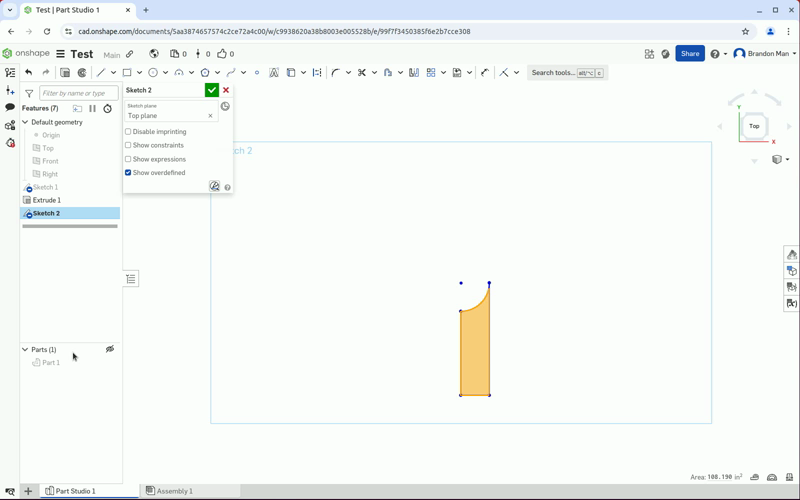
key(shift+e)
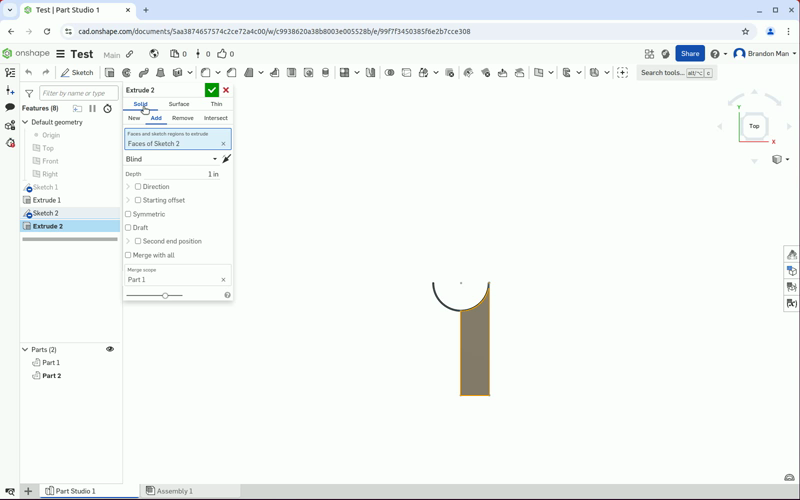
mouse_move(143, 106)
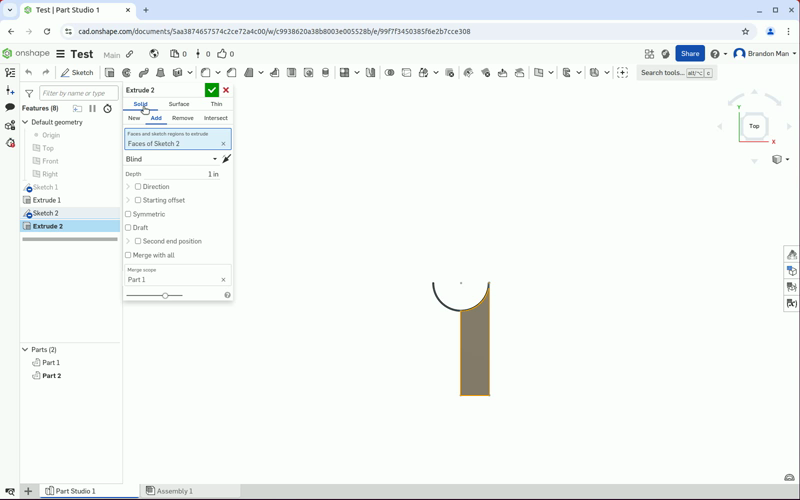
click(143, 106)
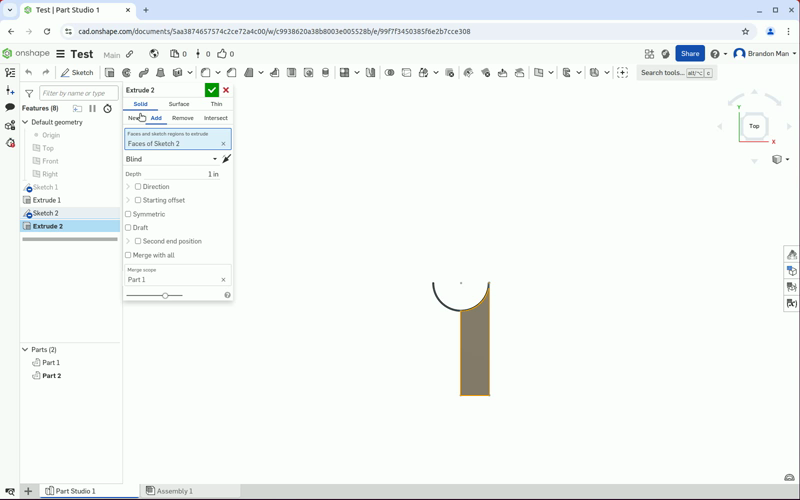
mouse_move(137, 120)
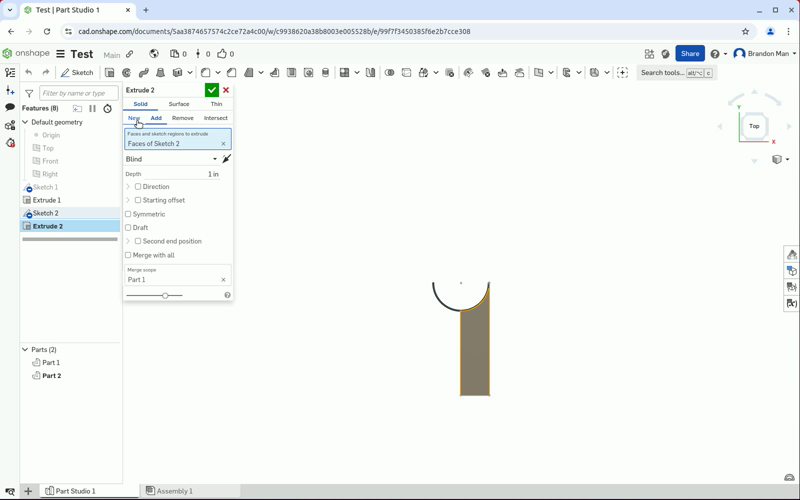
click(137, 120)
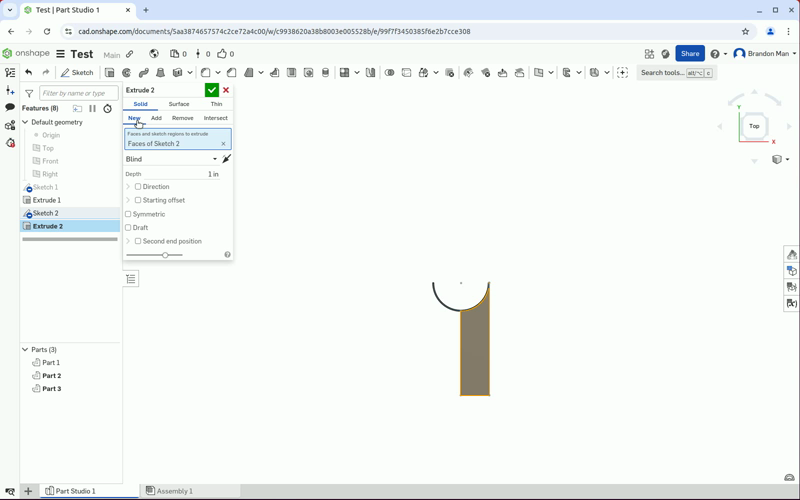
key(tab, 4)
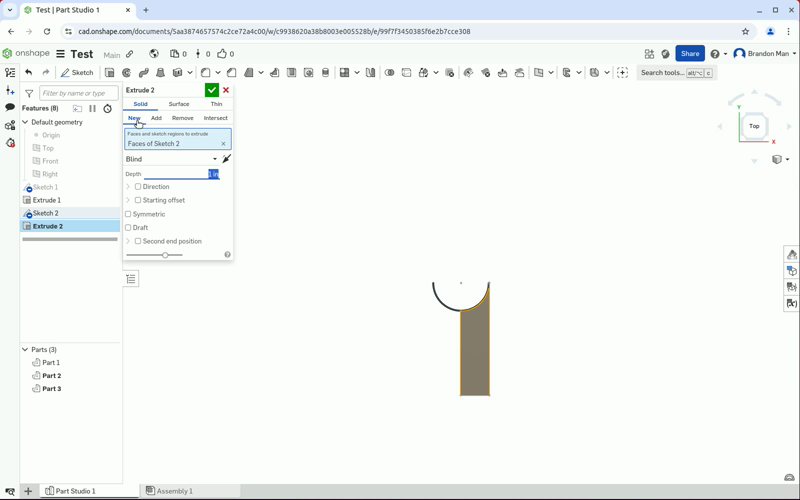
text(10.832)
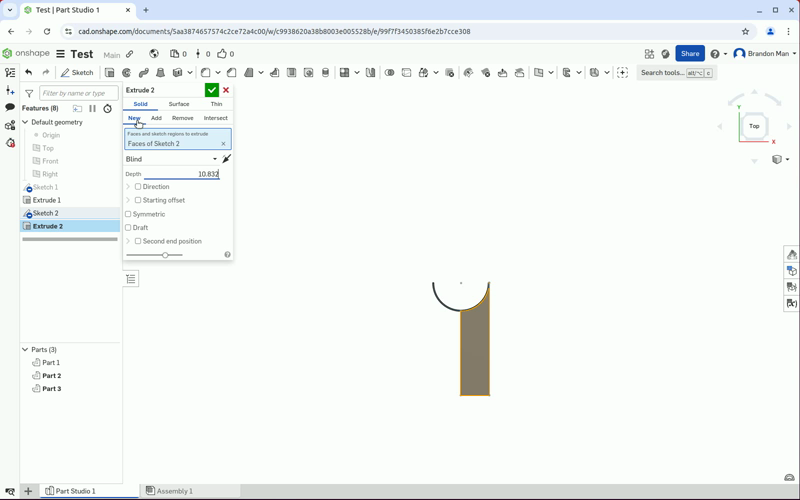
key(enter)
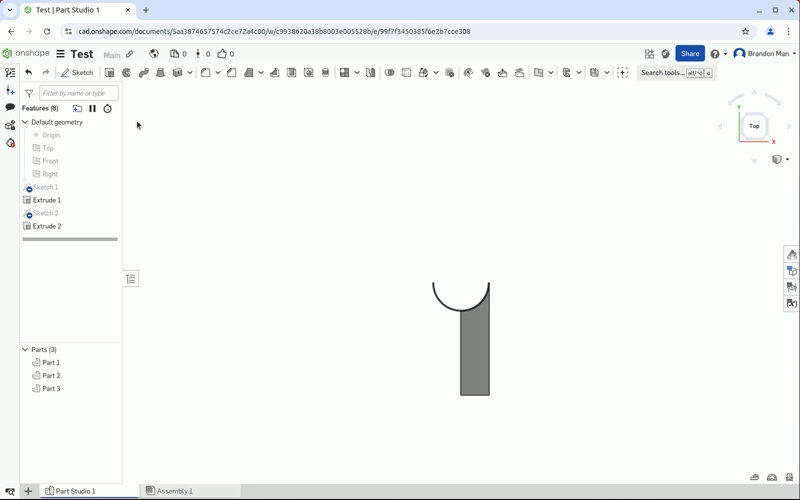
key(shift+h)
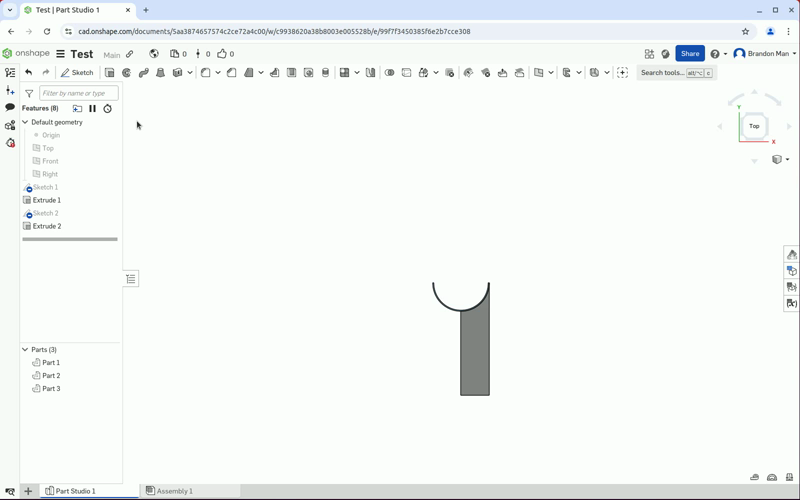
key(shift+h)
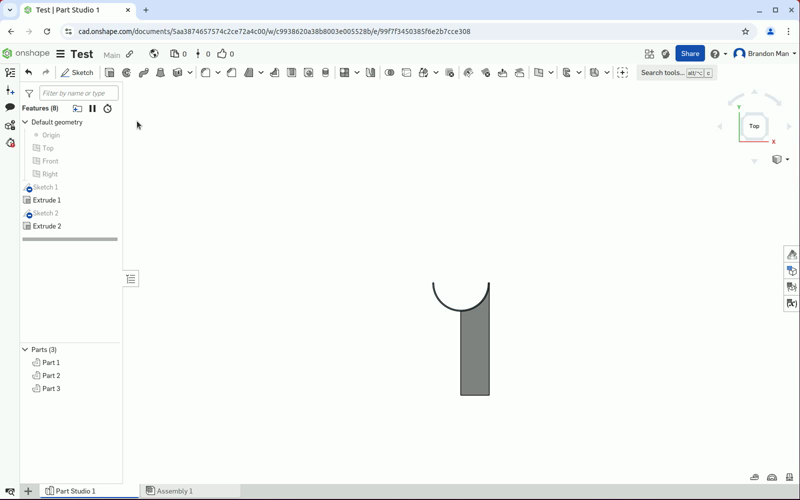
mouse_move(73, 189)
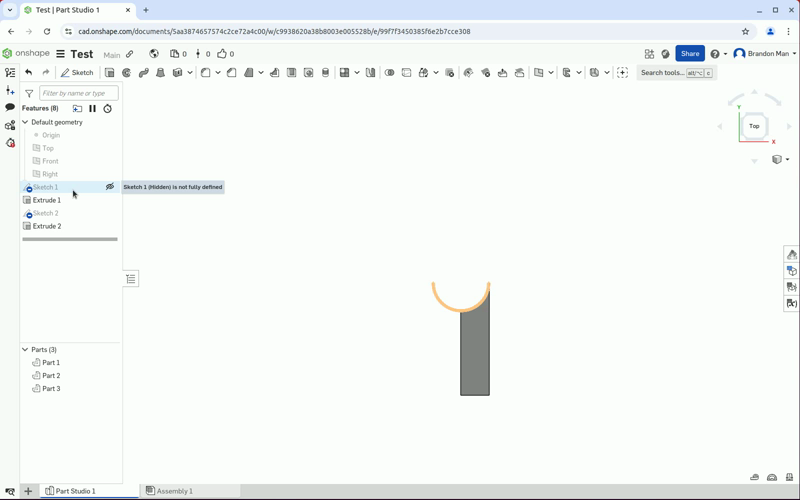
click(73, 189)
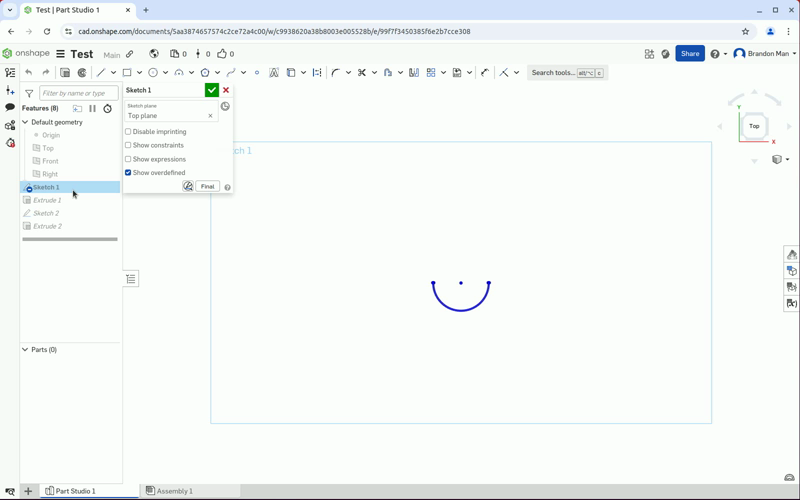
mouse_move(229, 92)
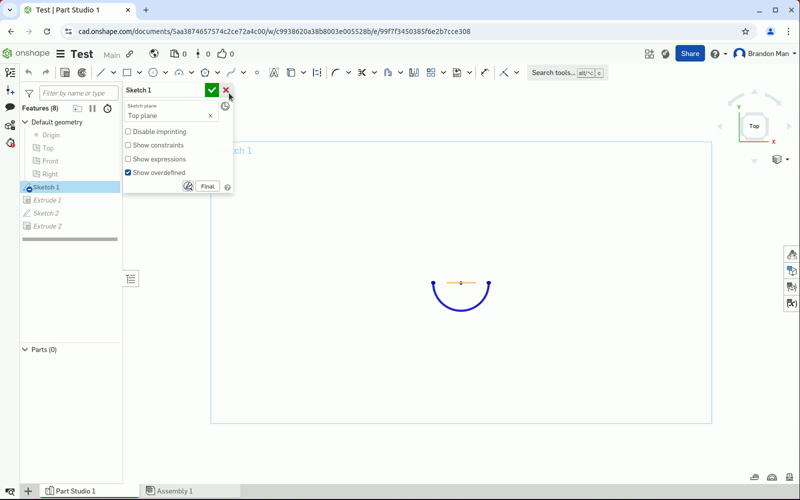
click(229, 92)
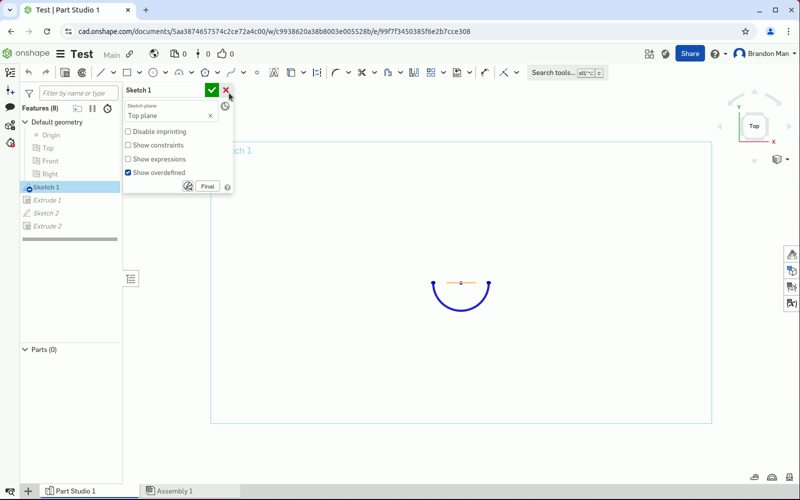
key(shift+s)
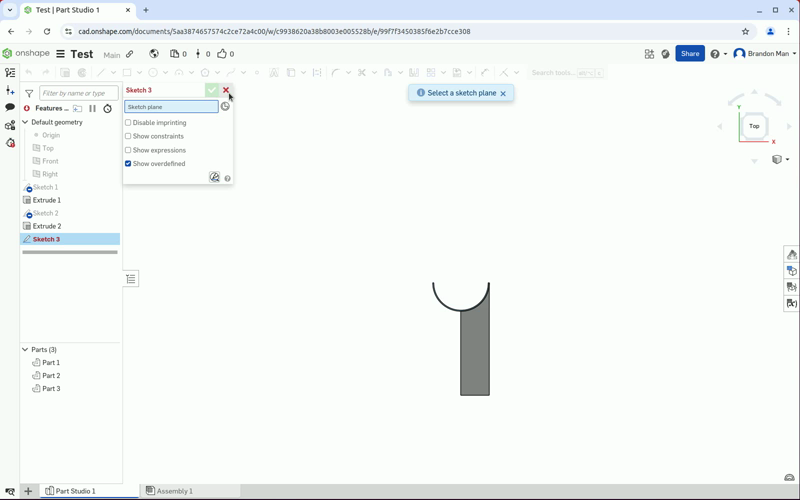
mouse_move(73, 150)
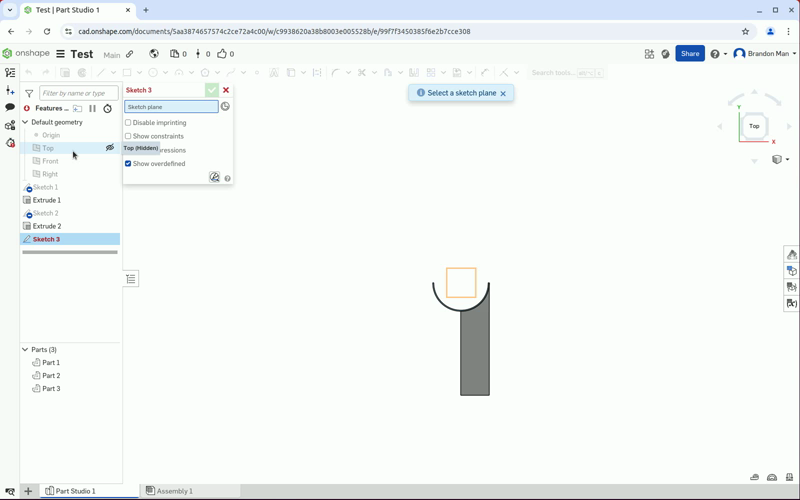
click(73, 150)
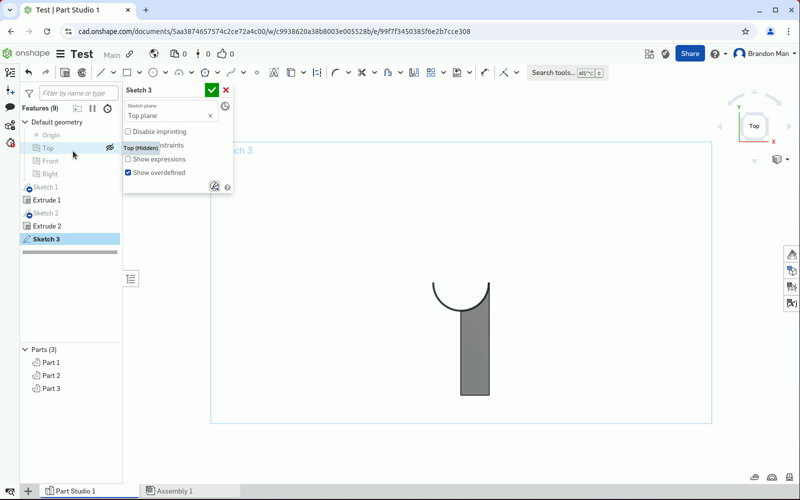
mouse_move(73, 352)
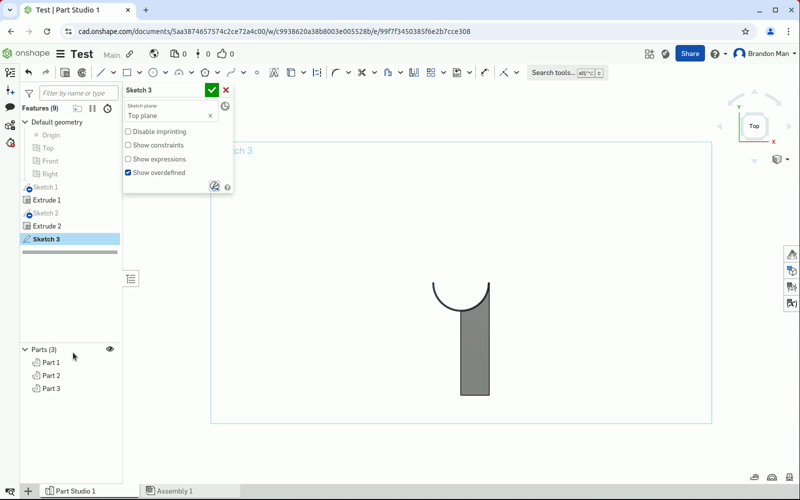
key(y)
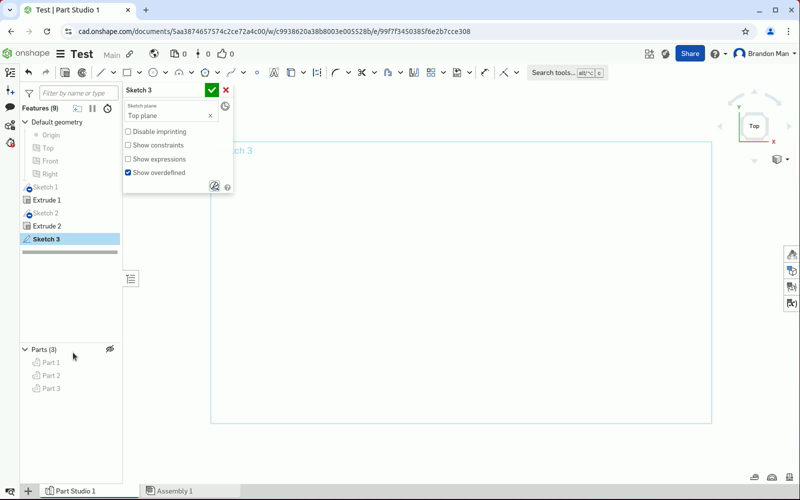
key(l)
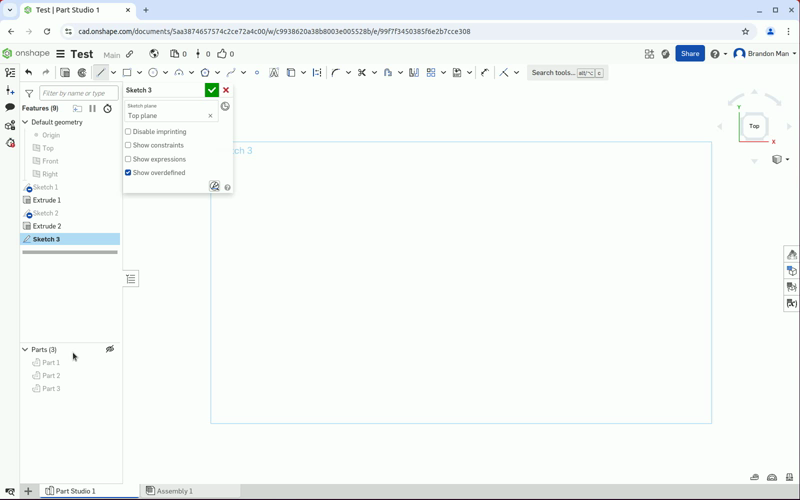
key_down(shift)
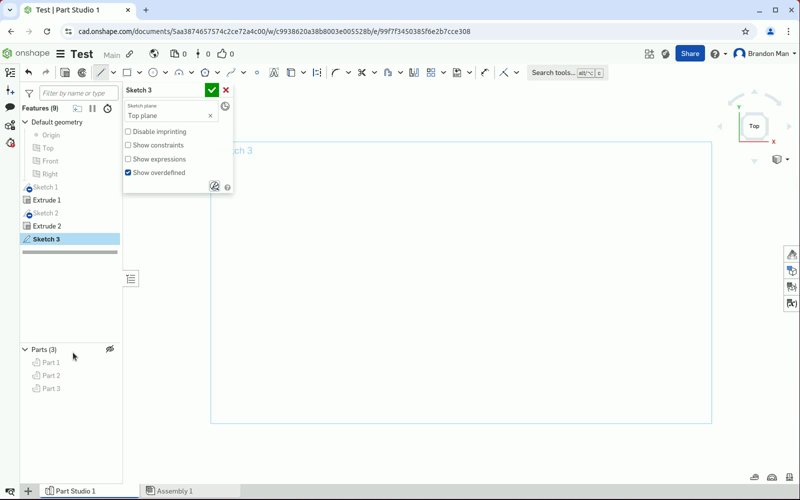
mouse_move(432, 395)
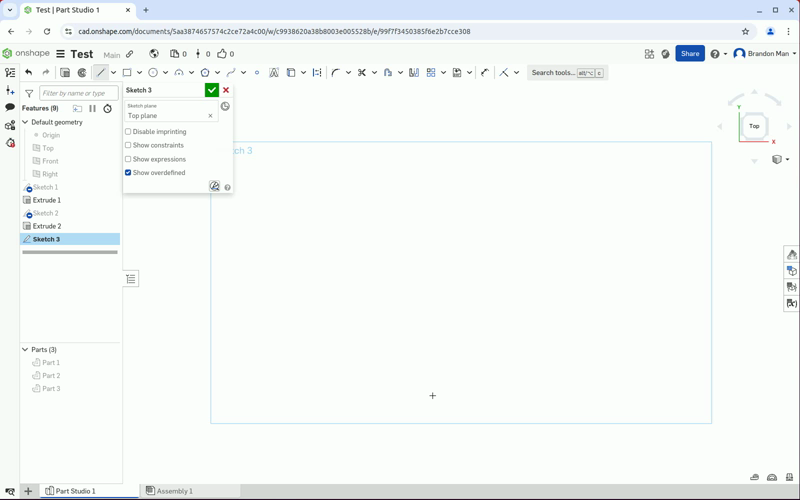
click(432, 395)
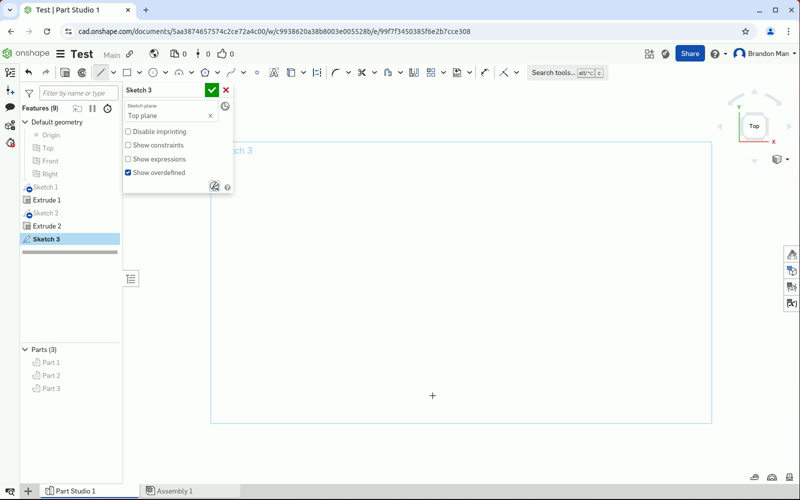
key_up(shift)
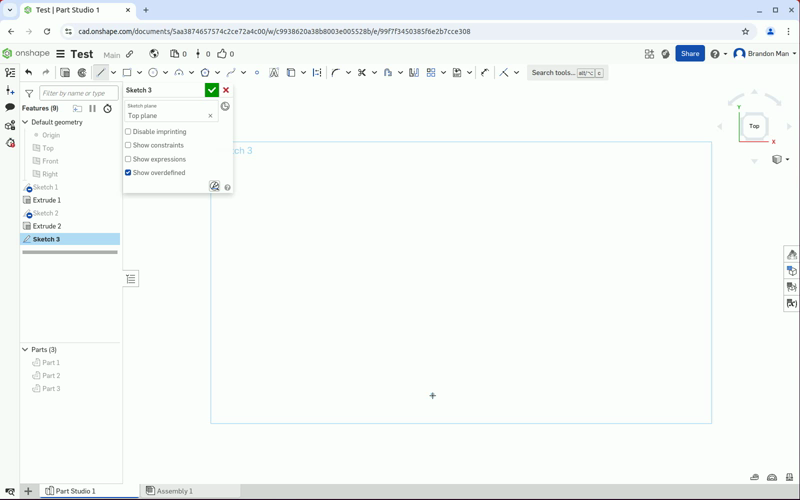
key_down(shift)
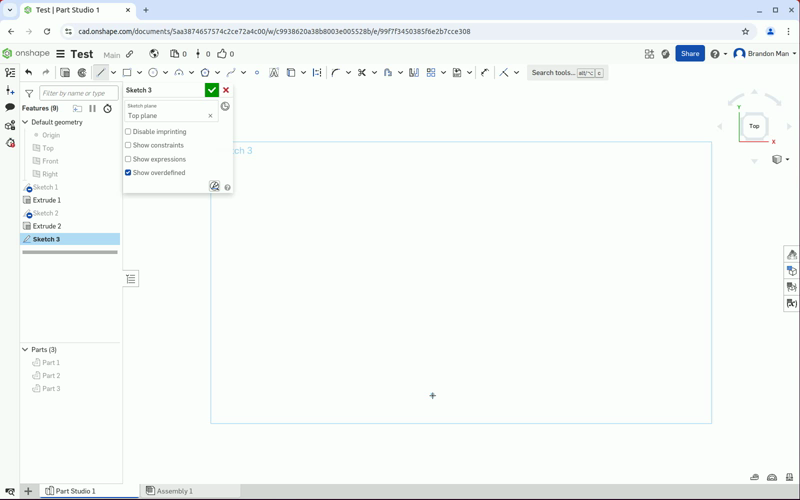
mouse_move(462, 395)
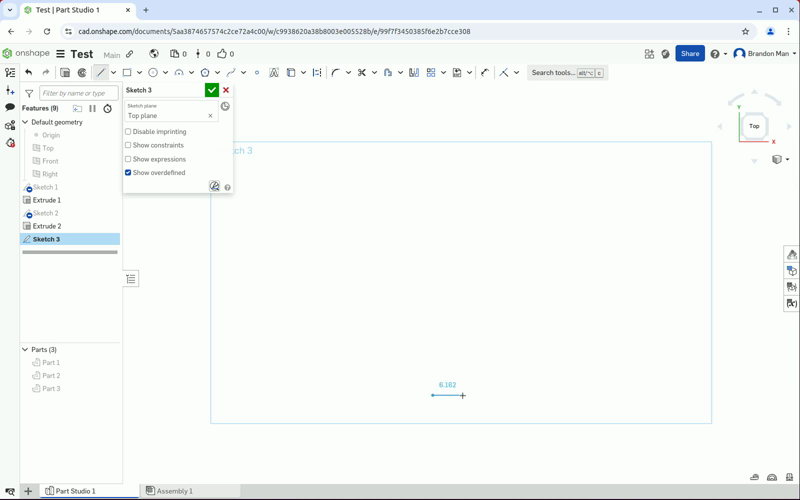
mouse_move(461, 395)
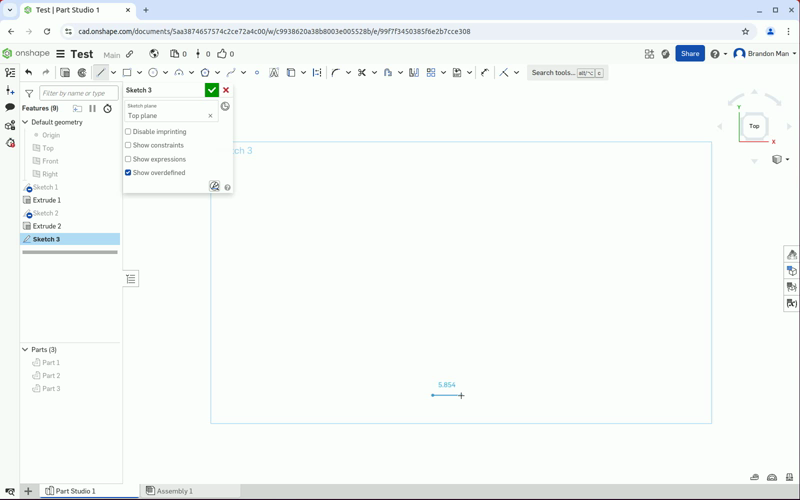
click(461, 395)
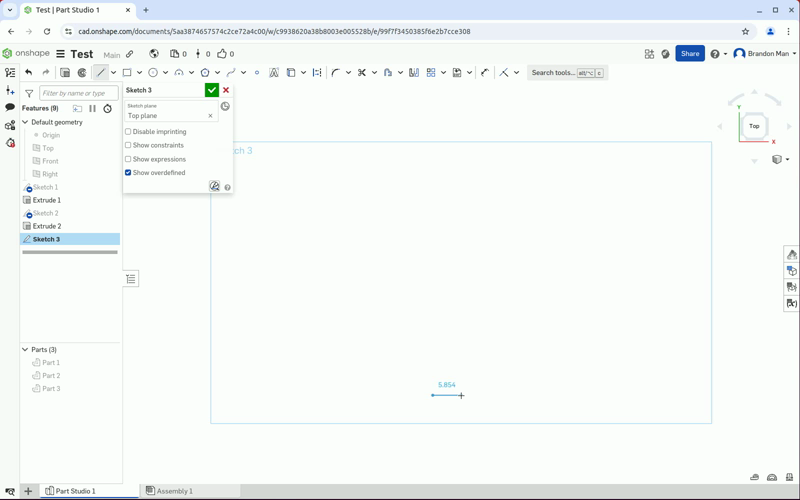
key_up(shift)
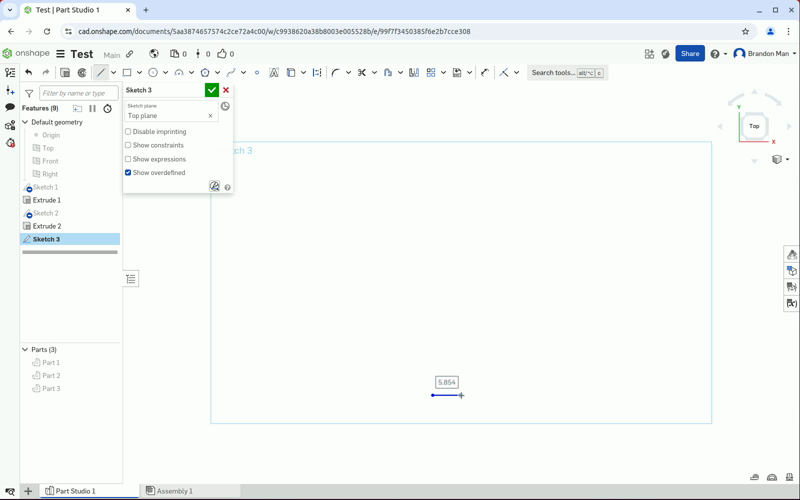
key_down(shift)
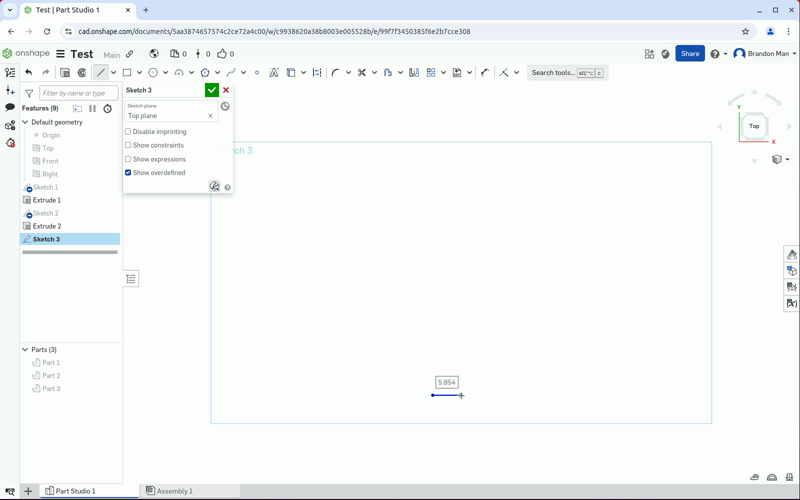
mouse_move(461, 311)
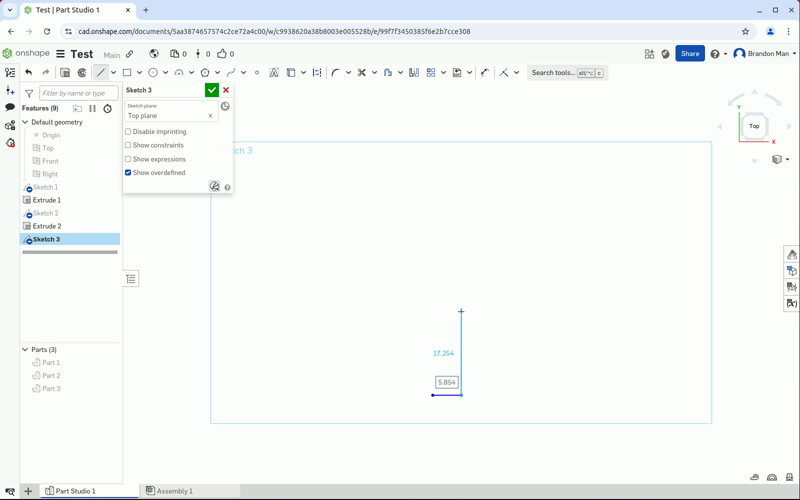
click(461, 311)
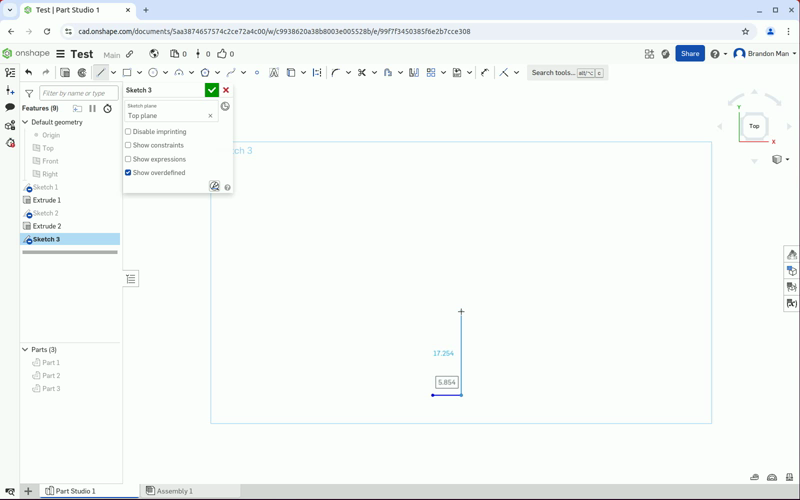
key_up(shift)
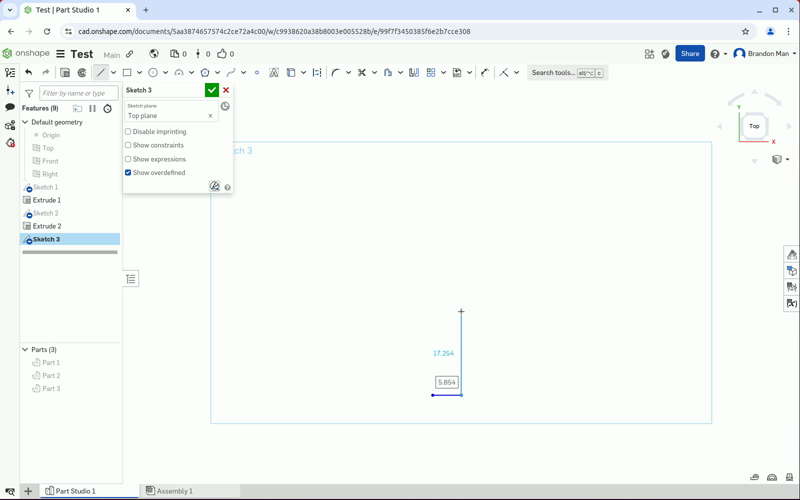
key(esc)
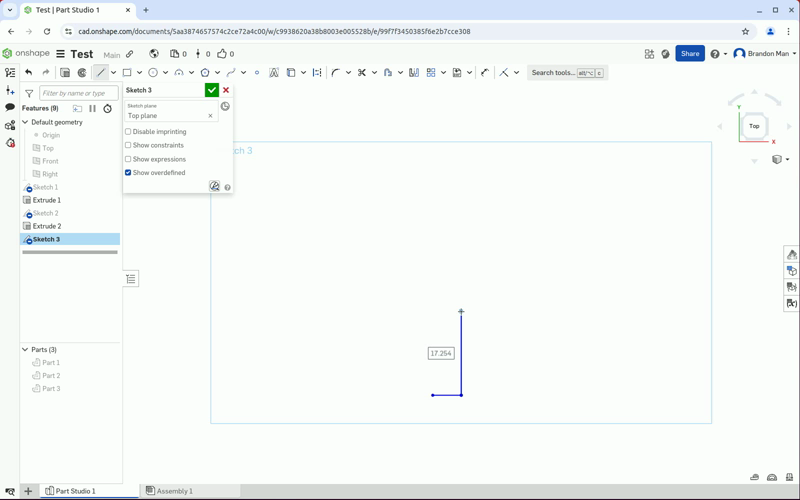
key(a)
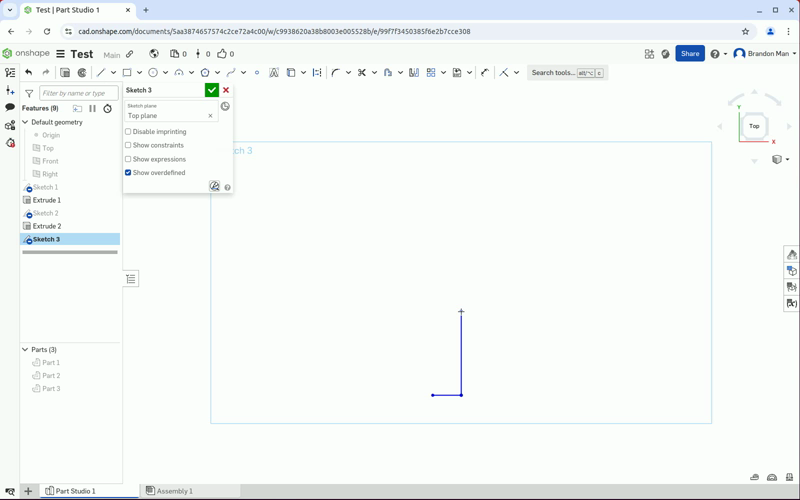
mouse_move(461, 311)
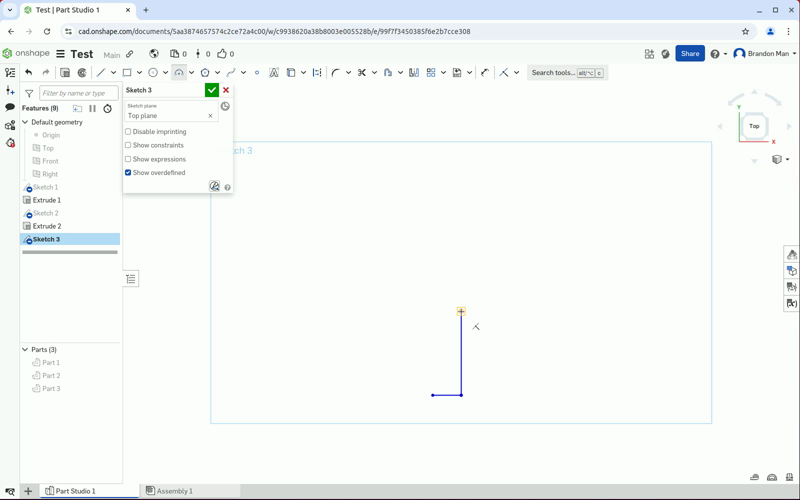
click(461, 311)
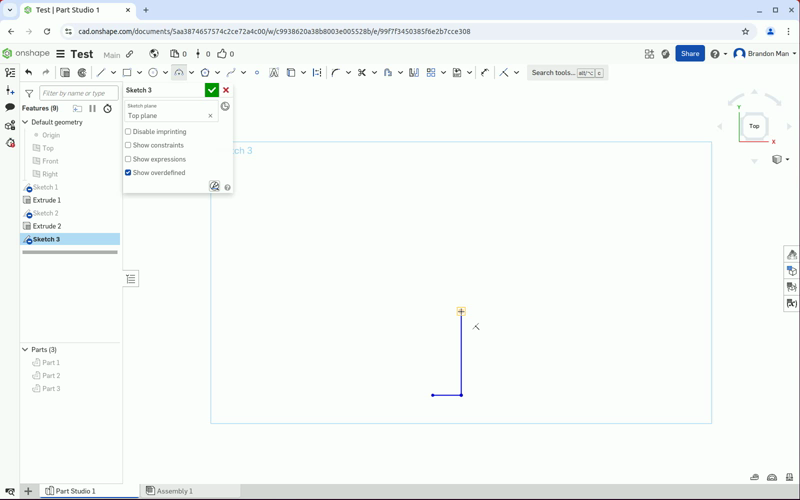
key_down(shift)
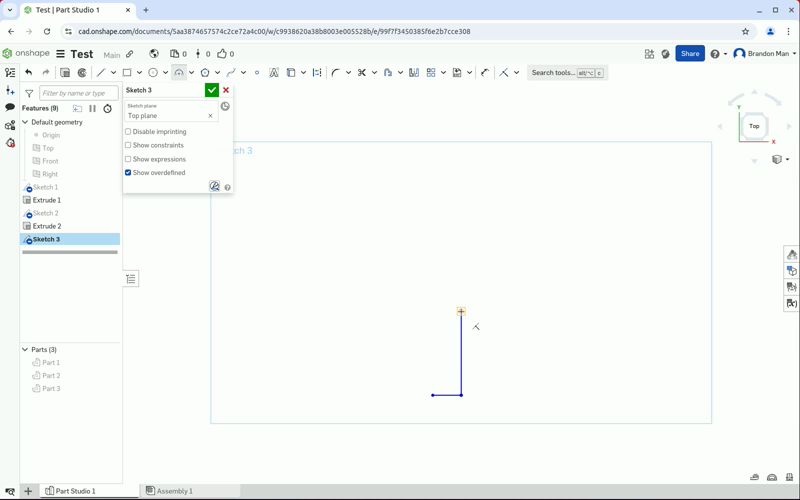
mouse_move(432, 282)
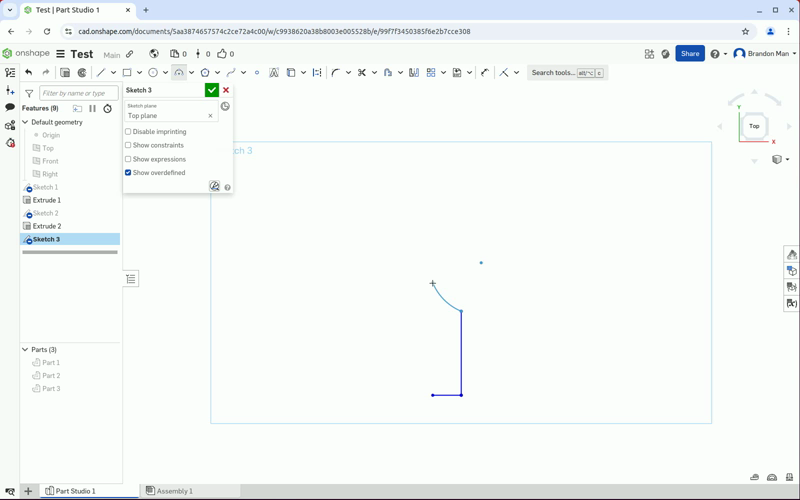
click(432, 282)
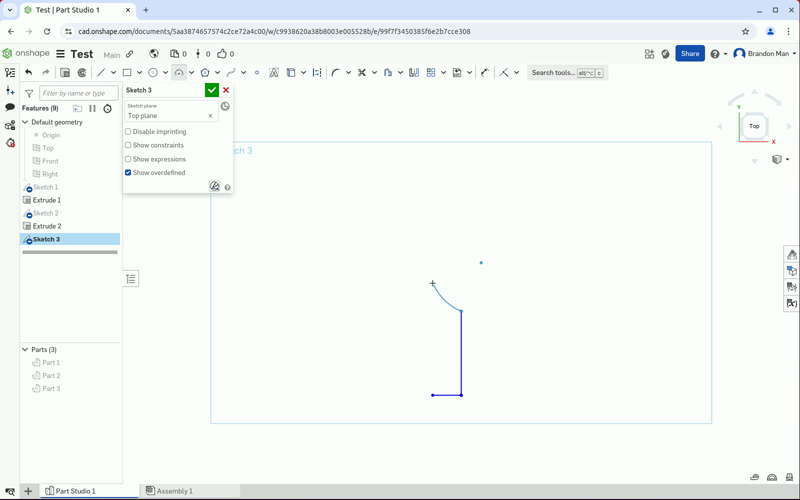
mouse_move(440, 303)
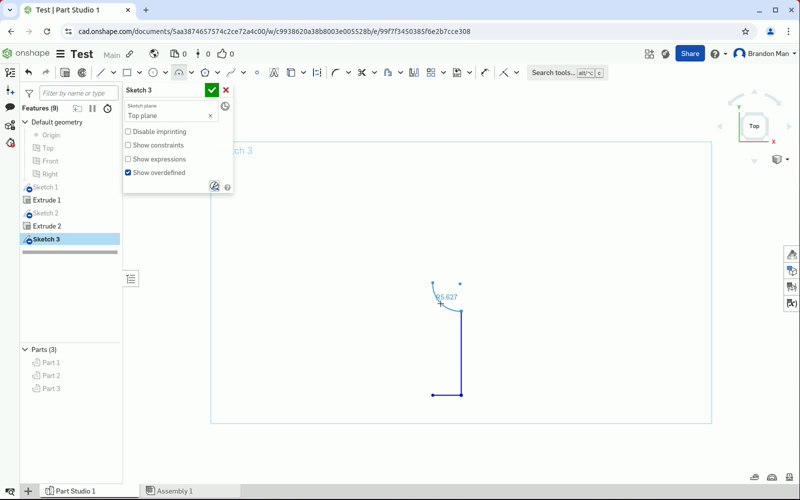
click(440, 303)
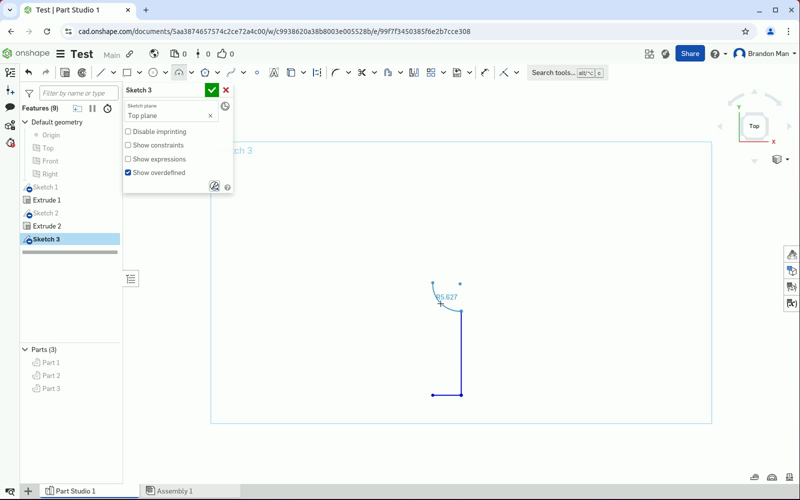
key_up(shift)
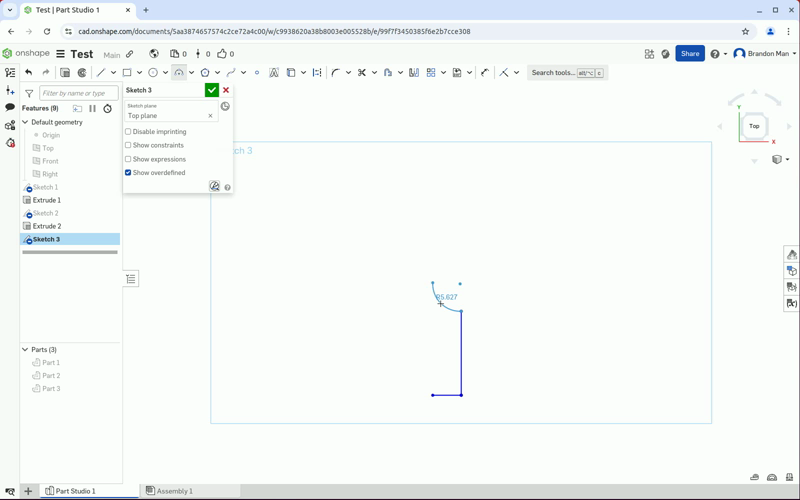
key(esc)
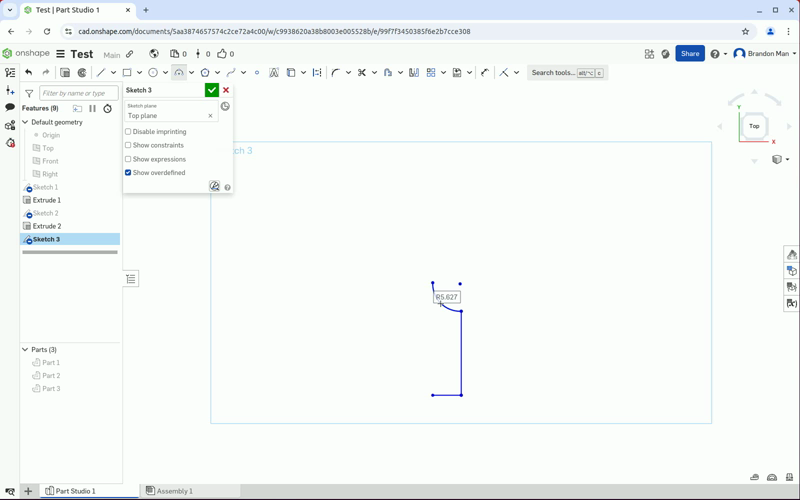
key(l)
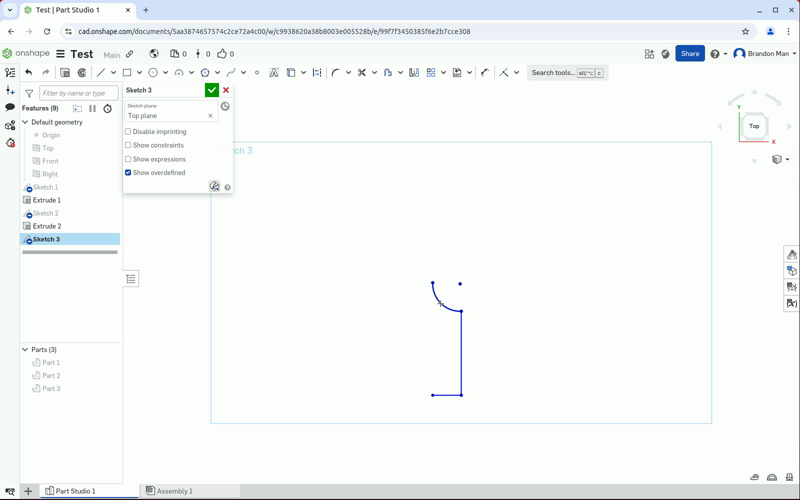
mouse_move(432, 282)
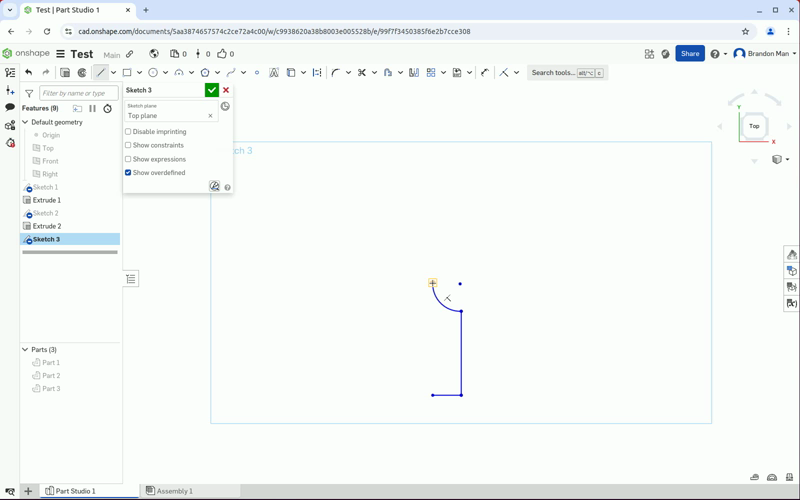
click(432, 282)
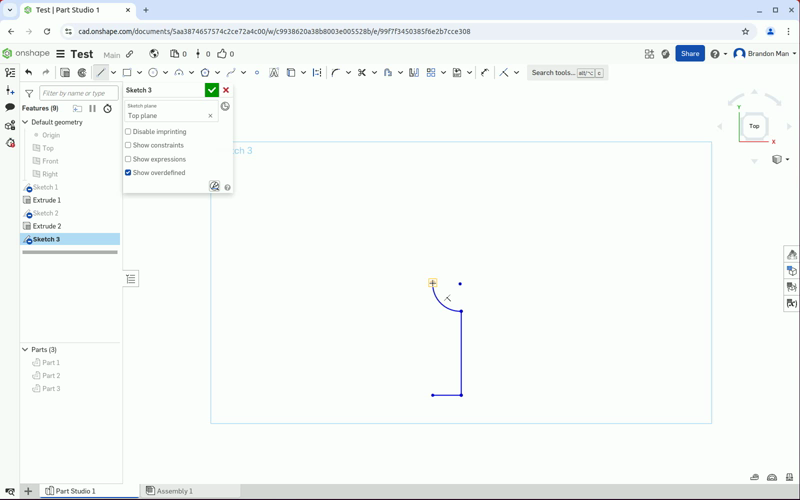
key_down(shift)
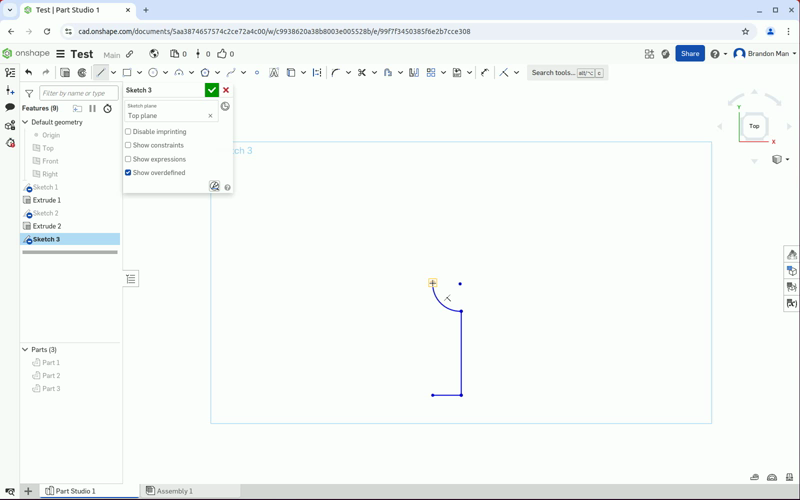
mouse_move(432, 395)
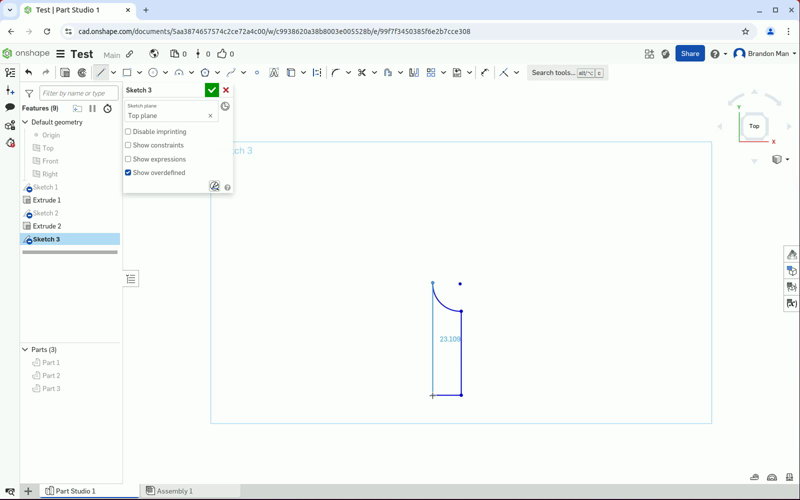
key_up(shift)
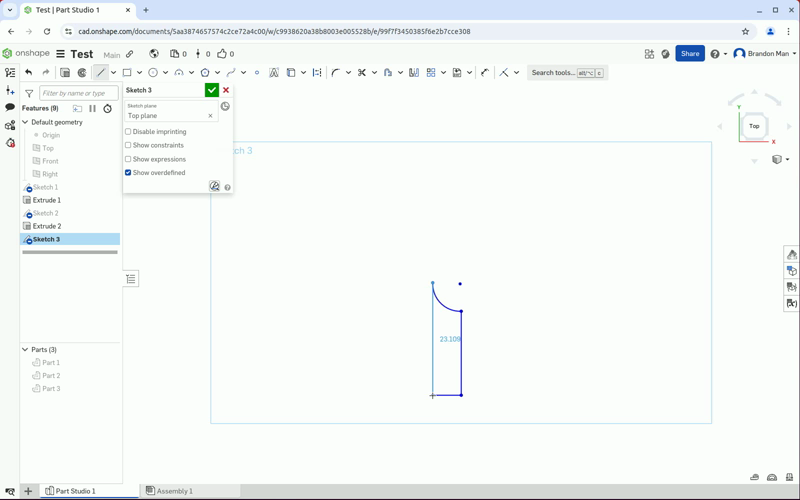
click(432, 395)
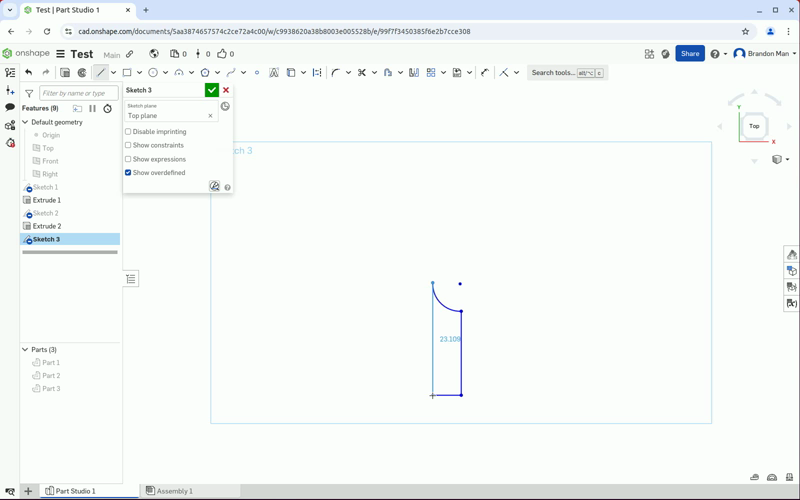
key(esc)
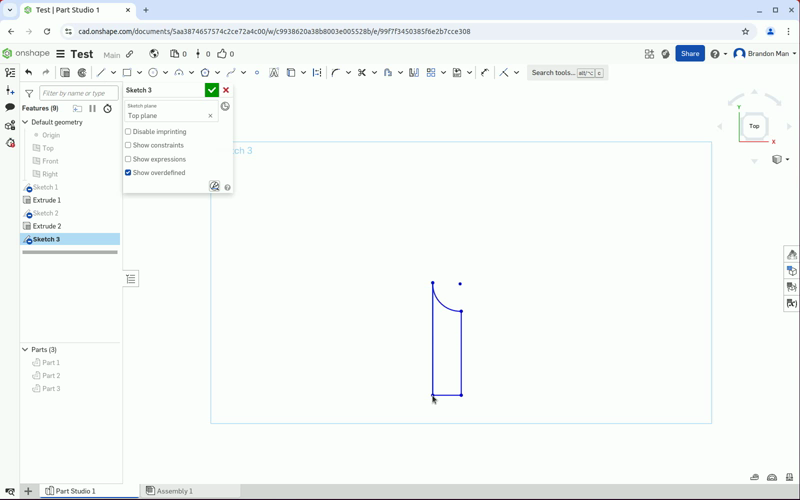
mouse_move(452, 337)
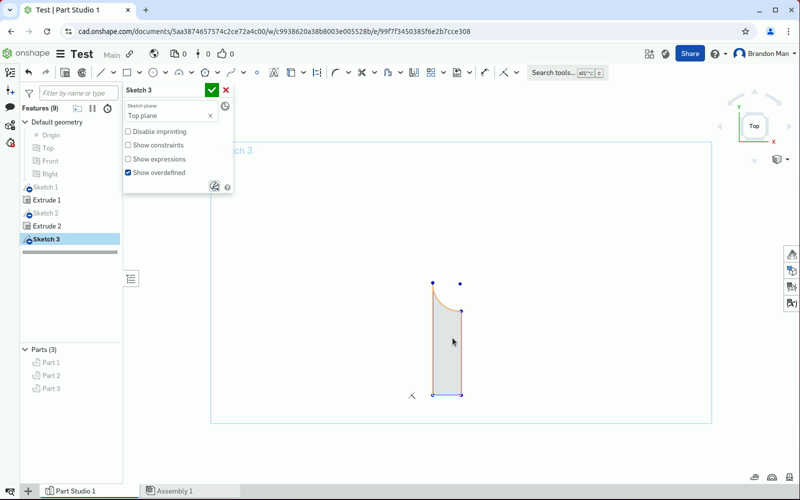
click(452, 337)
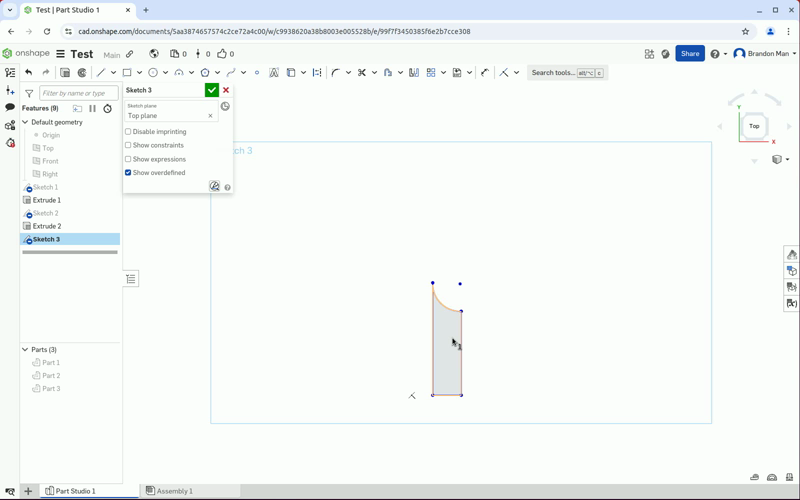
mouse_move(73, 352)
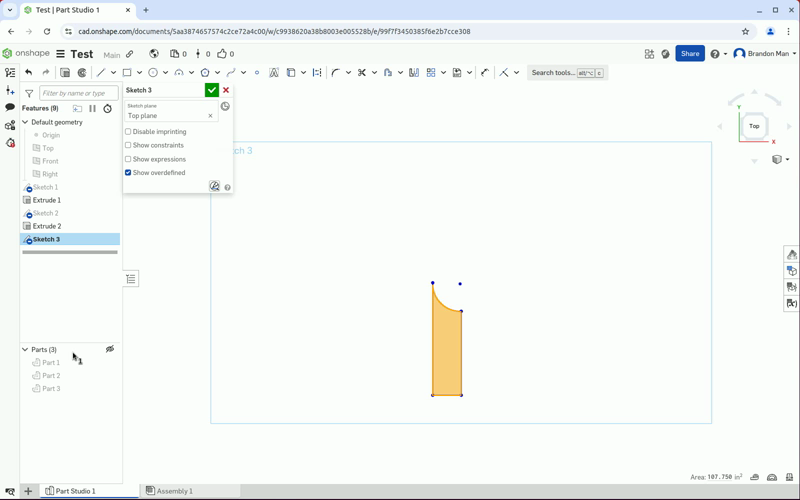
key(shift+y)
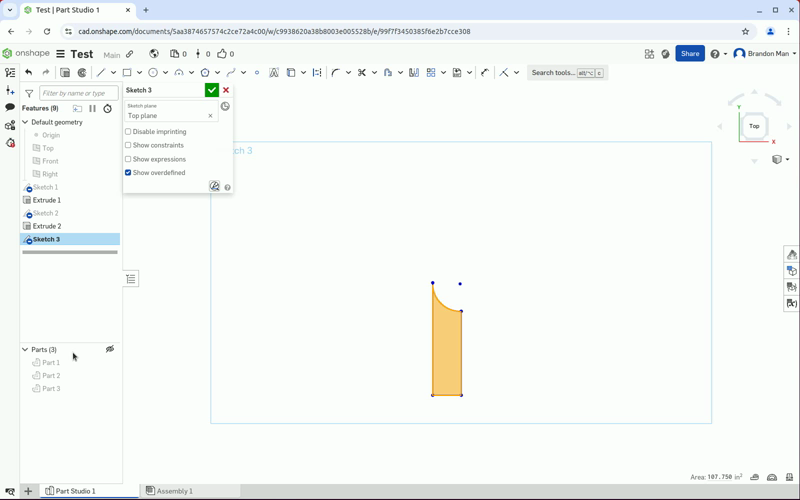
key(shift+e)
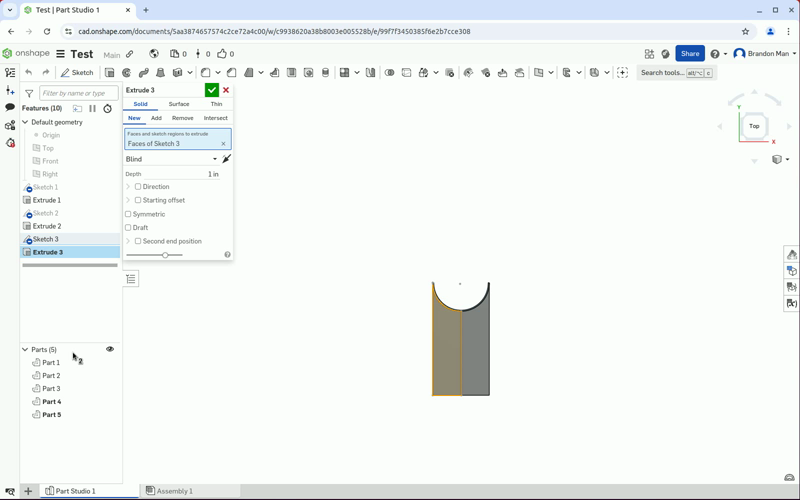
mouse_move(143, 106)
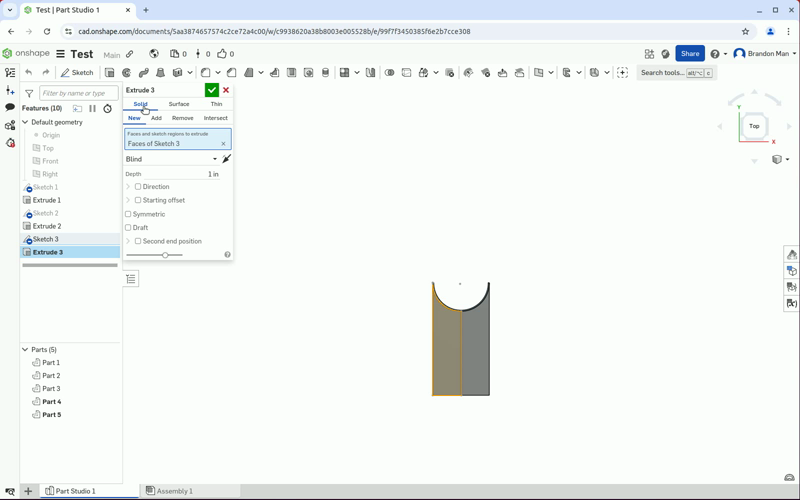
click(143, 106)
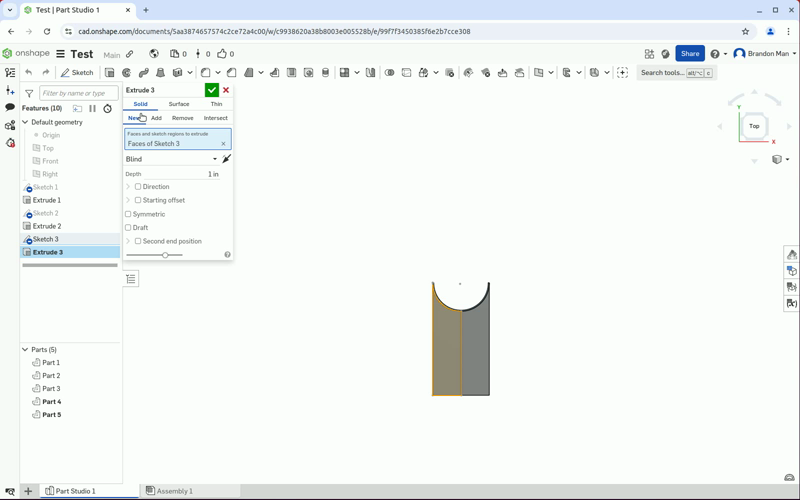
mouse_move(137, 120)
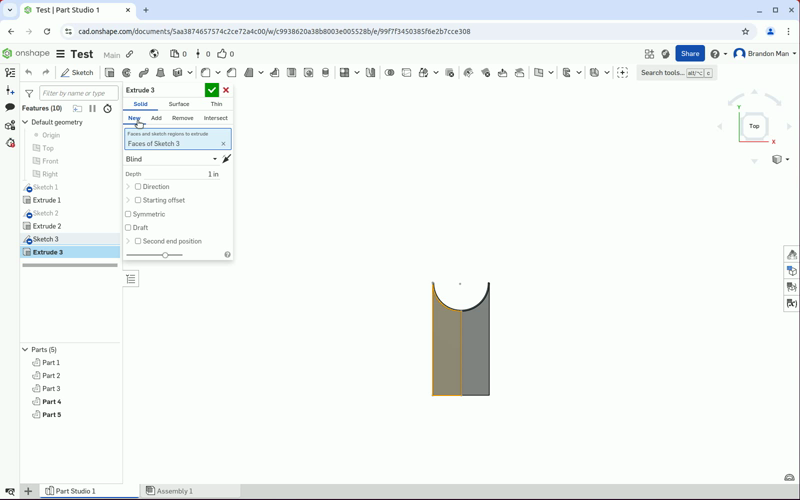
click(137, 120)
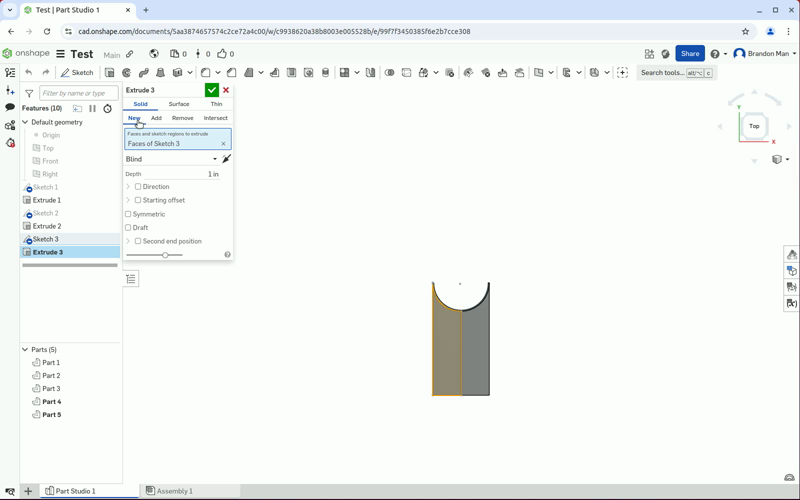
key(tab, 4)
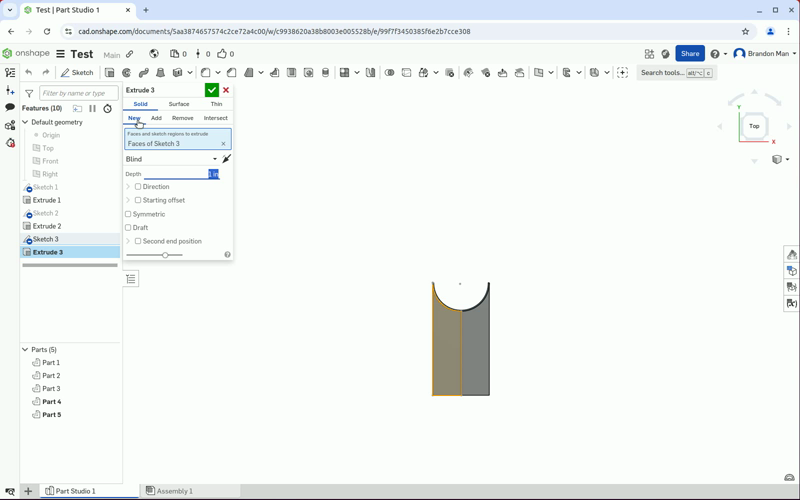
text(10.832)
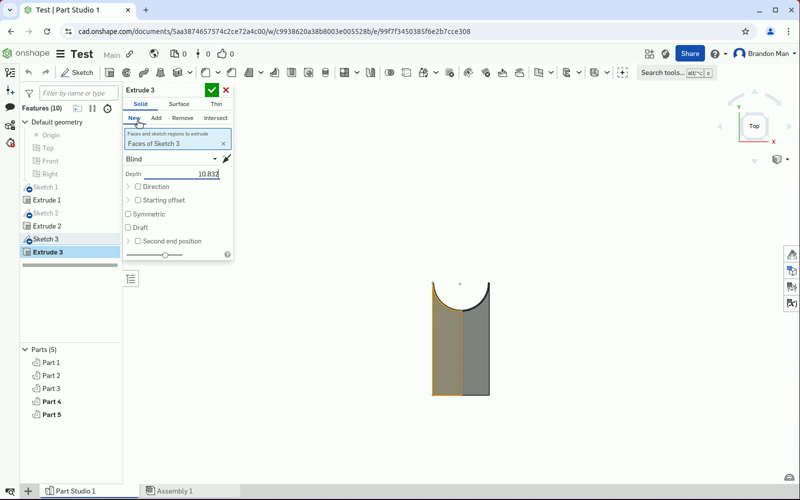
key(enter)
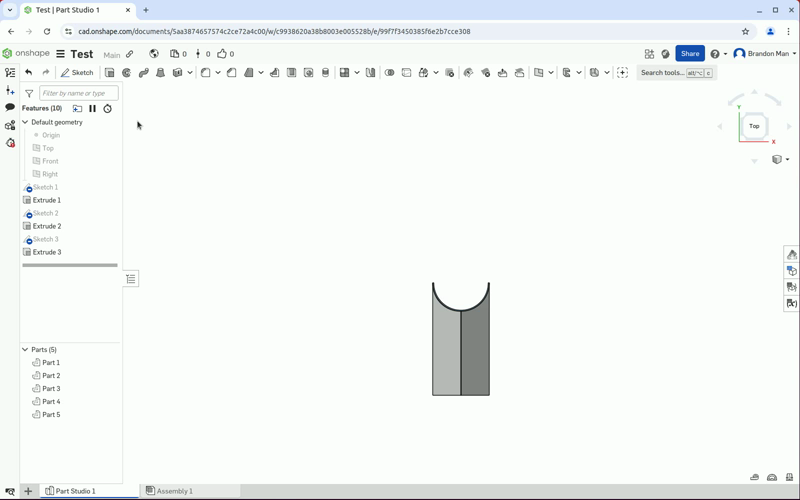
key(shift+h)
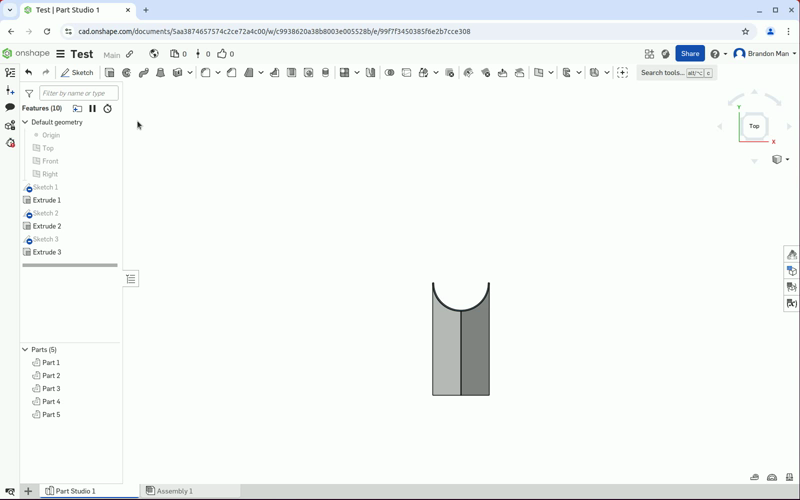
key(shift+h)
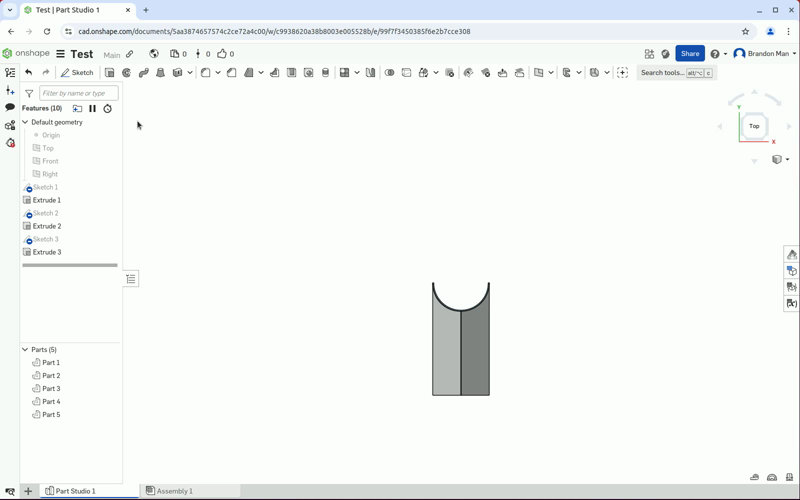
mouse_move(73, 189)
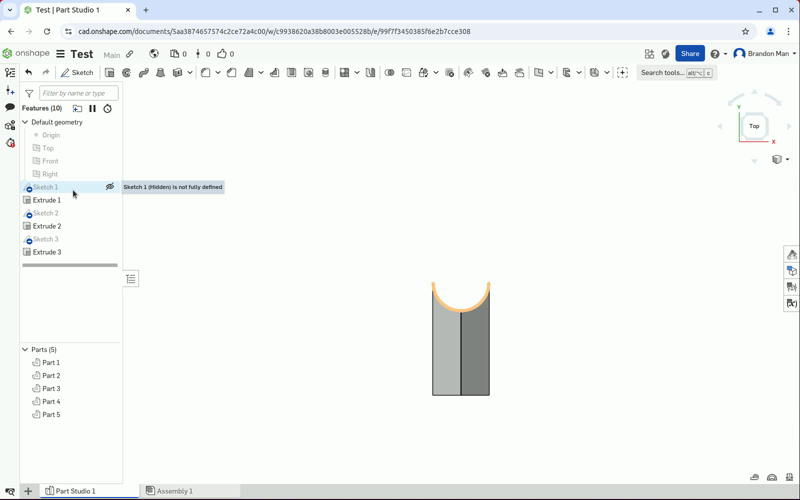
click(73, 189)
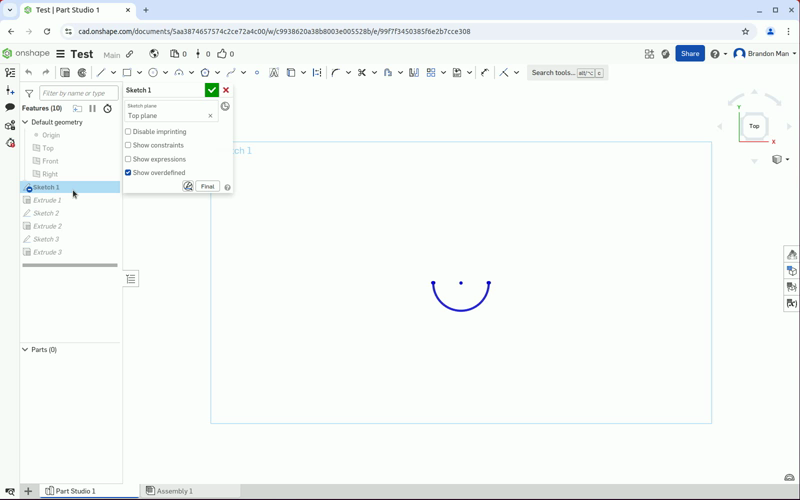
mouse_move(229, 92)
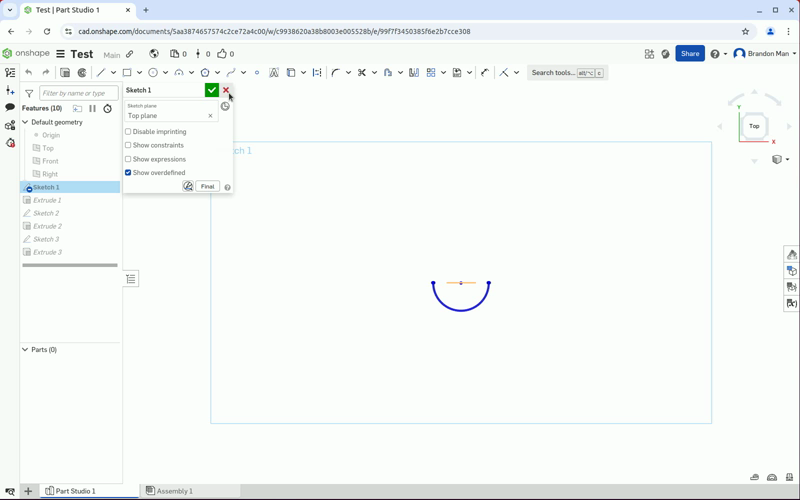
click(229, 92)
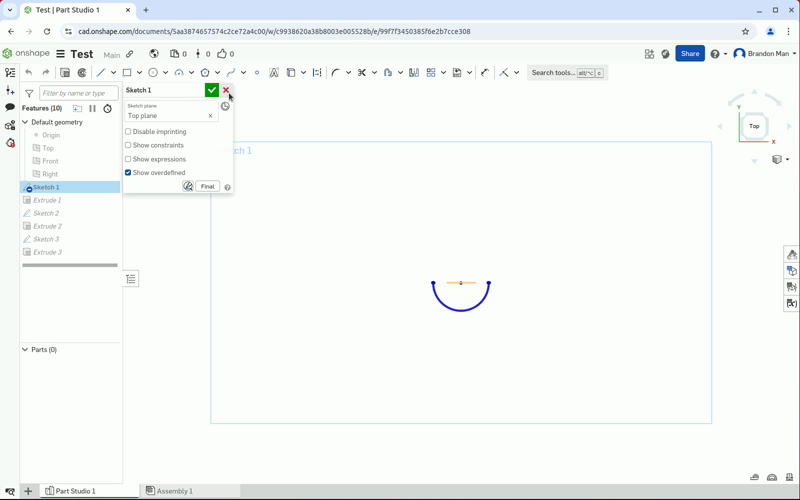
key(shift+s)
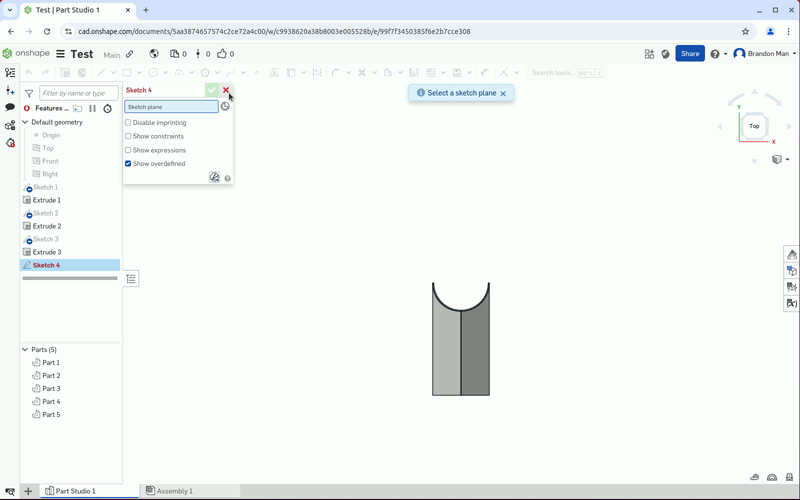
mouse_move(73, 150)
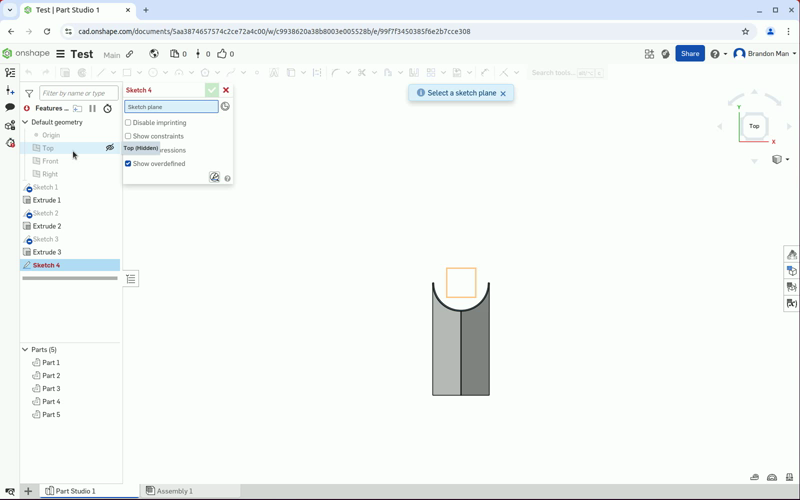
click(73, 150)
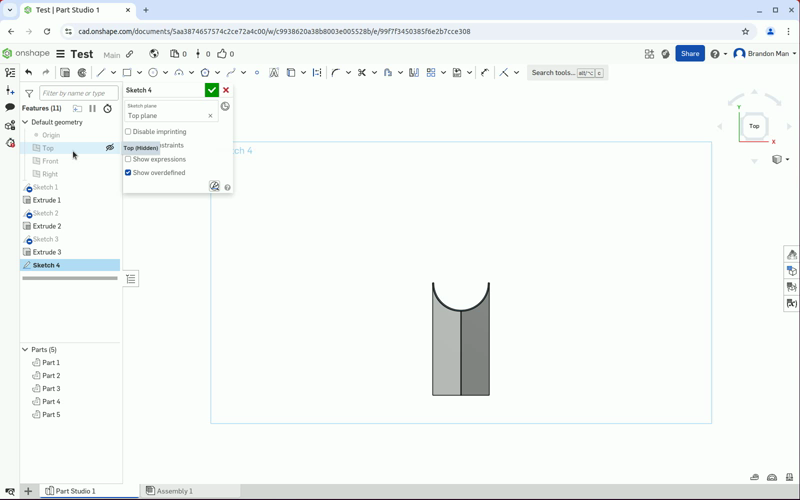
mouse_move(73, 352)
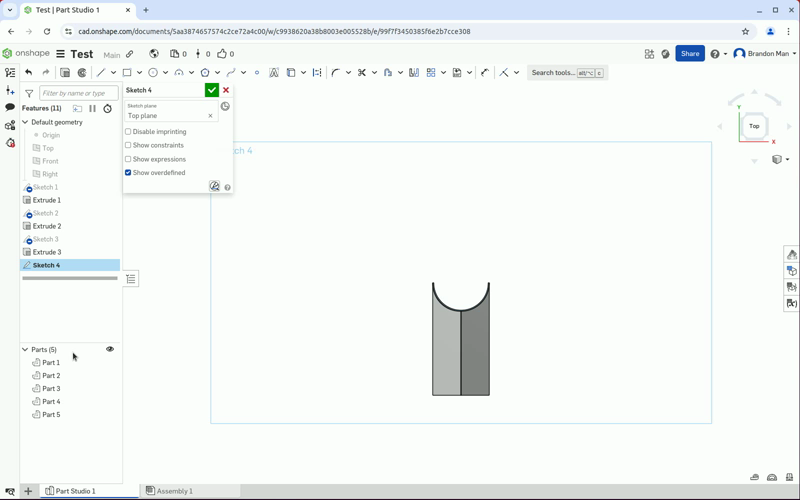
key(y)
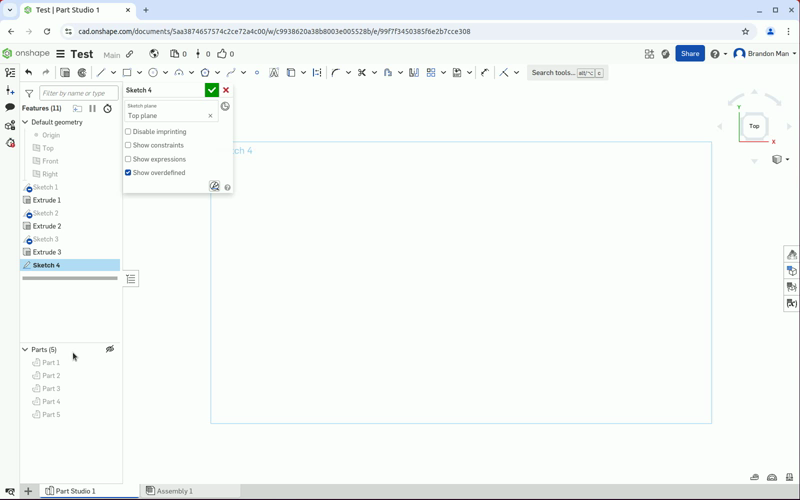
key(l)
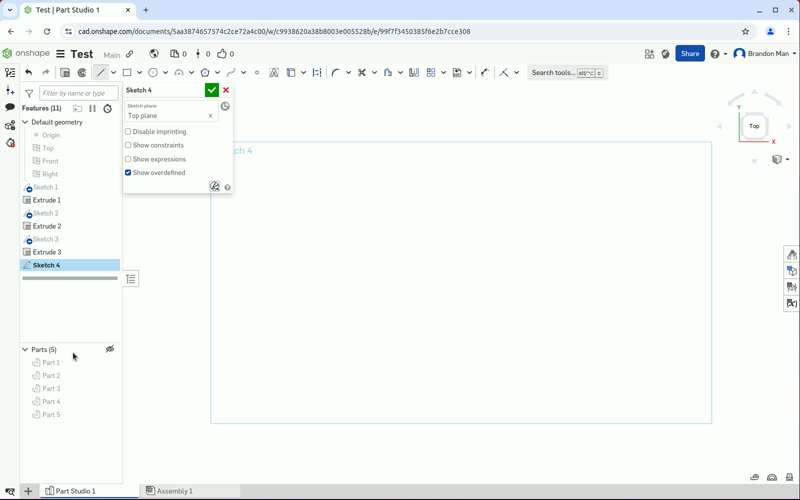
key_down(shift)
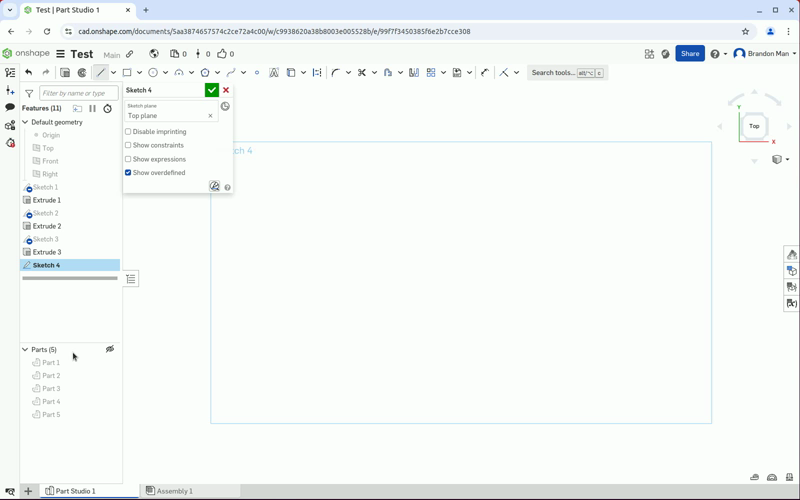
mouse_move(432, 282)
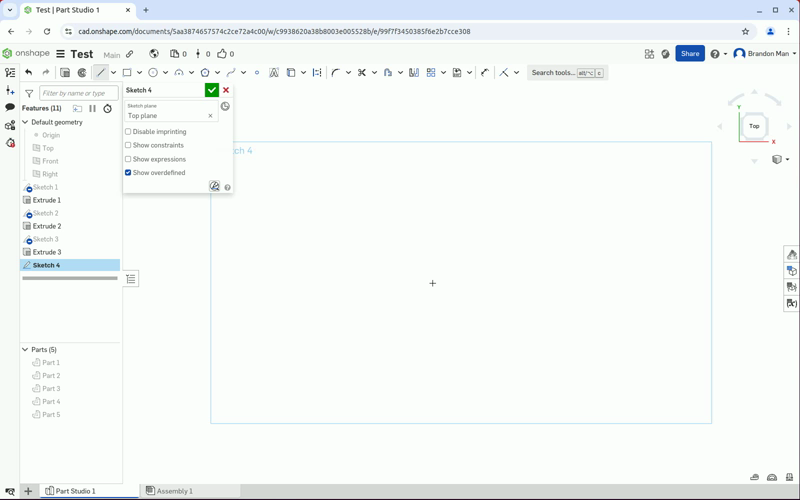
click(432, 282)
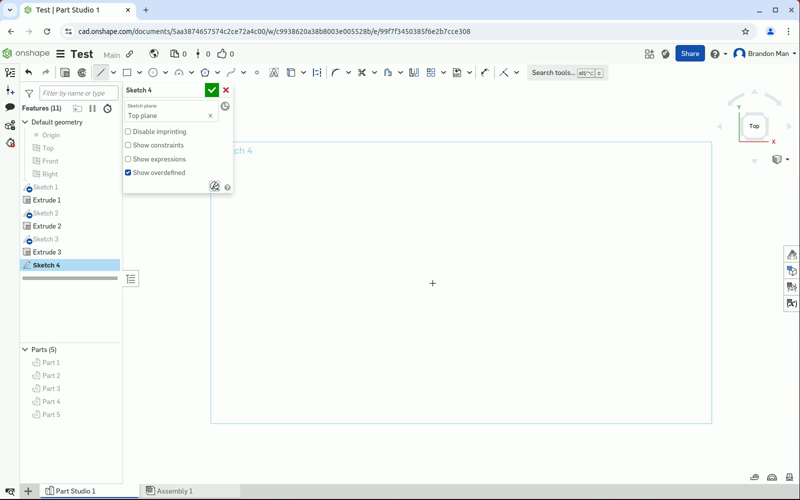
key_up(shift)
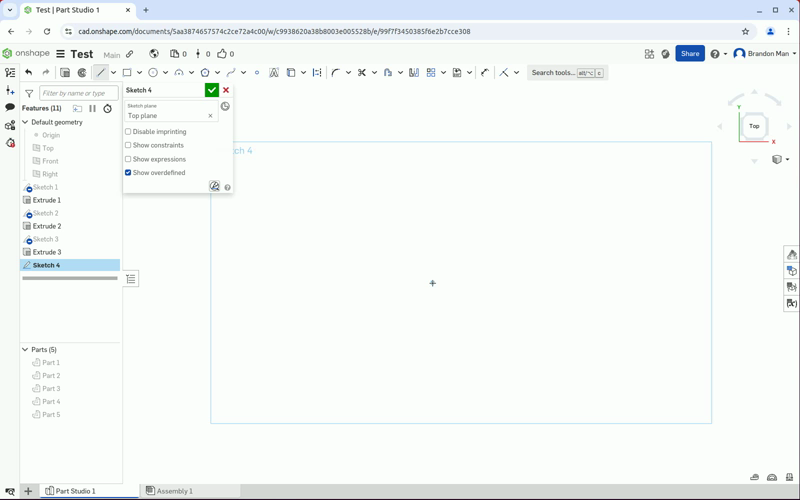
key_down(shift)
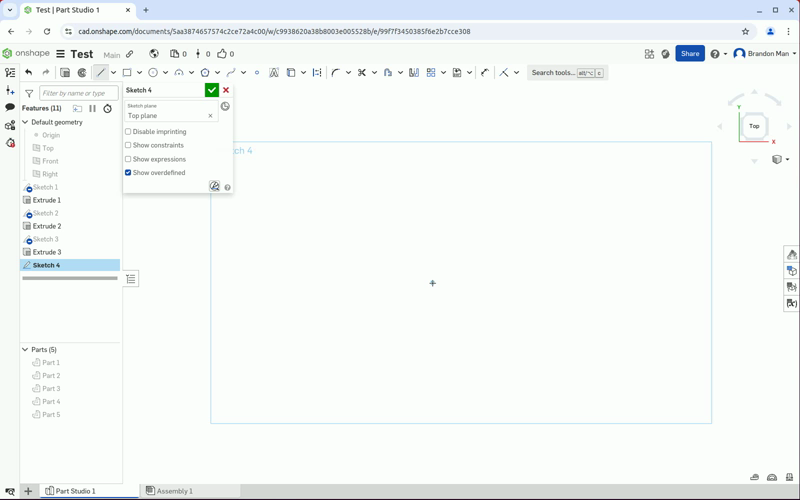
mouse_move(462, 282)
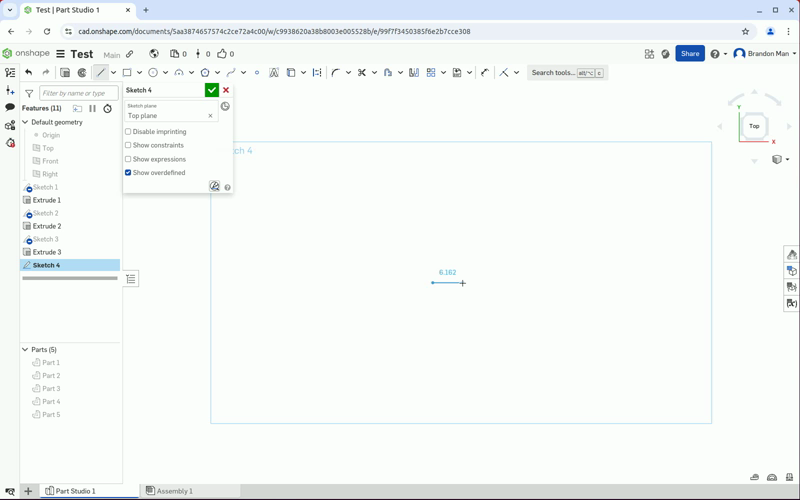
mouse_move(433, 282)
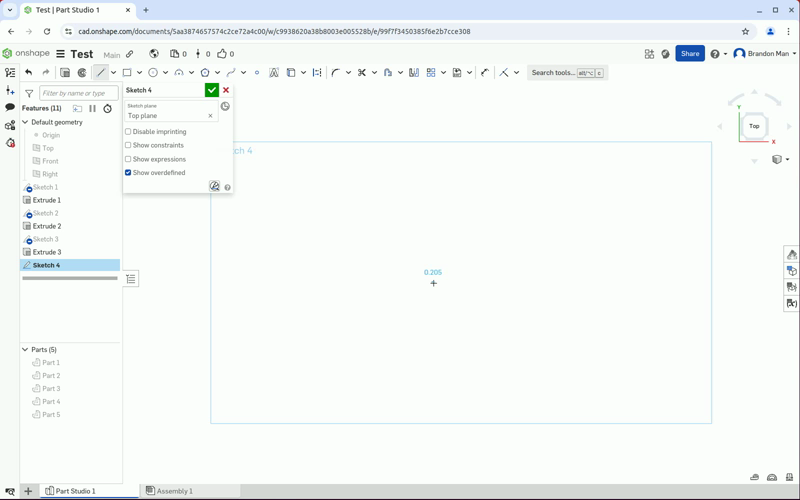
scroll(6)
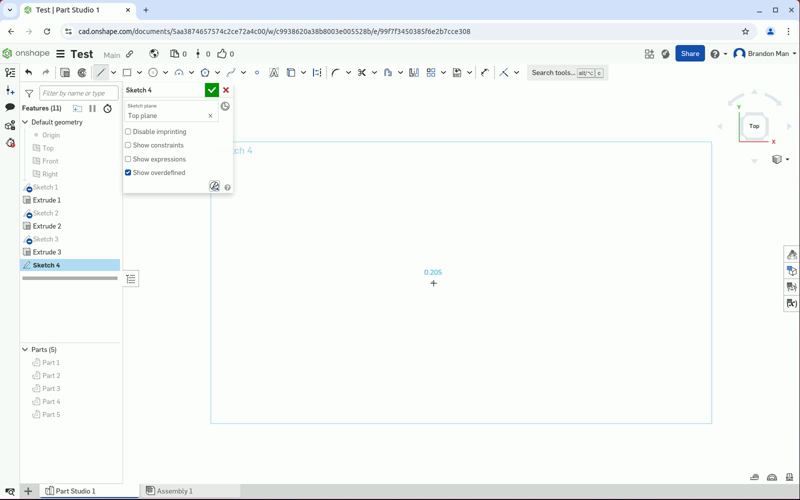
scroll(6)
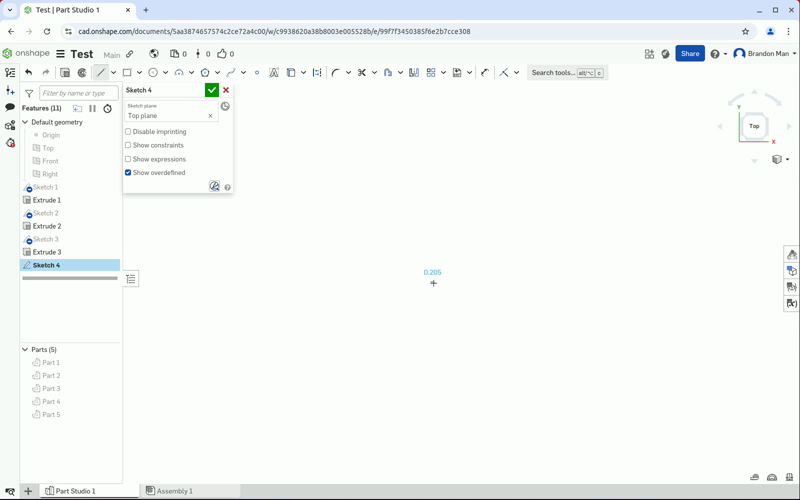
scroll(6)
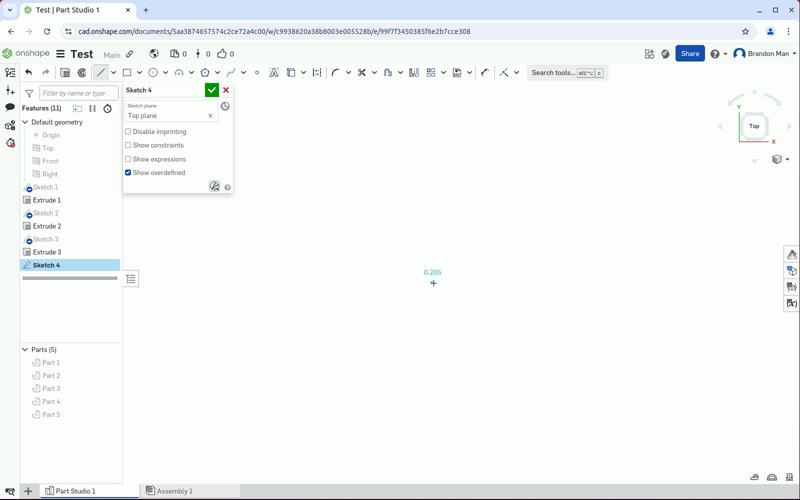
scroll(6)
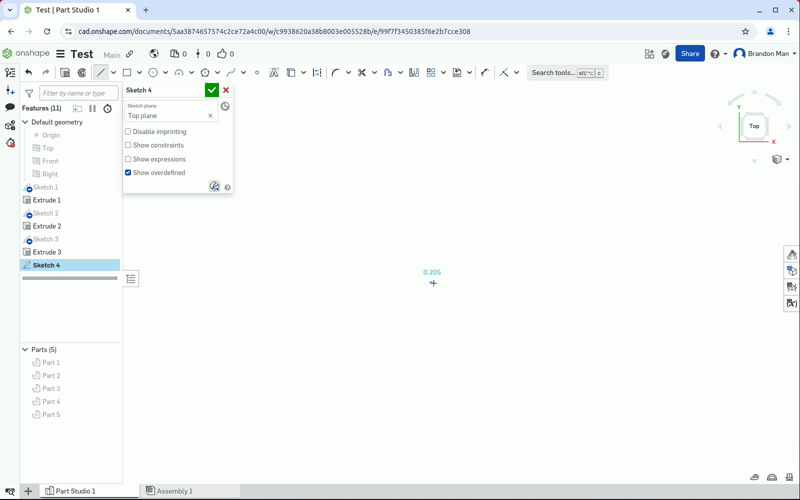
scroll(6)
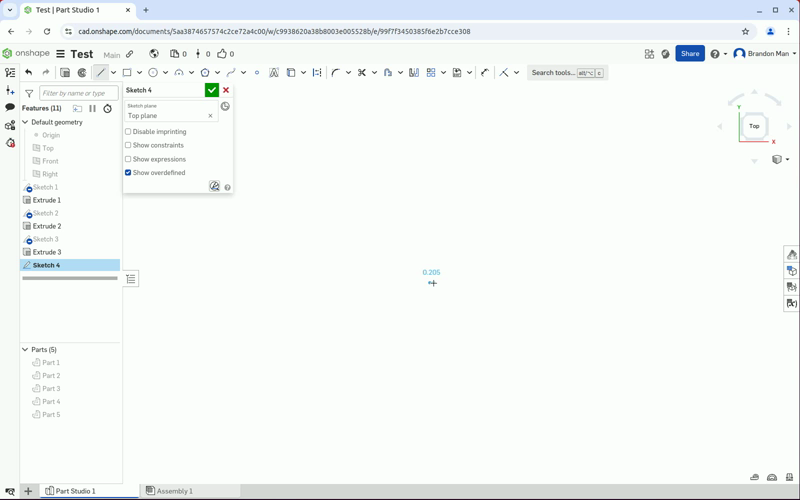
scroll(6)
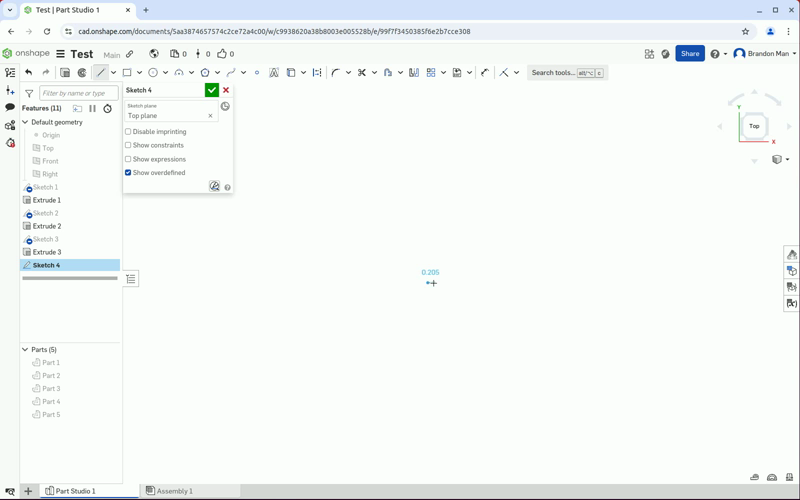
scroll(6)
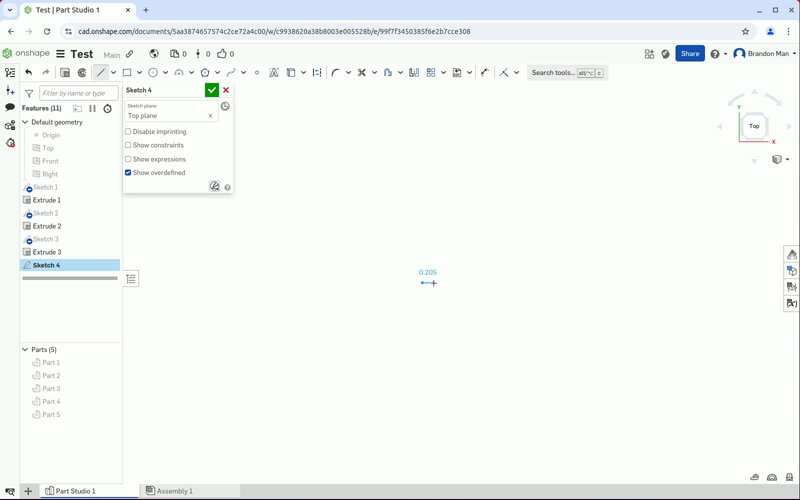
click(433, 282)
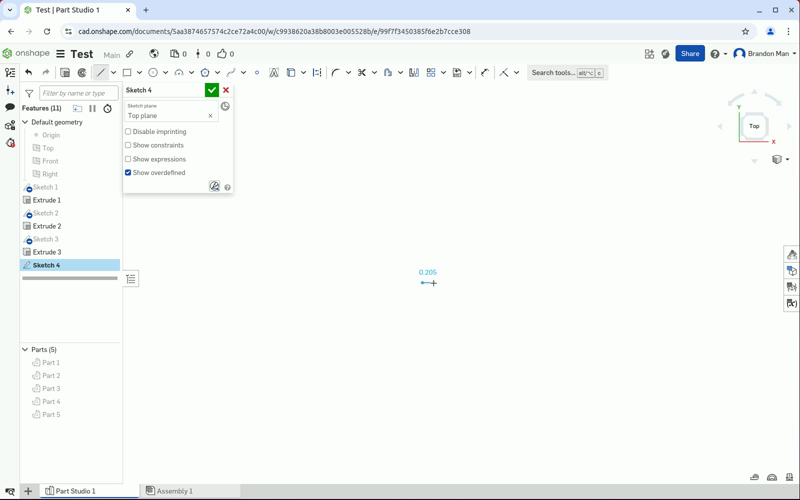
scroll(-6)
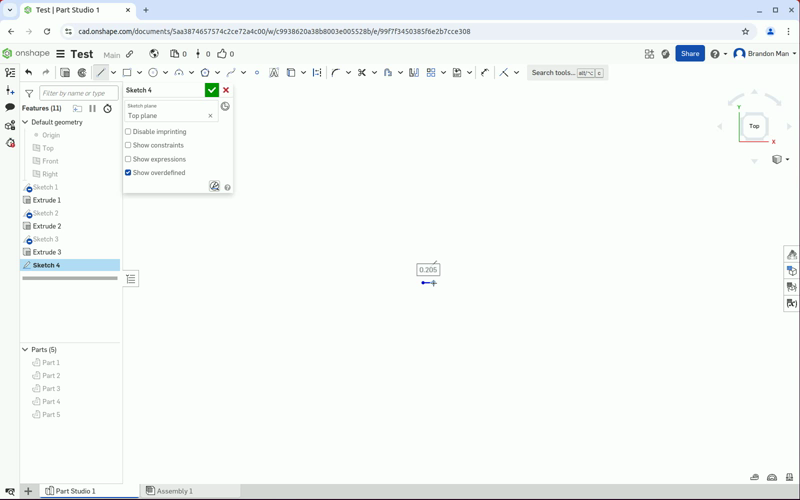
scroll(-6)
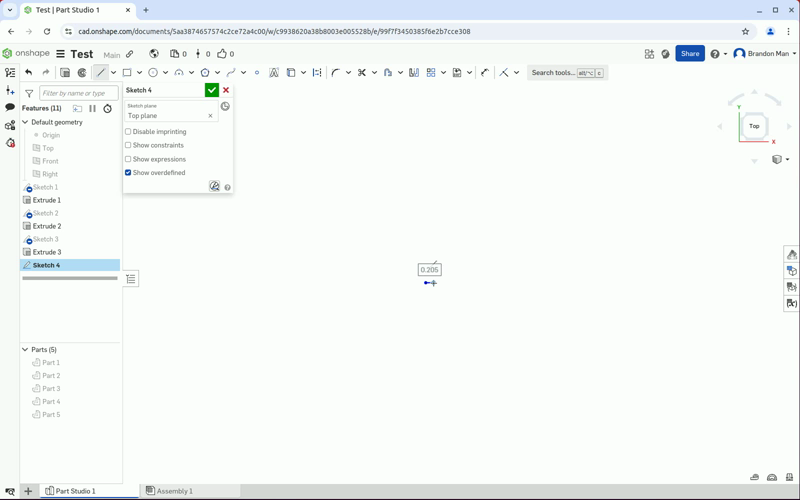
scroll(-6)
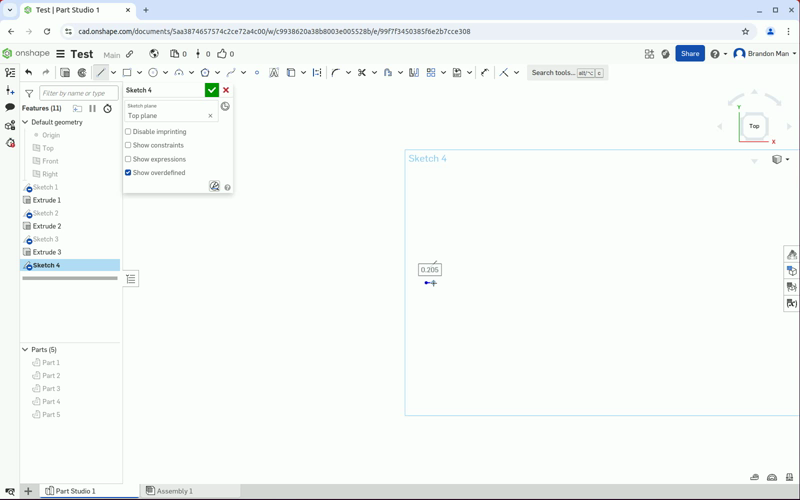
scroll(-6)
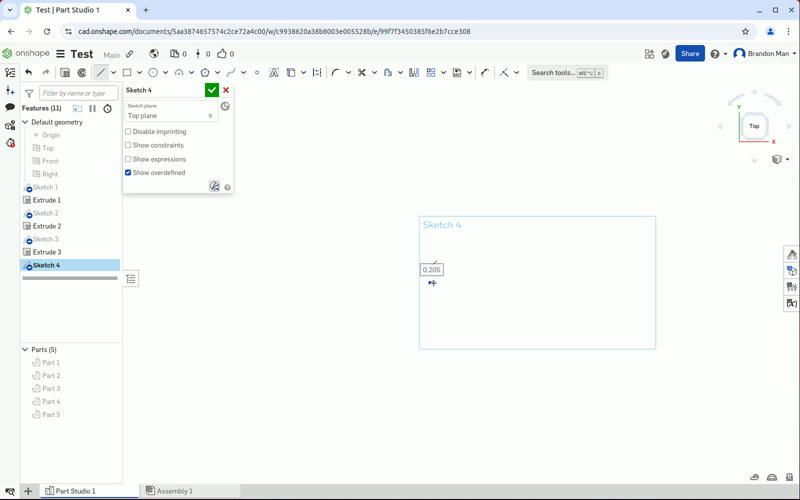
scroll(-6)
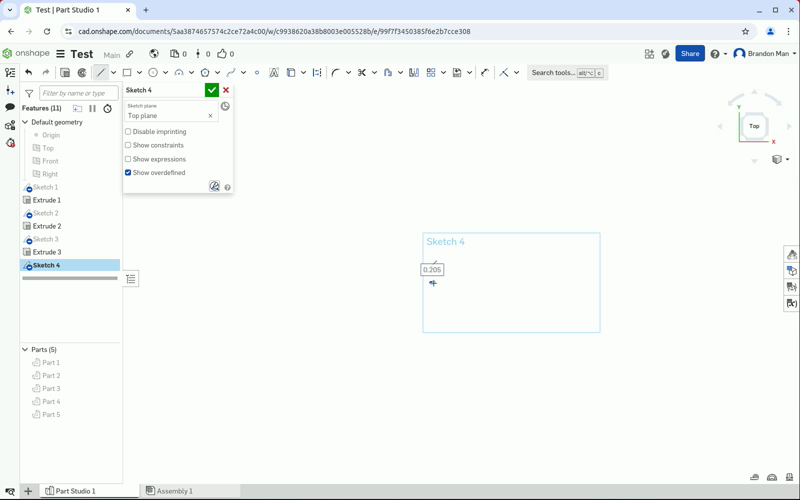
scroll(-6)
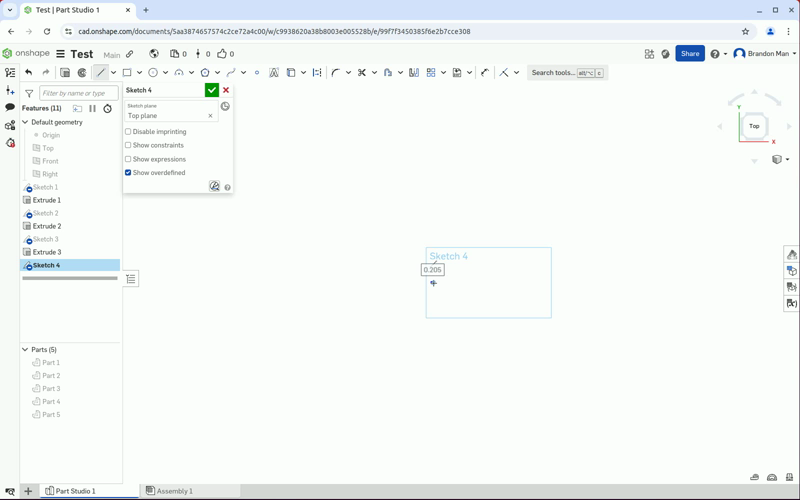
scroll(-6)
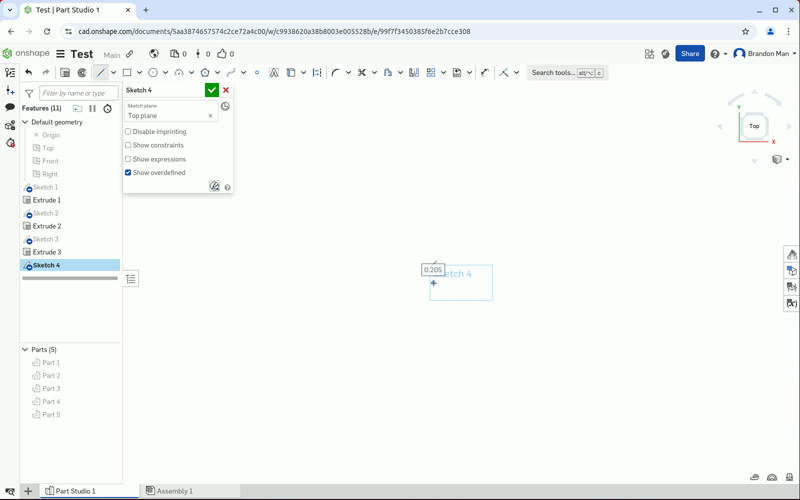
key_up(shift)
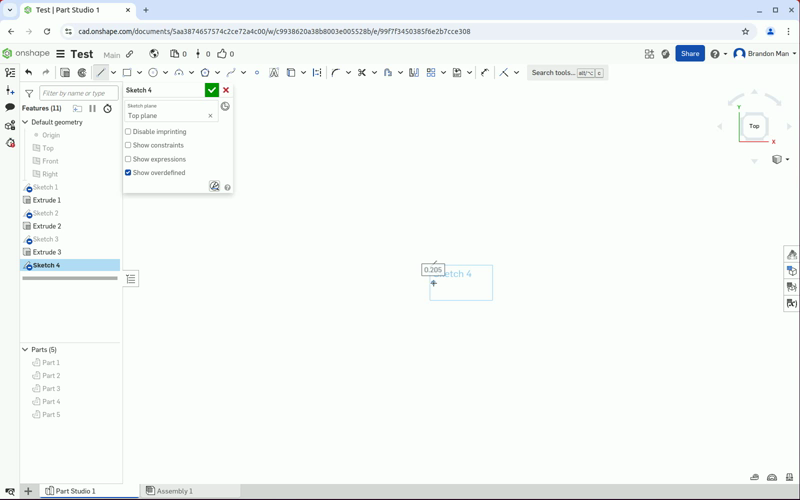
key(esc)
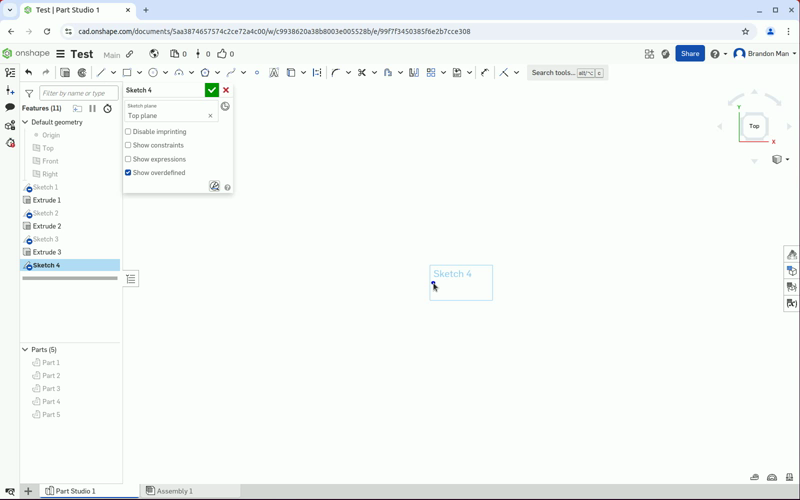
key(a)
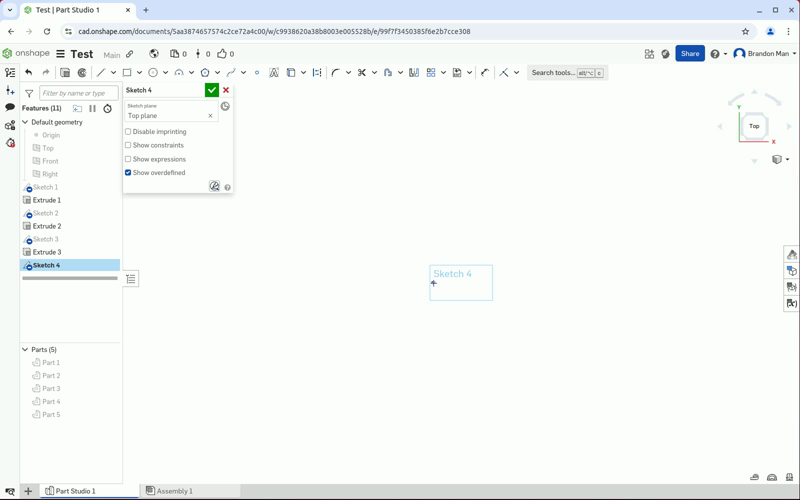
mouse_move(433, 282)
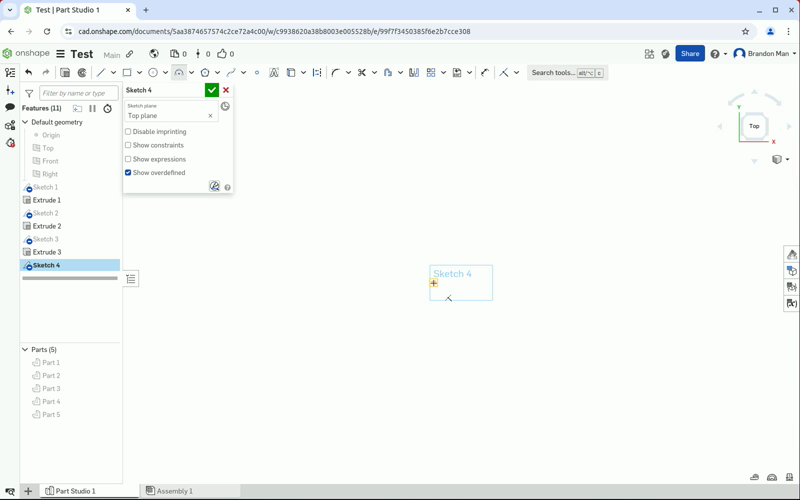
scroll(6)
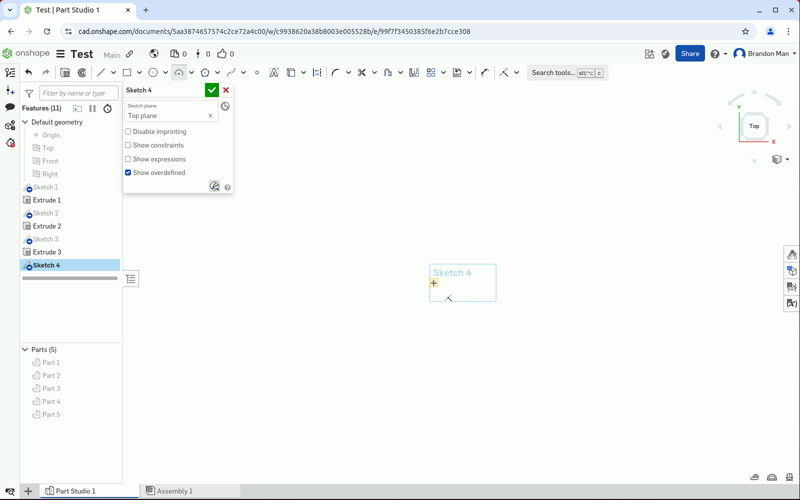
scroll(6)
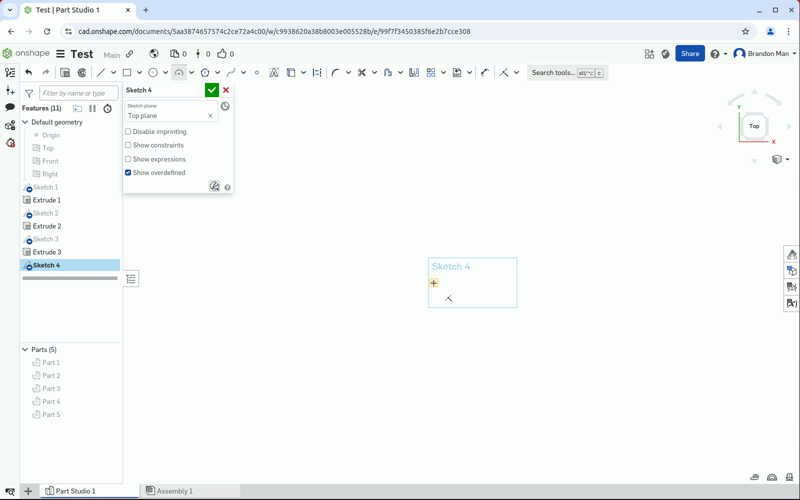
scroll(6)
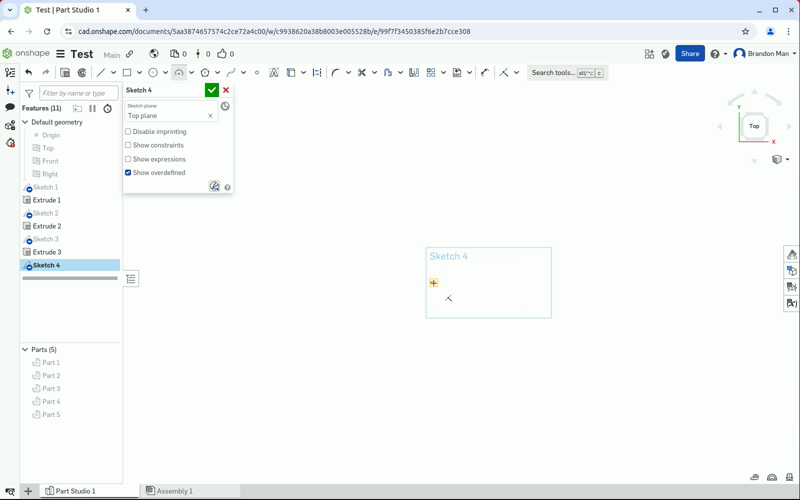
scroll(6)
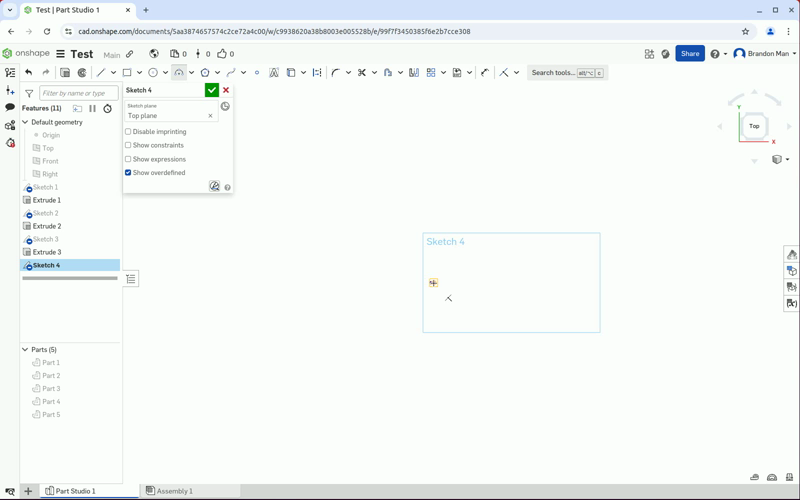
scroll(6)
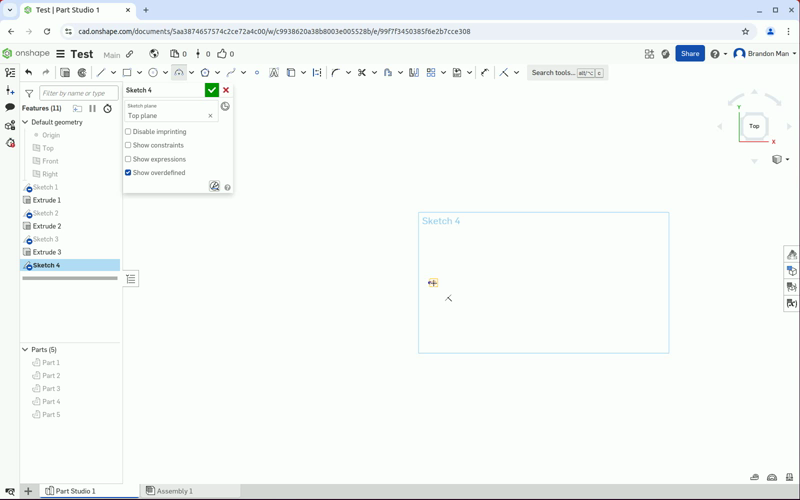
scroll(6)
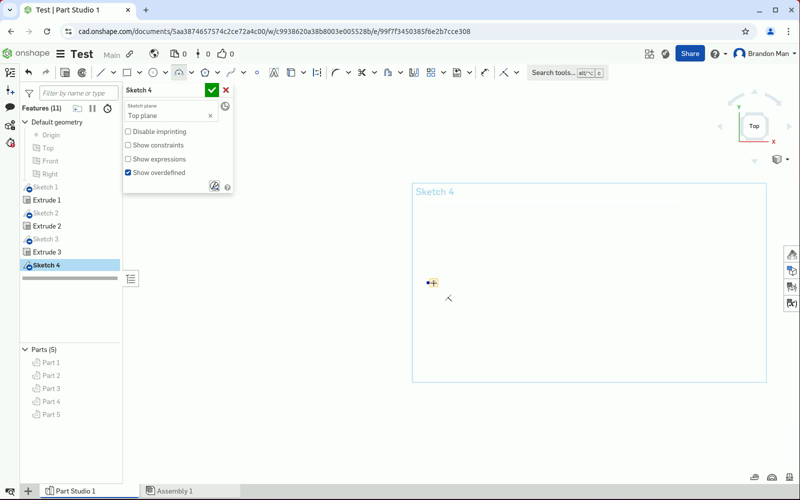
scroll(6)
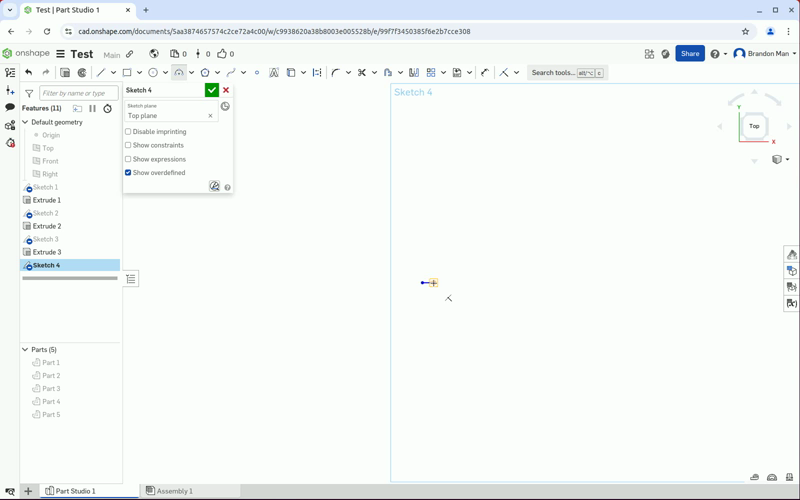
click(433, 282)
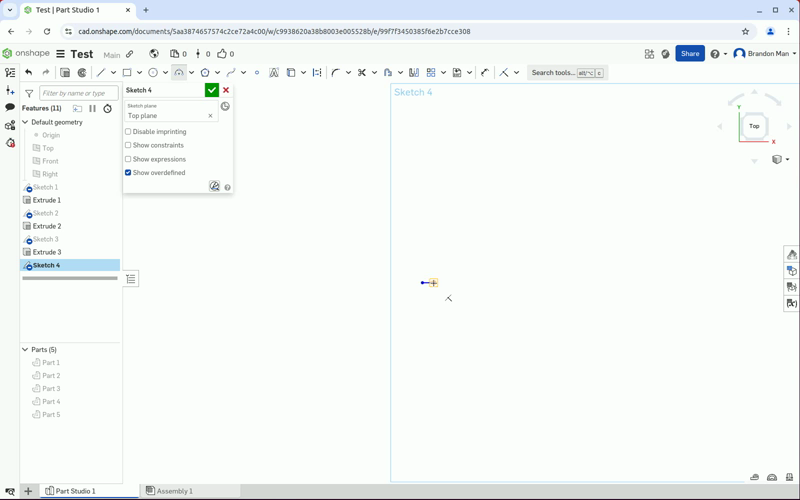
scroll(-6)
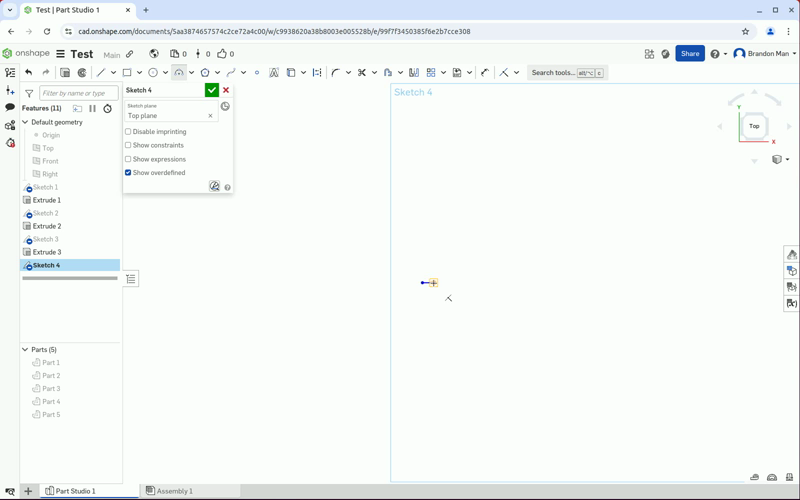
scroll(-6)
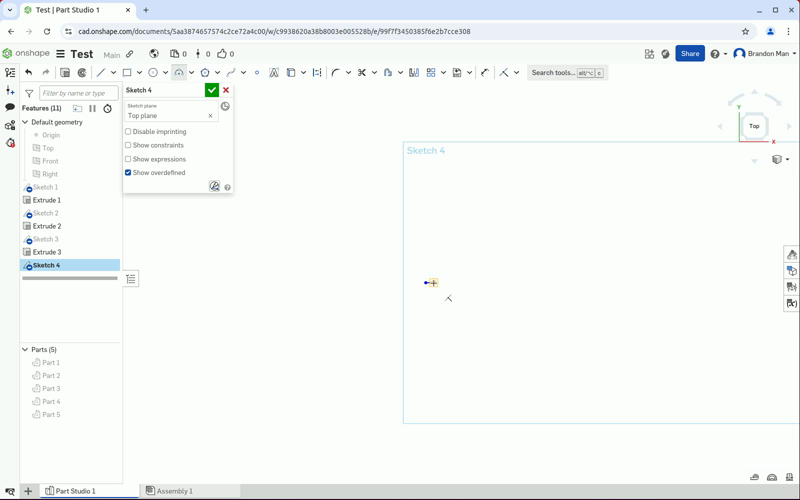
scroll(-6)
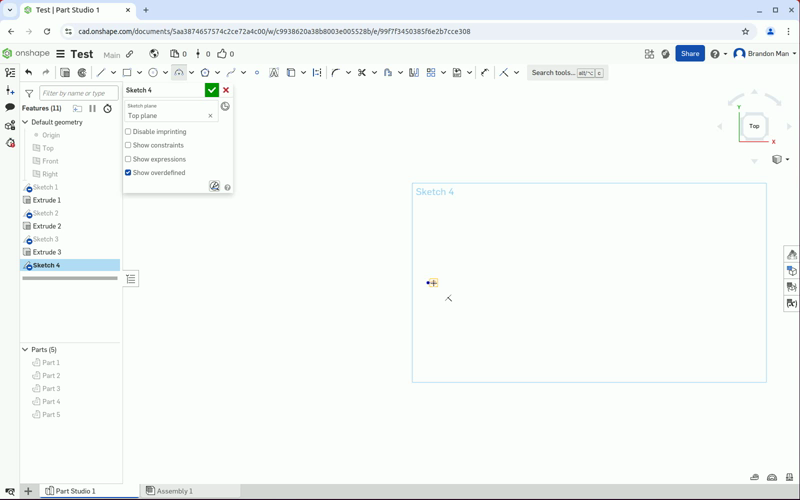
scroll(-6)
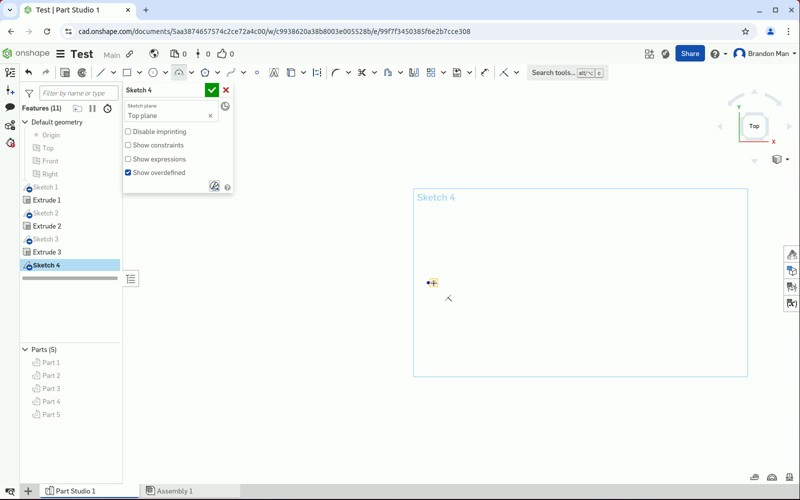
scroll(-6)
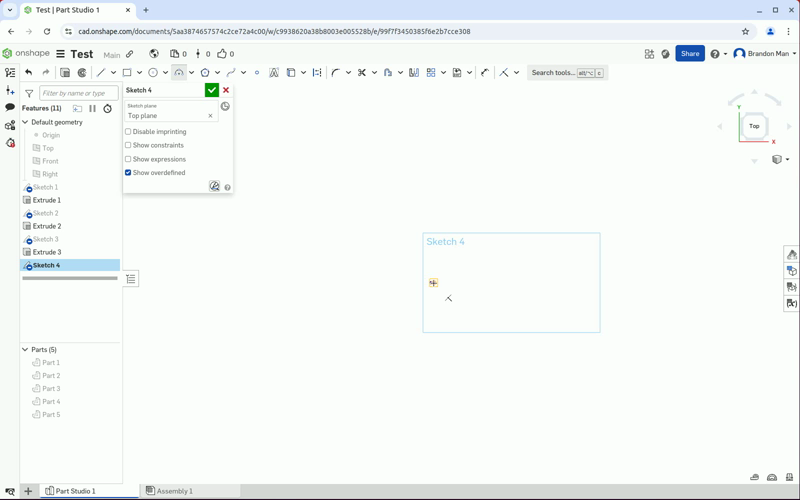
scroll(-6)
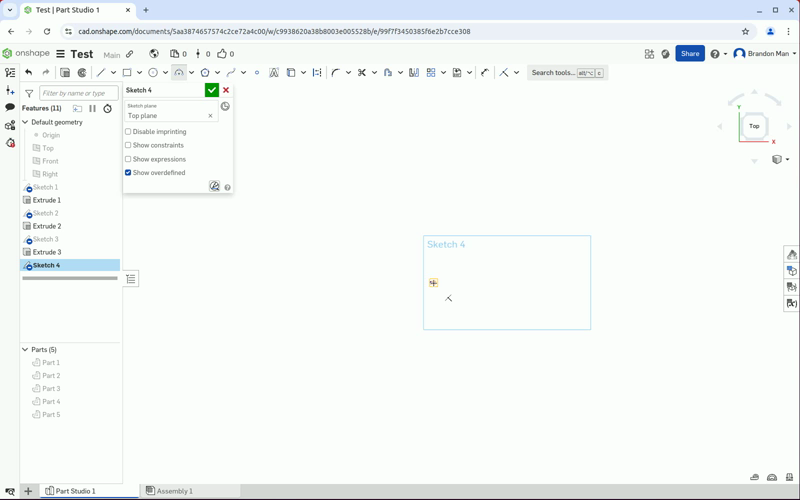
scroll(-6)
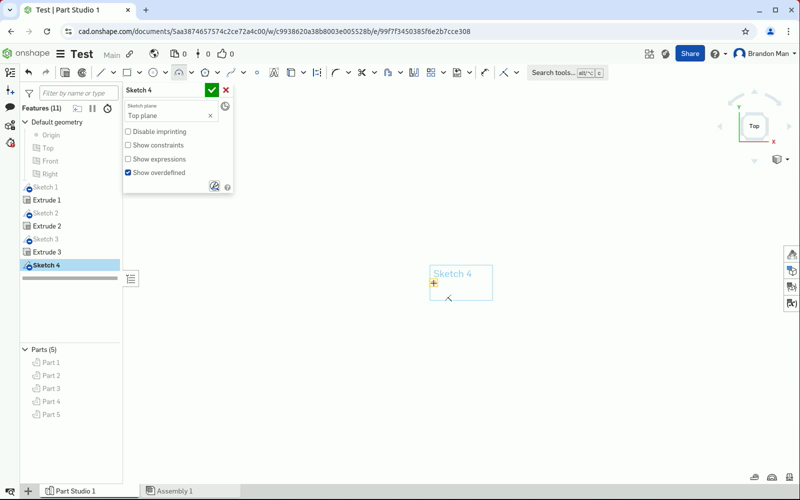
key_down(shift)
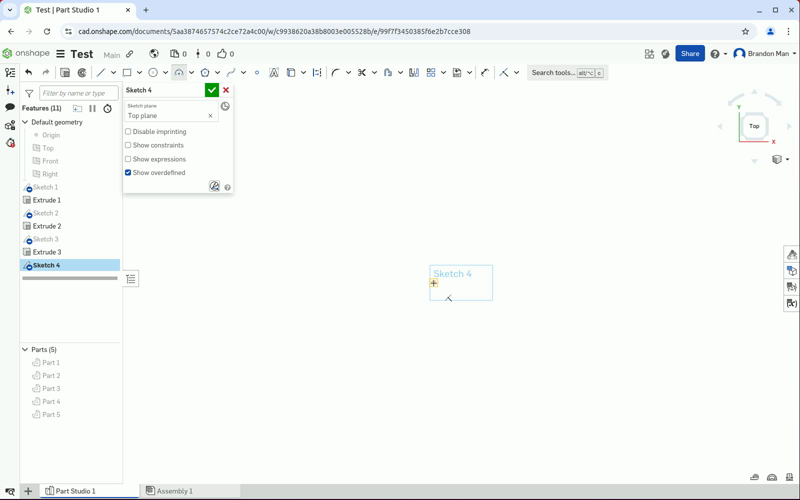
mouse_move(488, 282)
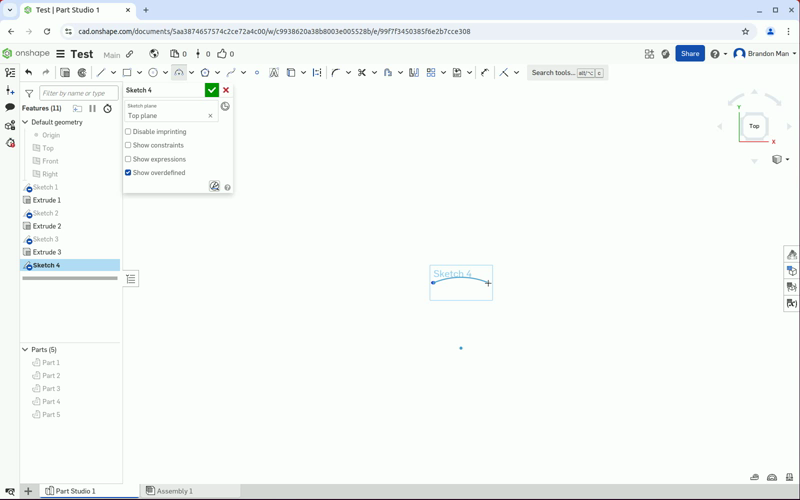
click(488, 282)
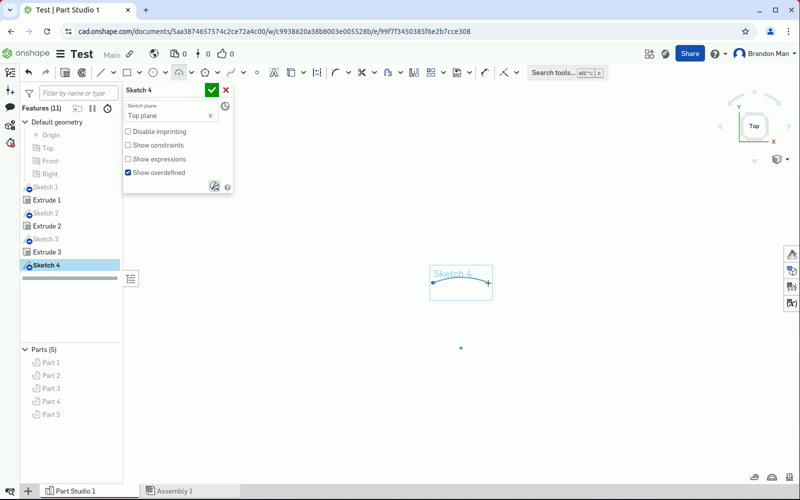
mouse_move(461, 255)
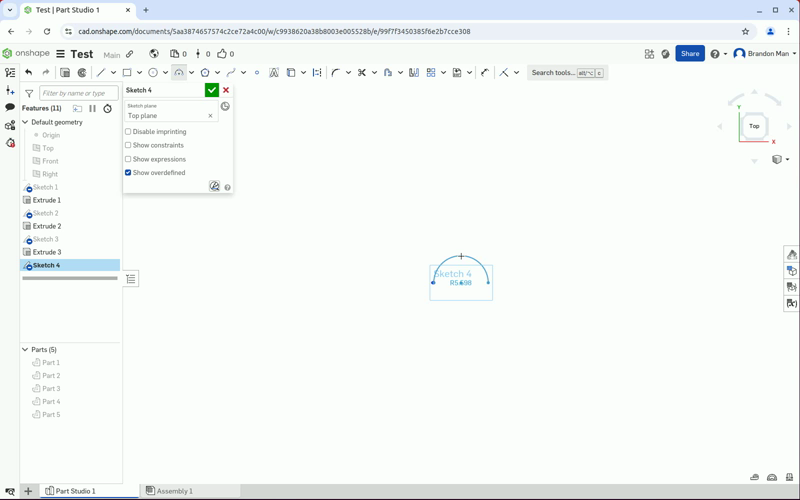
click(461, 255)
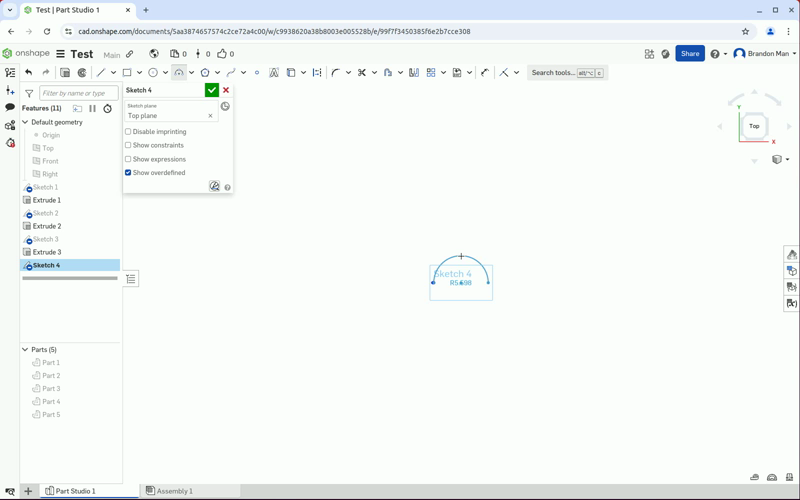
key_up(shift)
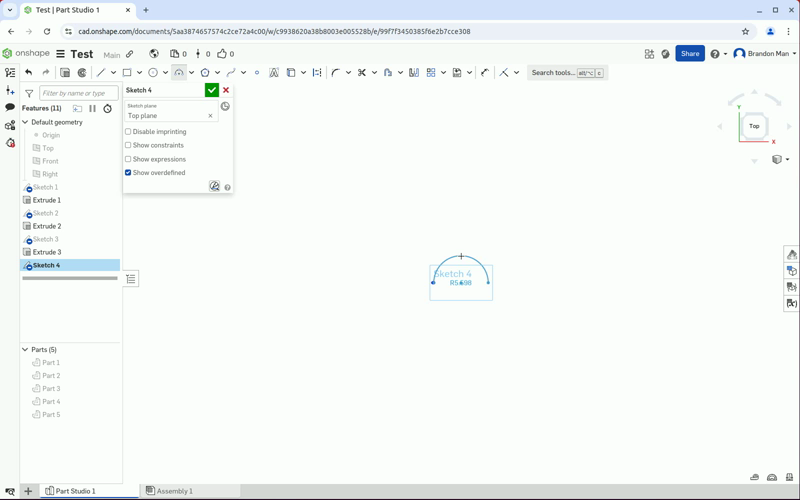
key(esc)
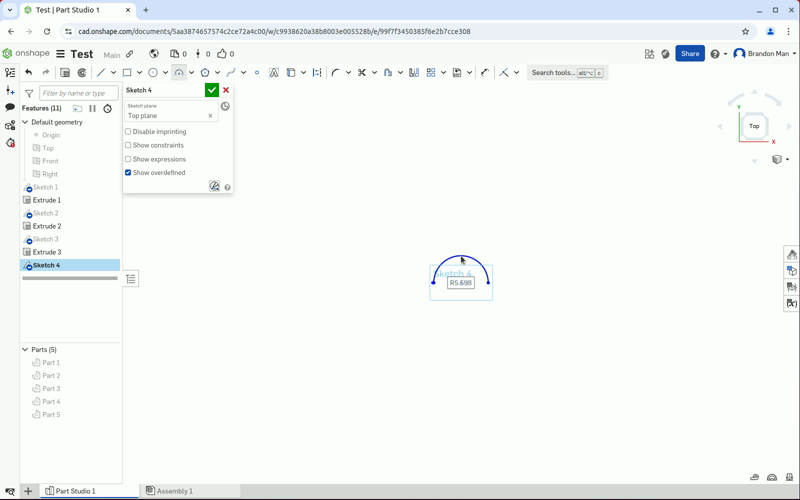
key(l)
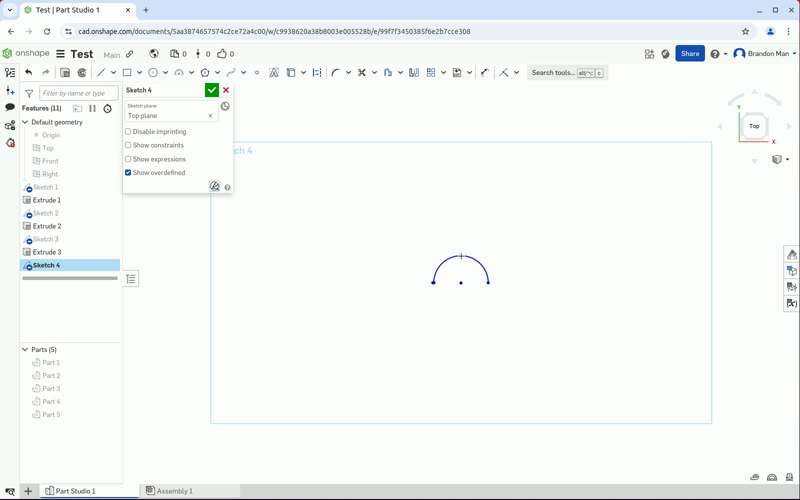
mouse_move(488, 282)
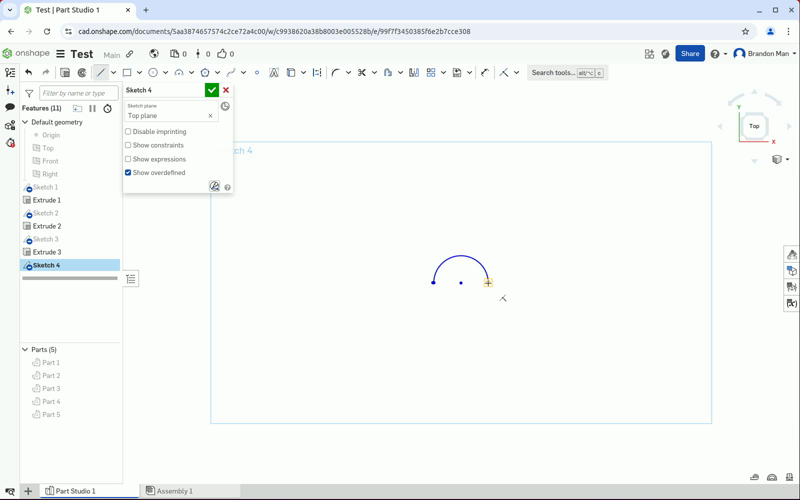
click(488, 282)
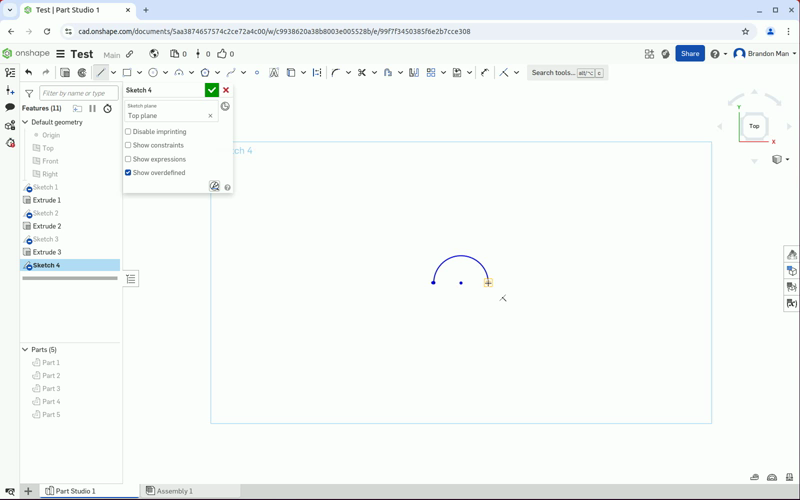
key_down(shift)
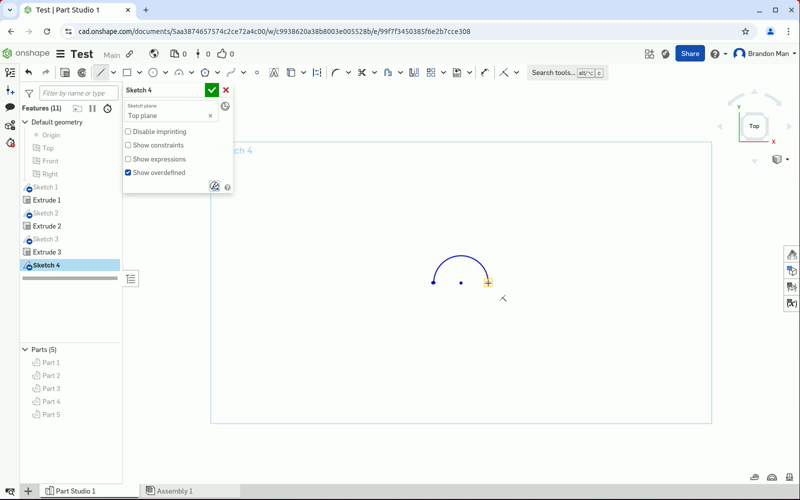
mouse_move(518, 282)
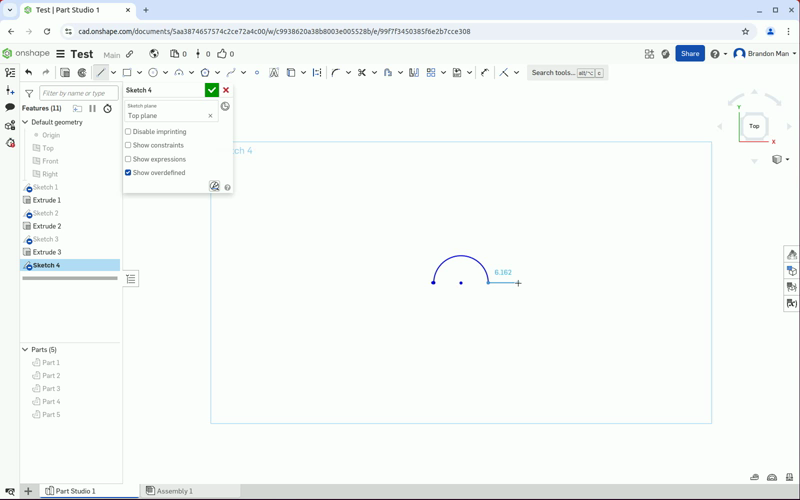
mouse_move(489, 282)
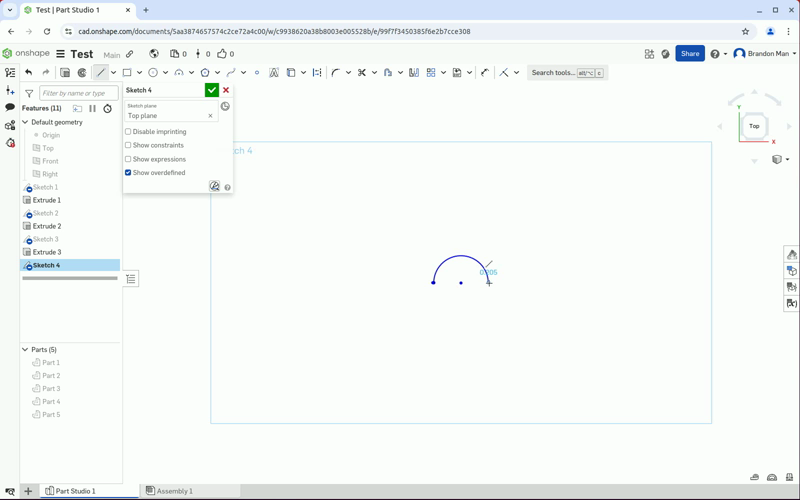
scroll(6)
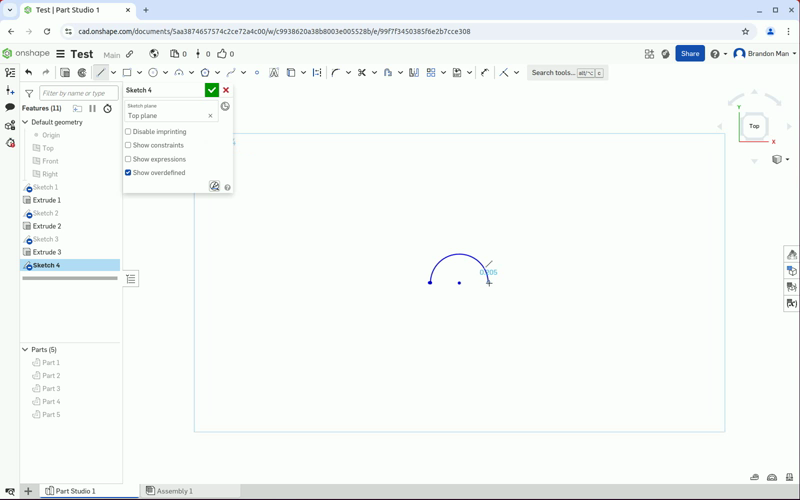
scroll(6)
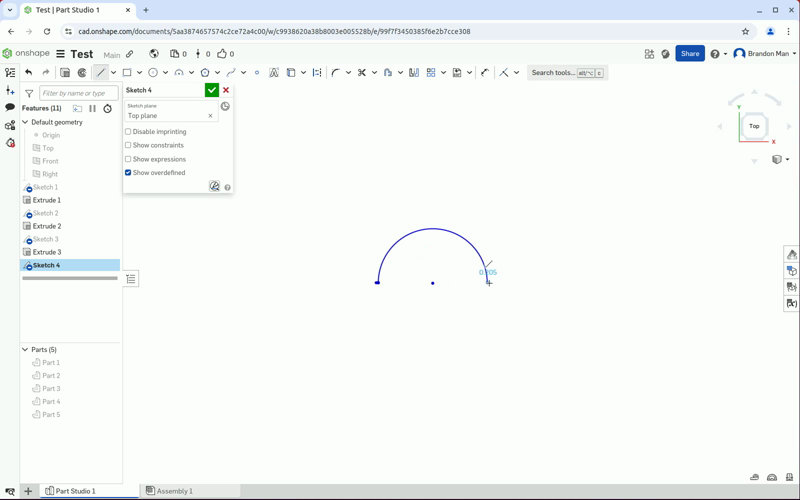
scroll(6)
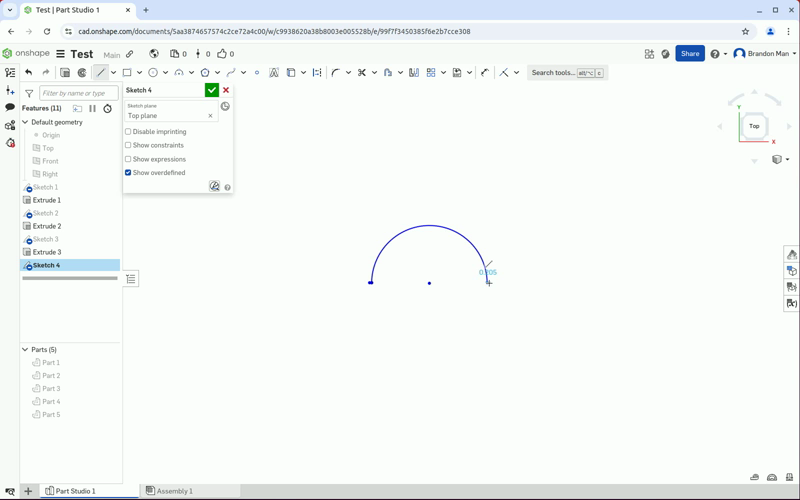
scroll(6)
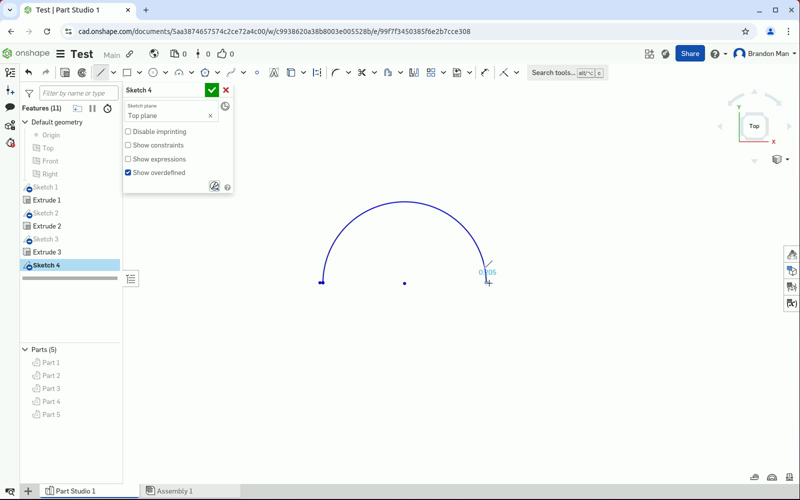
scroll(6)
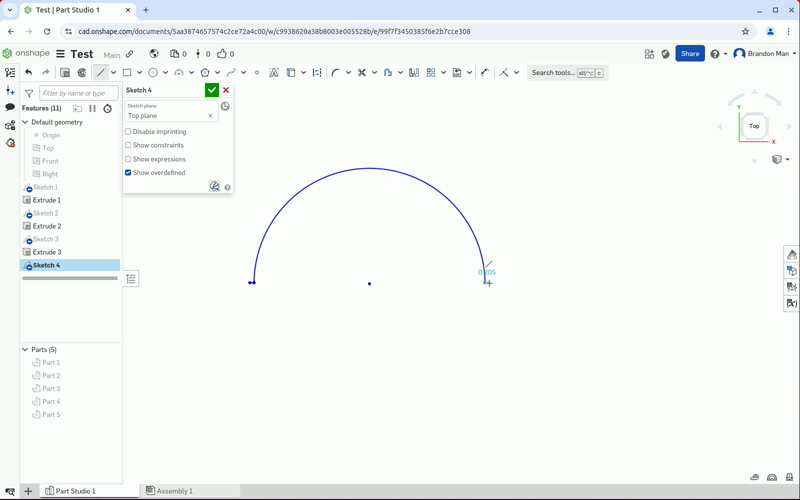
scroll(6)
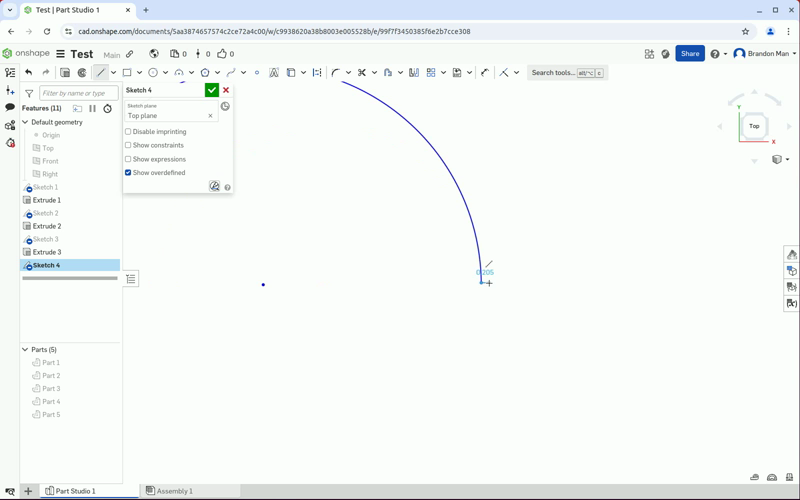
scroll(6)
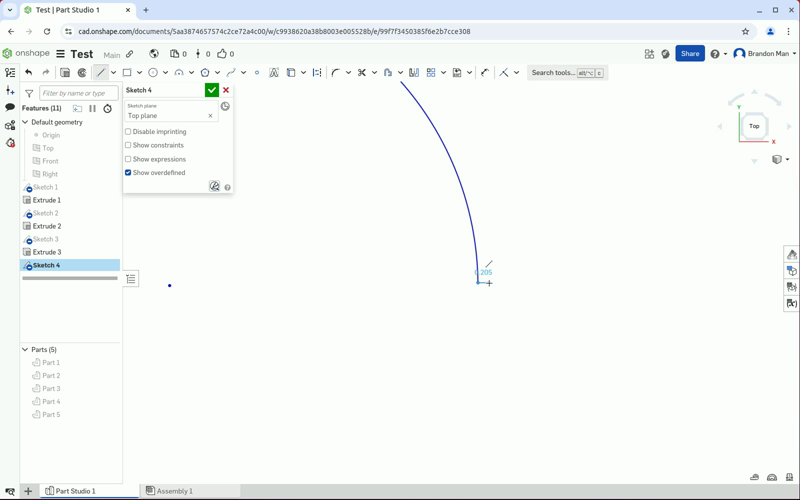
click(489, 282)
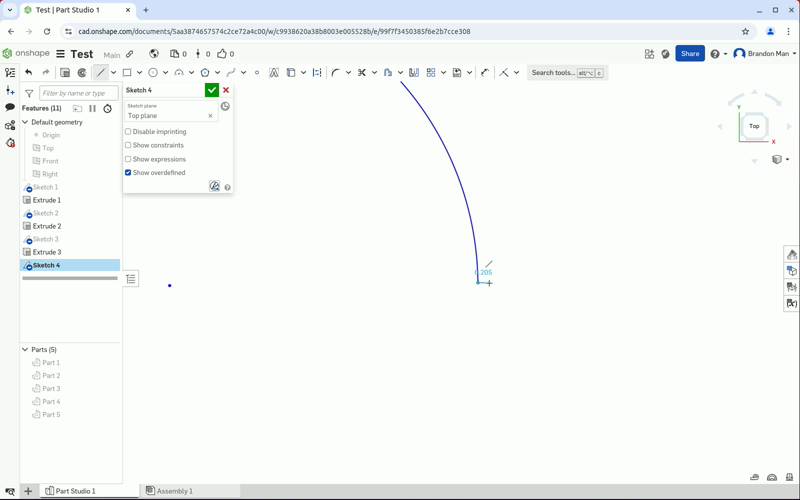
scroll(-6)
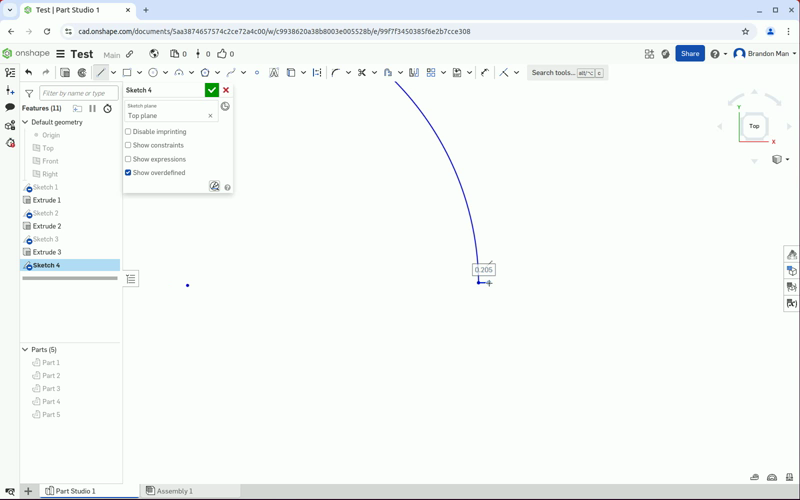
scroll(-6)
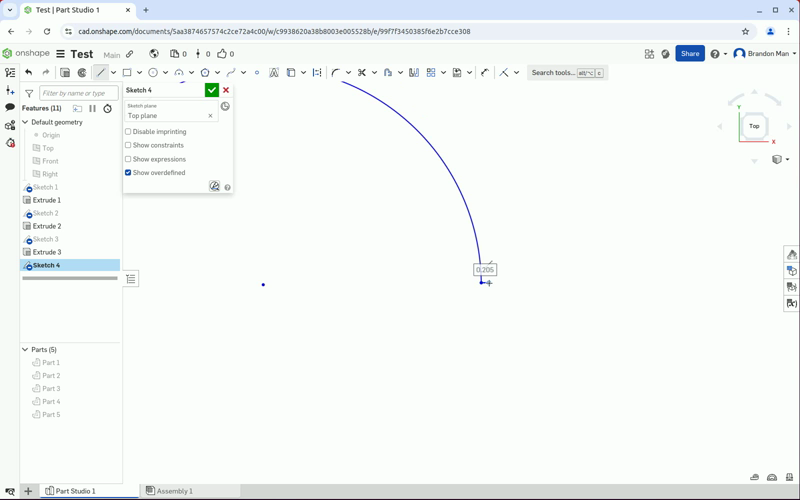
scroll(-6)
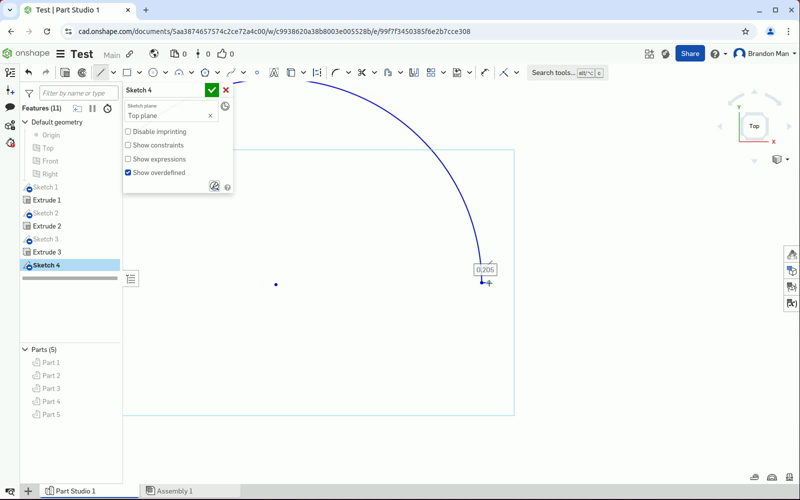
scroll(-6)
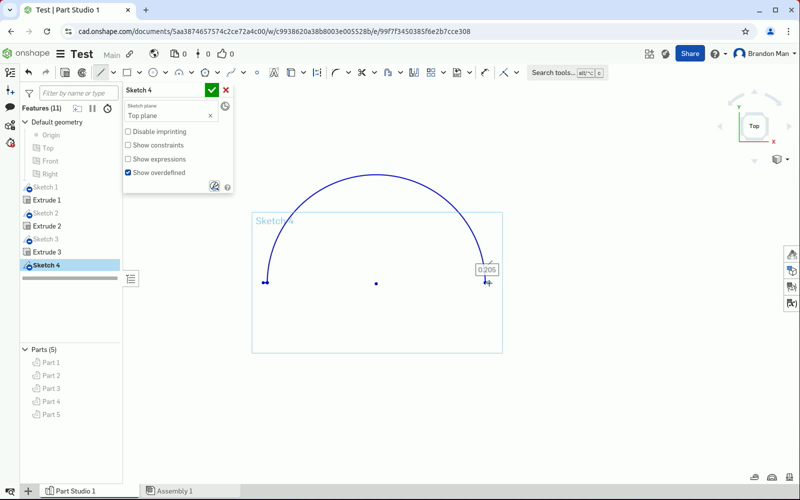
scroll(-6)
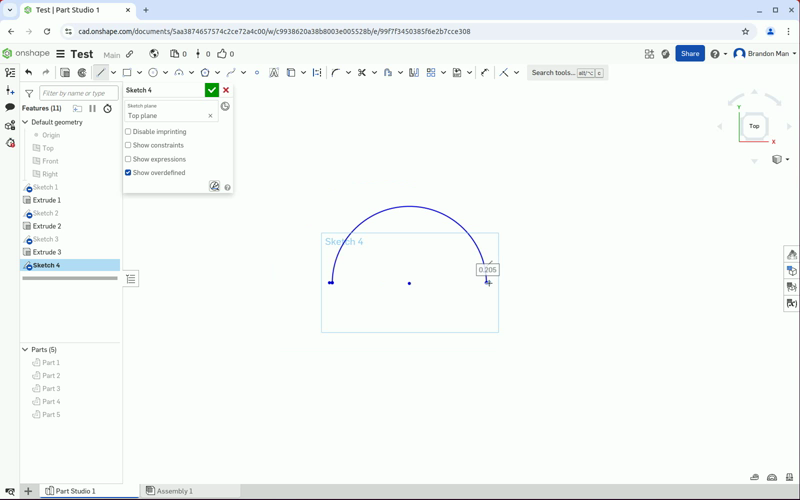
scroll(-6)
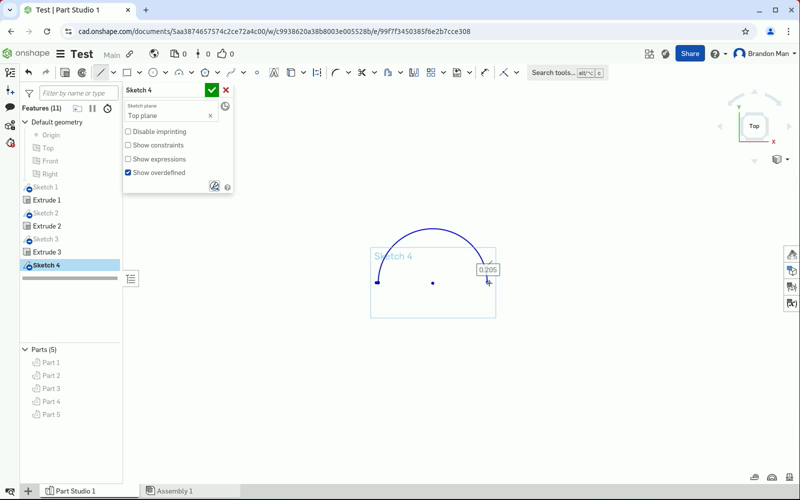
scroll(-6)
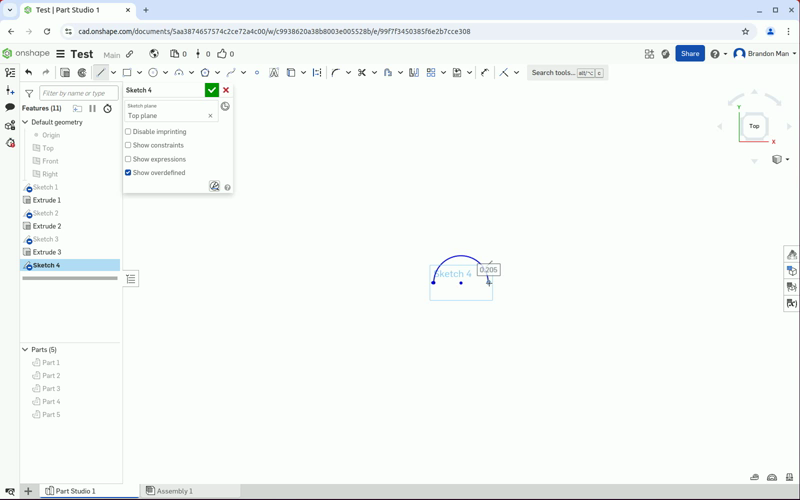
key_up(shift)
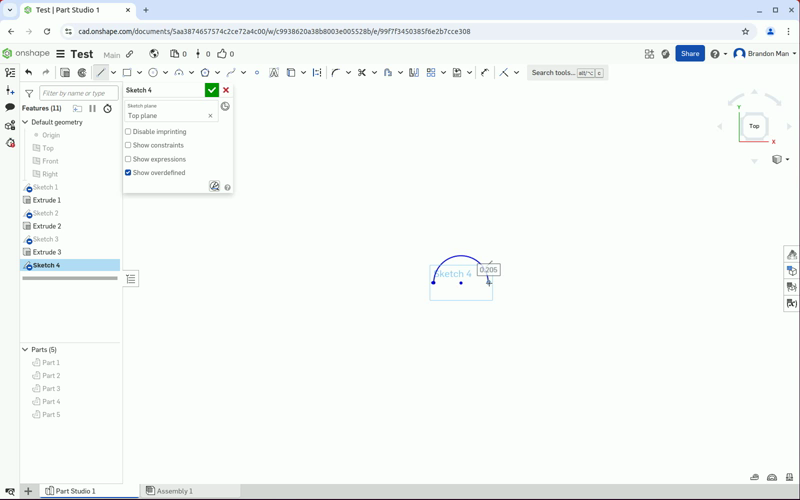
key(esc)
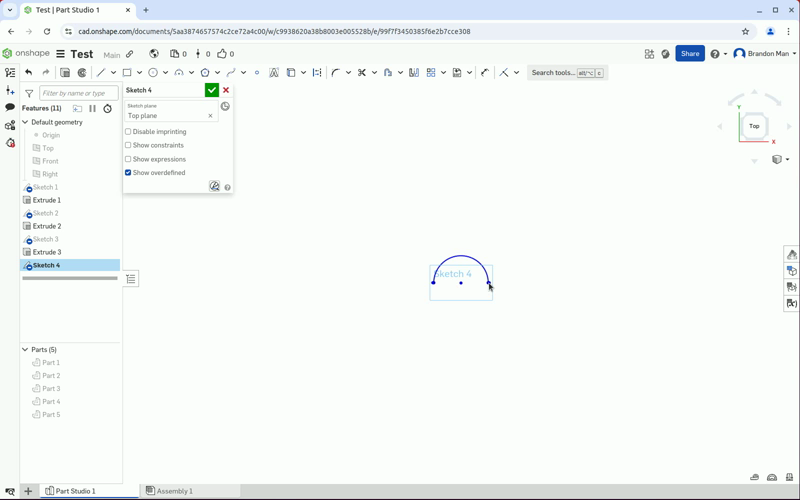
key(a)
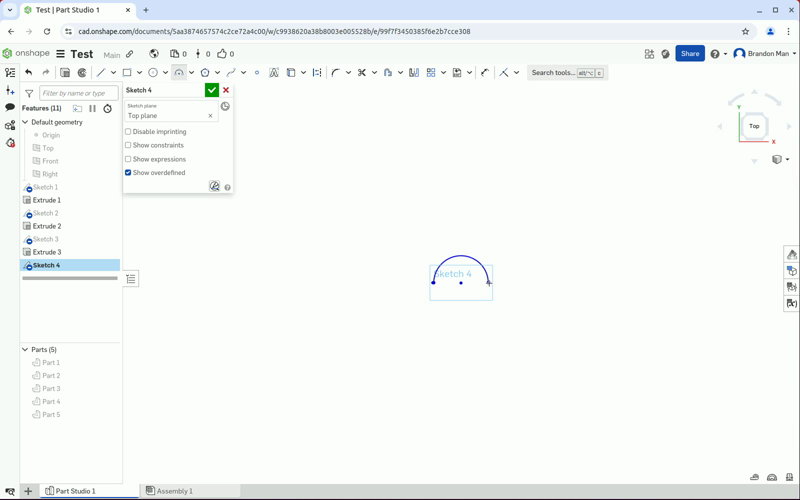
mouse_move(489, 282)
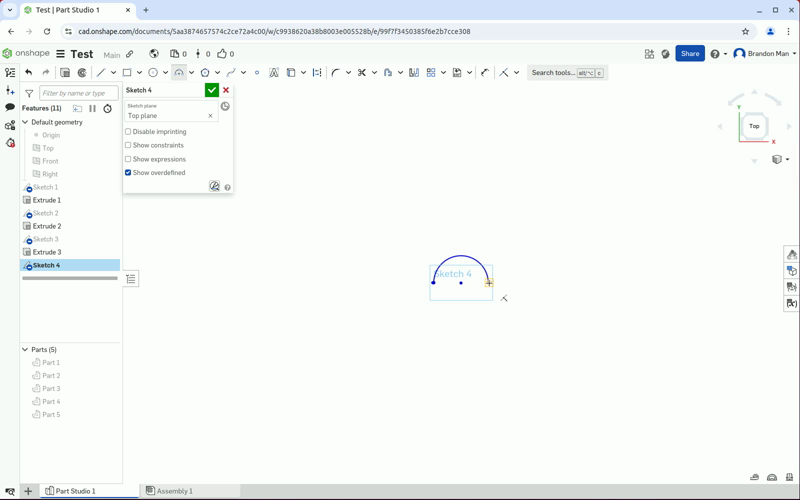
scroll(6)
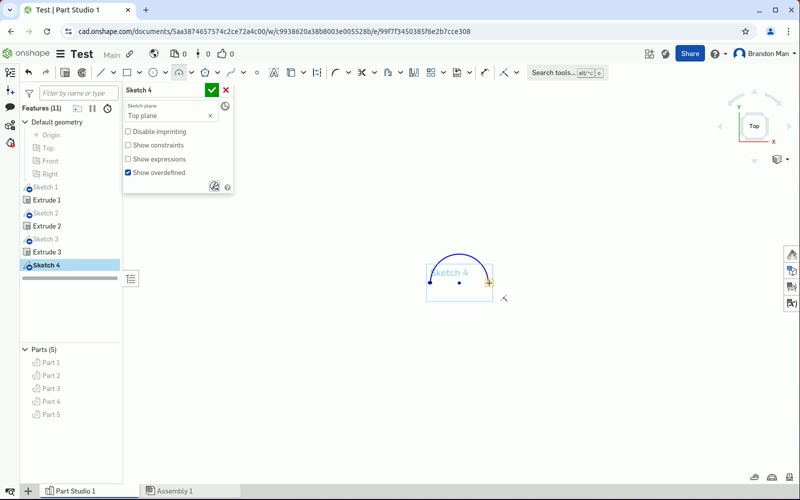
scroll(6)
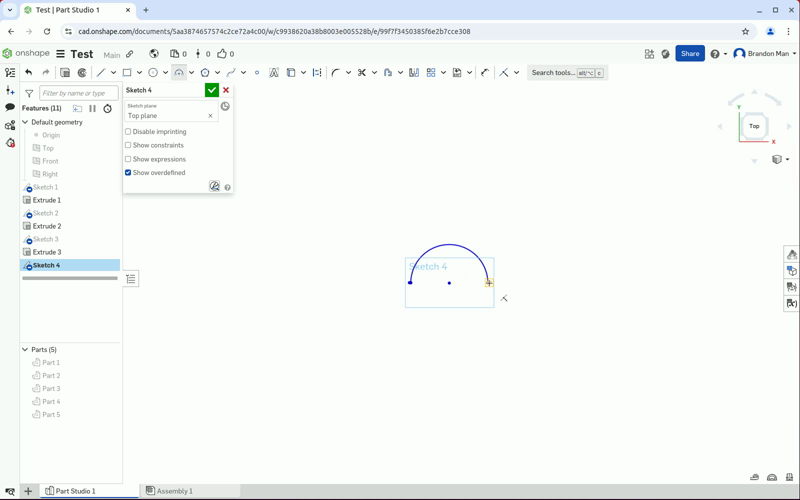
scroll(6)
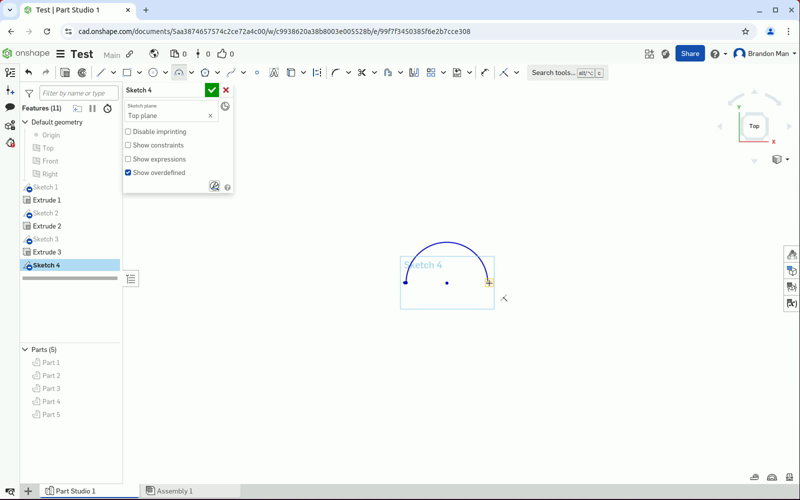
scroll(6)
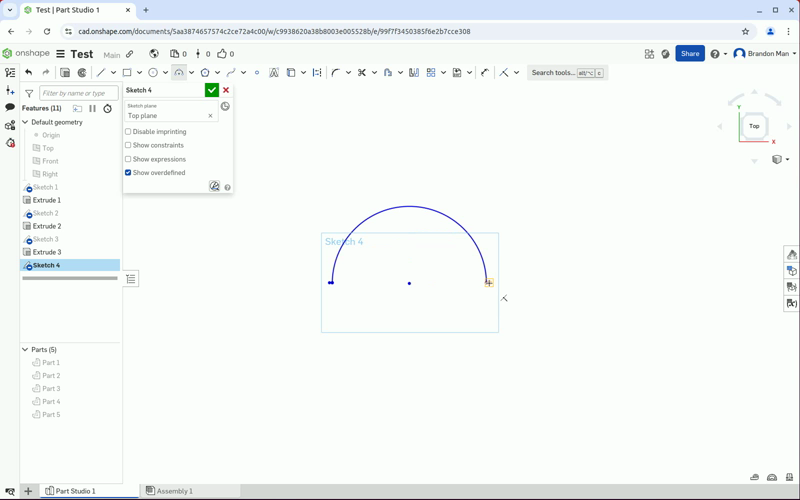
scroll(6)
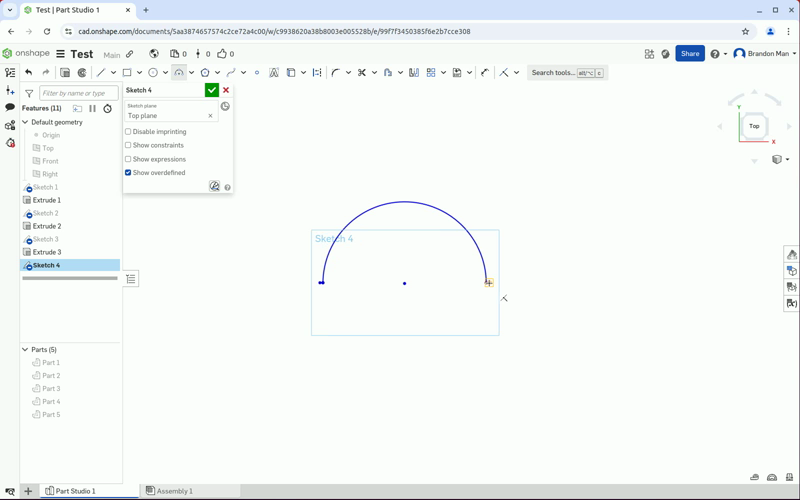
scroll(6)
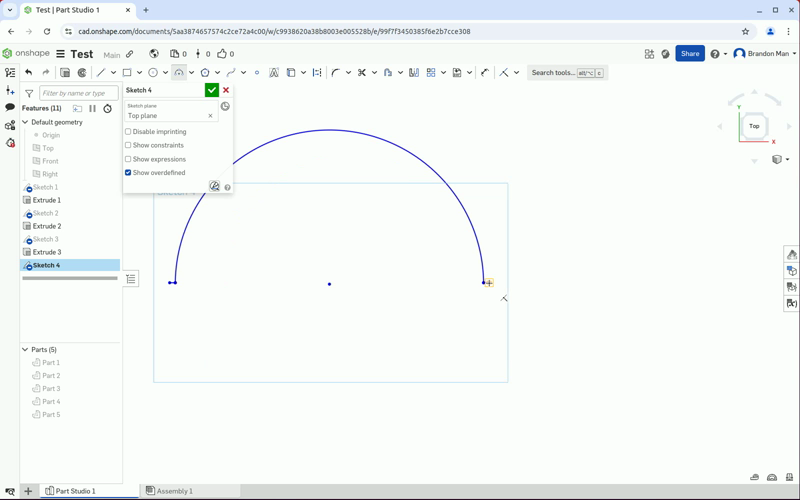
scroll(6)
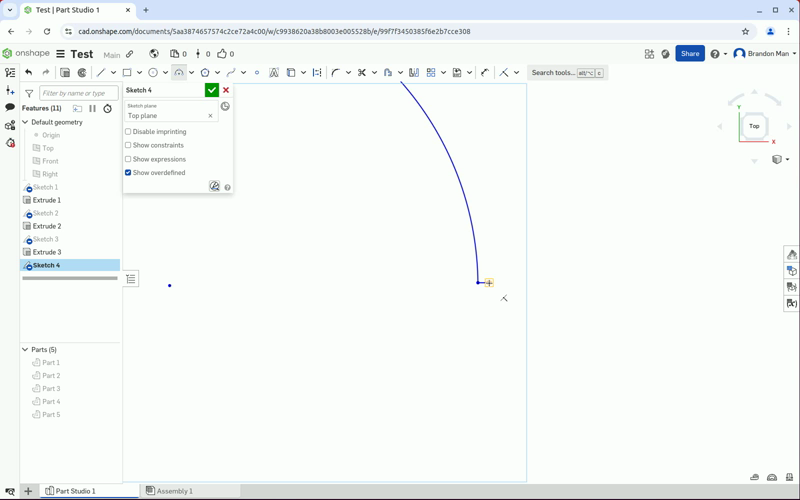
click(489, 282)
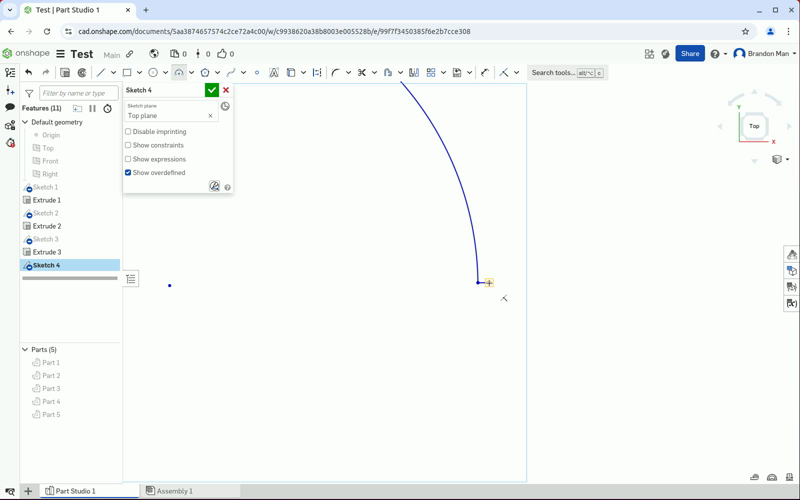
scroll(-6)
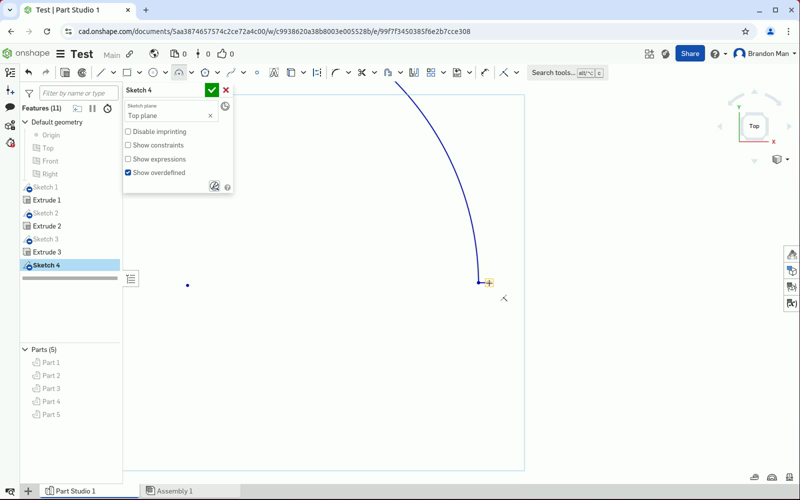
scroll(-6)
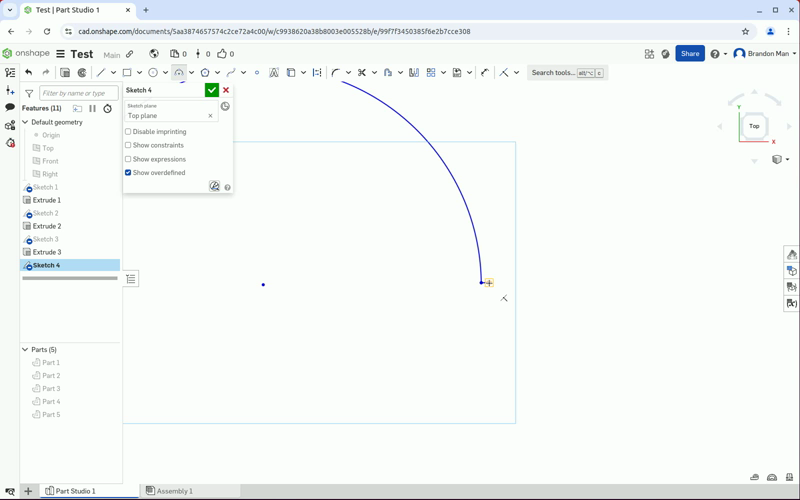
scroll(-6)
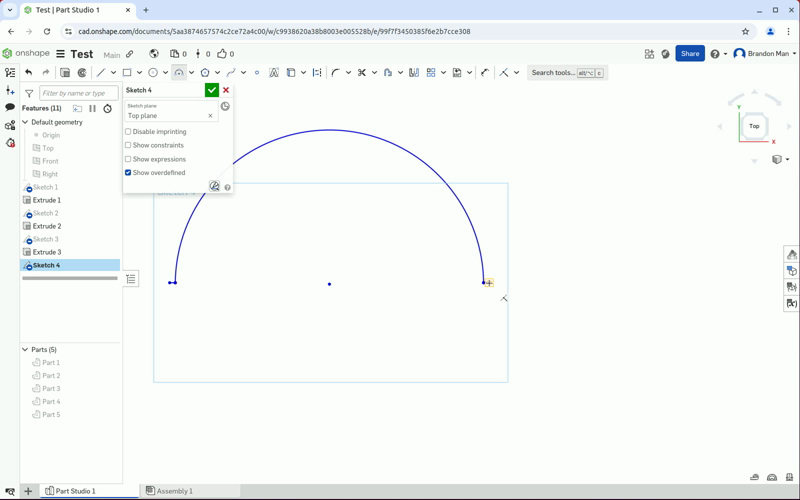
scroll(-6)
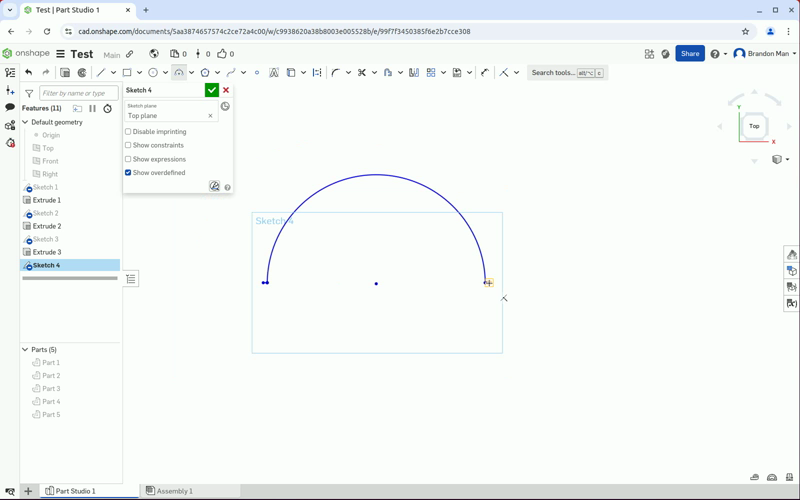
scroll(-6)
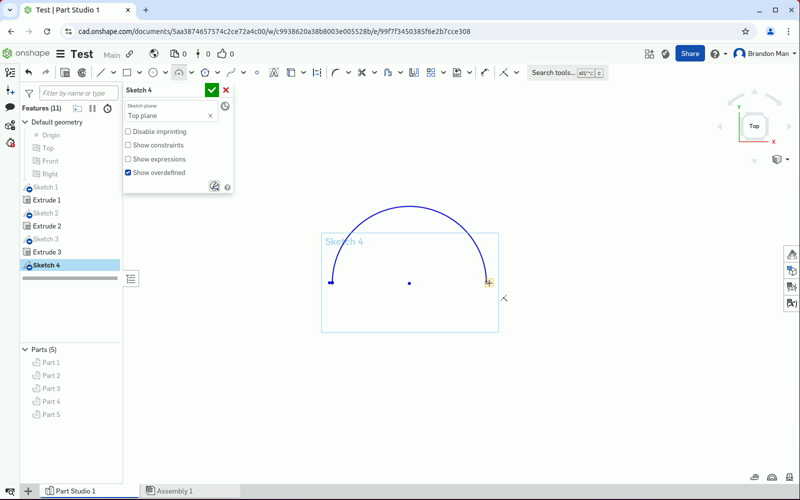
scroll(-6)
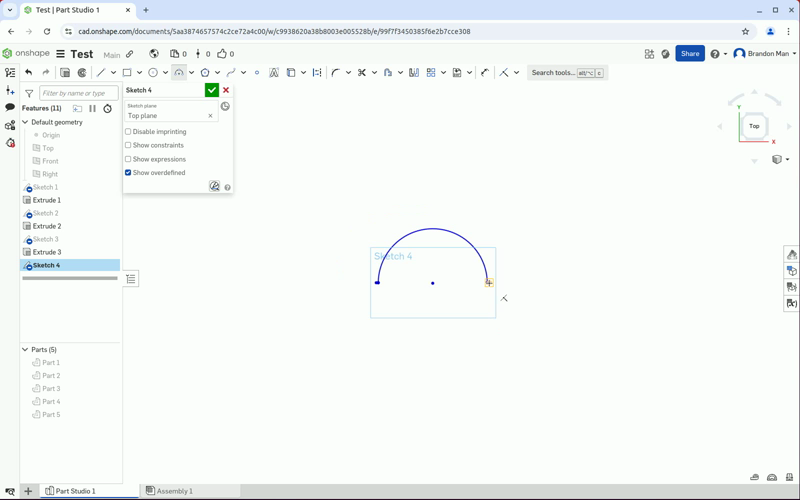
scroll(-6)
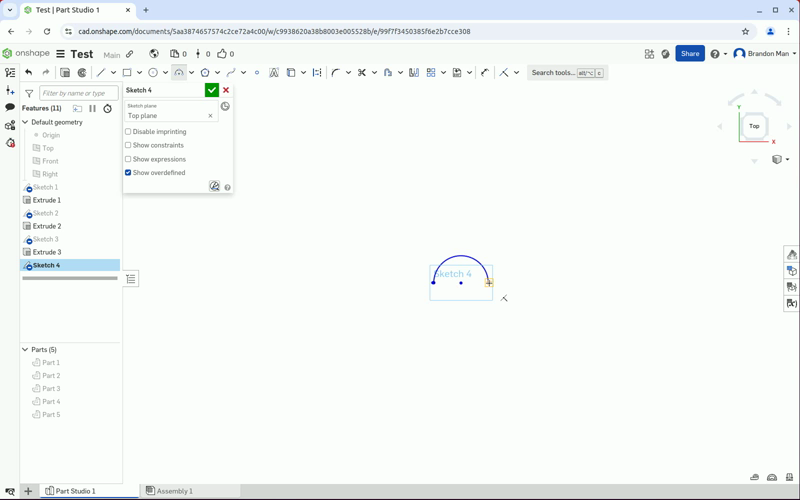
mouse_move(432, 282)
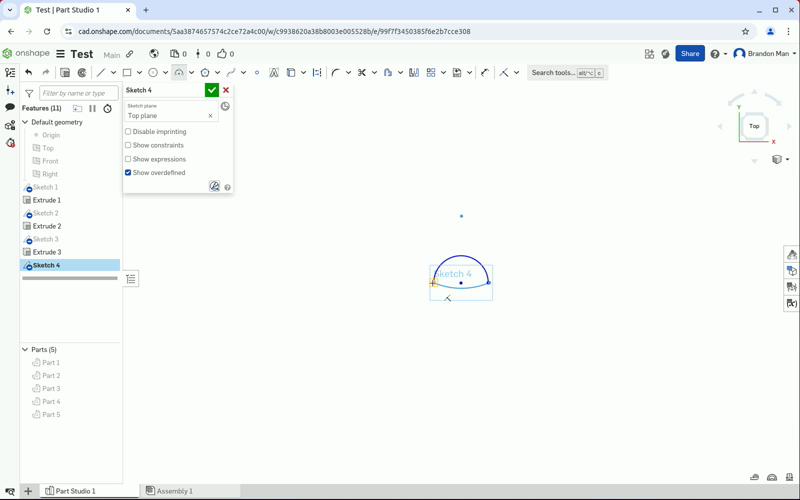
scroll(6)
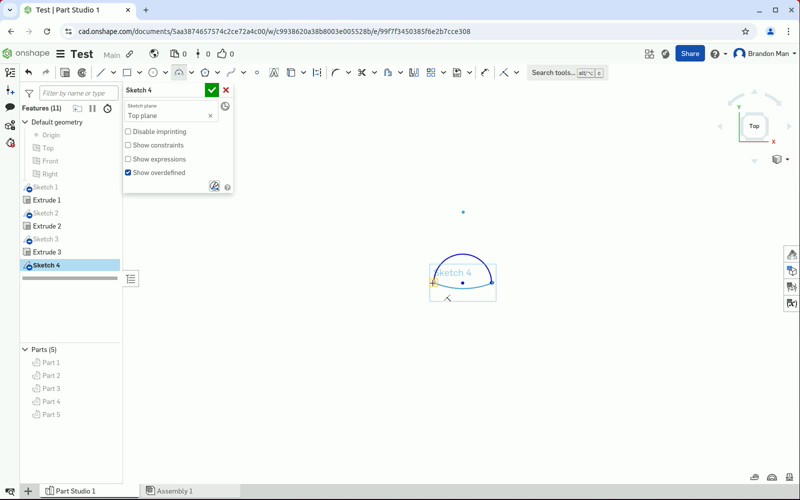
scroll(6)
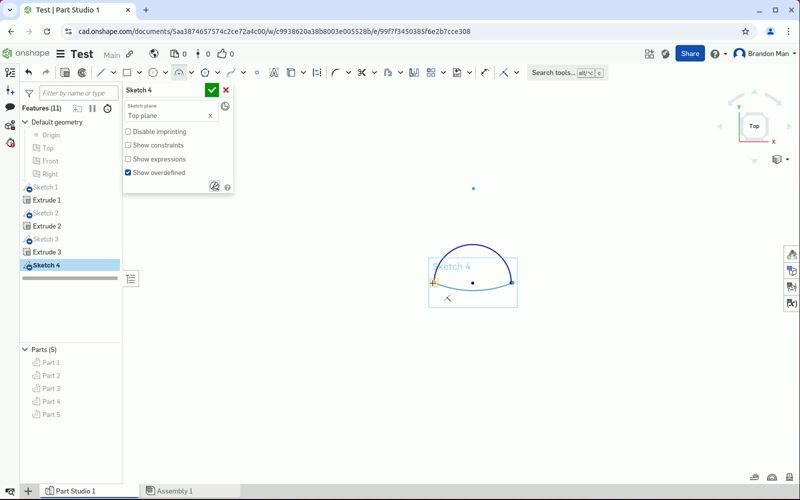
scroll(6)
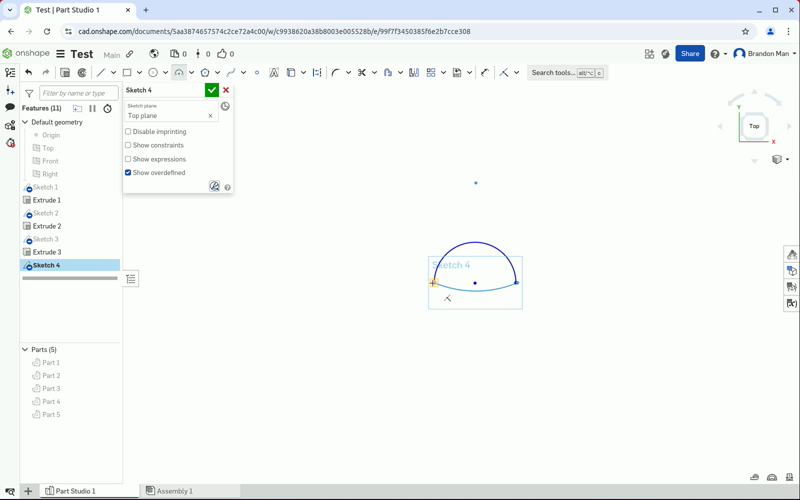
scroll(6)
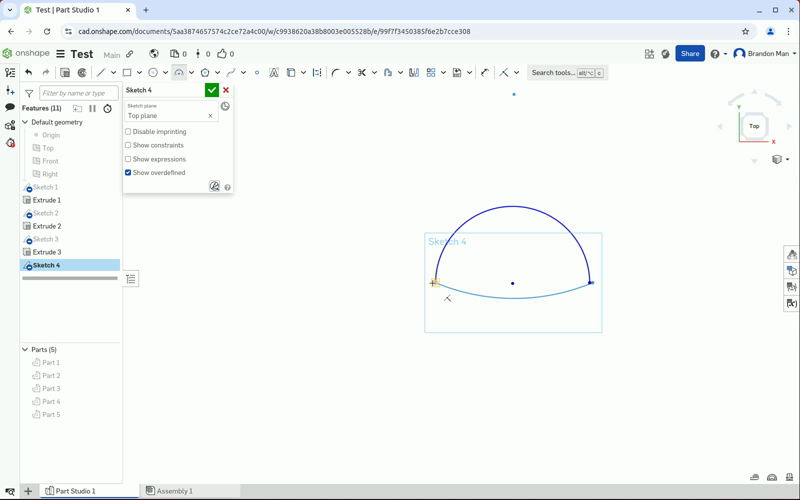
scroll(6)
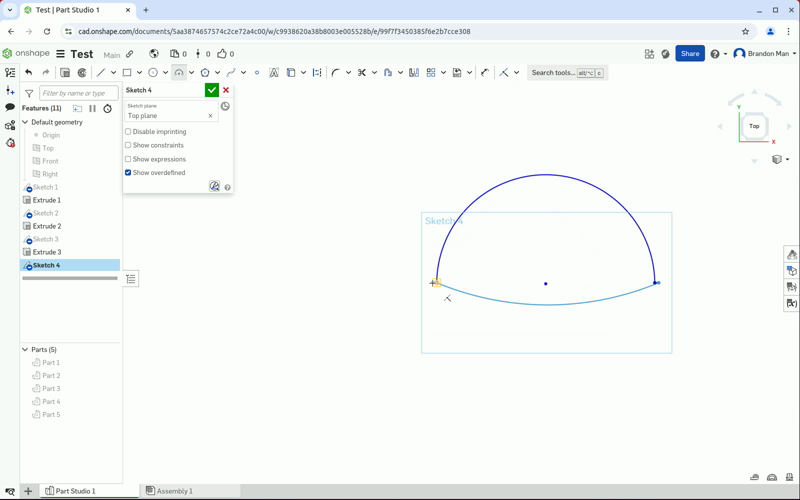
scroll(6)
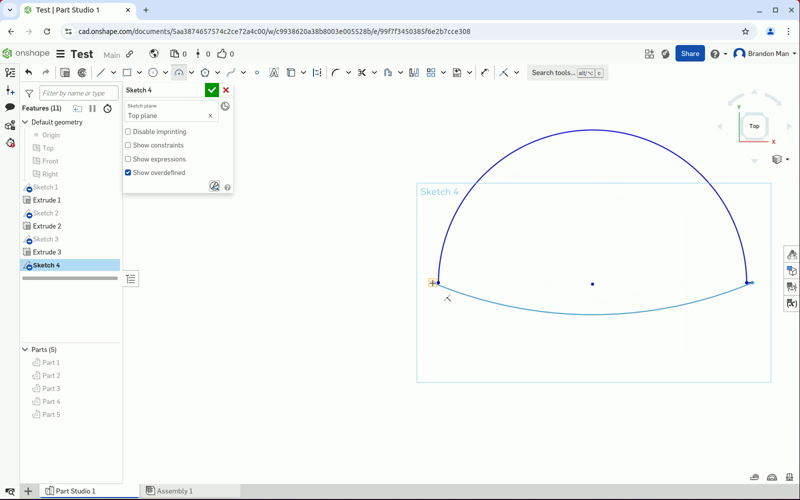
scroll(6)
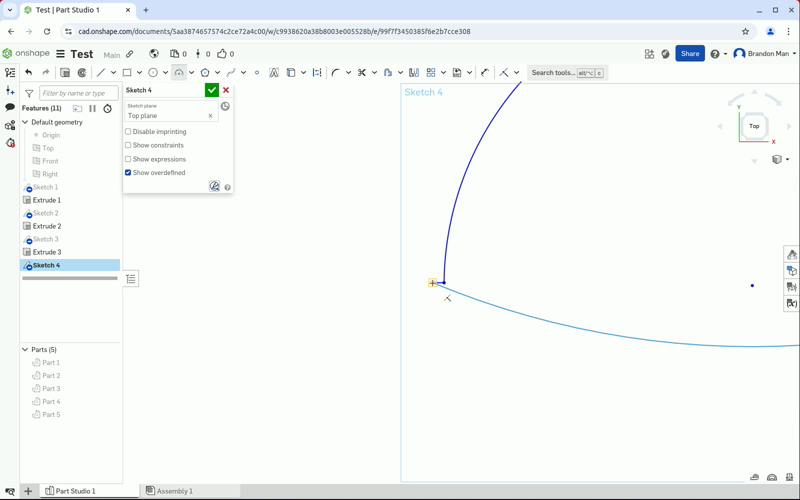
click(432, 282)
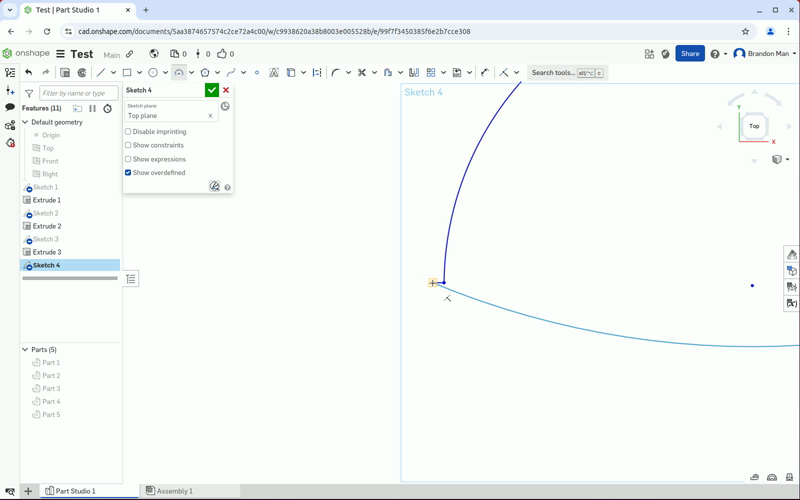
scroll(-6)
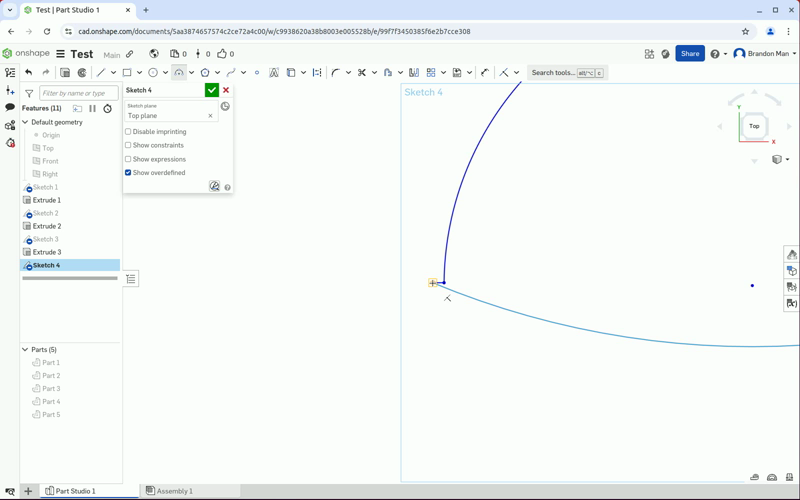
scroll(-6)
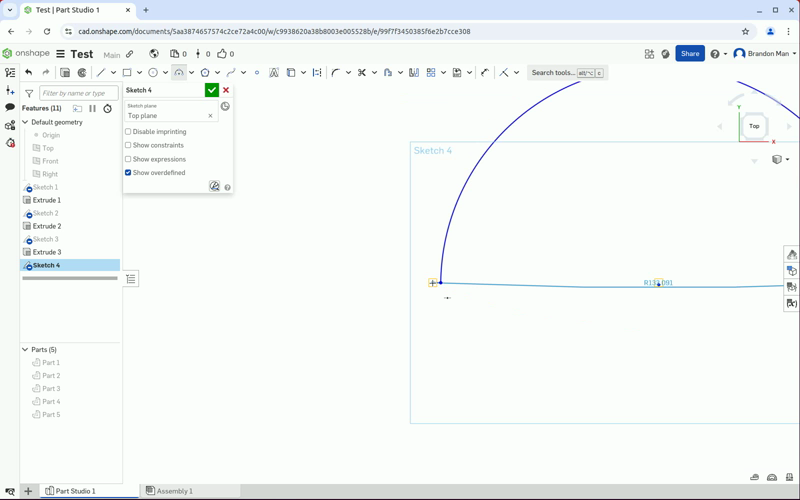
scroll(-6)
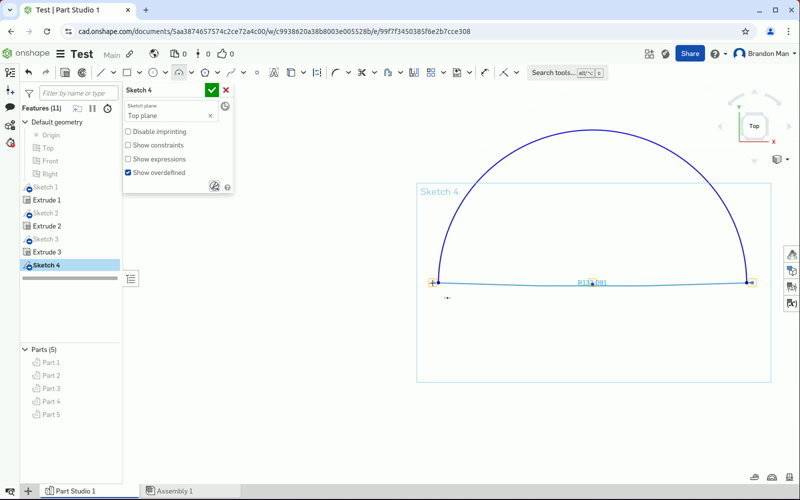
scroll(-6)
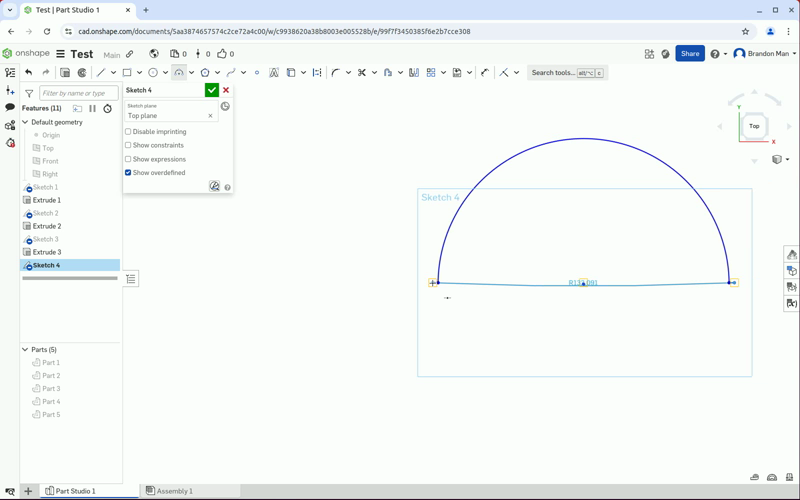
scroll(-6)
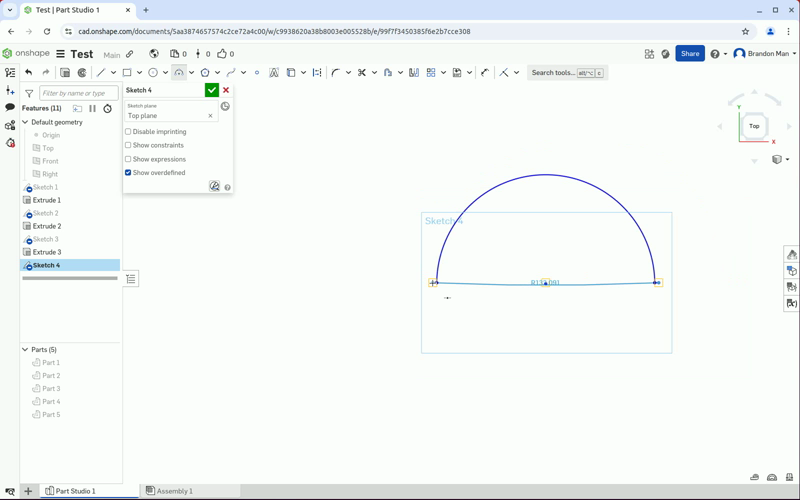
scroll(-6)
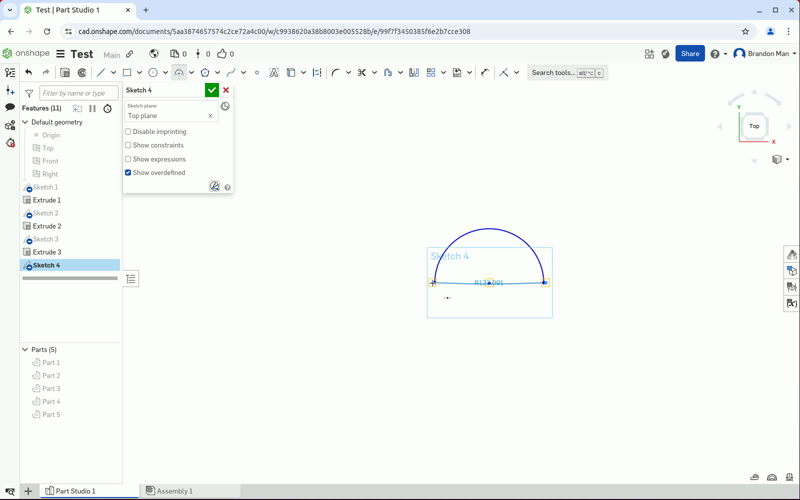
scroll(-6)
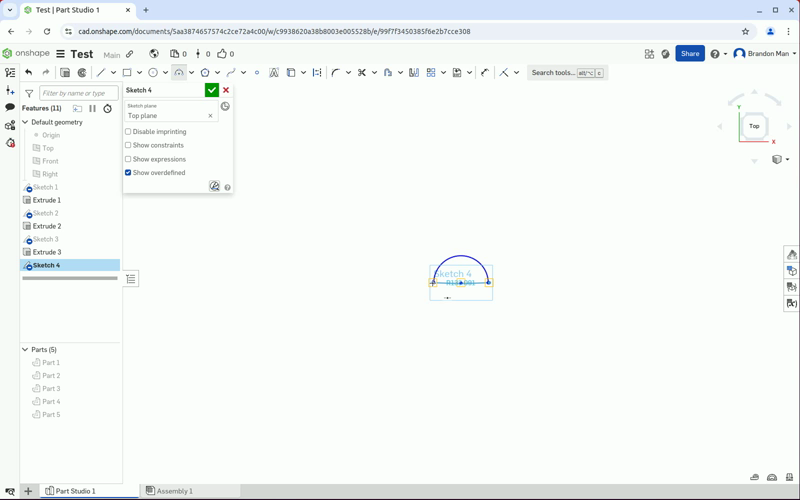
key_down(shift)
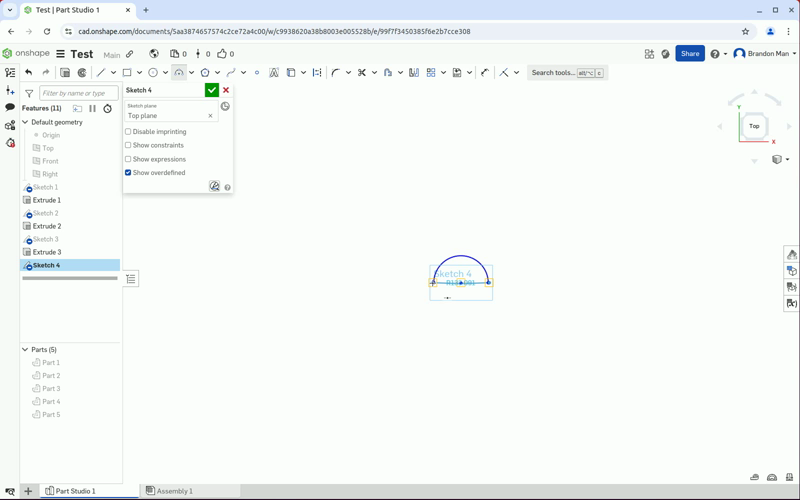
mouse_move(461, 254)
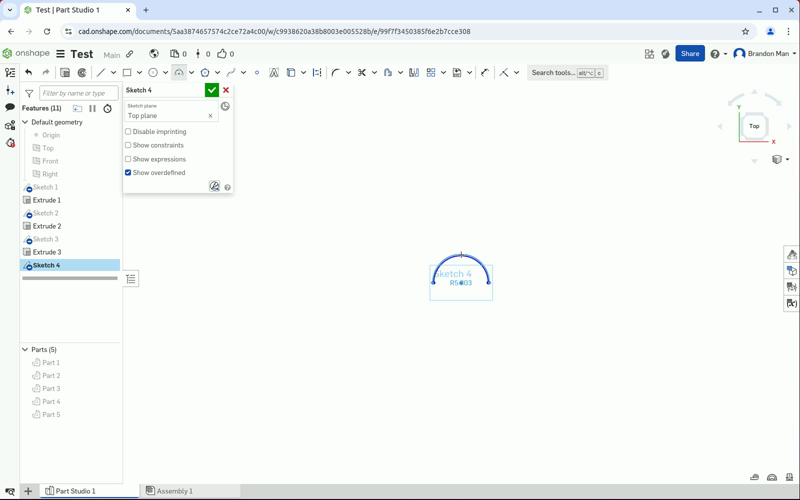
scroll(6)
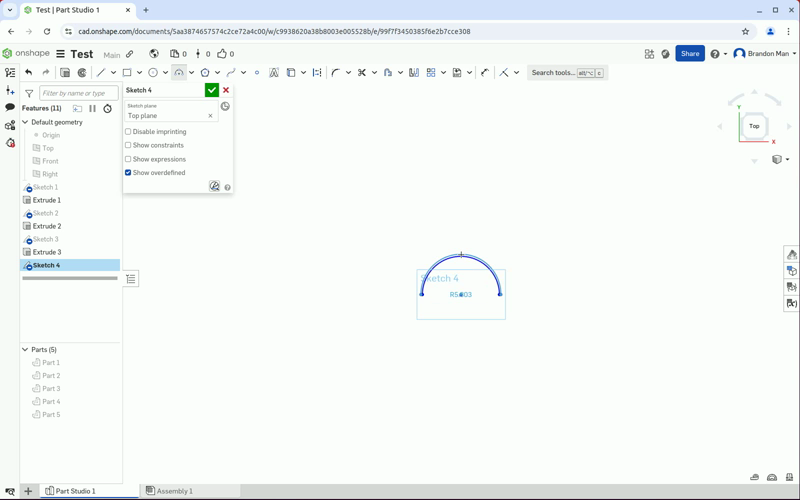
scroll(6)
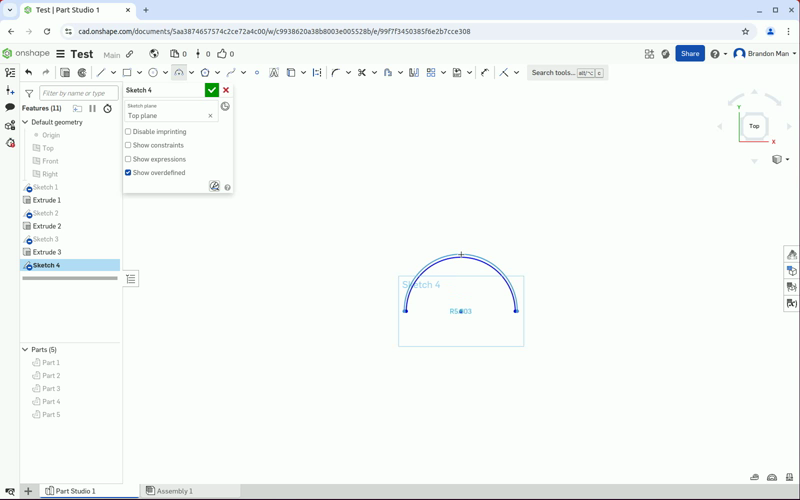
scroll(6)
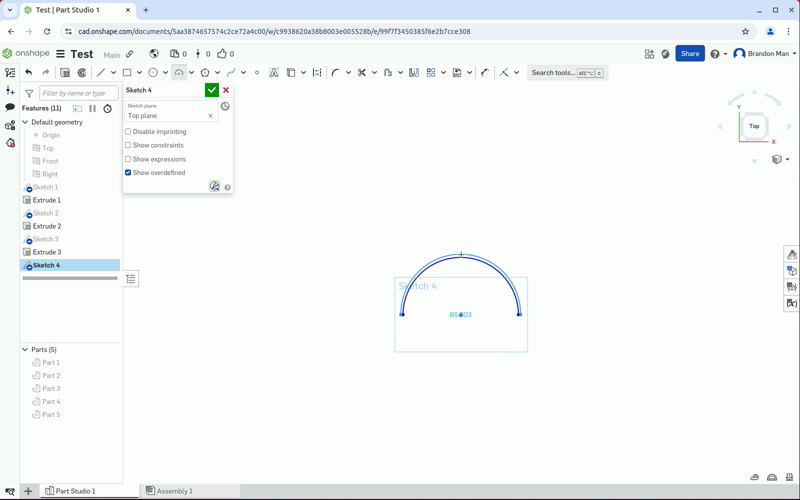
scroll(6)
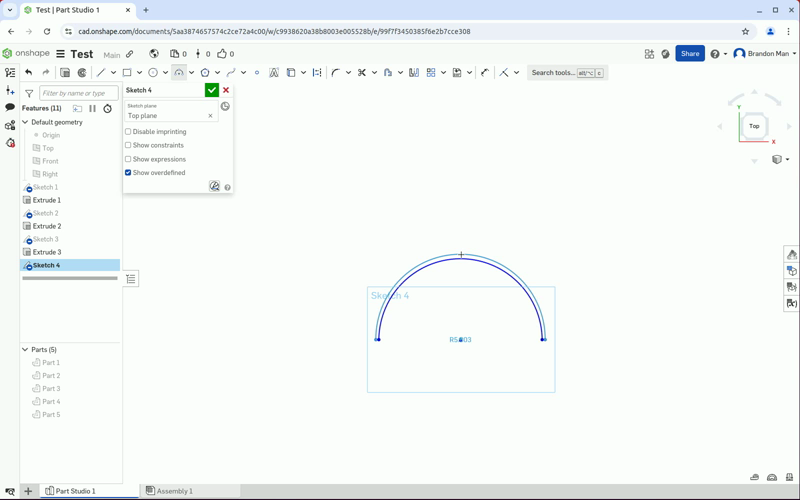
scroll(6)
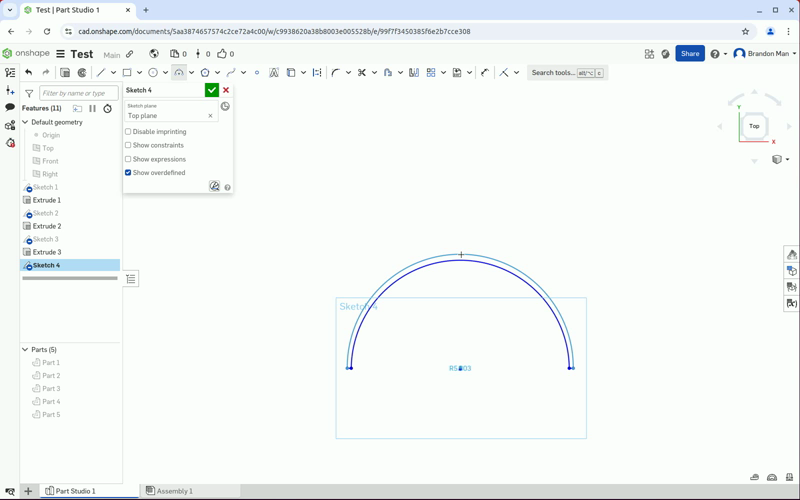
scroll(6)
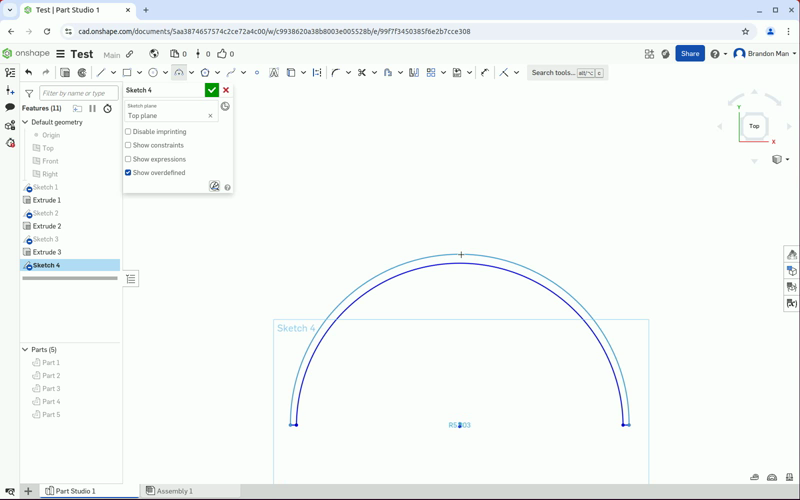
scroll(6)
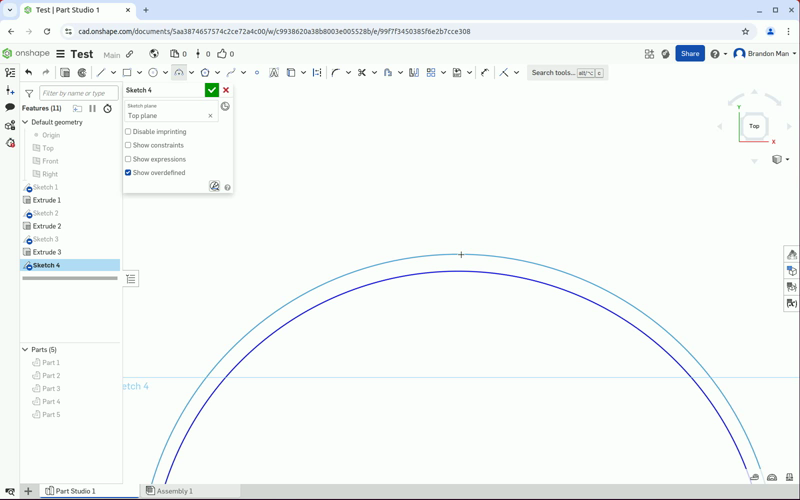
click(461, 254)
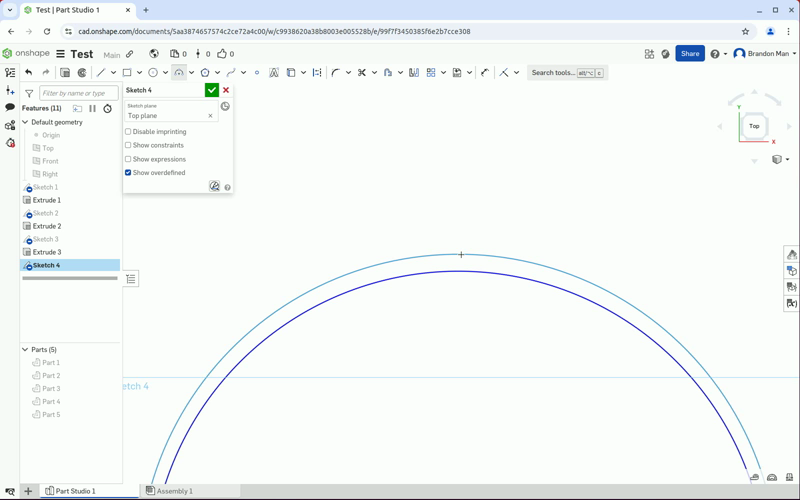
scroll(-6)
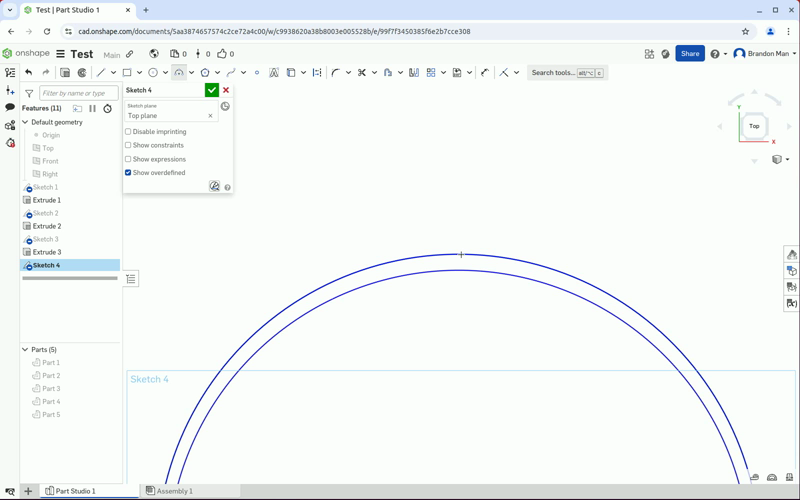
scroll(-6)
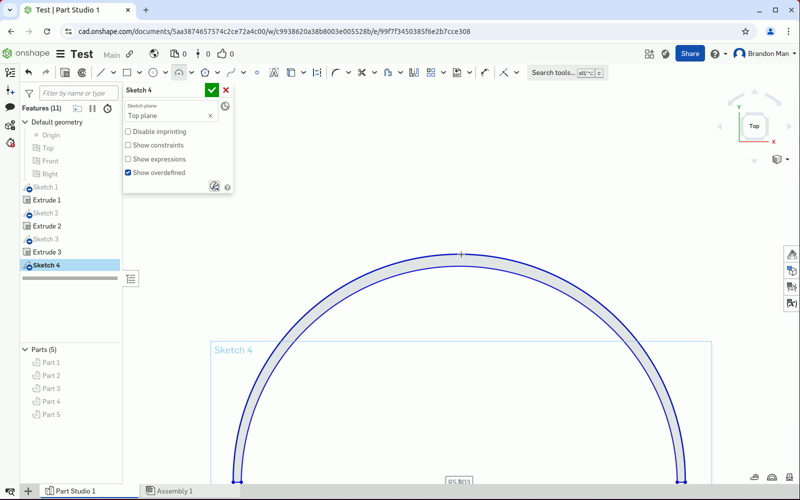
scroll(-6)
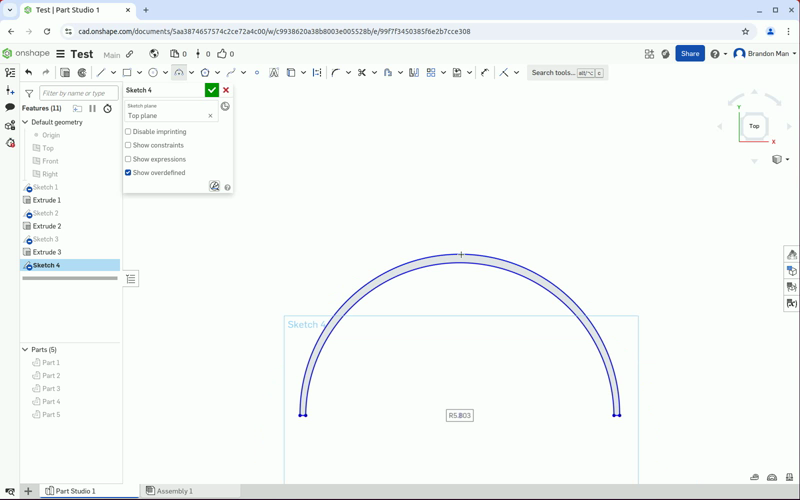
scroll(-6)
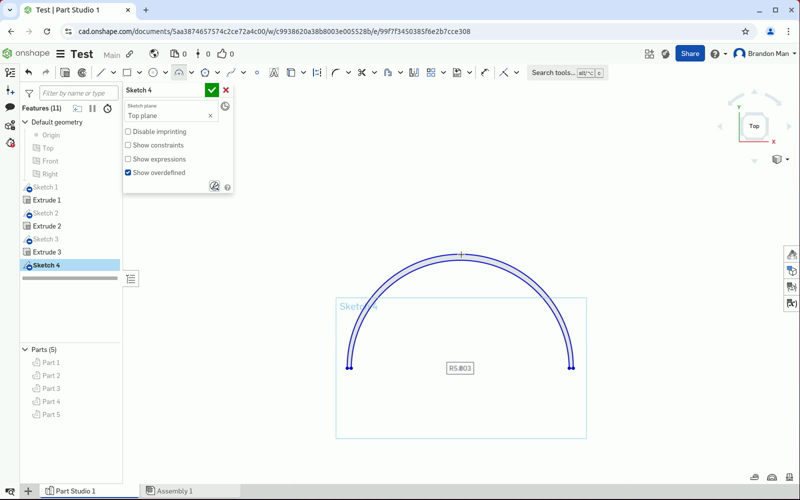
scroll(-6)
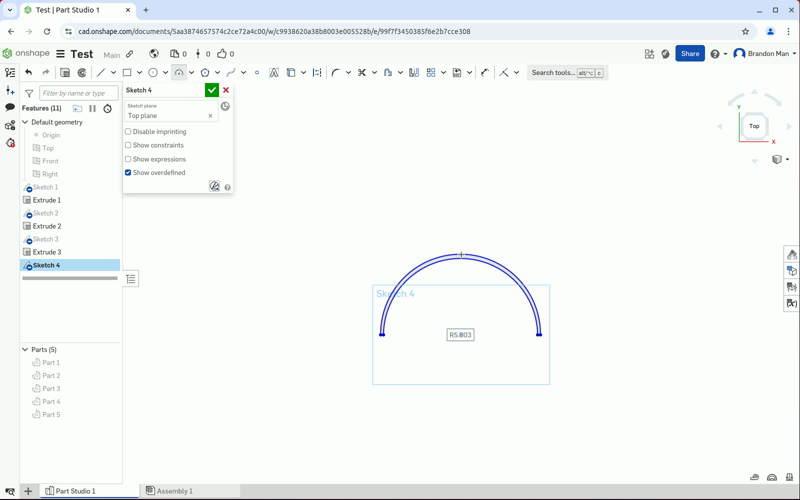
scroll(-6)
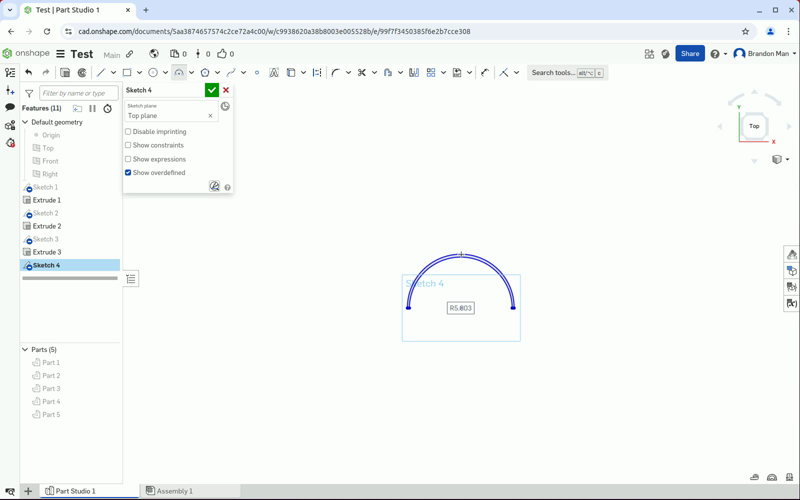
scroll(-6)
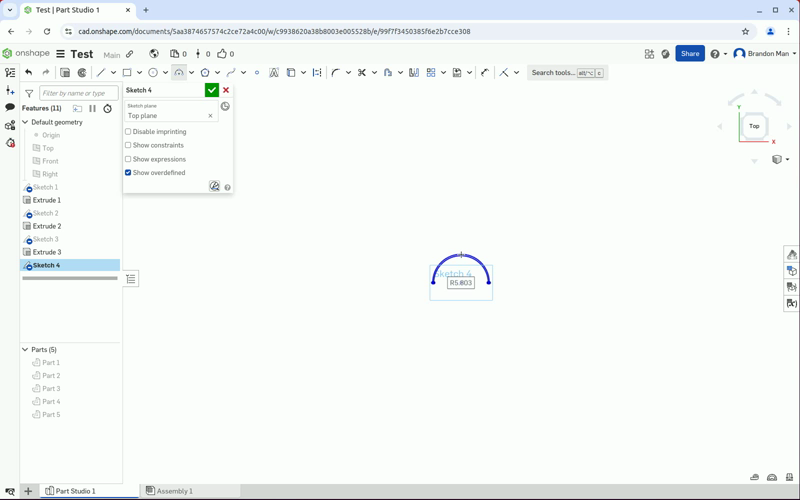
key_up(shift)
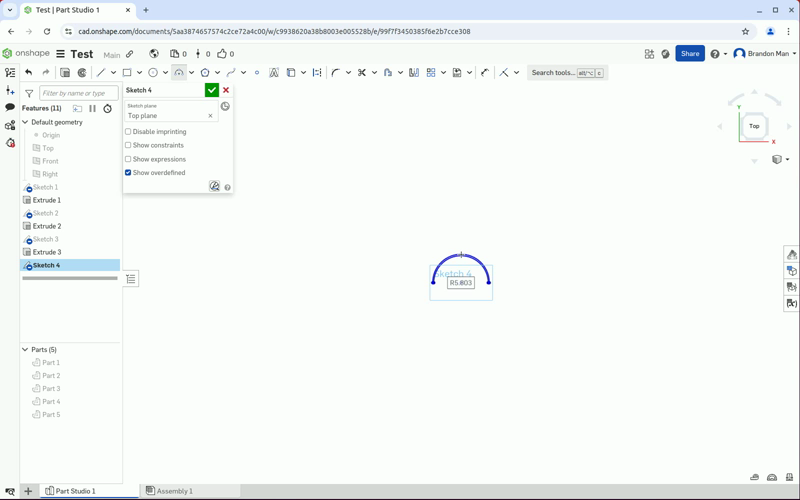
key(esc)
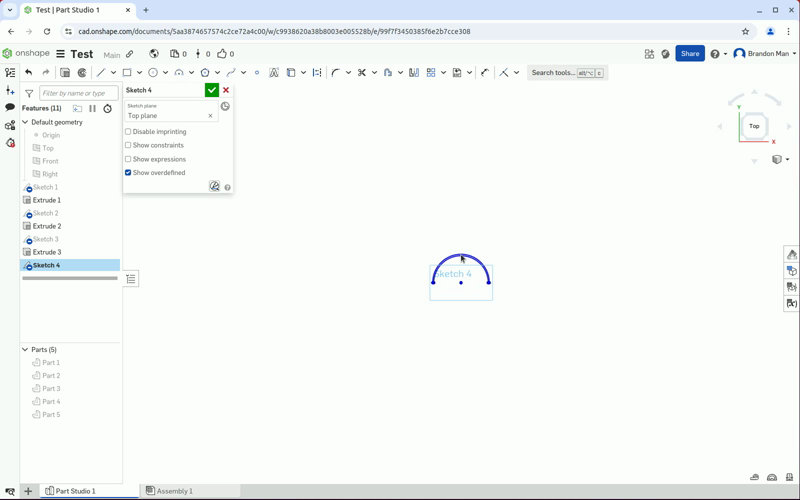
mouse_move(436, 274)
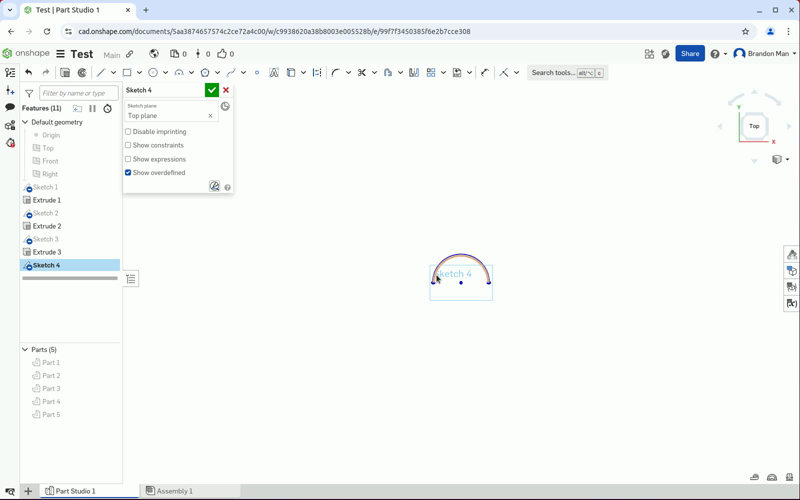
scroll(6)
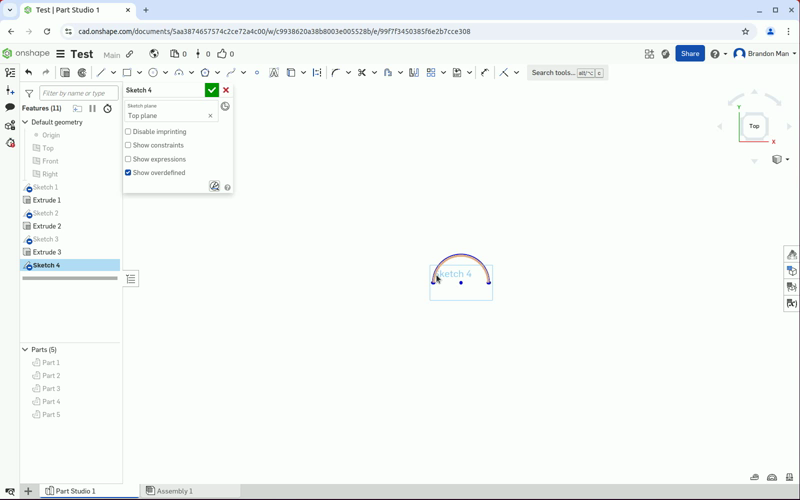
scroll(6)
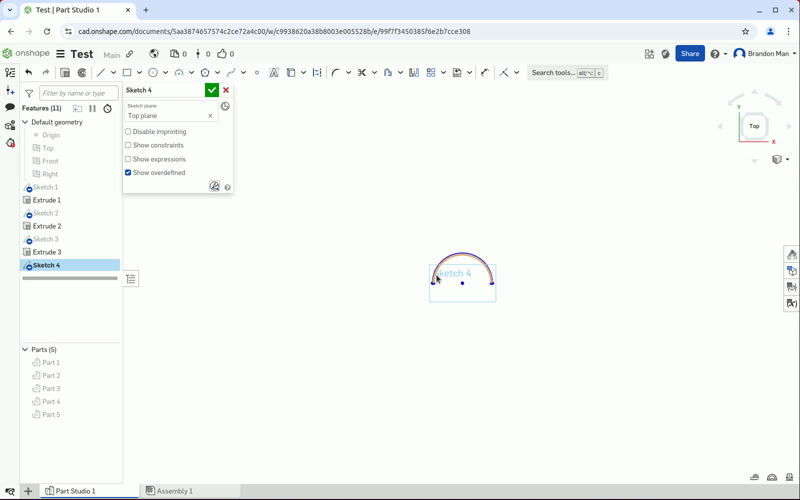
scroll(6)
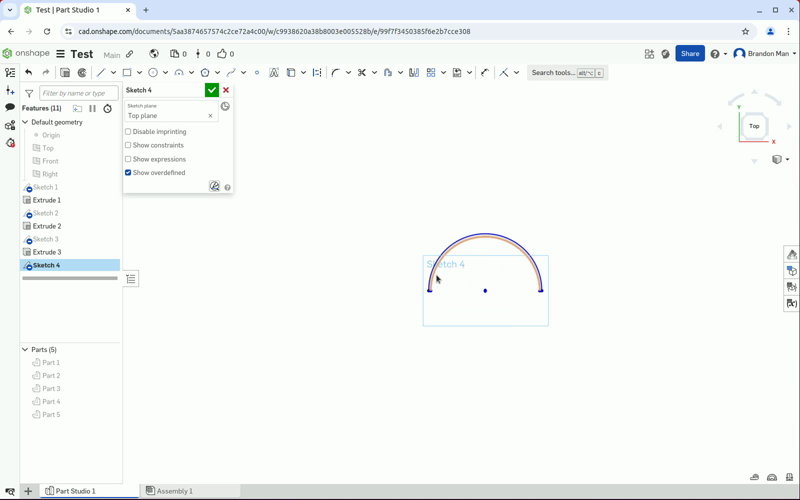
scroll(6)
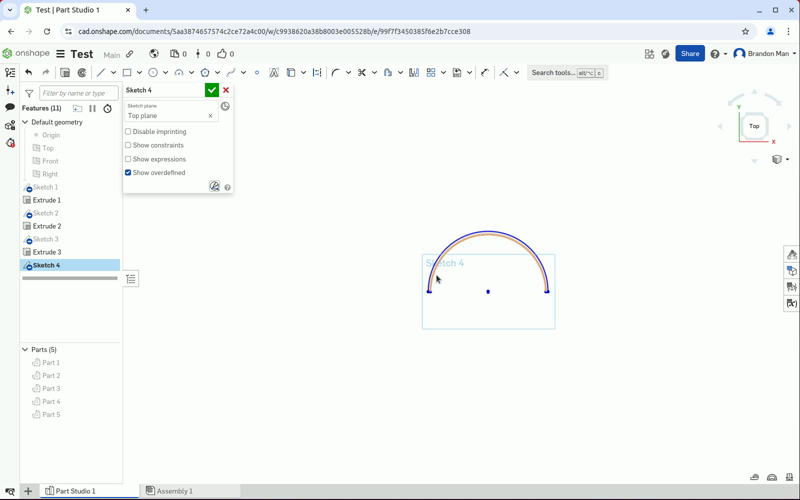
scroll(6)
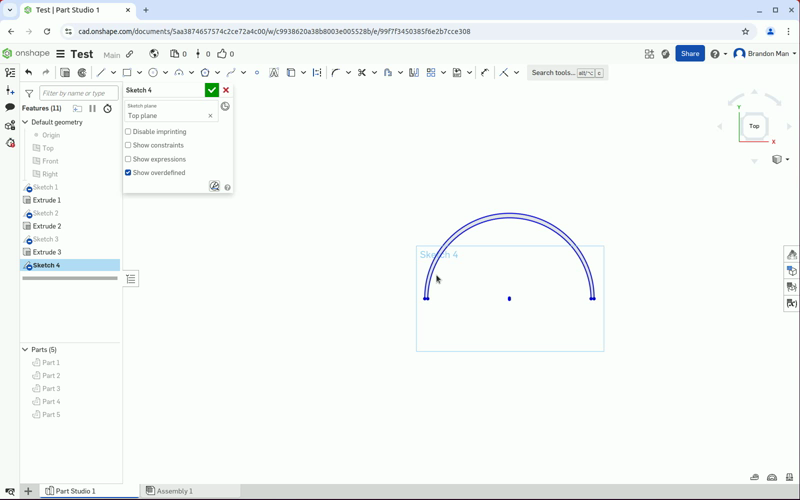
scroll(6)
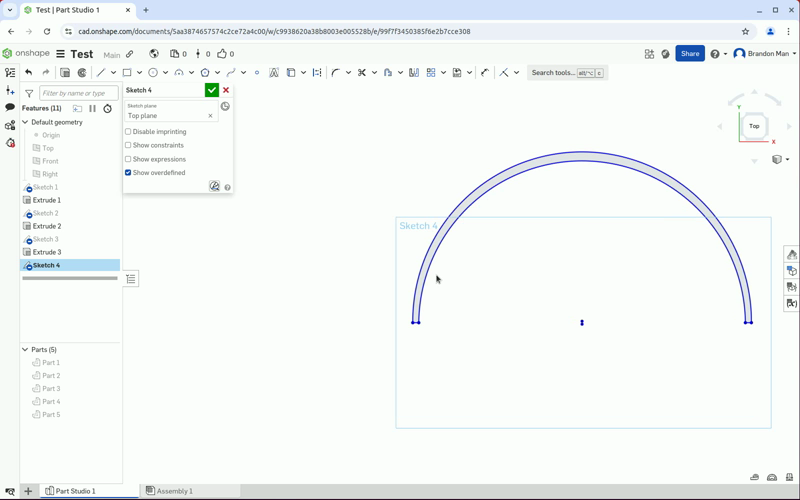
scroll(6)
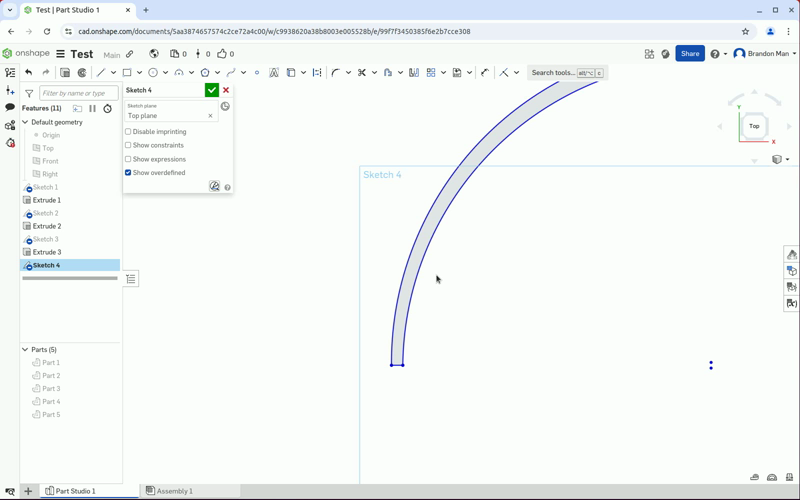
click(436, 274)
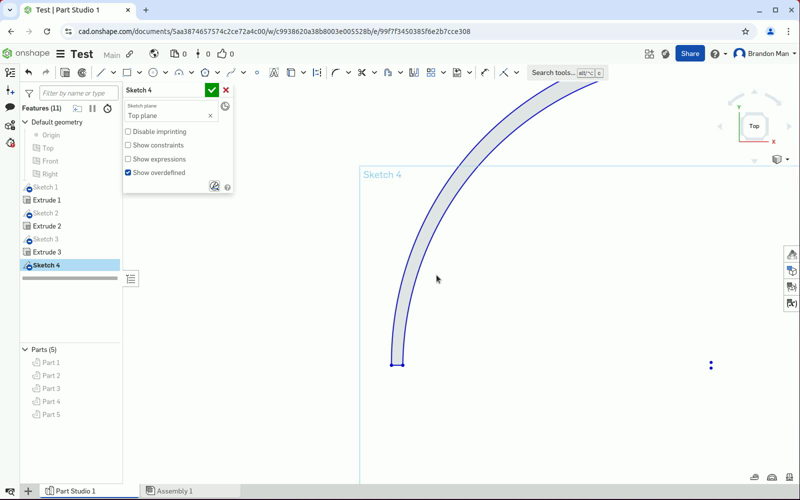
scroll(-6)
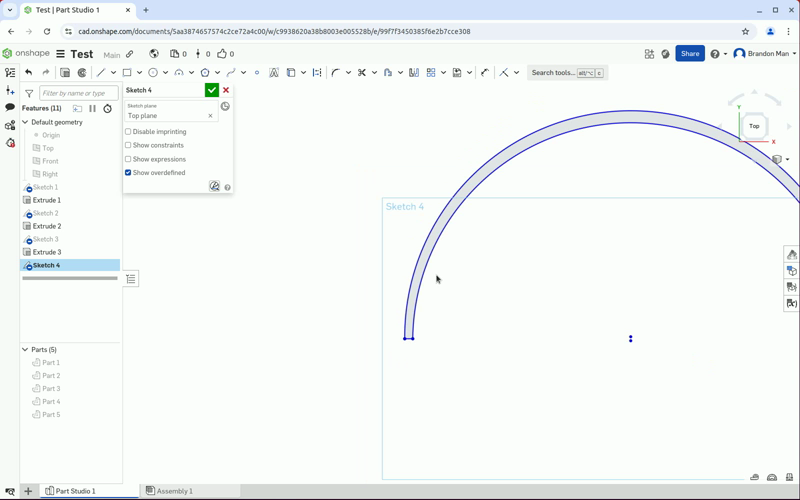
scroll(-6)
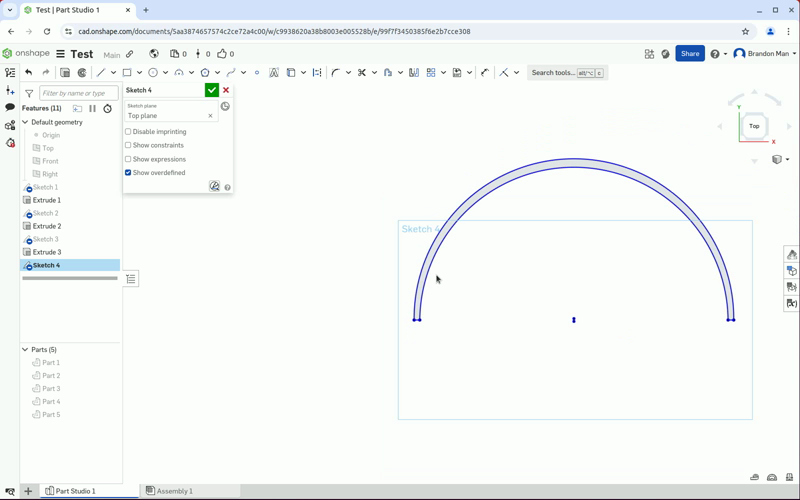
scroll(-6)
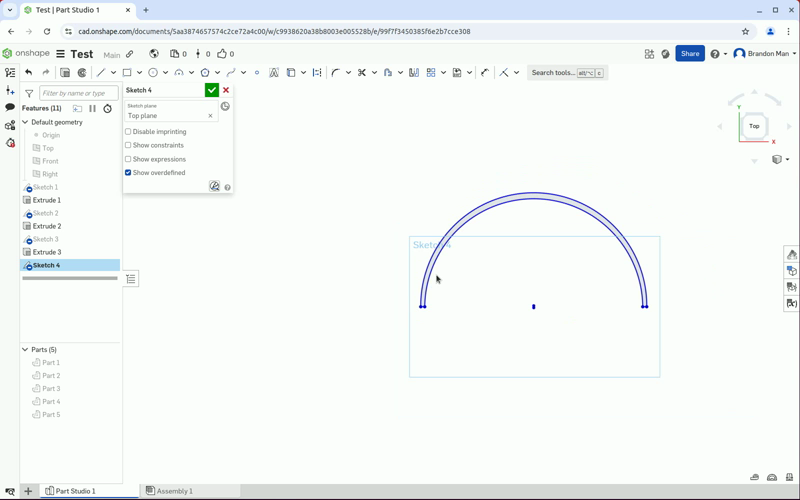
scroll(-6)
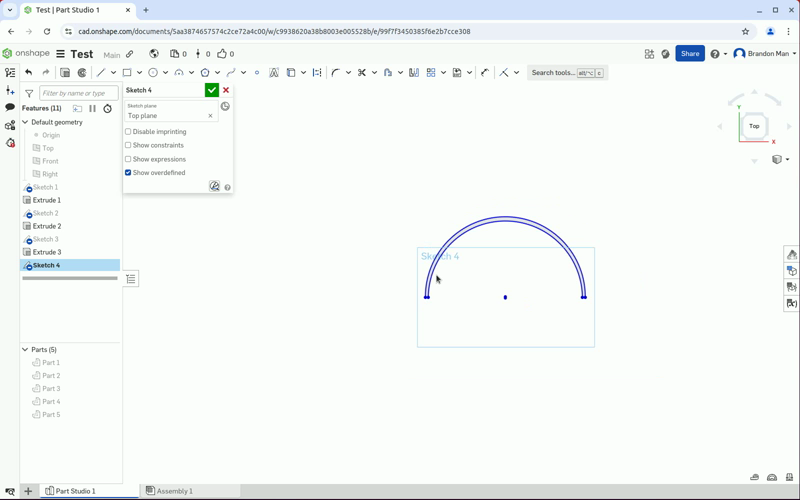
scroll(-6)
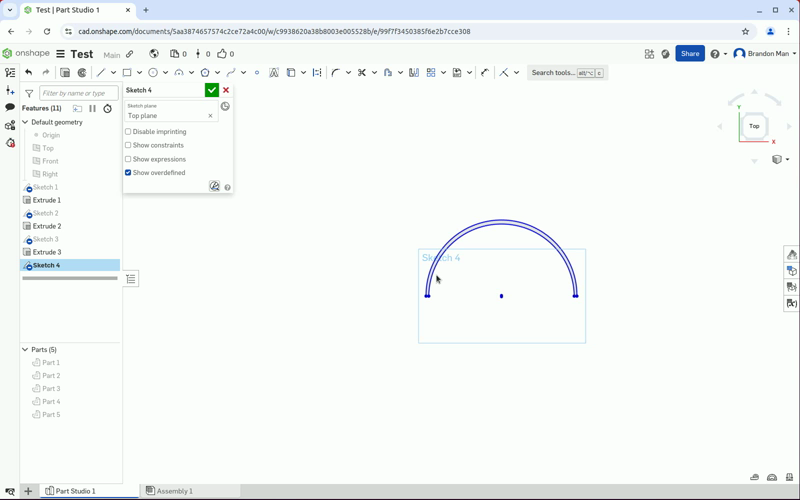
scroll(-6)
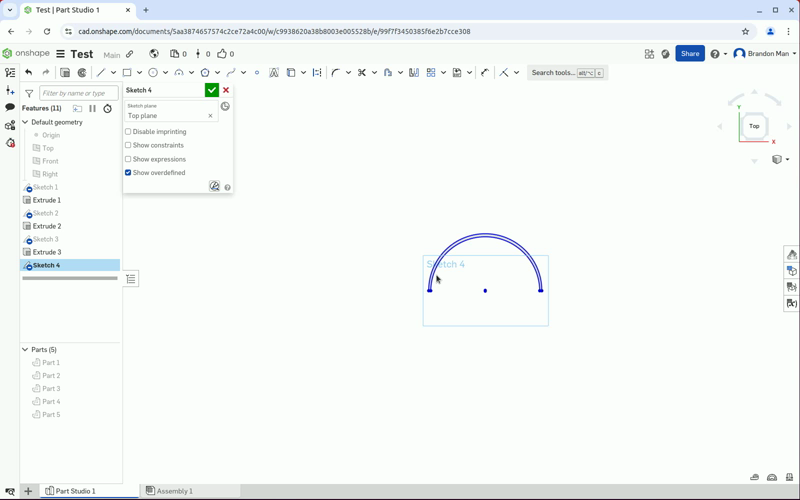
scroll(-6)
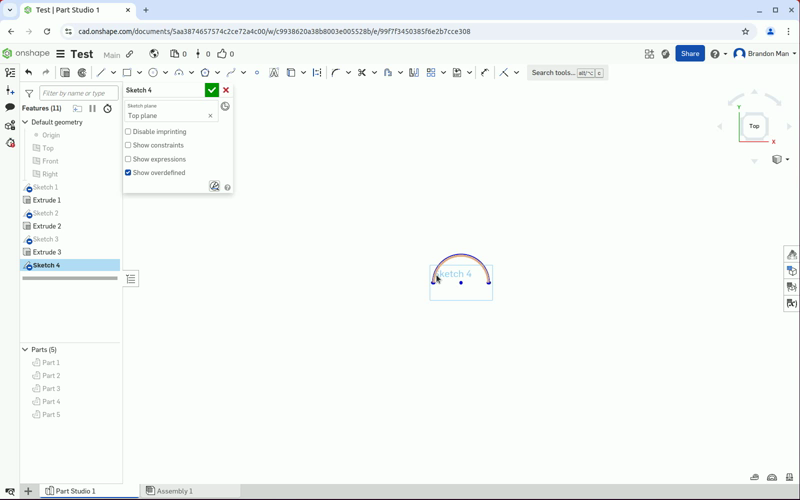
mouse_move(73, 352)
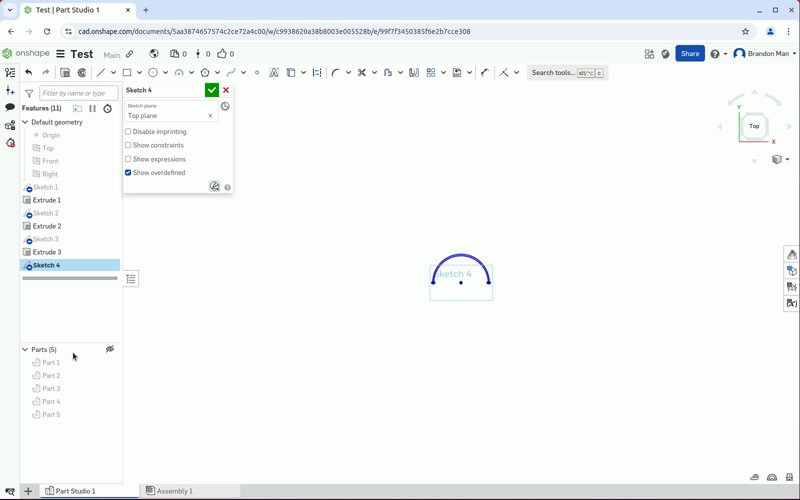
key(shift+y)
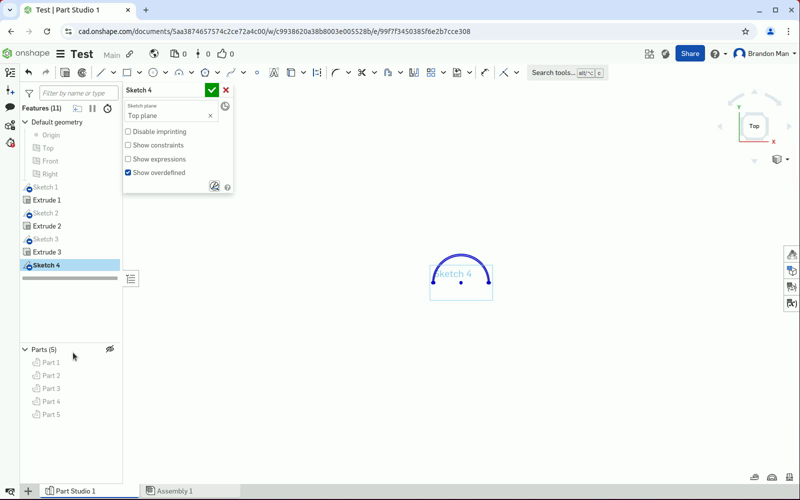
key(shift+e)
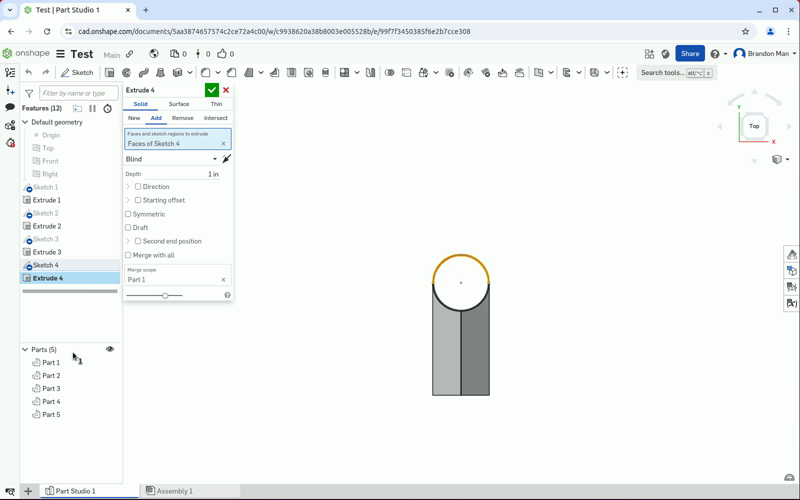
mouse_move(143, 106)
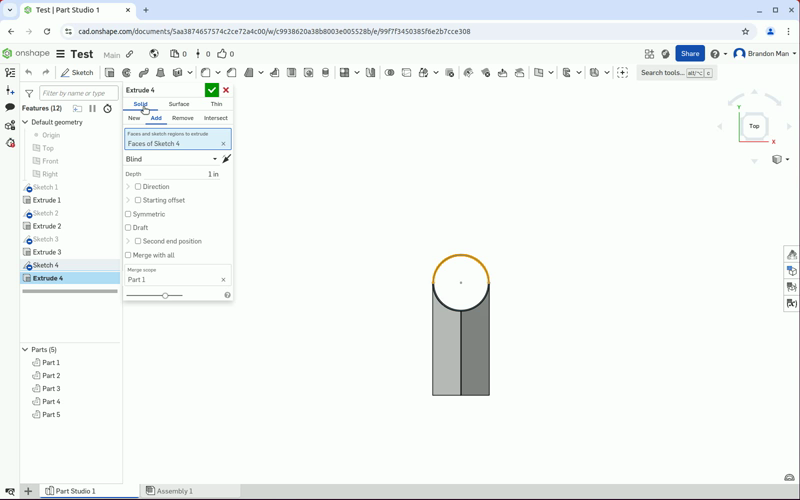
click(143, 106)
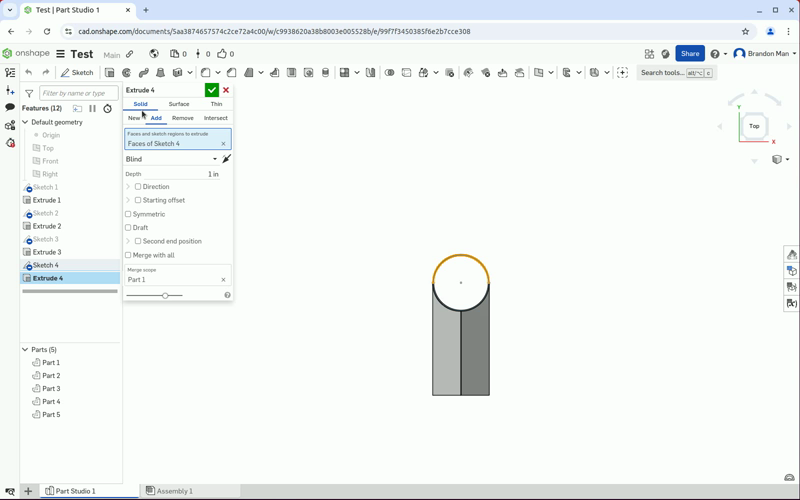
mouse_move(137, 120)
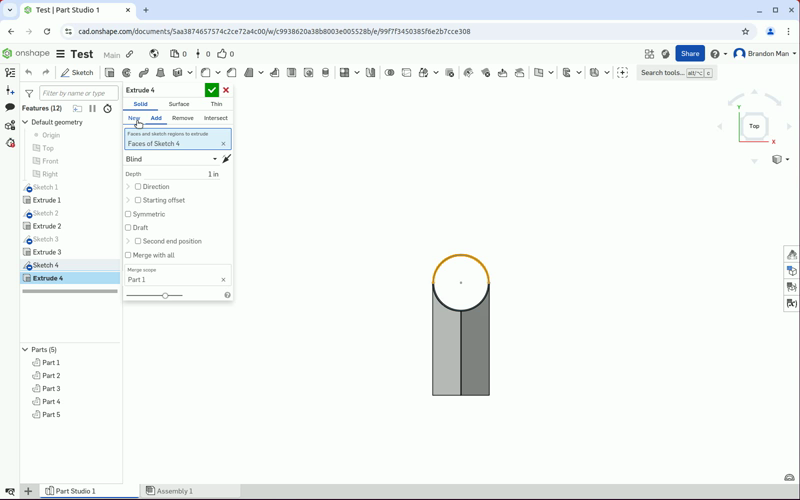
click(137, 120)
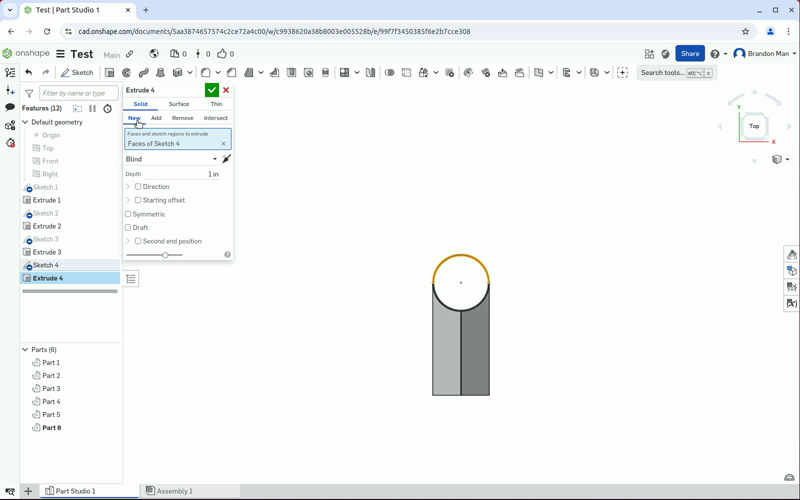
key(tab, 4)
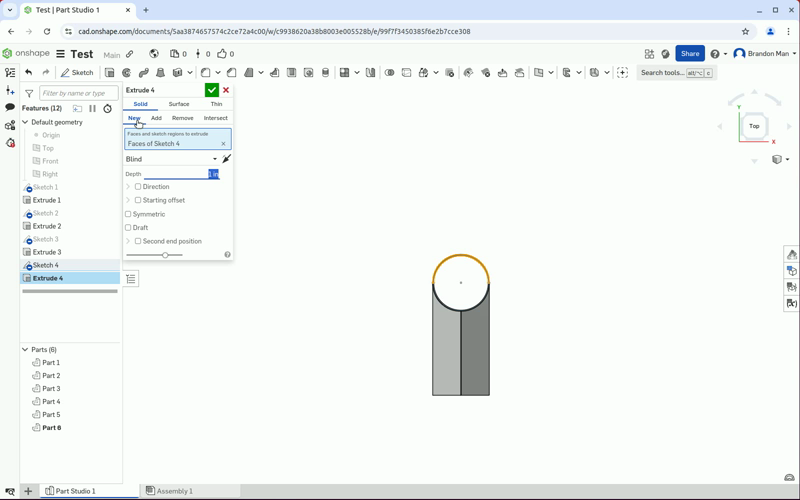
text(2.166)
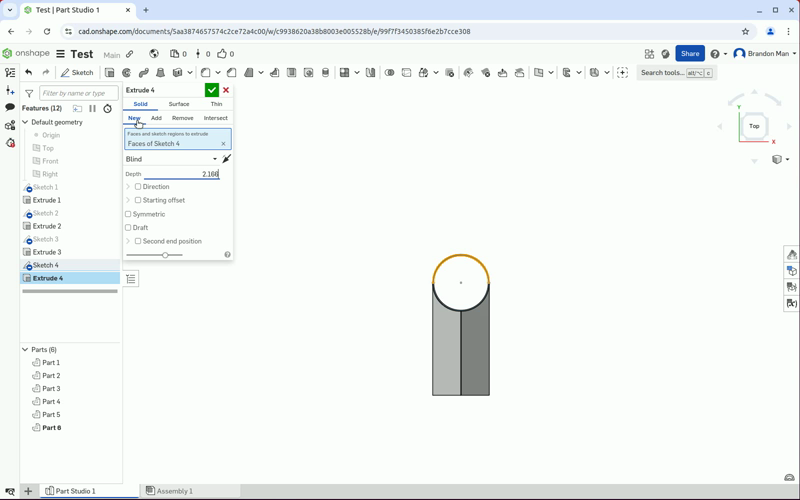
key(enter)
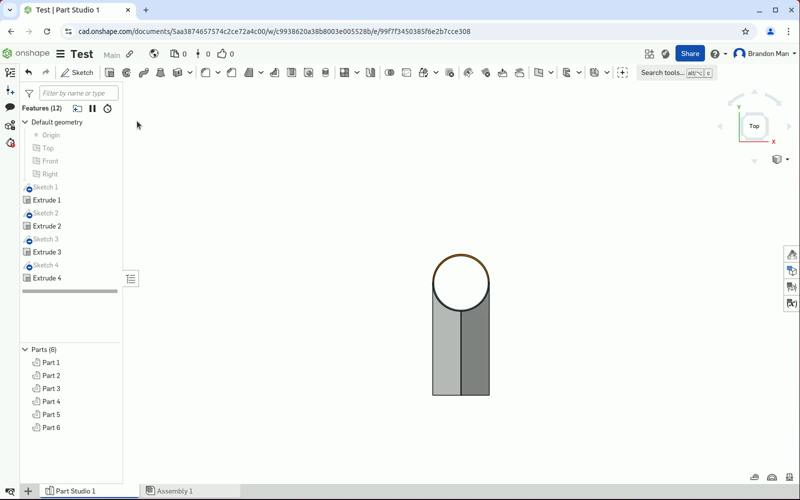
key(shift+h)
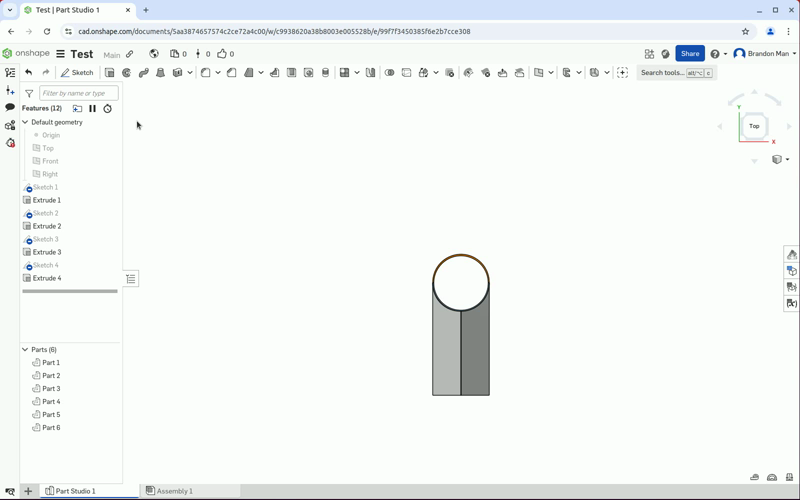
key(shift+h)
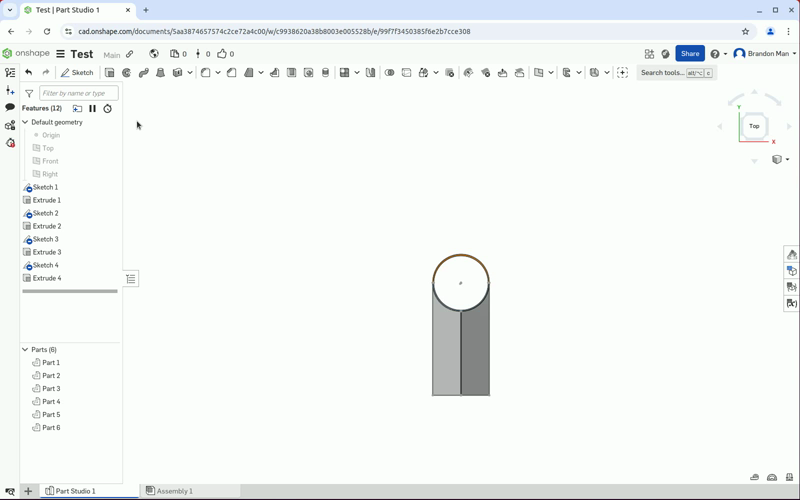
key(shift+7)
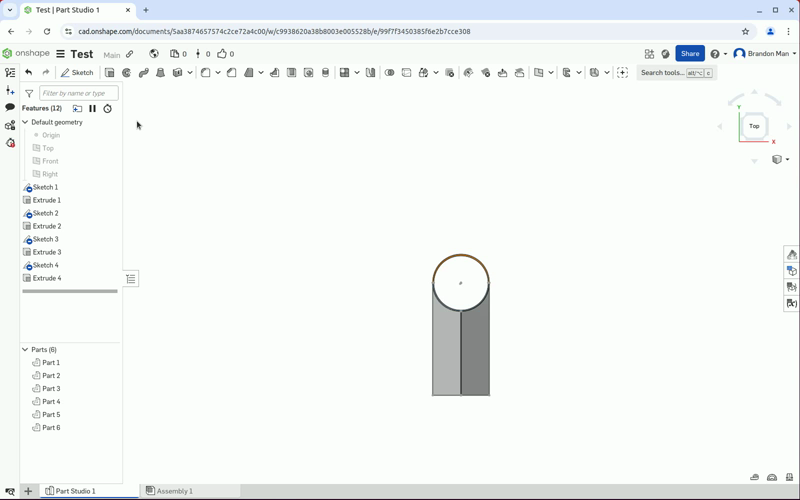
key(up, 3)
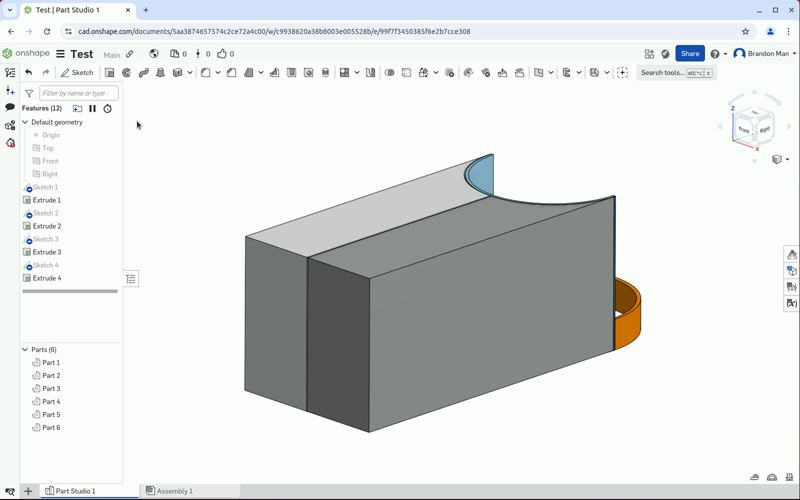
key(left, 3)
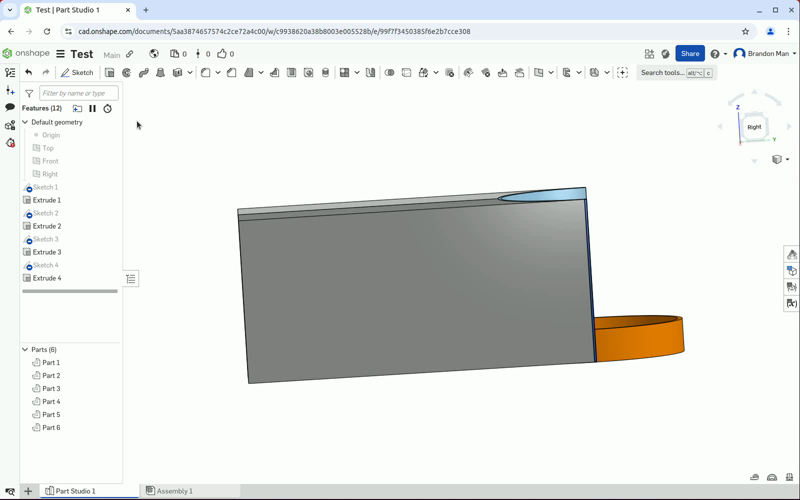
key(right, 3)
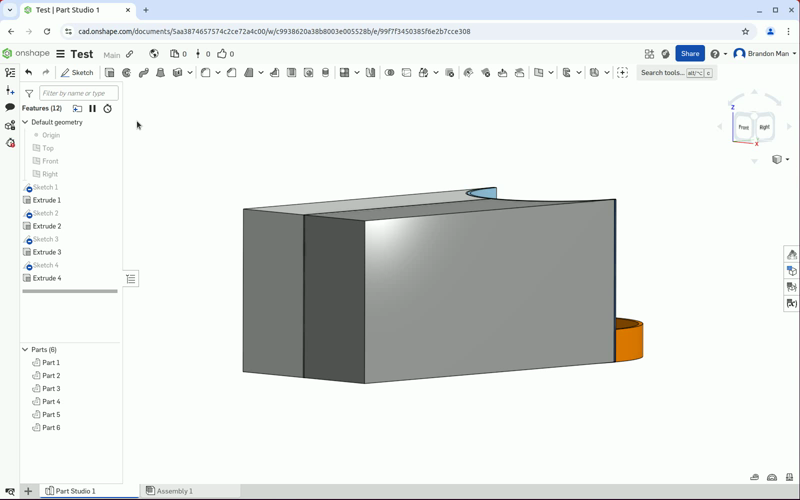
key(down, 3)
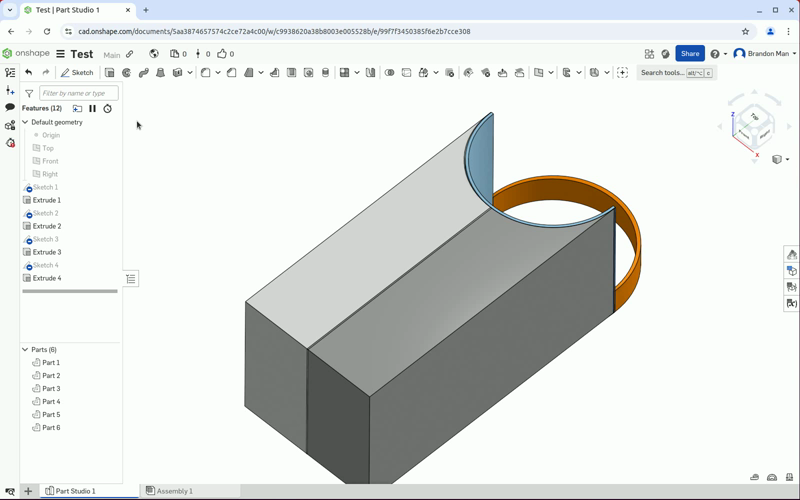
mouse_move(73, 189)
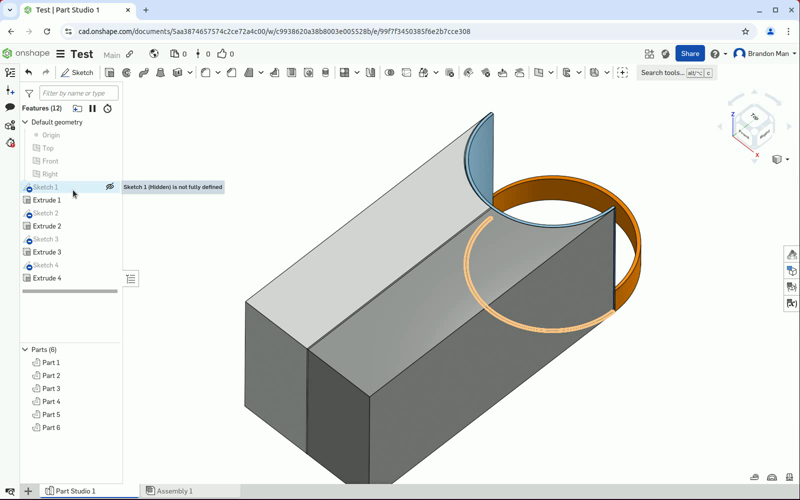
click(73, 189)